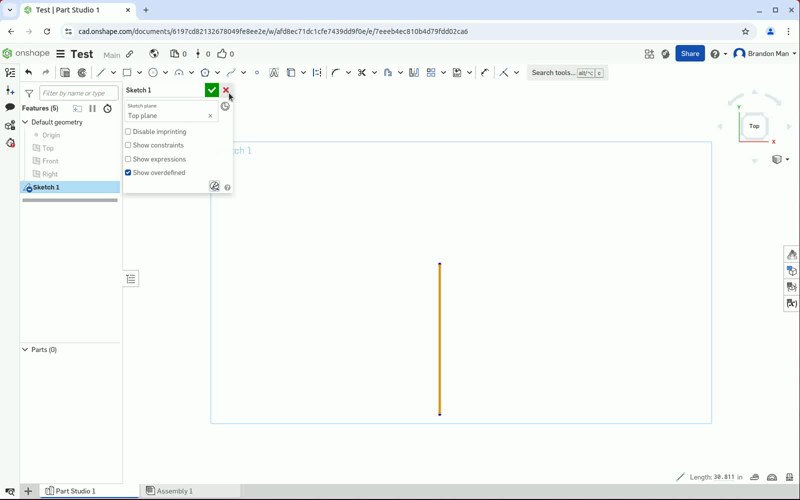
key(shift+h)
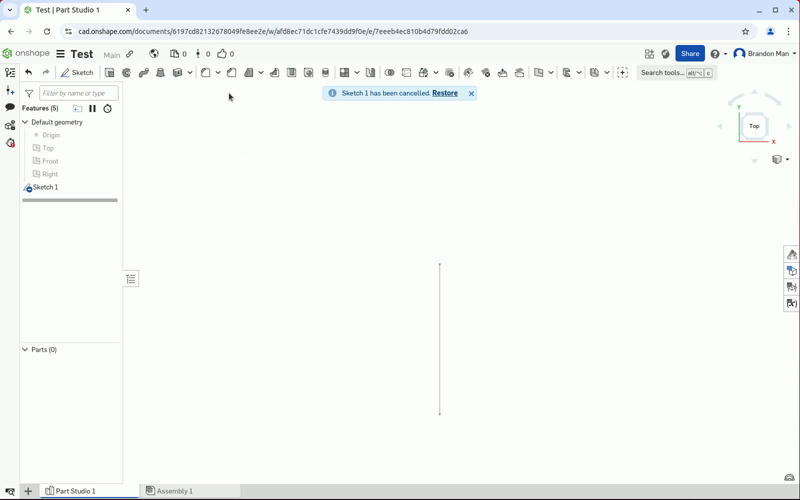
key(shift+s)
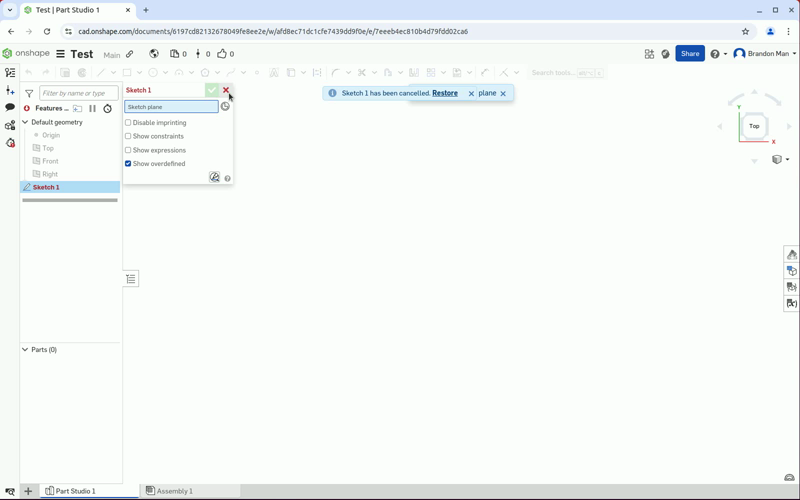
mouse_move(73, 150)
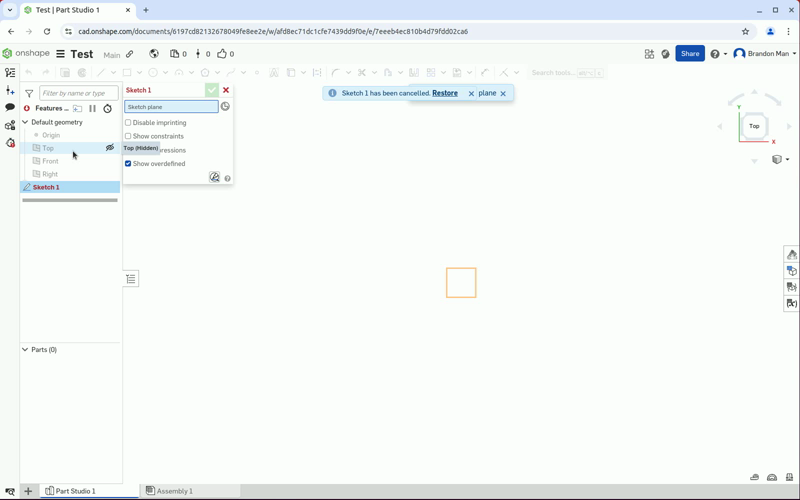
click(73, 150)
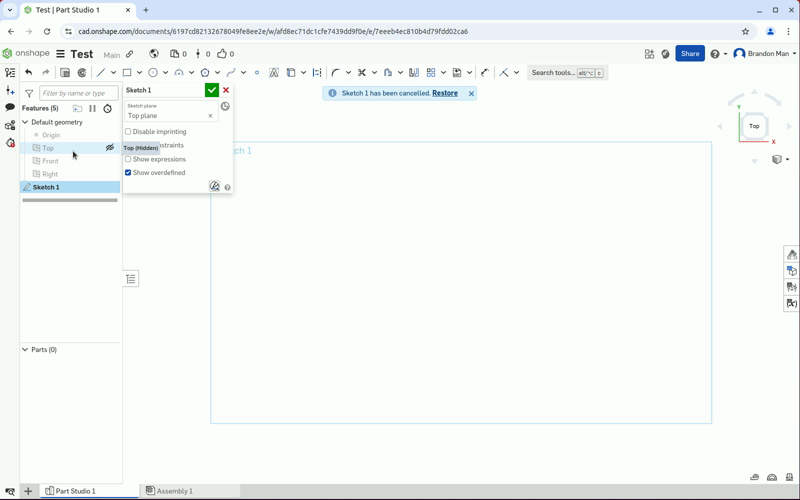
mouse_move(73, 352)
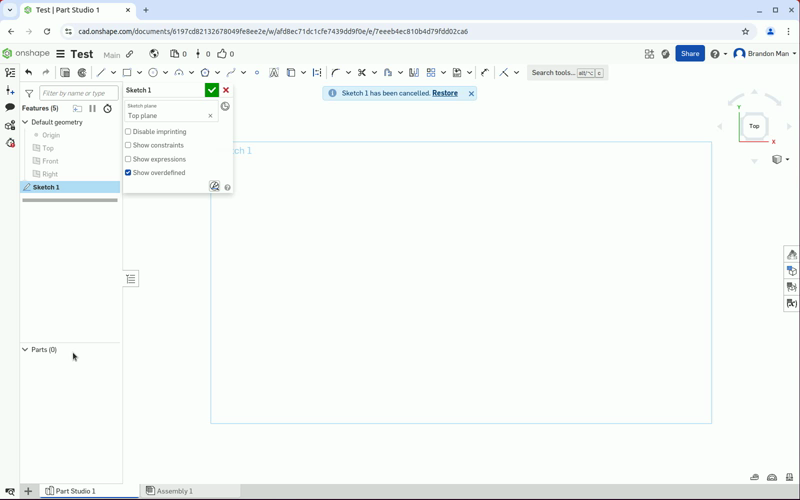
key(y)
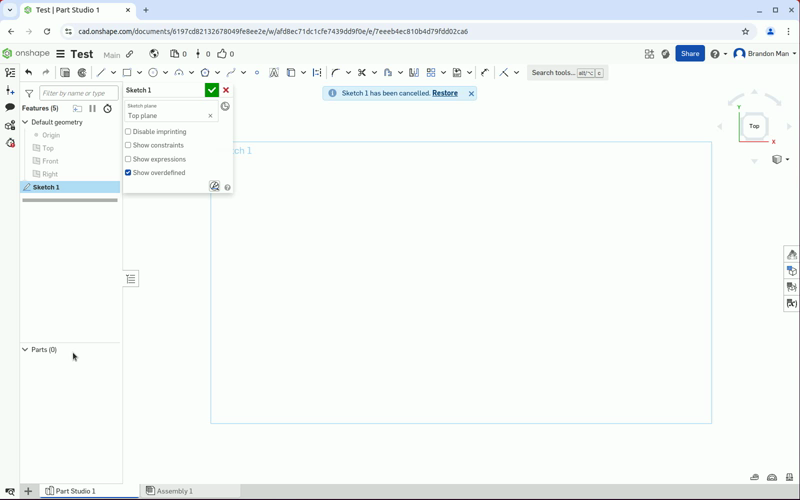
key(c)
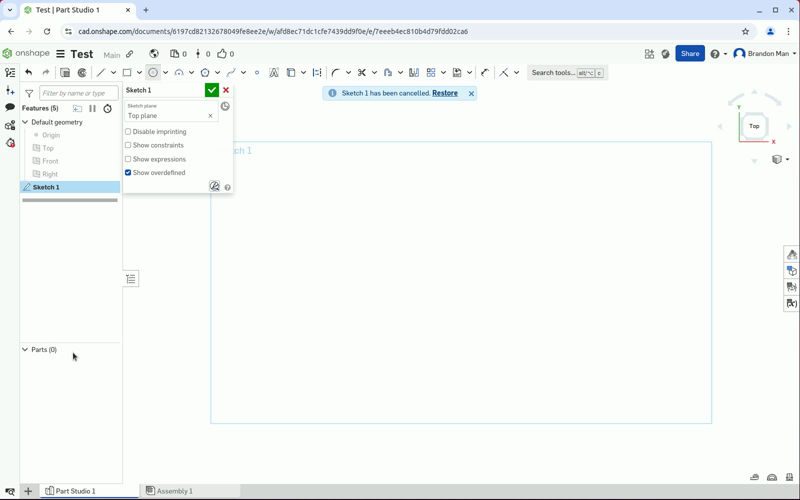
key_down(shift)
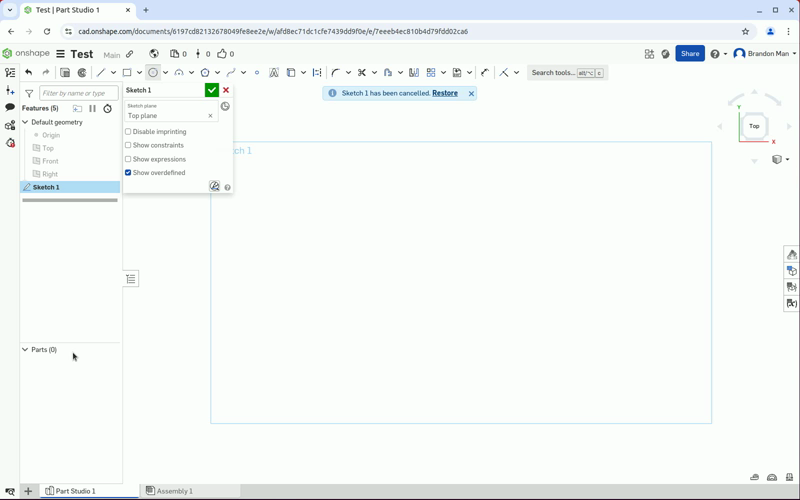
mouse_move(423, 366)
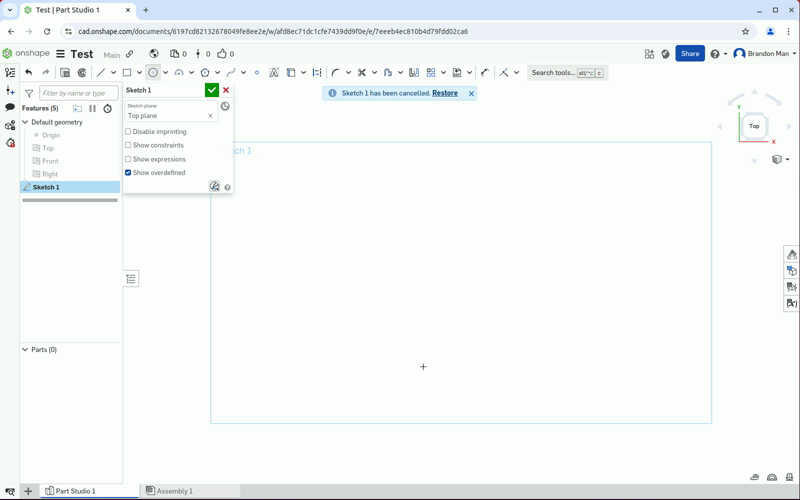
click(423, 366)
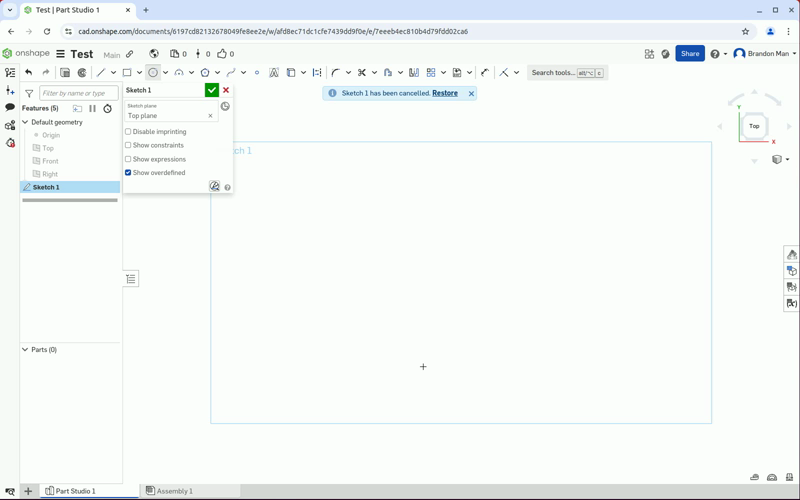
key_up(shift)
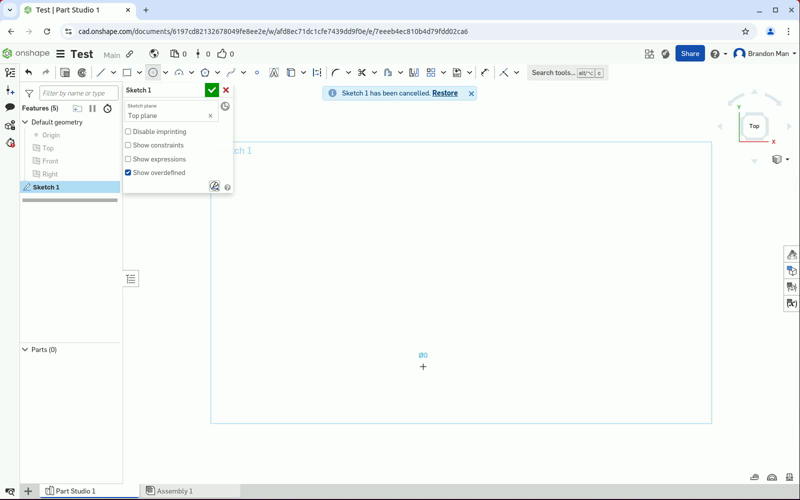
mouse_move(446, 366)
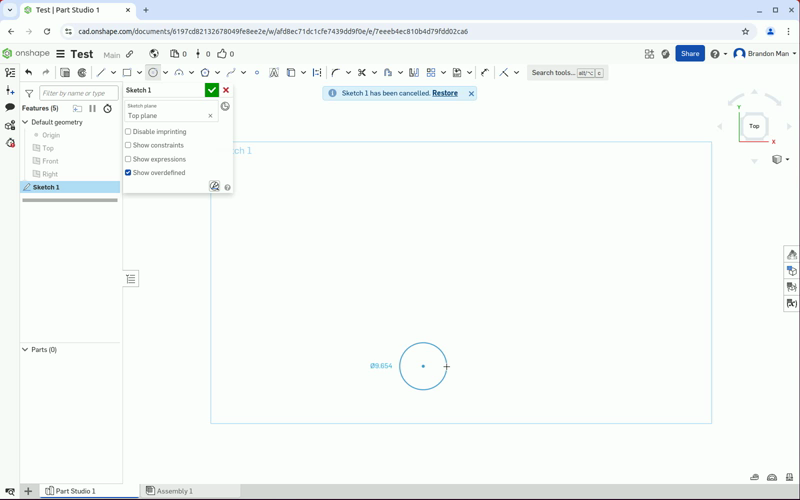
click(446, 366)
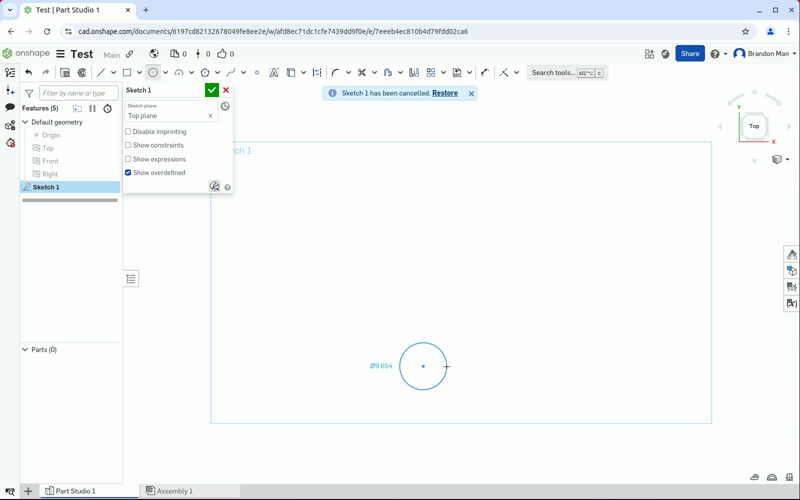
key(esc)
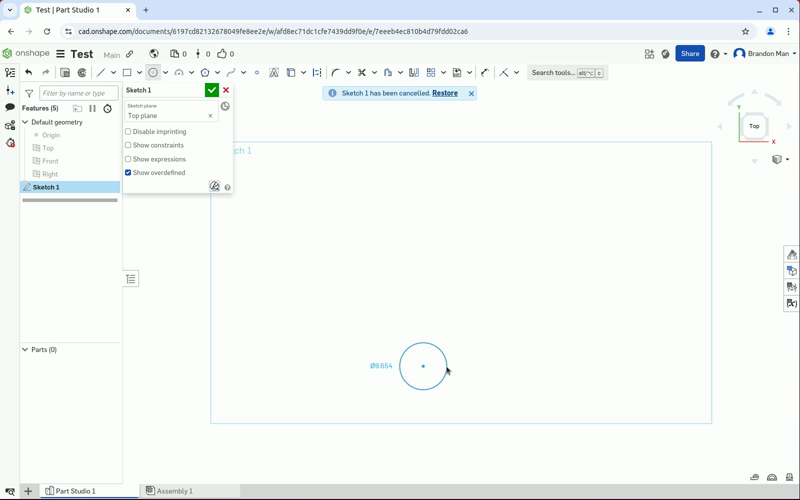
mouse_move(436, 373)
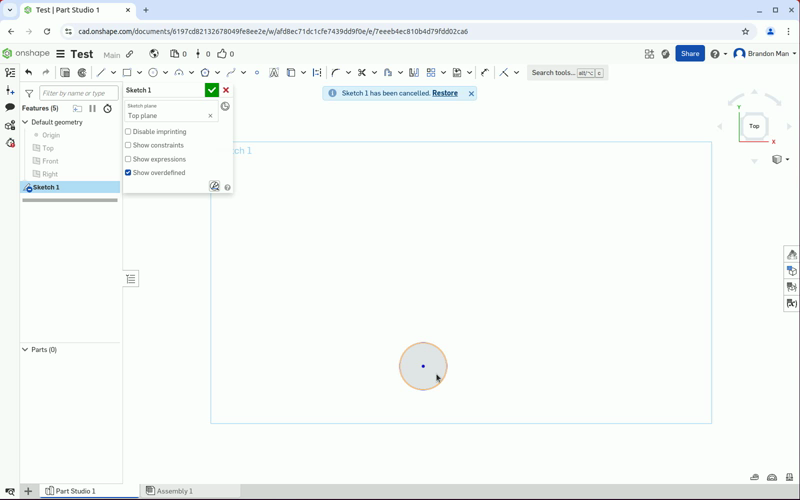
scroll(6)
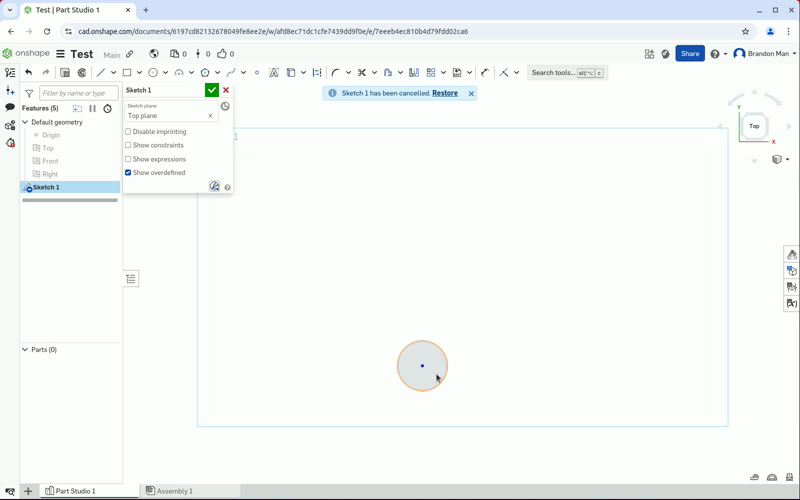
scroll(6)
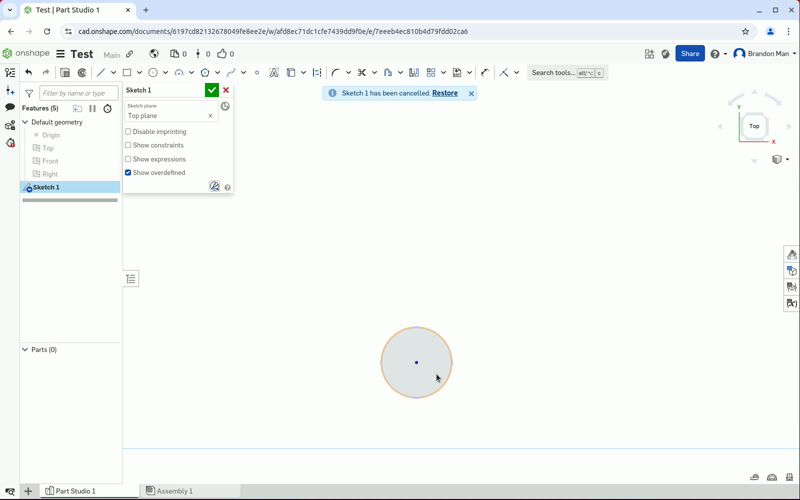
scroll(6)
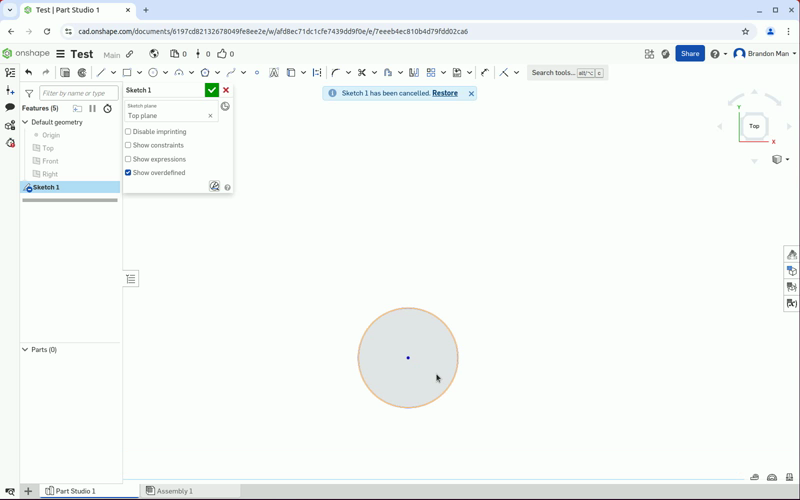
scroll(6)
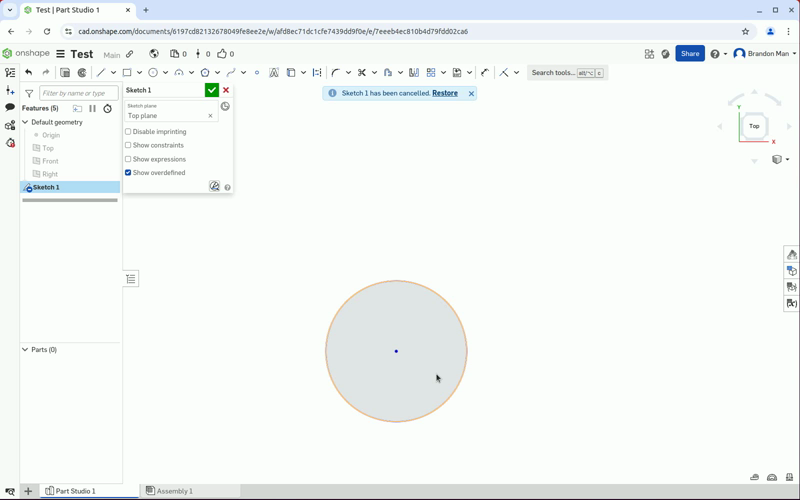
scroll(6)
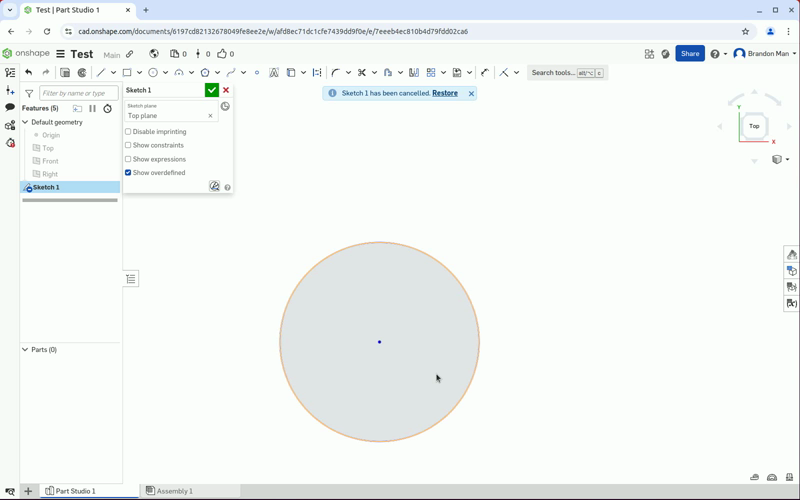
scroll(6)
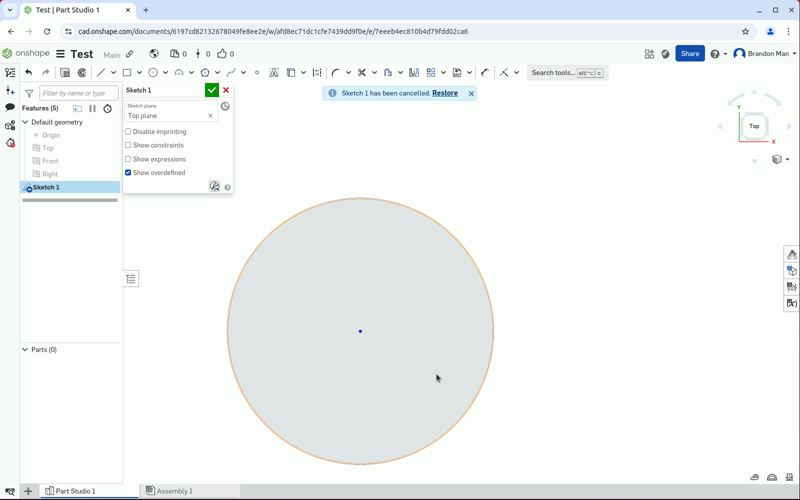
scroll(6)
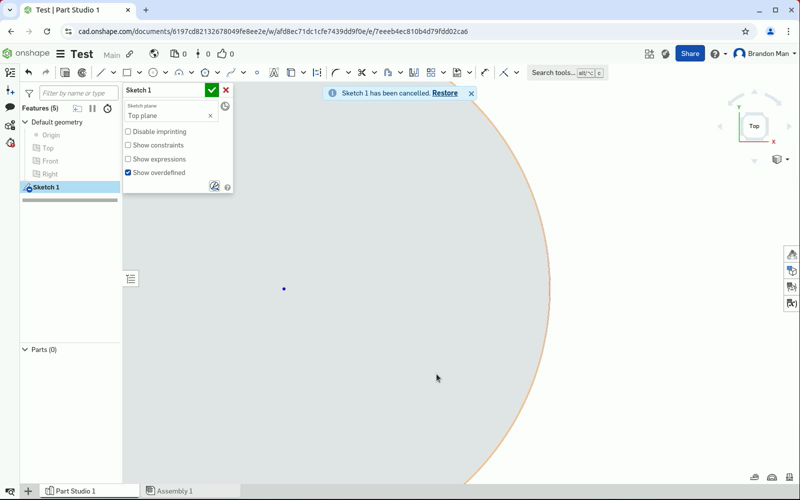
click(436, 373)
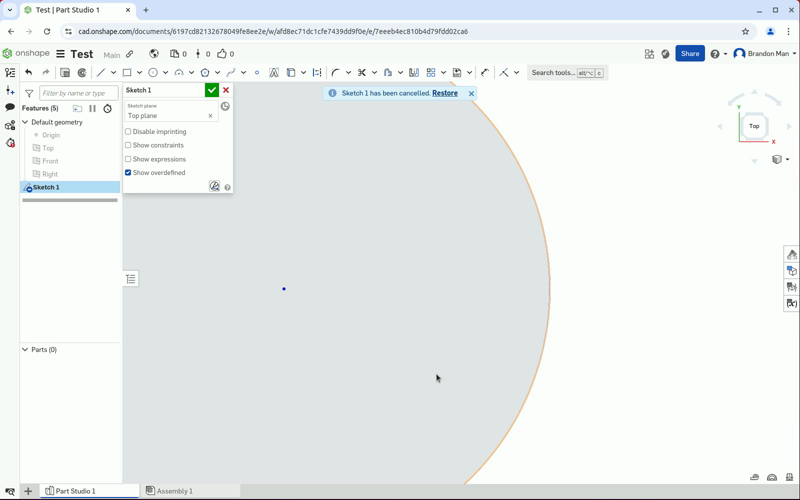
scroll(-6)
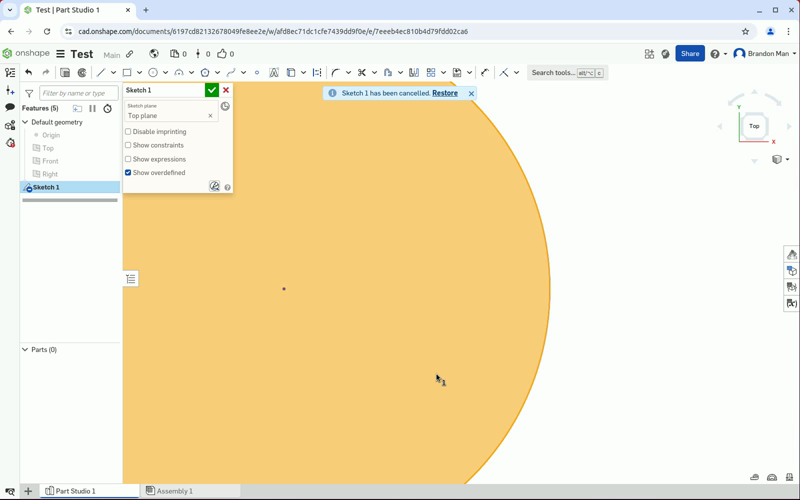
scroll(-6)
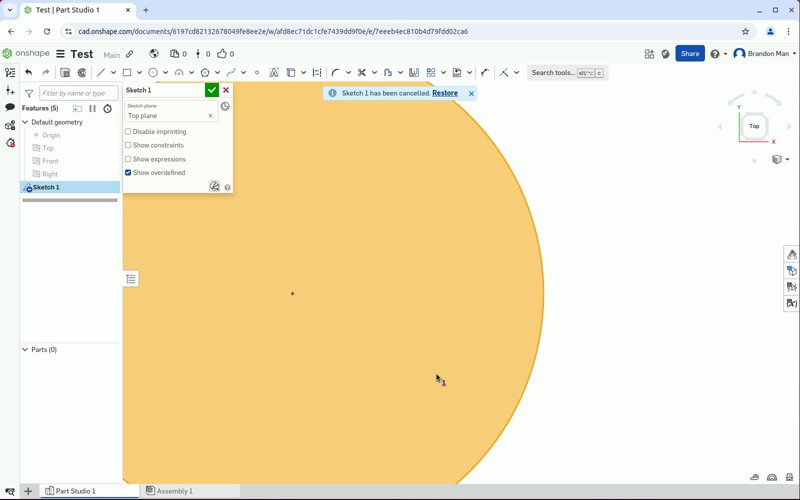
scroll(-6)
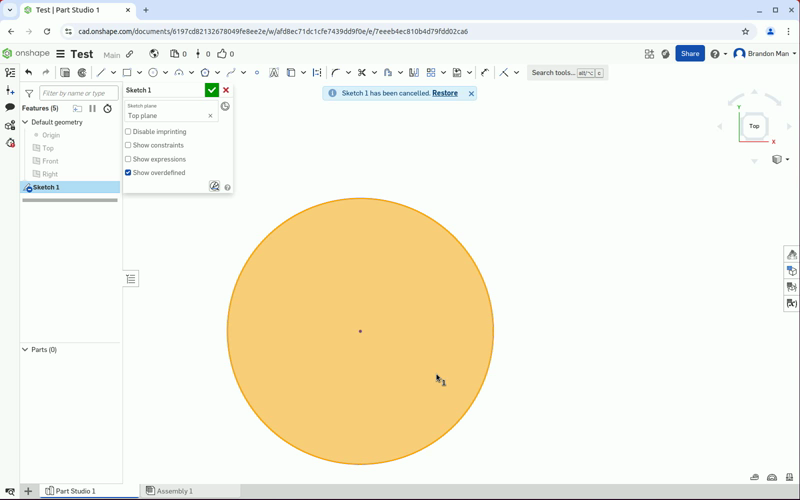
scroll(-6)
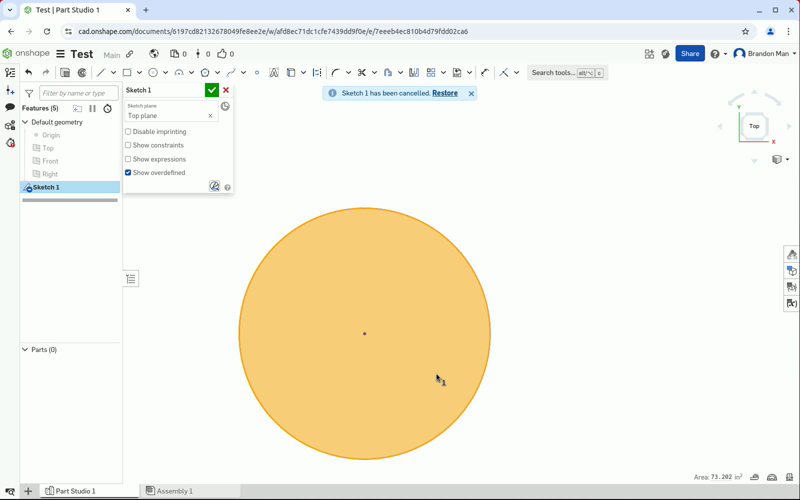
scroll(-6)
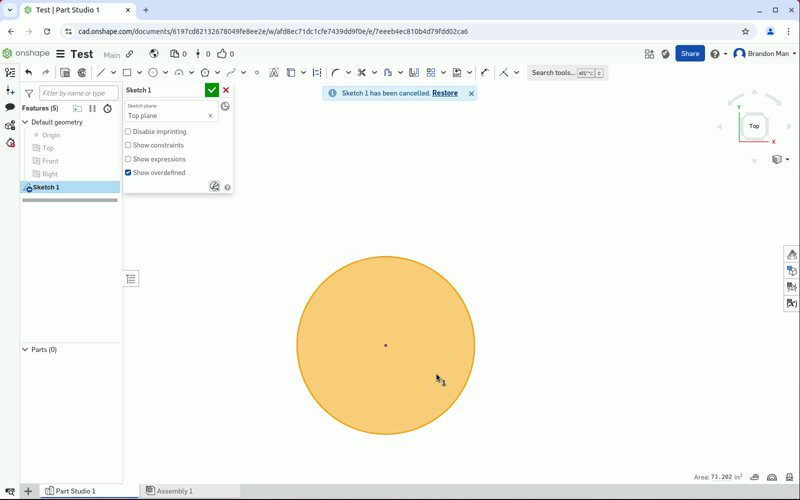
scroll(-6)
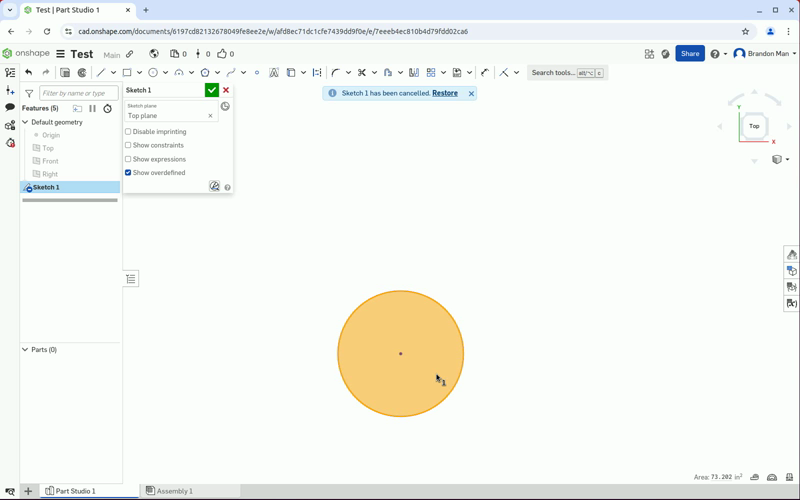
scroll(-6)
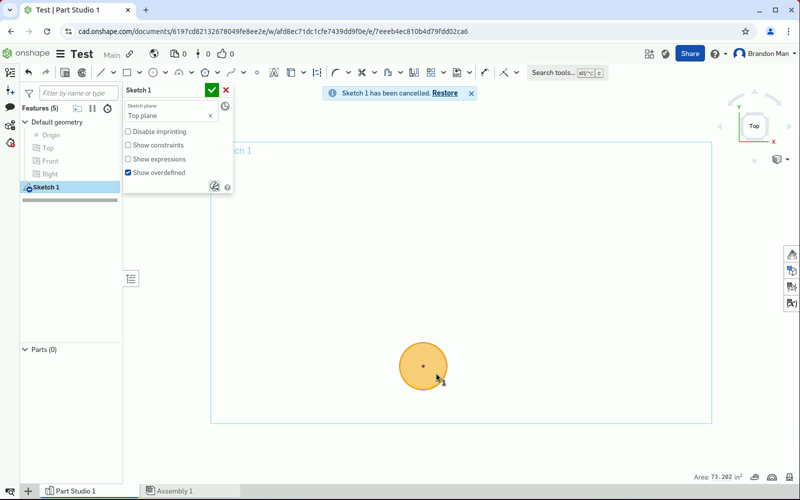
mouse_move(73, 352)
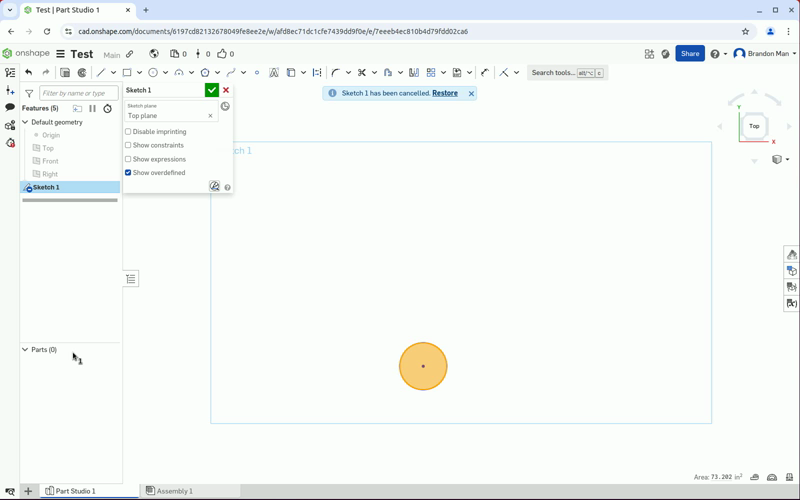
key(shift+y)
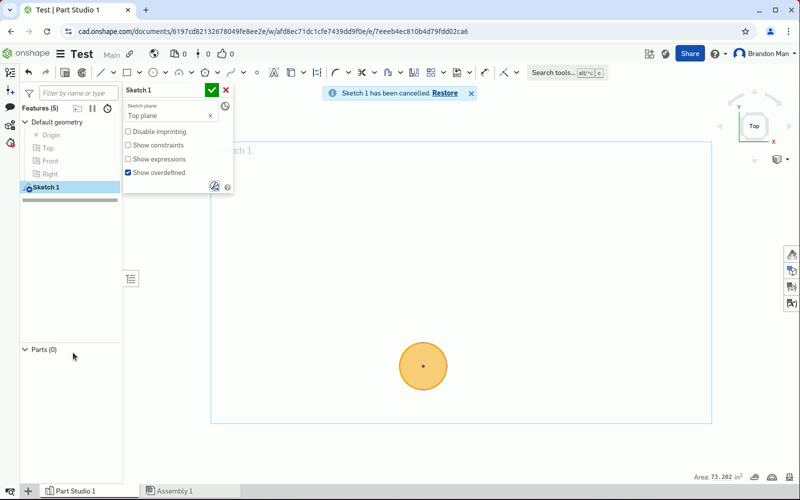
key(shift+e)
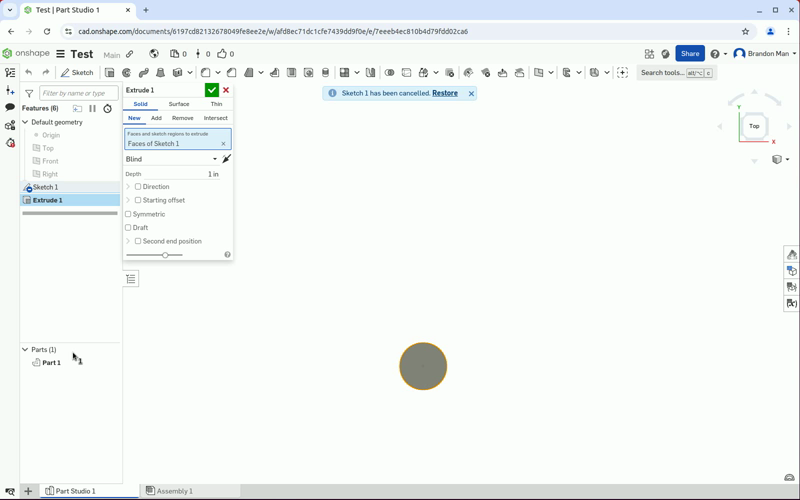
mouse_move(143, 106)
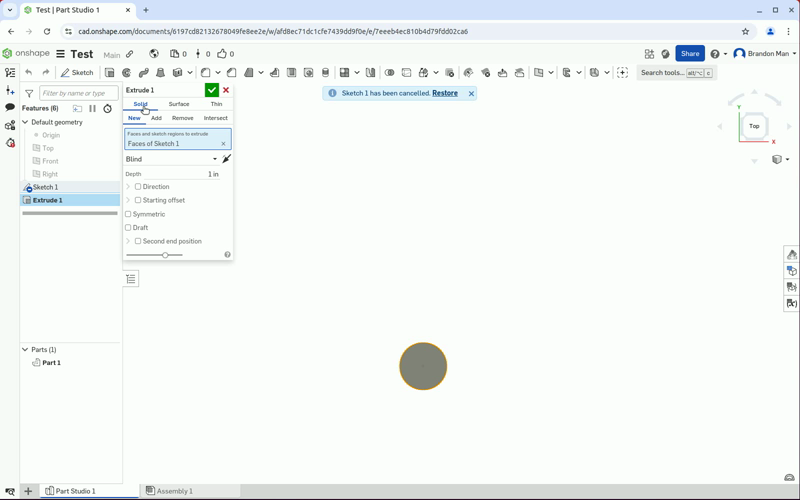
click(143, 106)
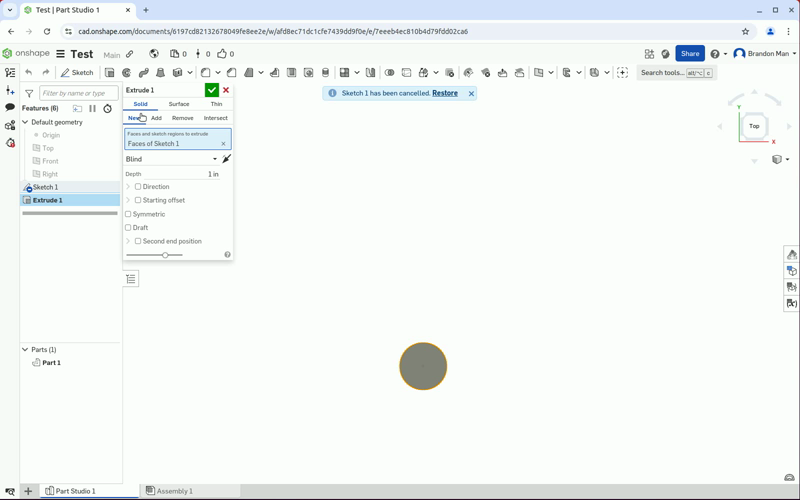
mouse_move(137, 120)
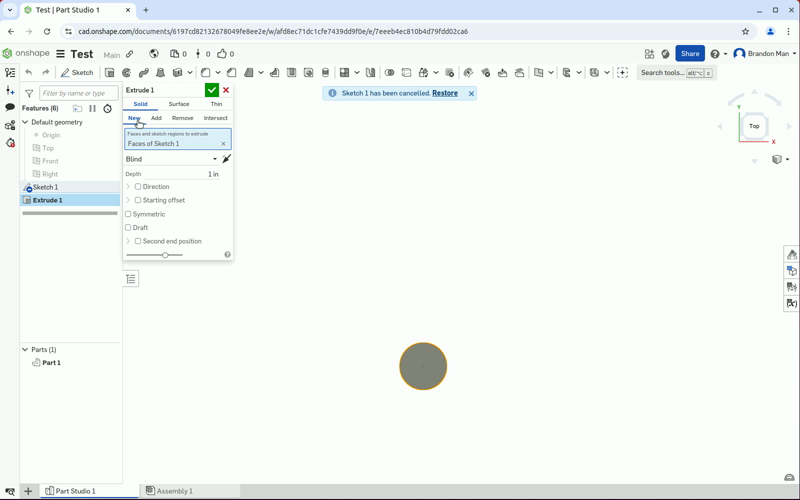
click(137, 120)
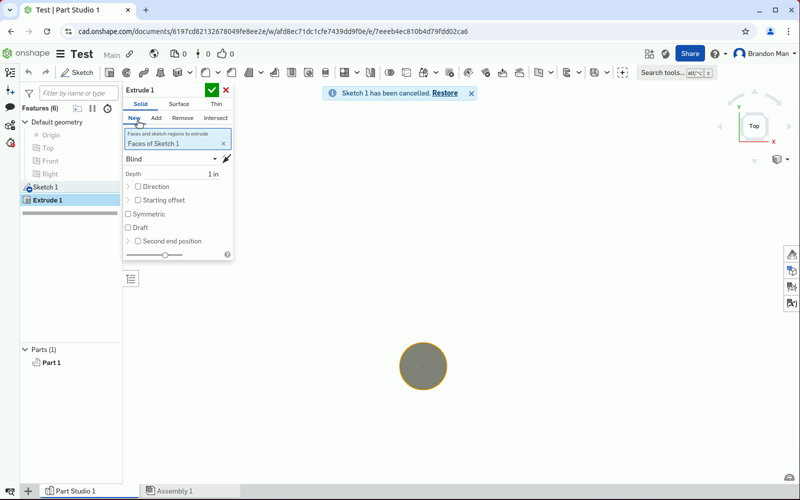
key(tab, 4)
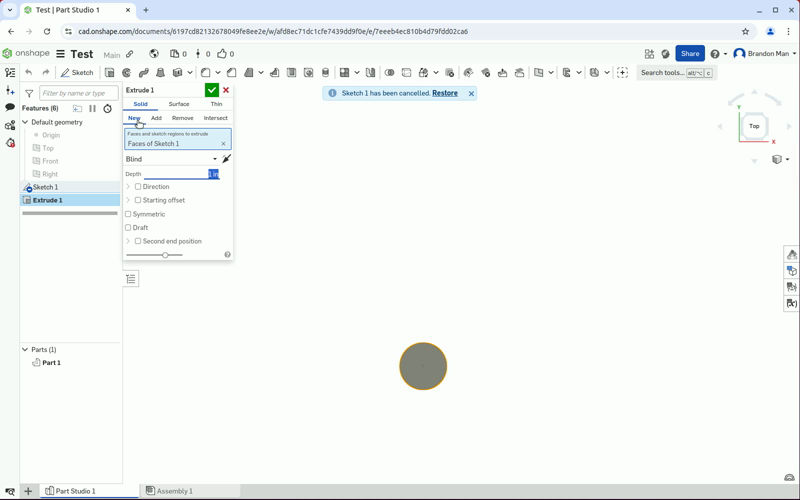
text(-6.74)
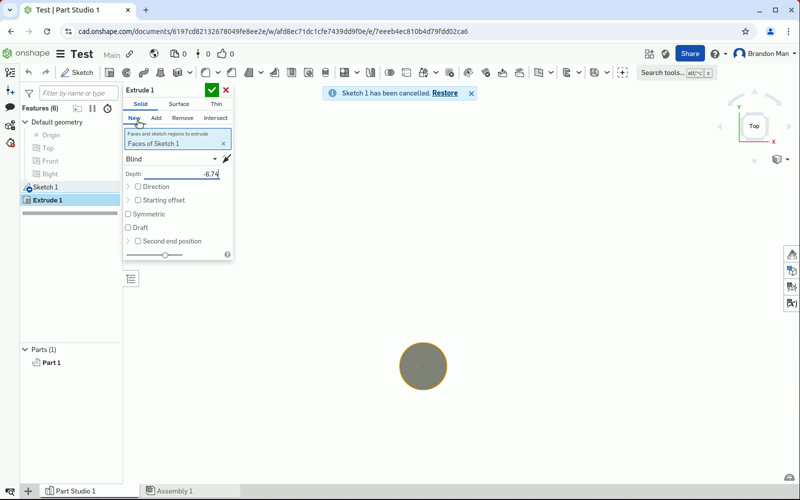
key(enter)
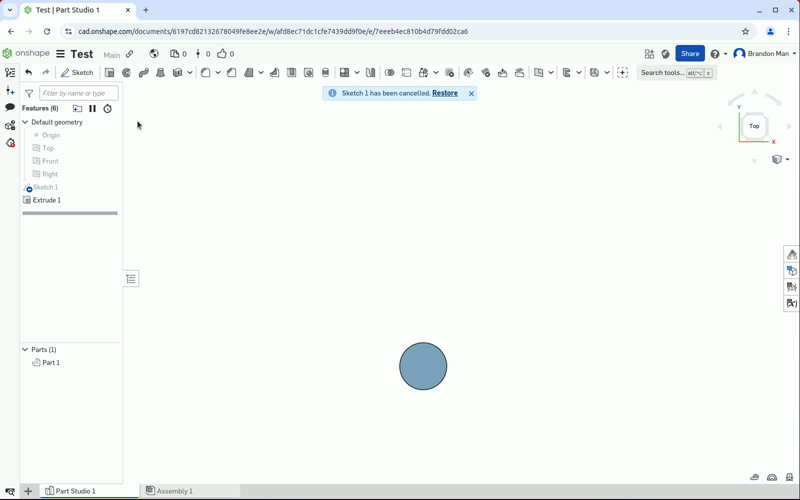
key(shift+h)
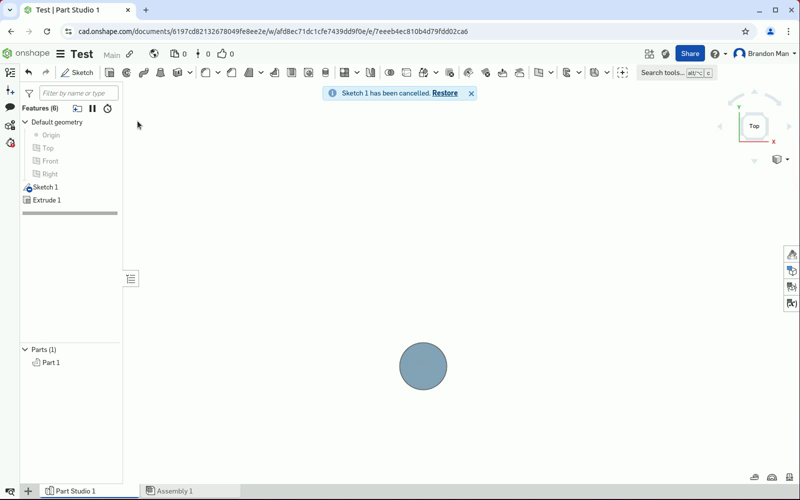
key(shift+h)
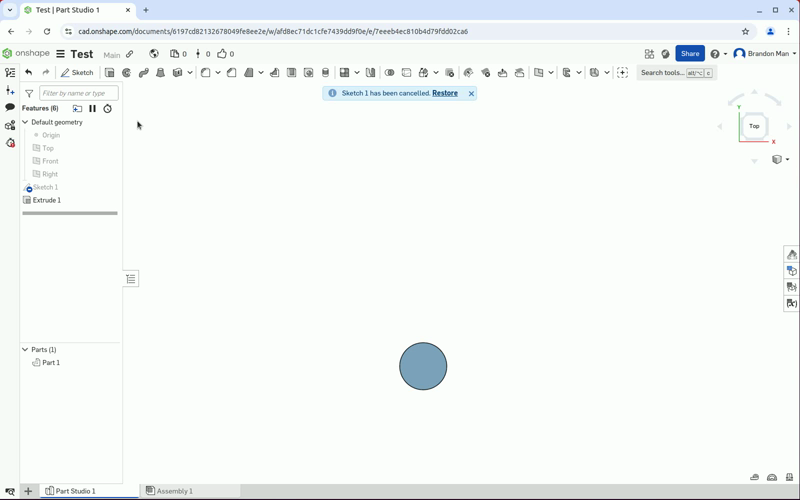
mouse_move(73, 189)
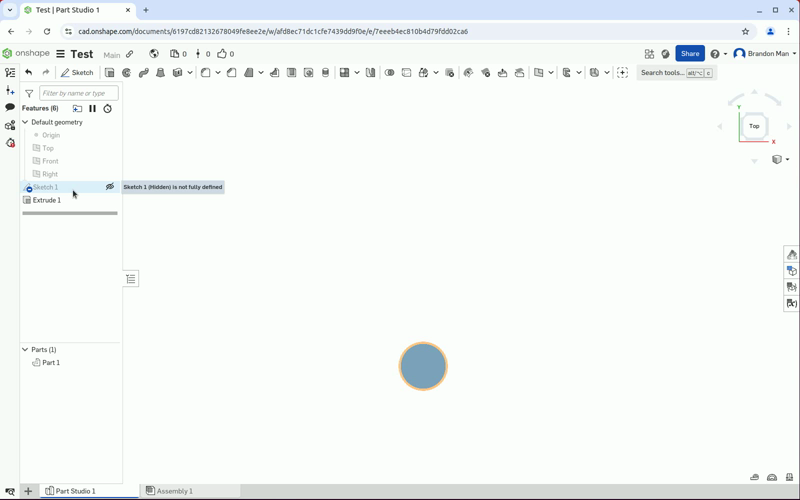
click(73, 189)
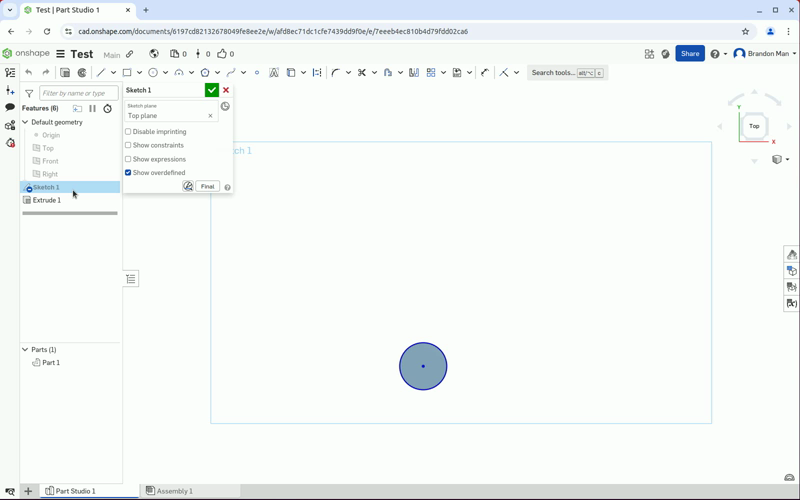
mouse_move(229, 92)
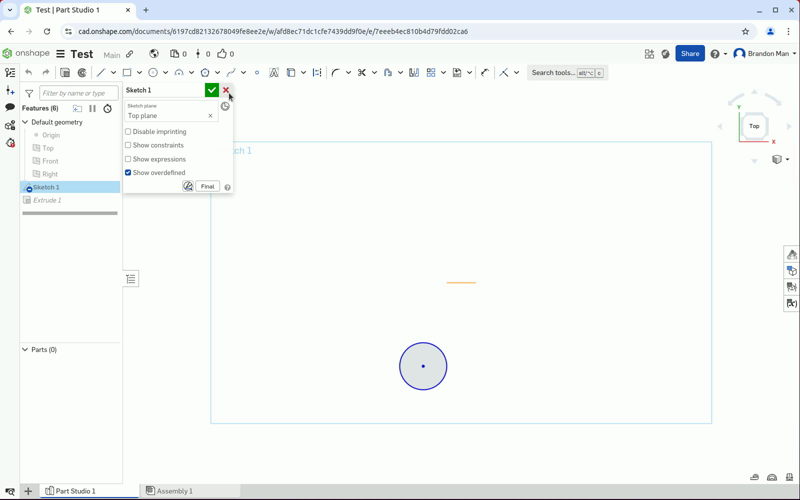
click(229, 92)
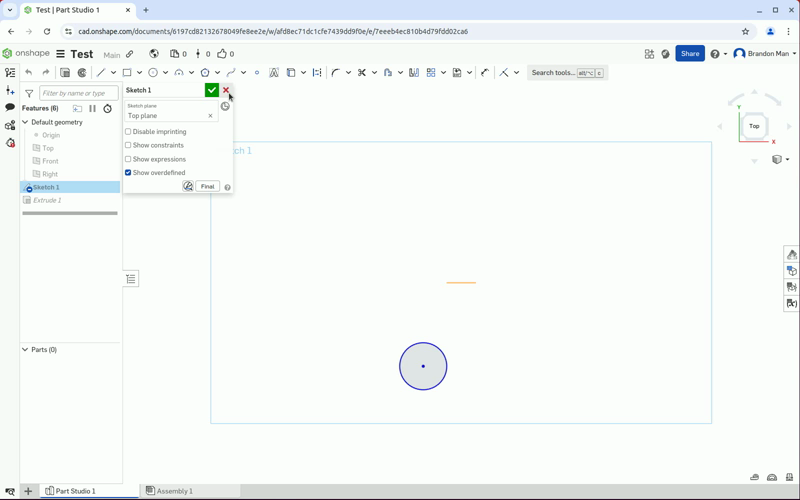
key(shift+s)
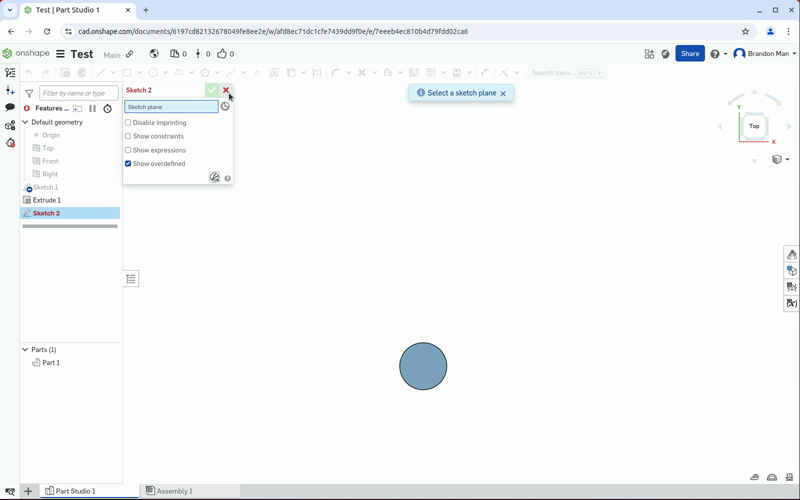
mouse_move(73, 150)
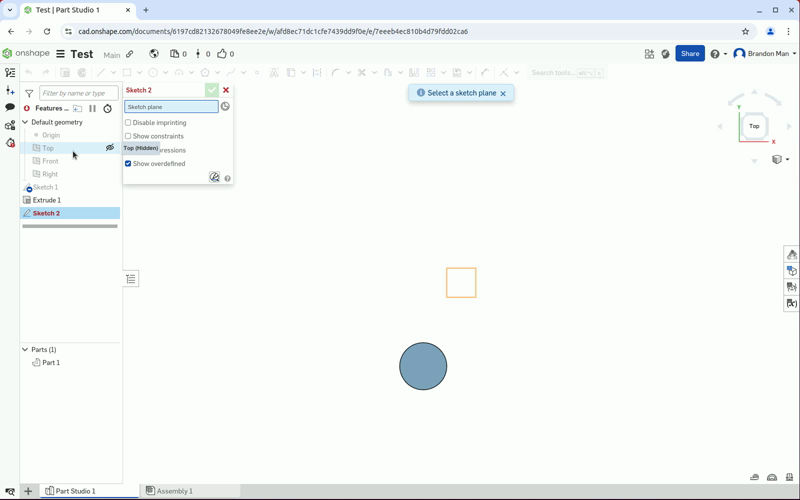
click(73, 150)
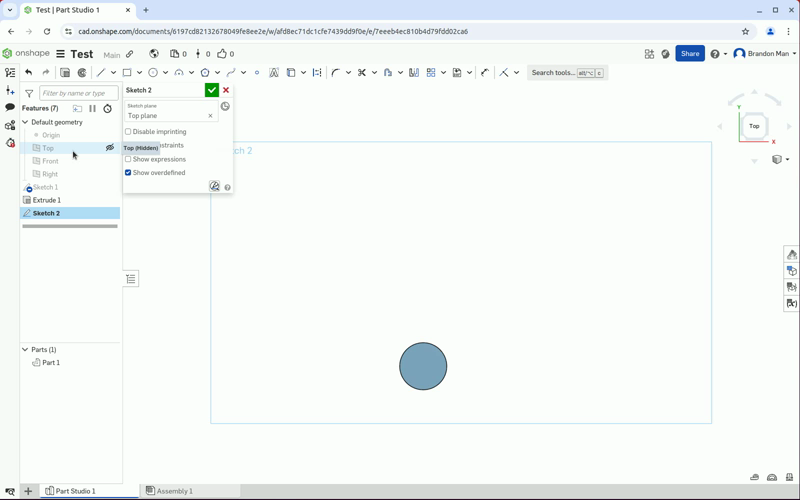
mouse_move(73, 352)
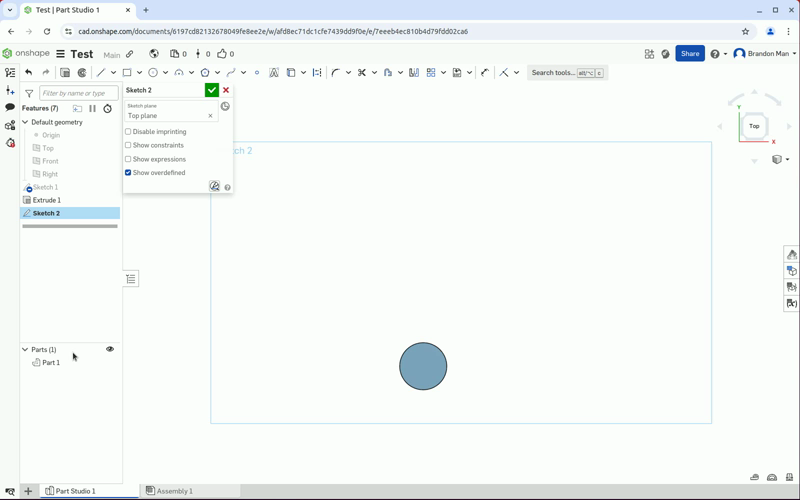
key(y)
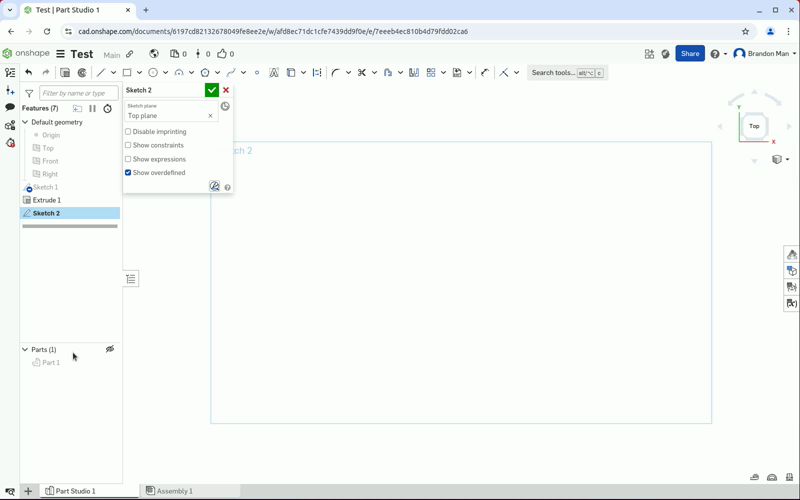
key(l)
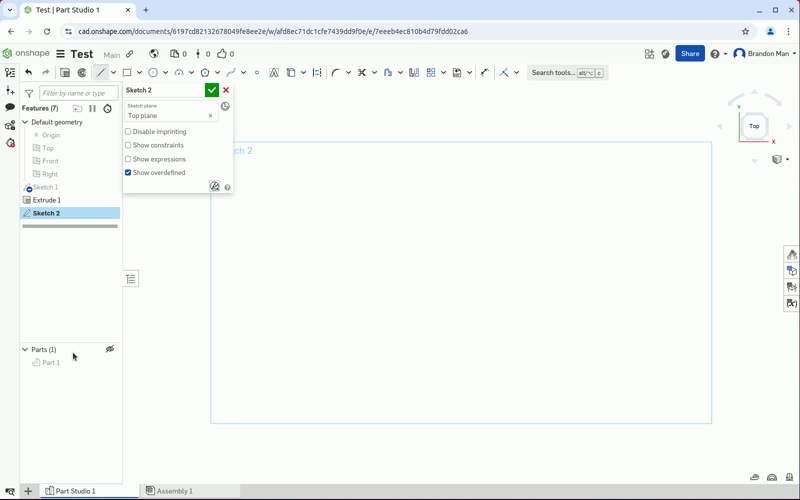
key_down(shift)
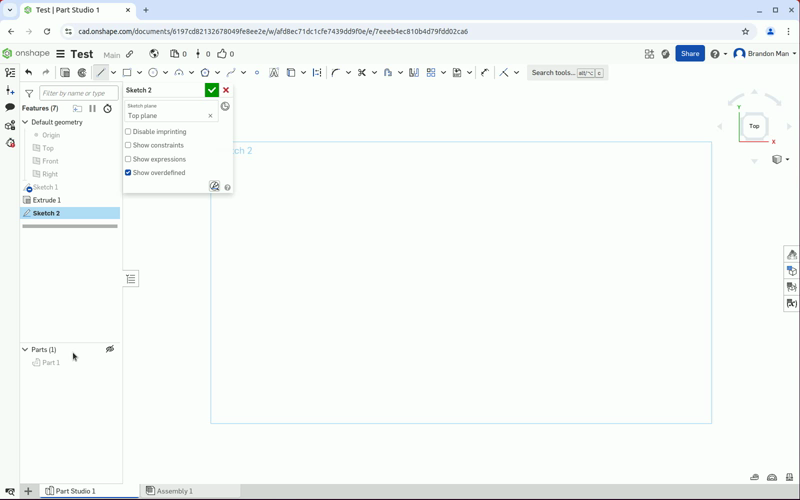
mouse_move(382, 334)
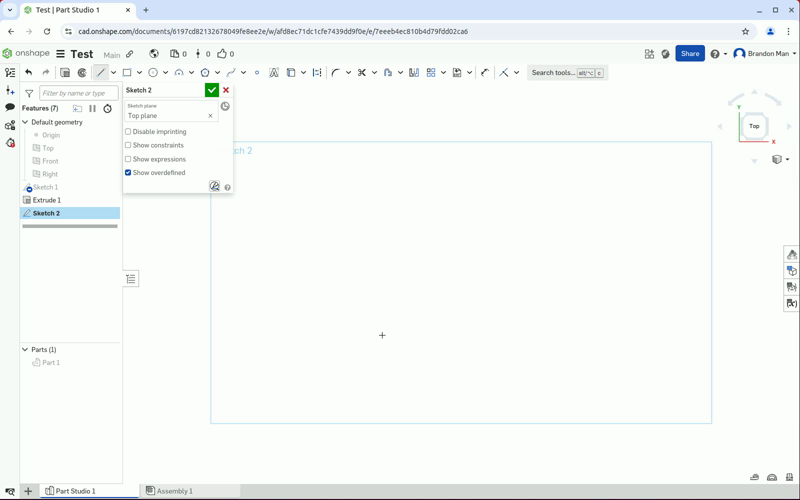
click(382, 334)
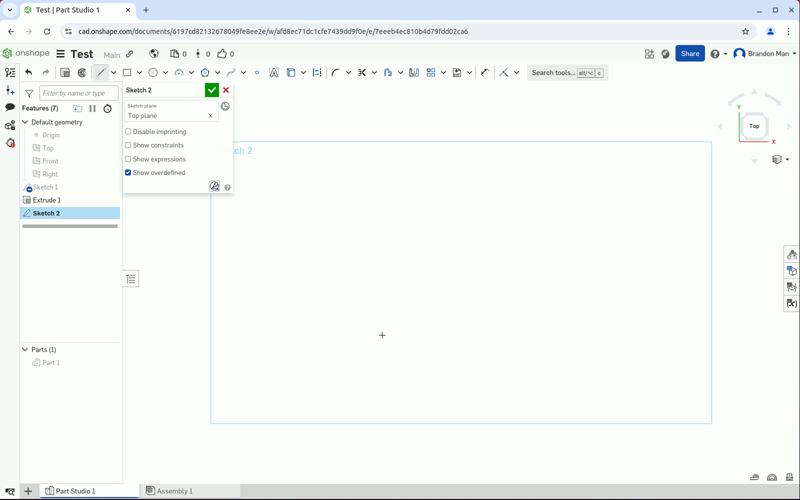
key_up(shift)
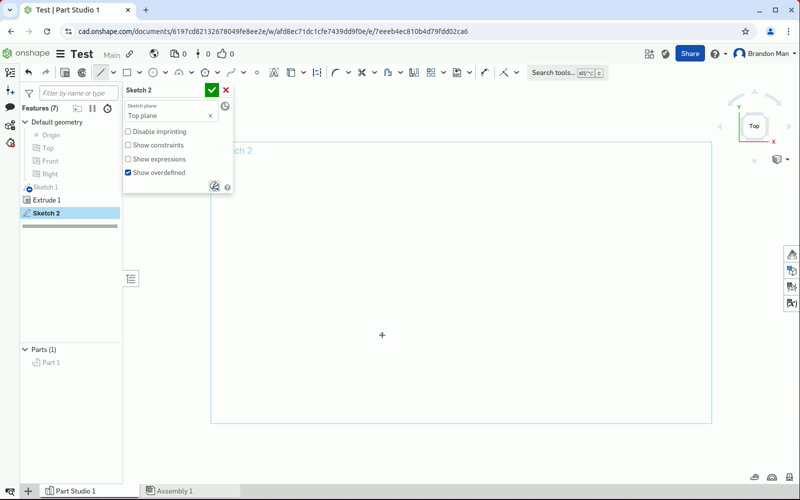
key_down(shift)
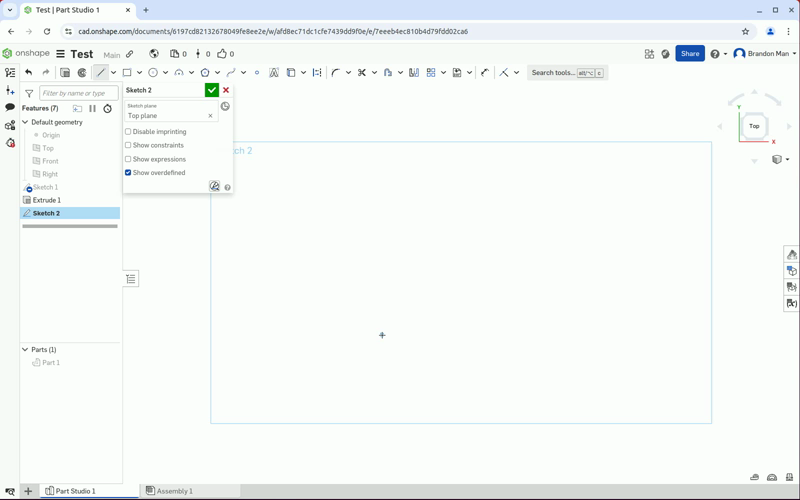
mouse_move(515, 334)
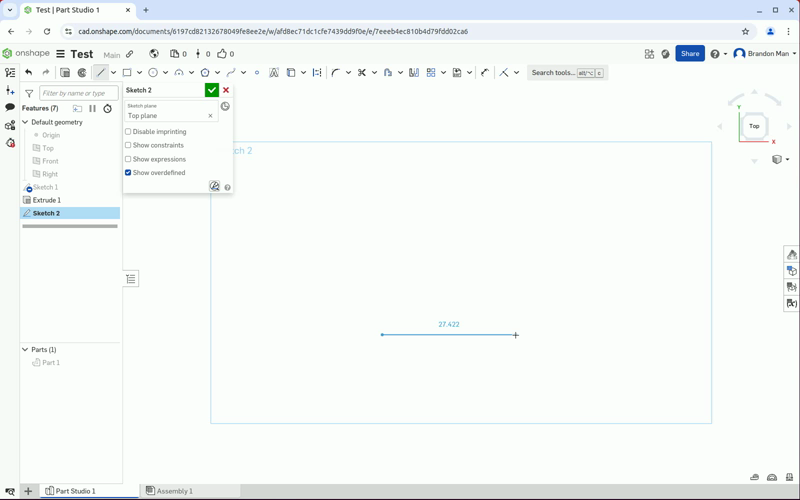
click(515, 334)
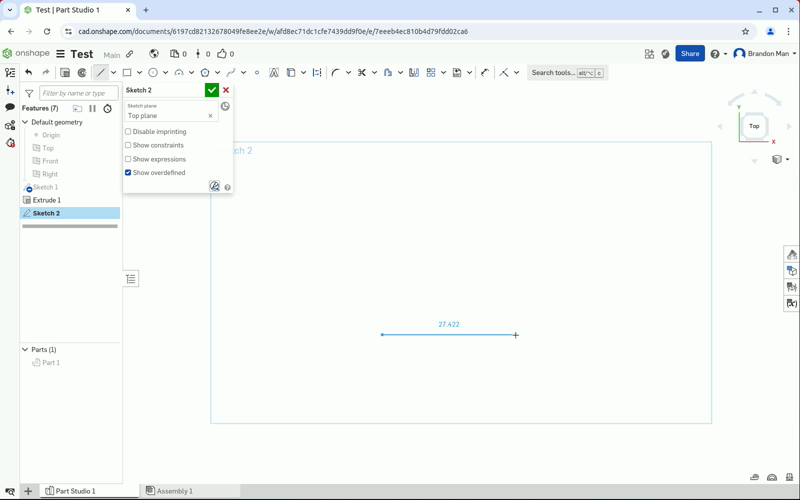
key_up(shift)
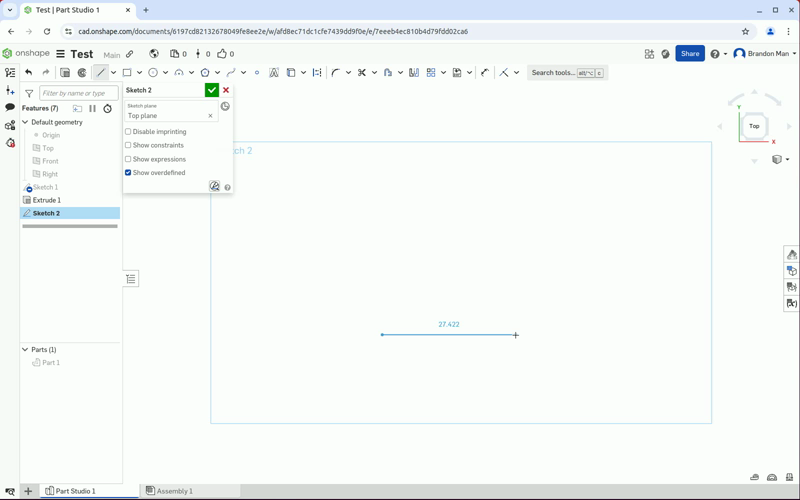
key_down(shift)
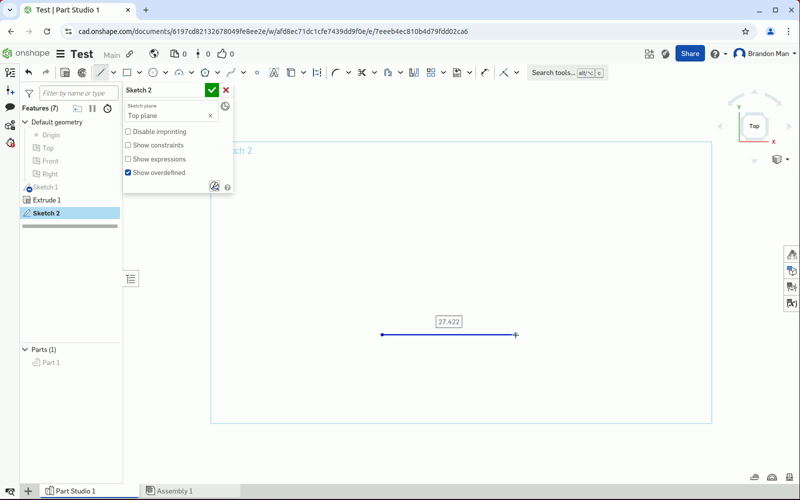
mouse_move(545, 334)
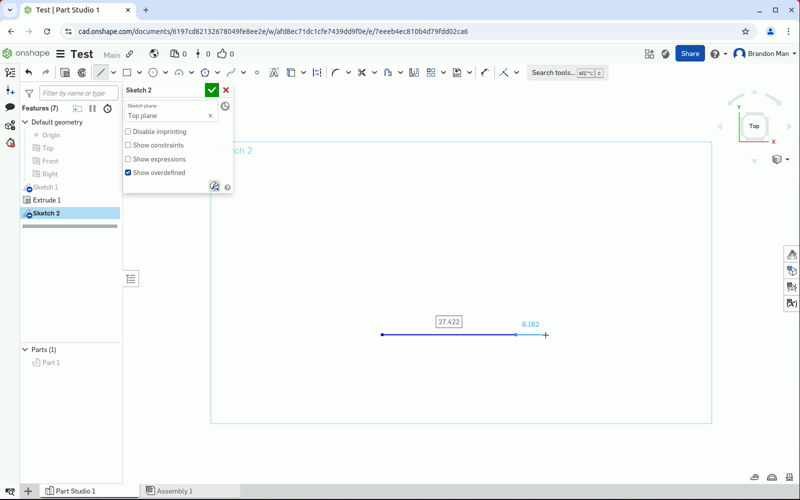
mouse_move(515, 326)
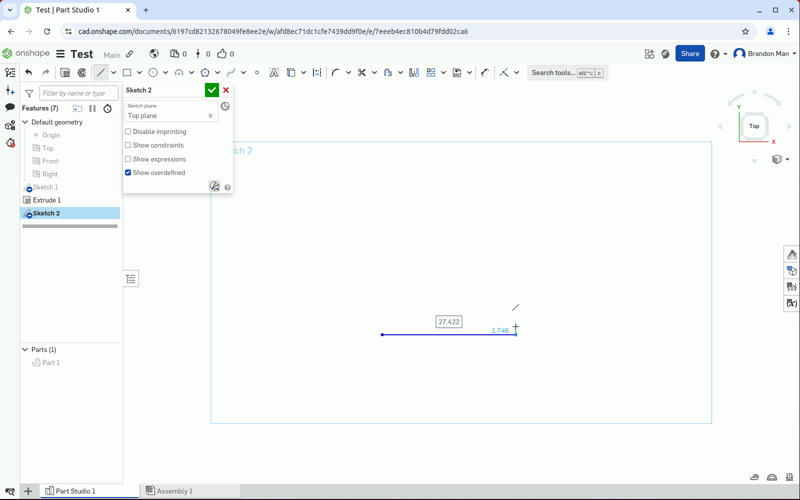
click(515, 326)
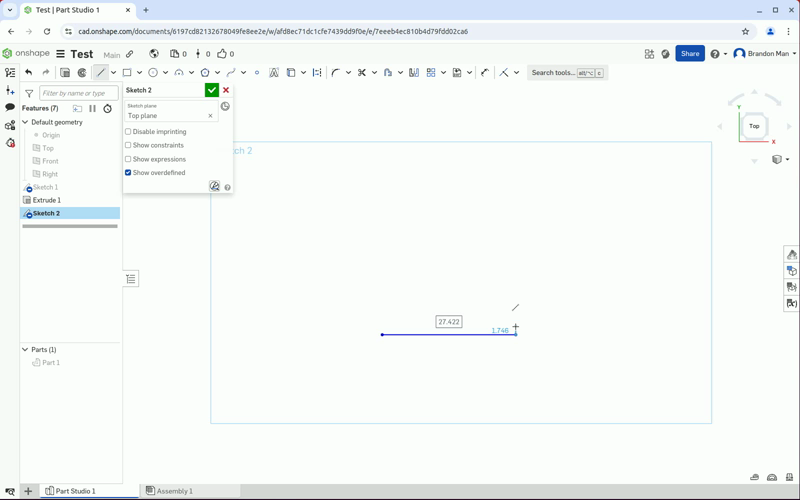
key_up(shift)
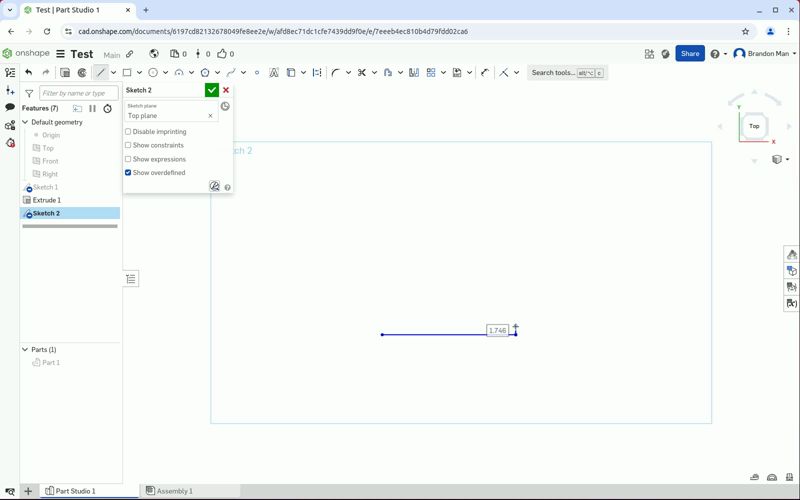
key_down(shift)
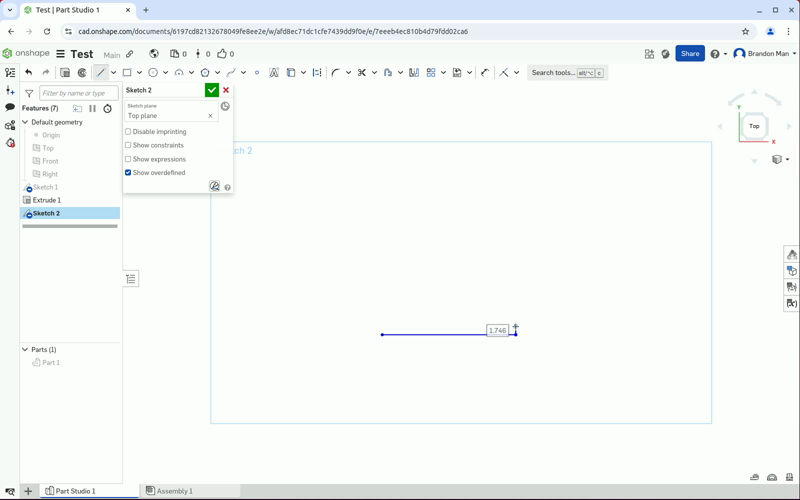
mouse_move(428, 326)
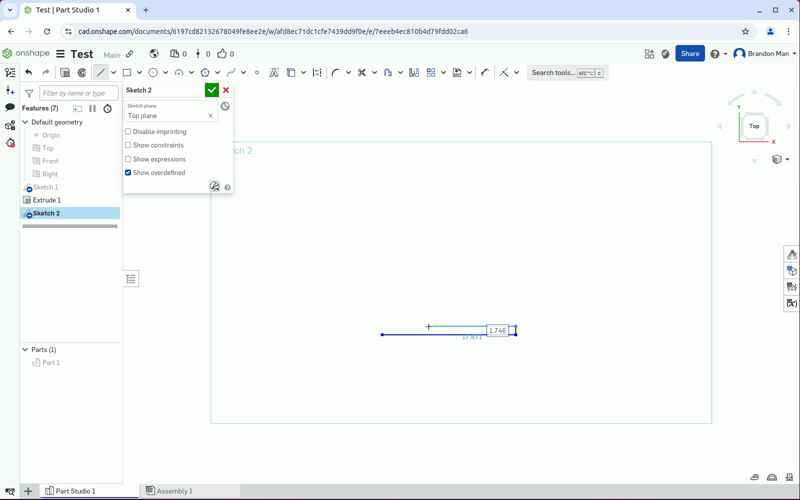
click(428, 326)
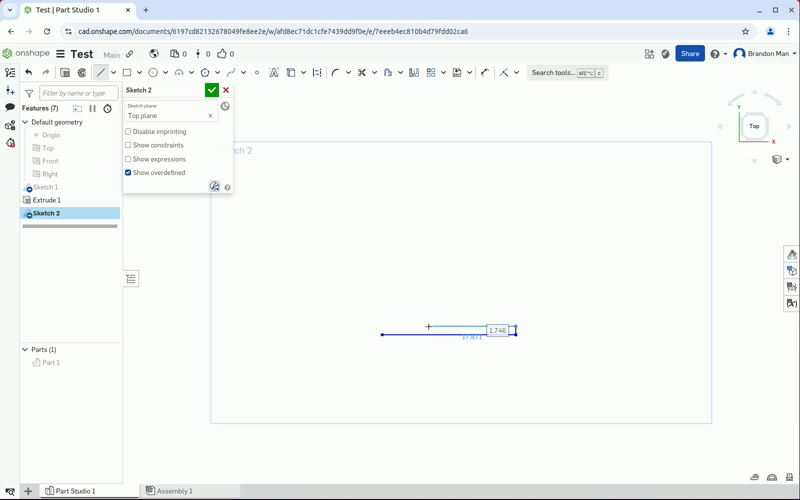
key_up(shift)
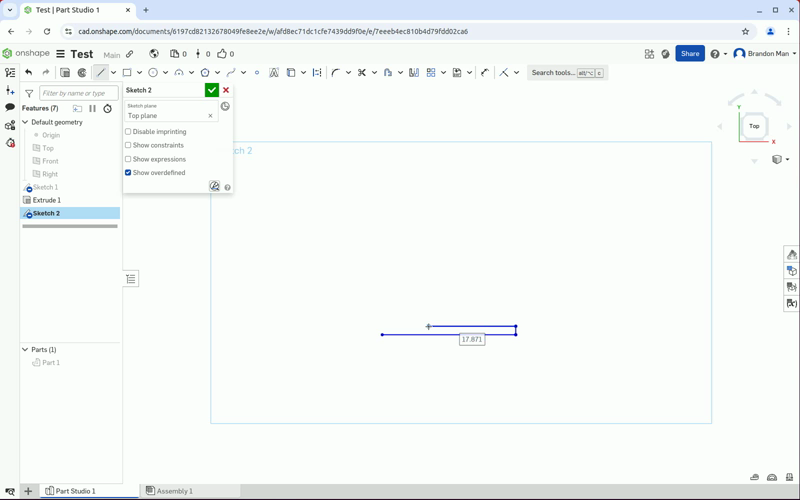
key_down(shift)
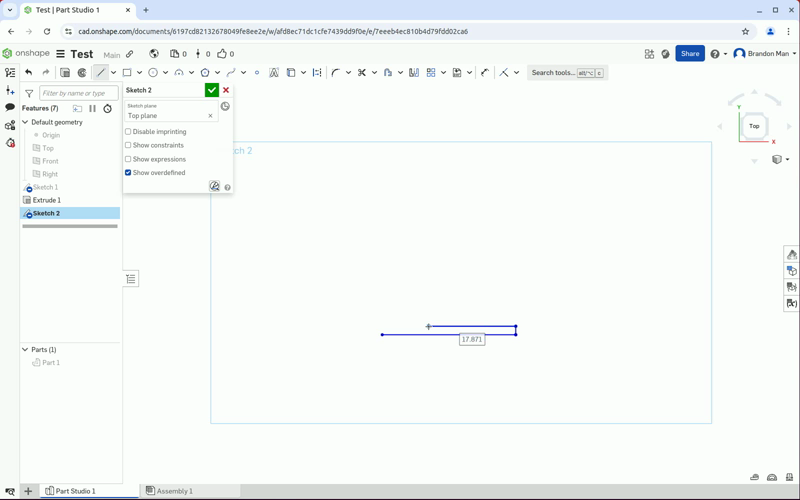
mouse_move(458, 326)
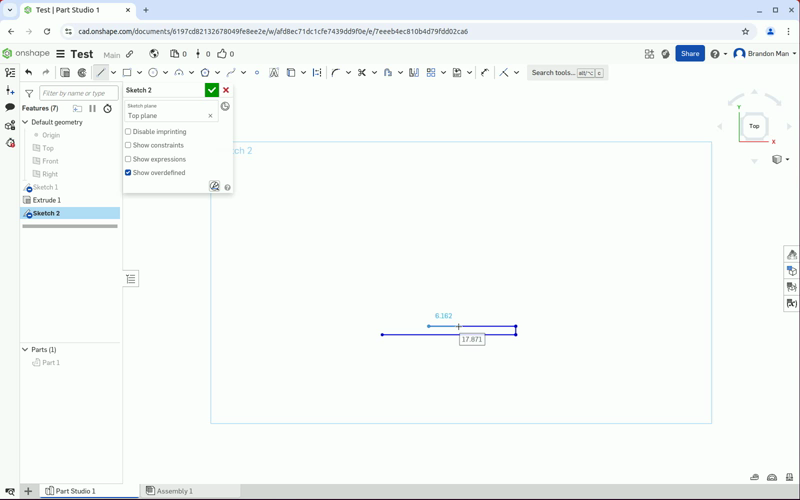
mouse_move(382, 326)
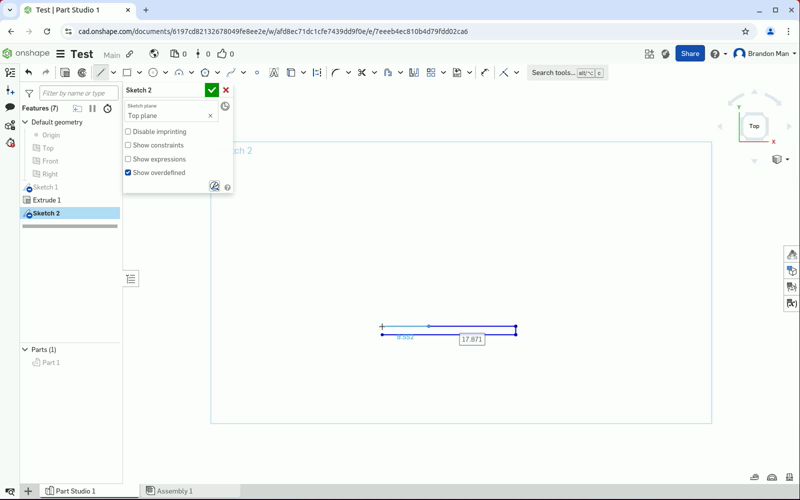
click(382, 326)
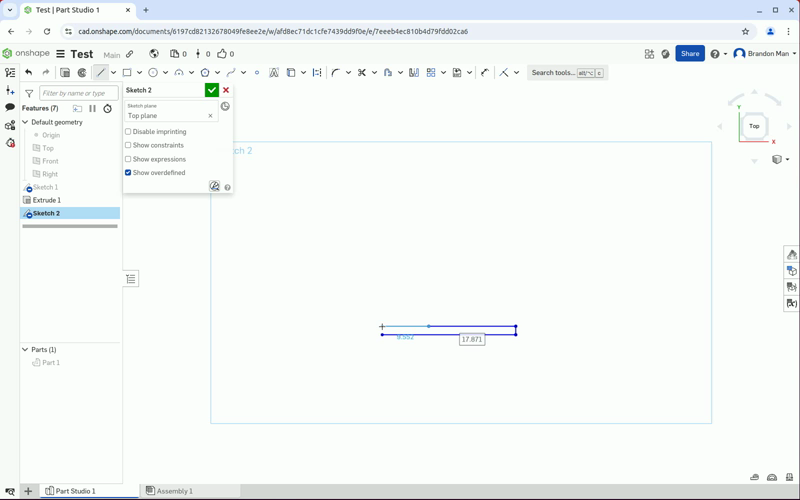
key_up(shift)
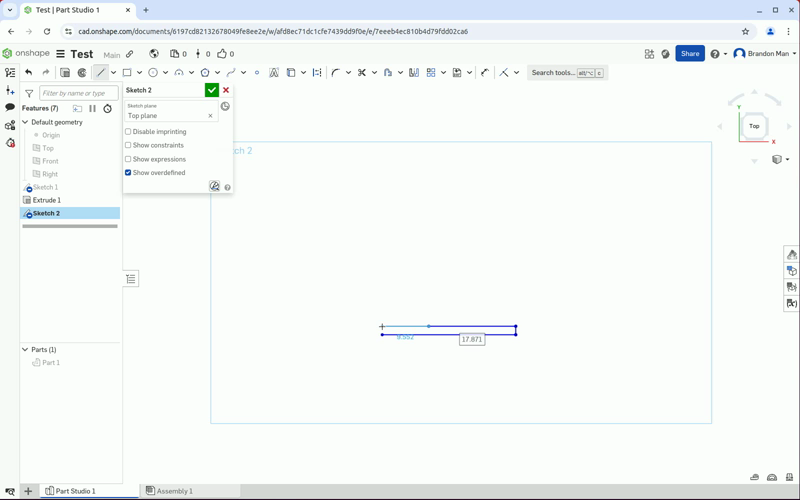
mouse_move(412, 326)
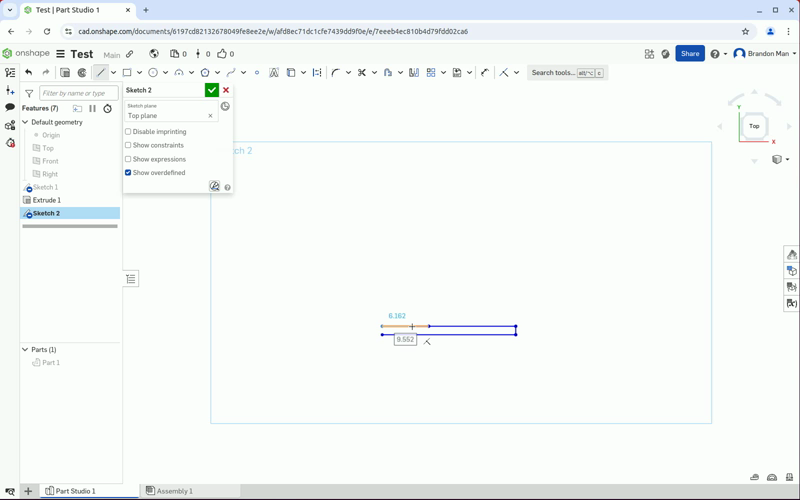
key_down(shift)
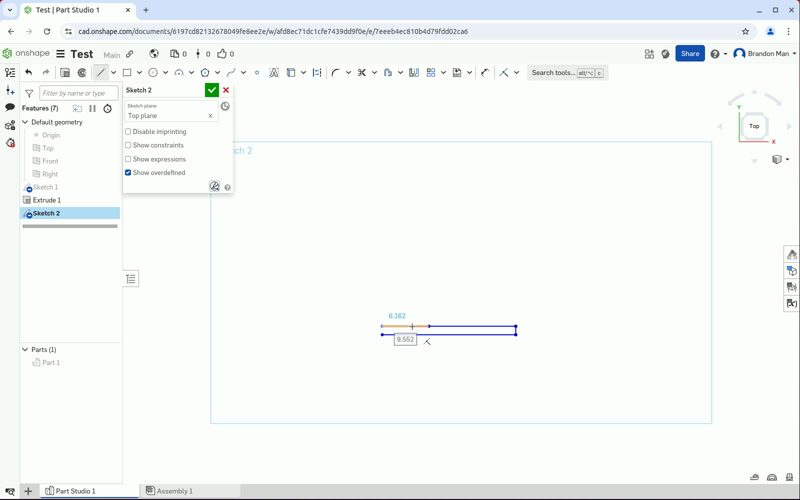
mouse_move(382, 334)
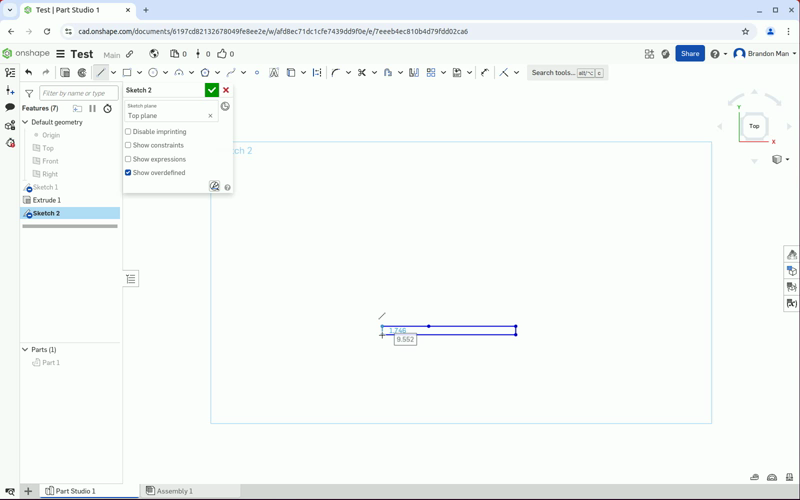
key_up(shift)
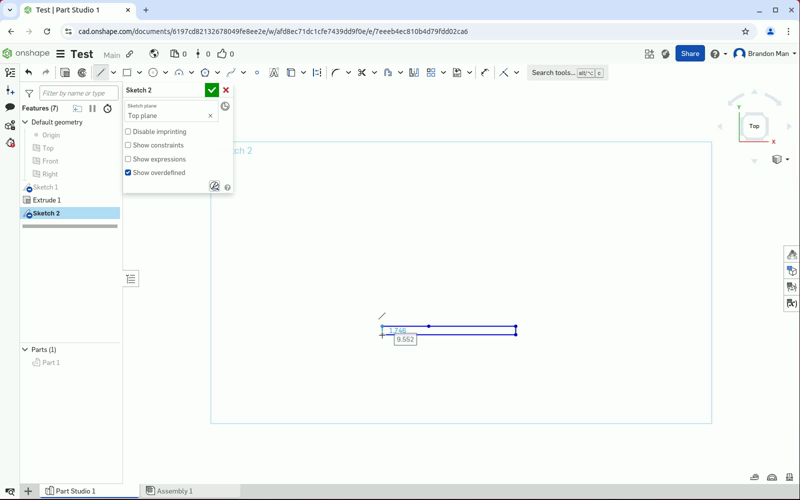
click(382, 334)
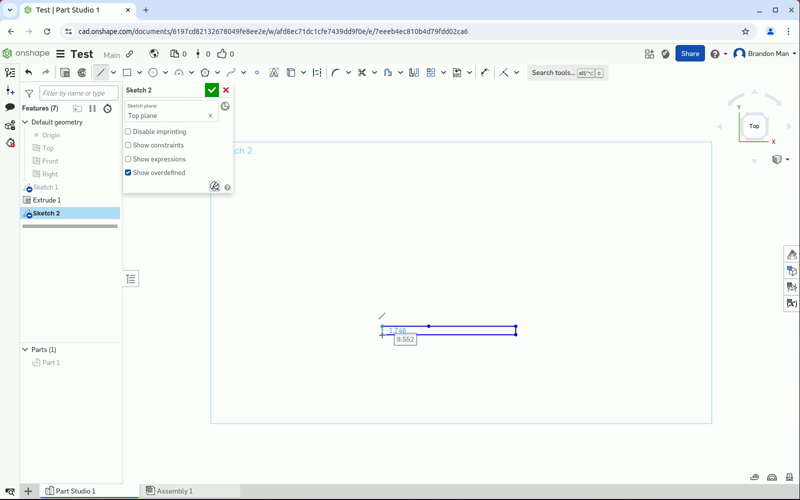
key(esc)
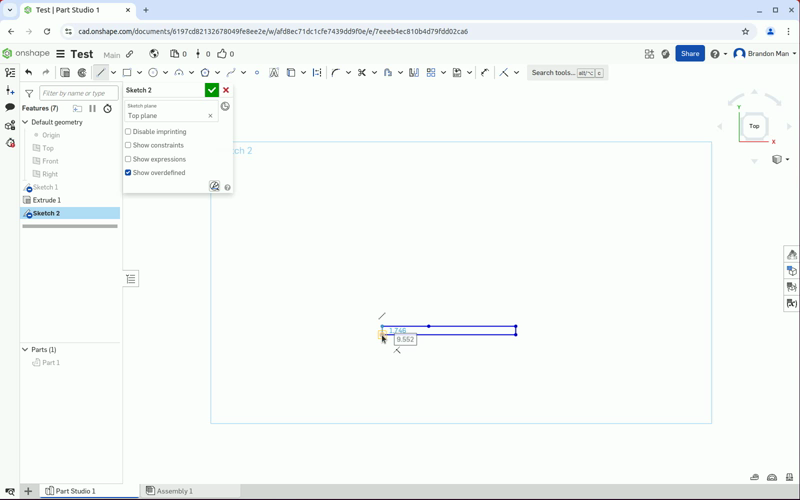
mouse_move(465, 332)
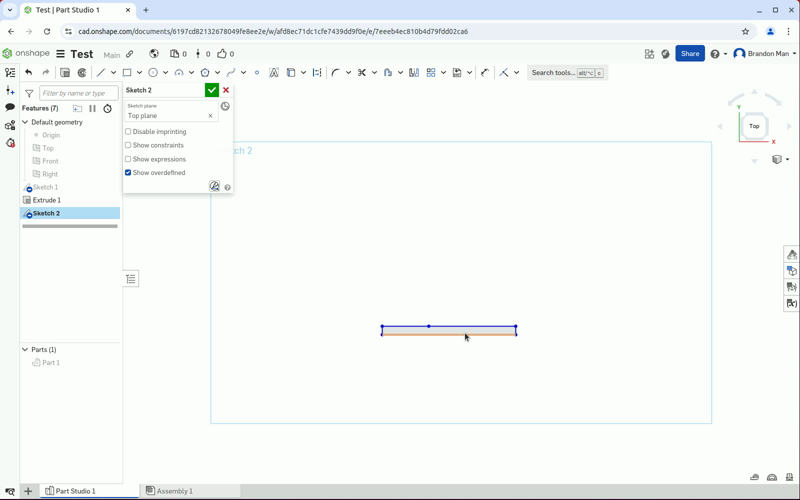
scroll(6)
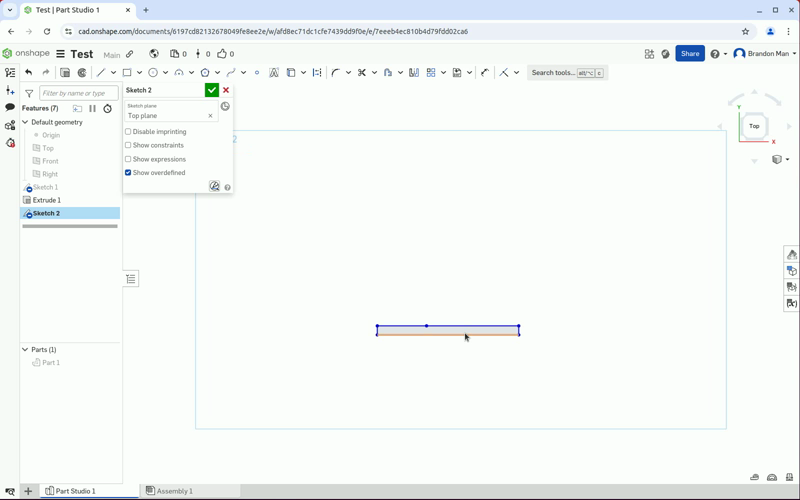
scroll(6)
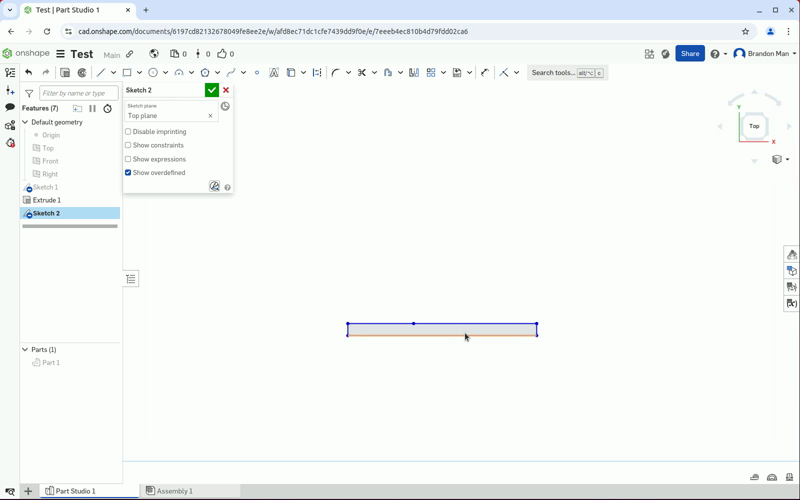
scroll(6)
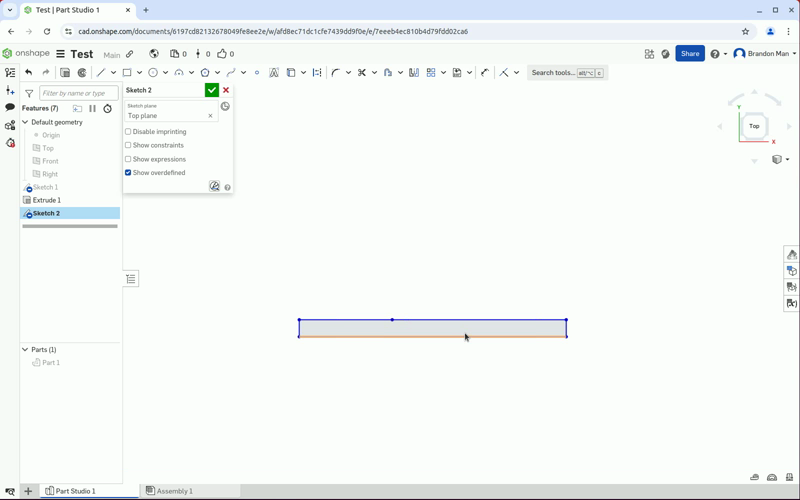
scroll(6)
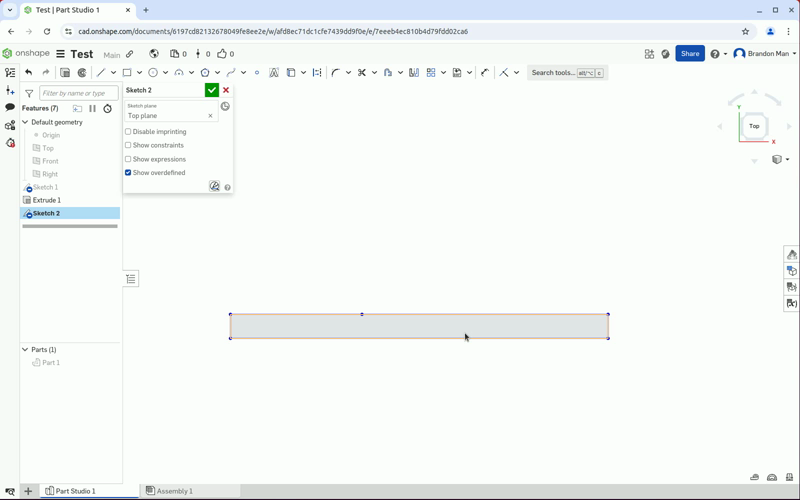
scroll(6)
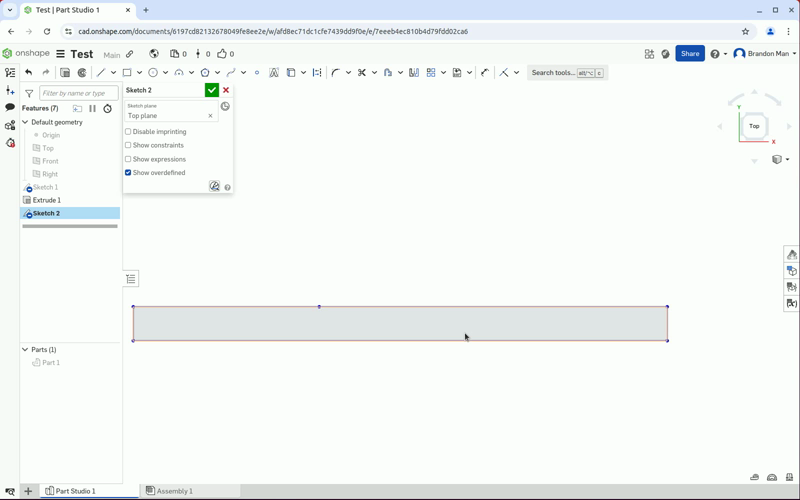
scroll(6)
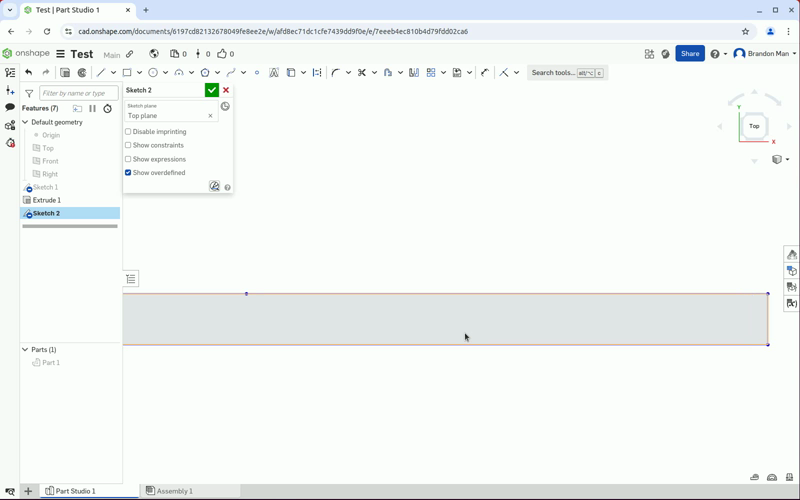
scroll(6)
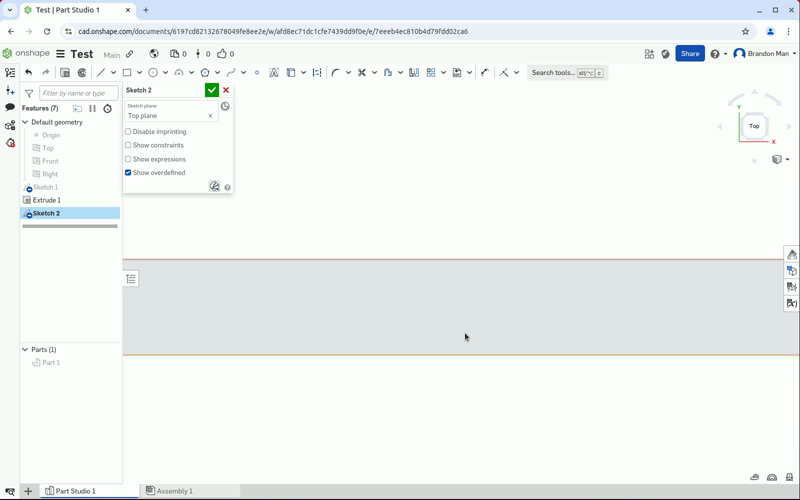
click(465, 332)
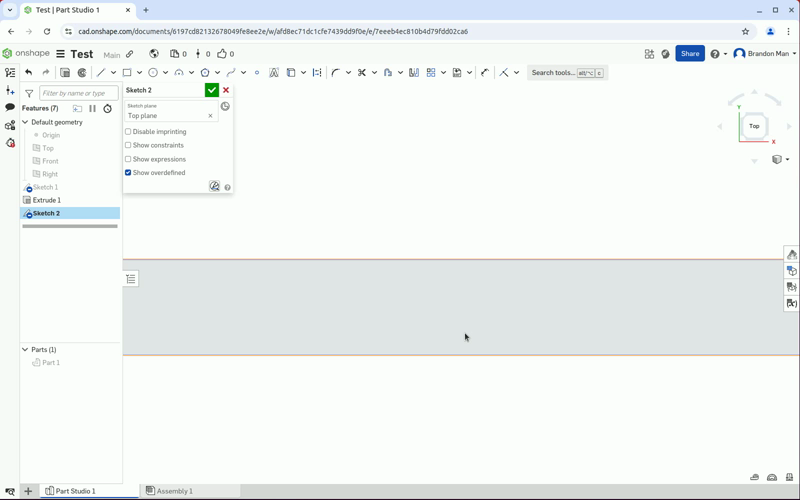
scroll(-6)
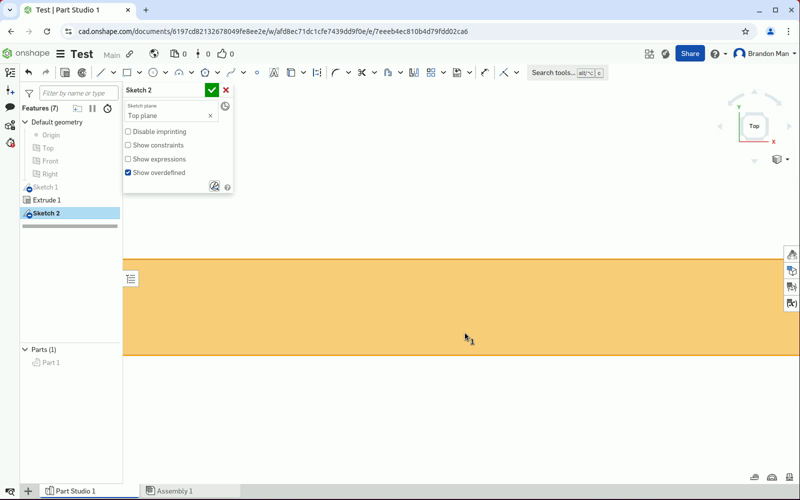
scroll(-6)
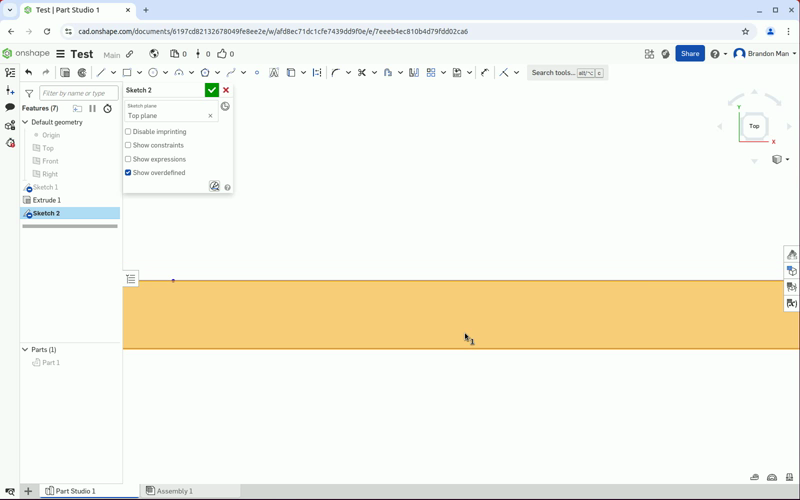
scroll(-6)
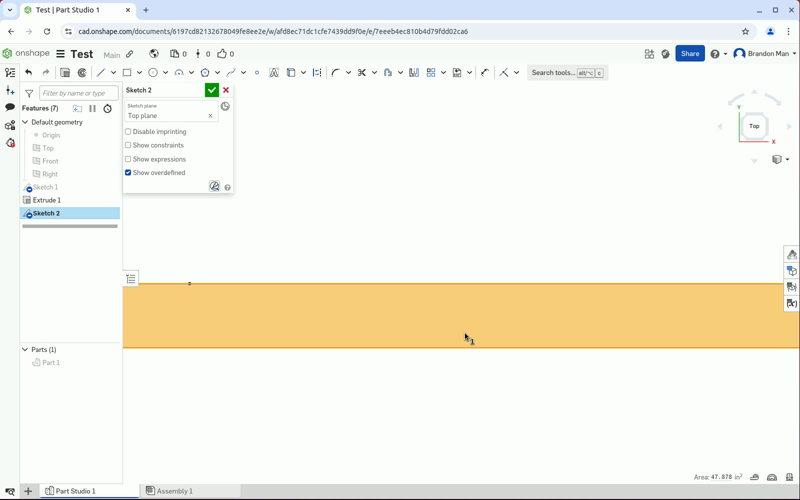
scroll(-6)
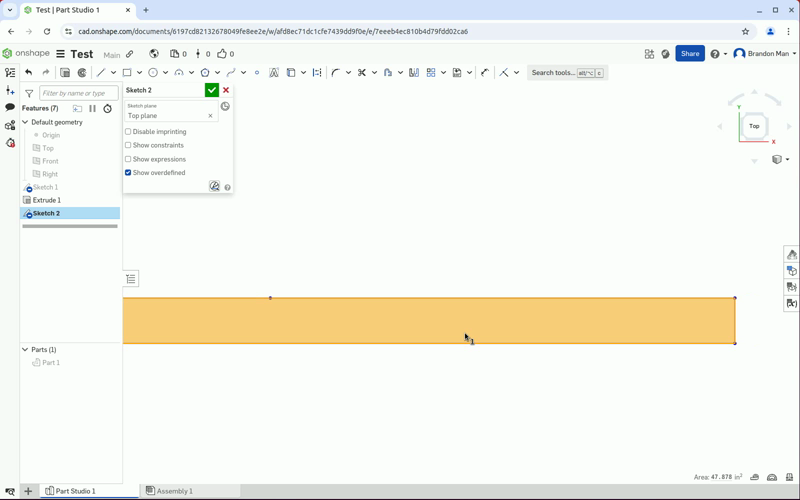
scroll(-6)
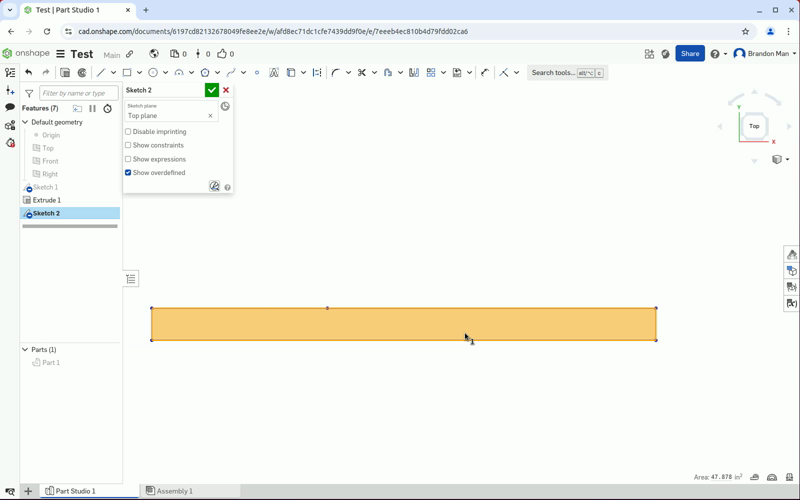
scroll(-6)
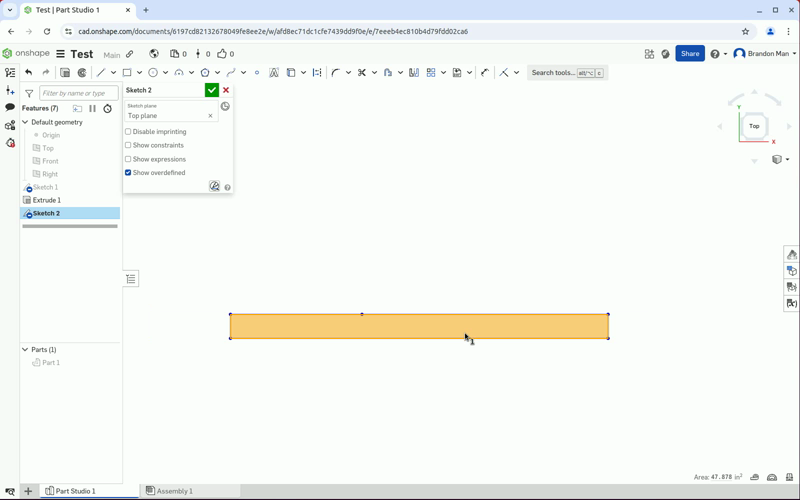
scroll(-6)
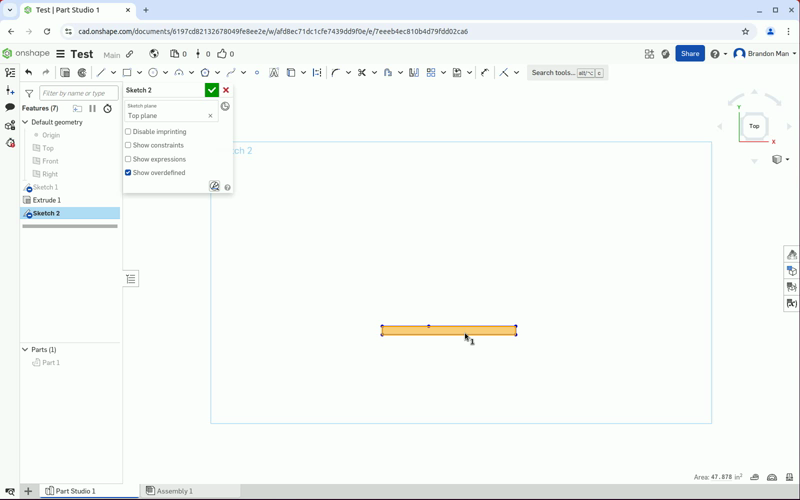
mouse_move(73, 352)
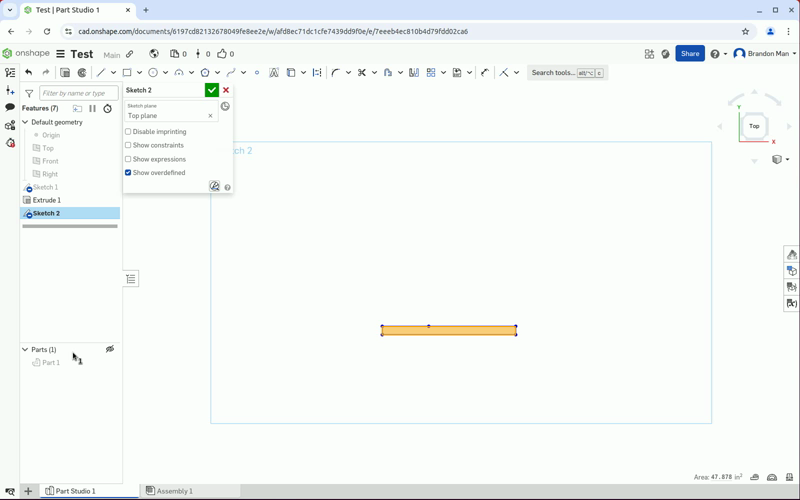
key(shift+y)
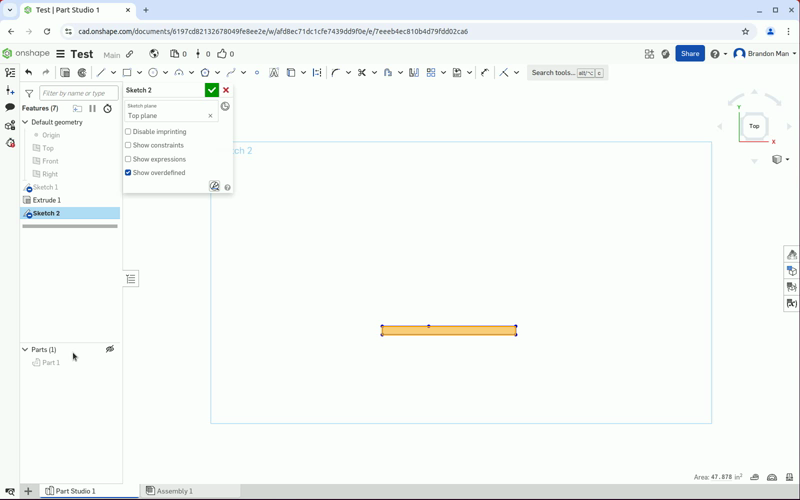
key(shift+e)
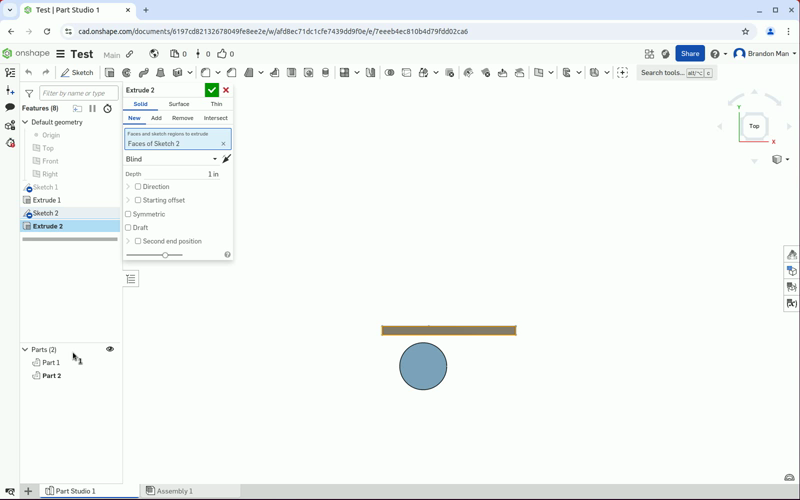
mouse_move(143, 106)
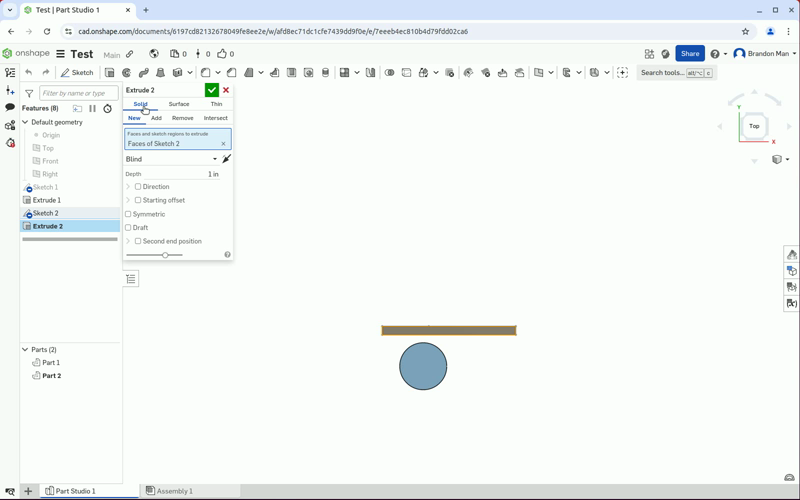
click(143, 106)
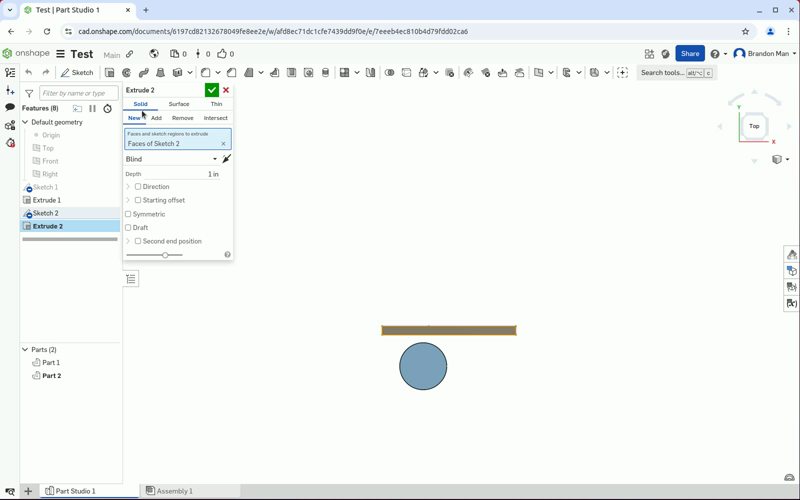
mouse_move(137, 120)
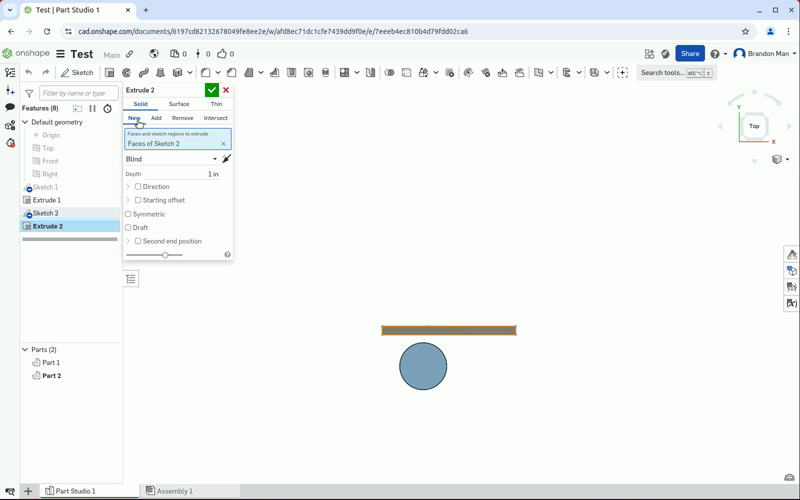
click(137, 120)
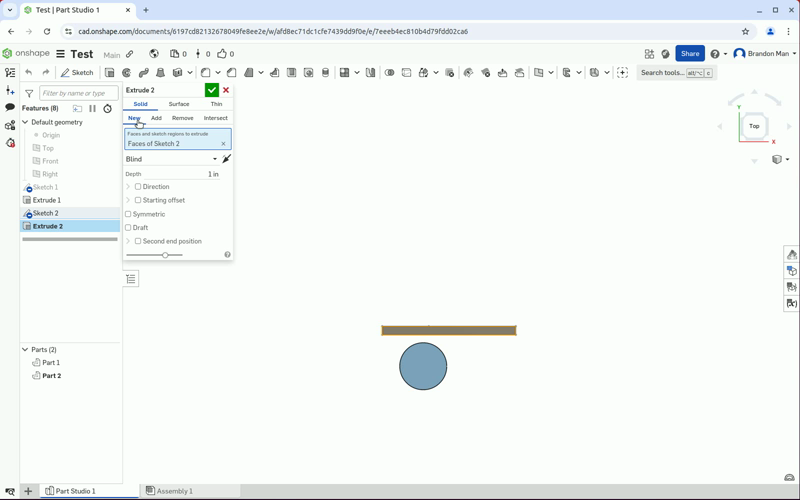
key(tab, 4)
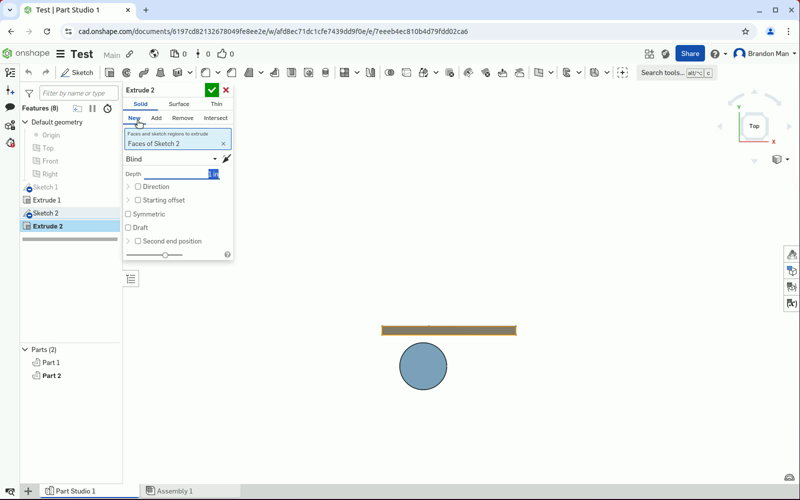
text(-6.74)
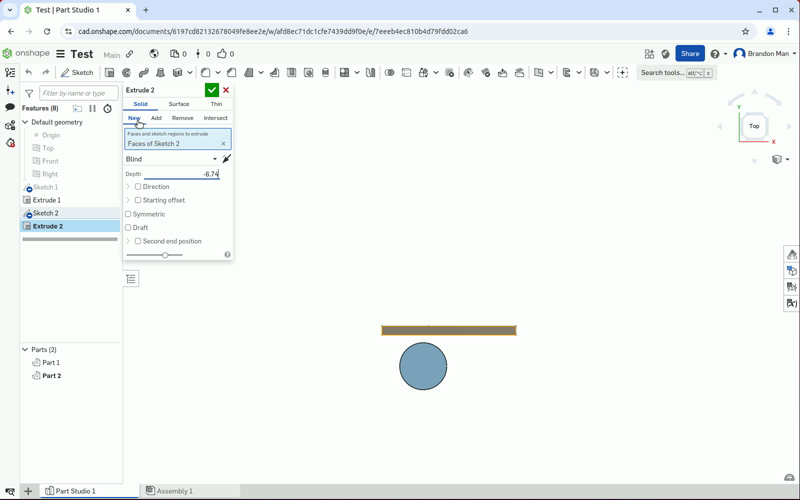
key(enter)
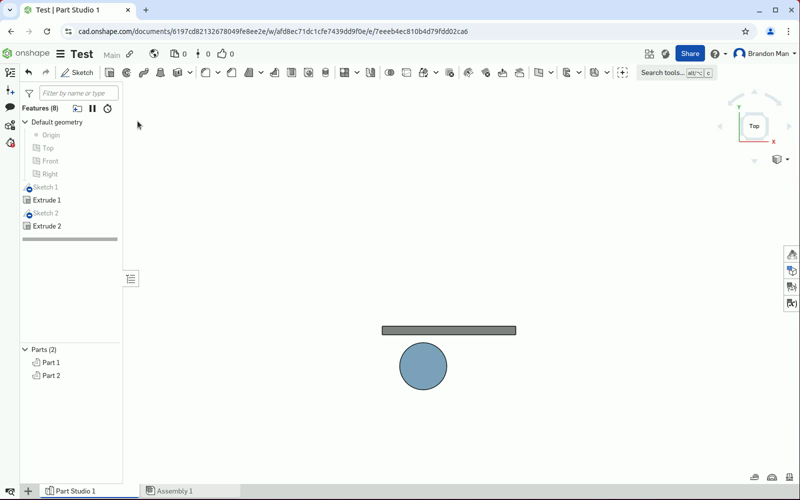
key(shift+h)
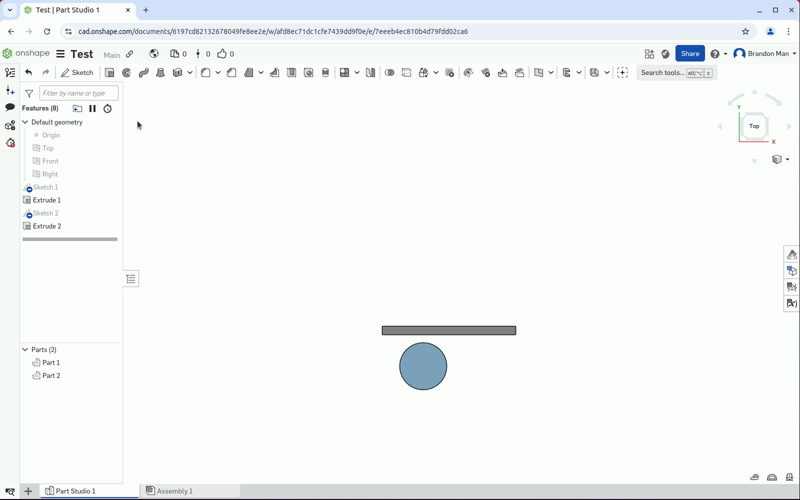
key(shift+h)
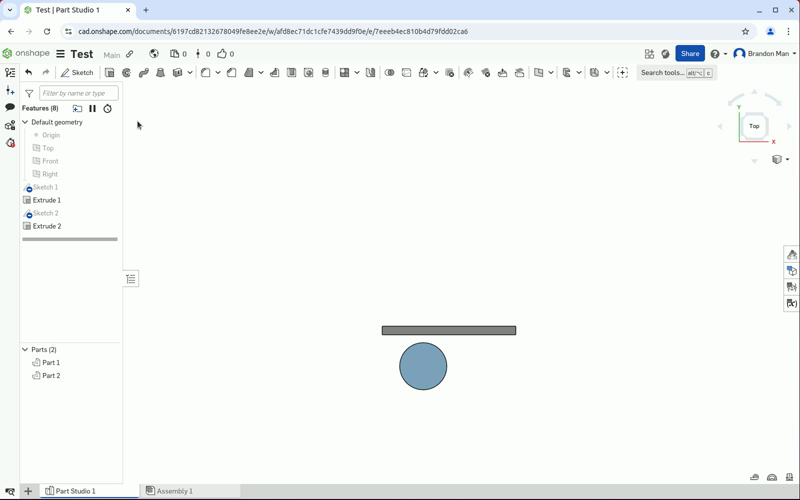
mouse_move(73, 189)
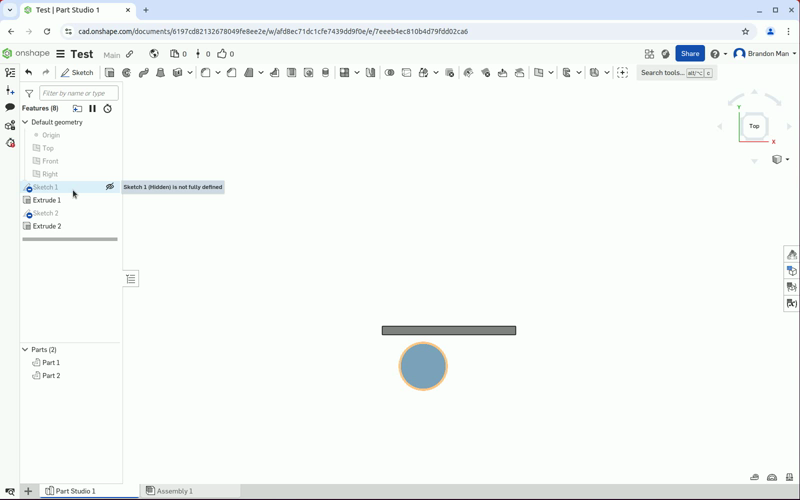
click(73, 189)
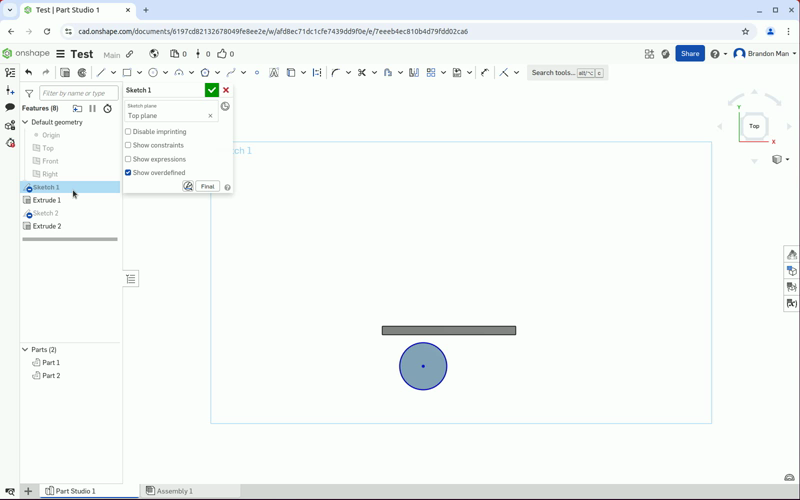
mouse_move(229, 92)
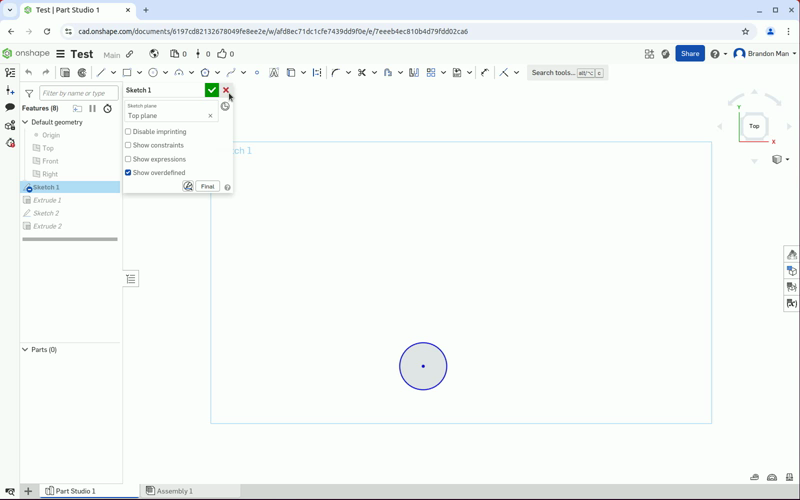
click(229, 92)
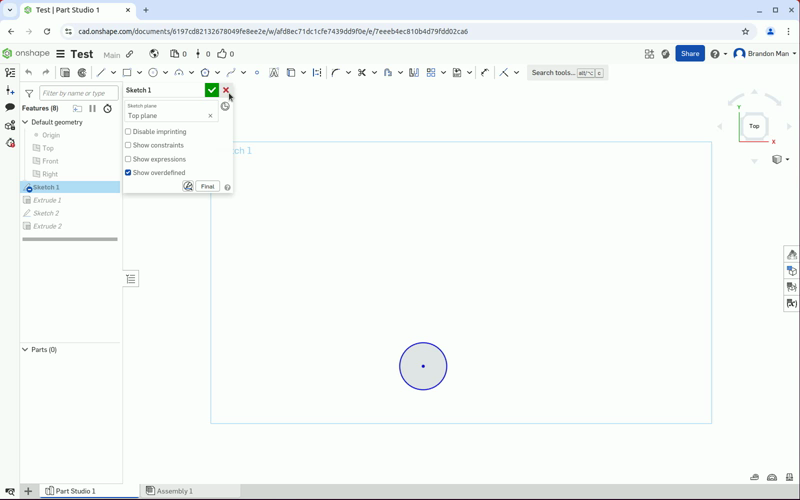
key(shift+s)
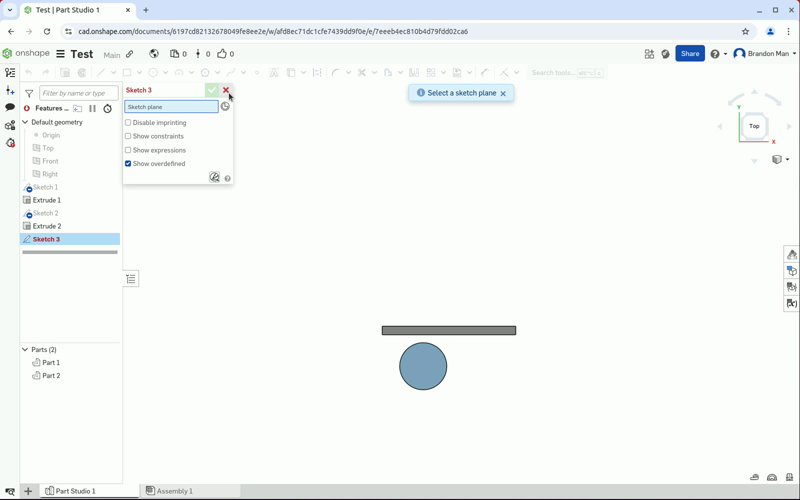
mouse_move(73, 150)
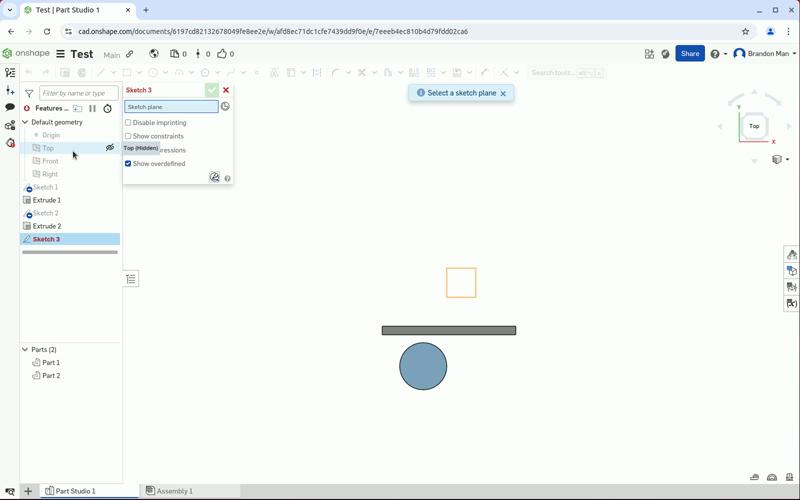
click(73, 150)
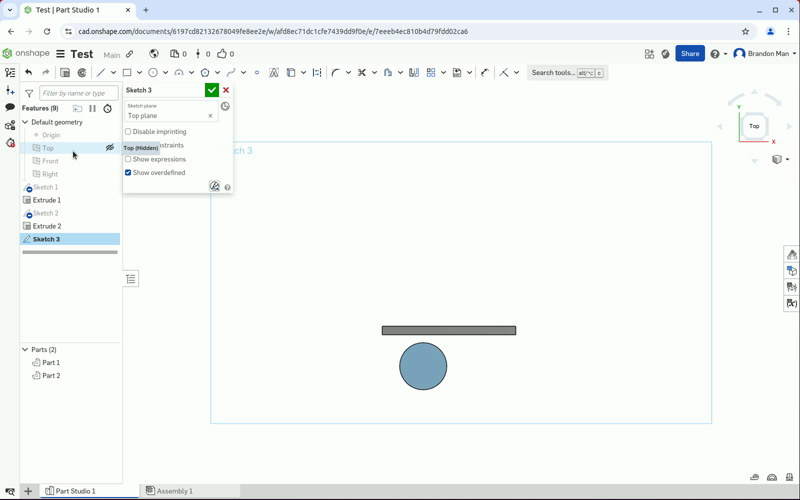
mouse_move(73, 352)
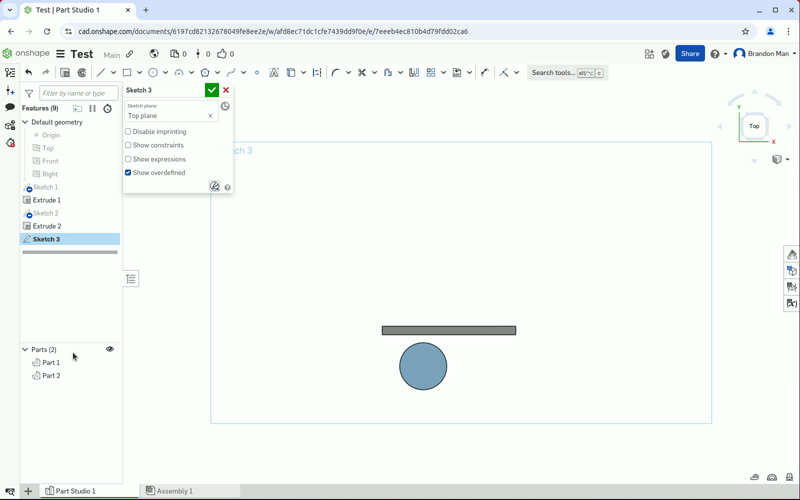
key(y)
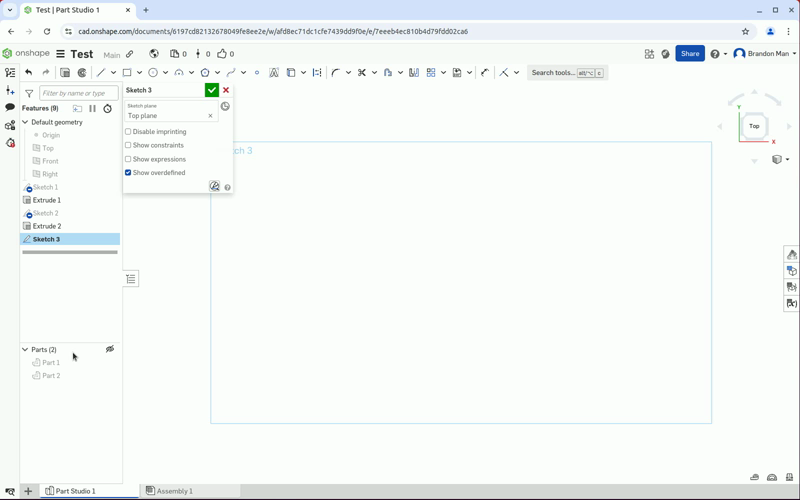
key(l)
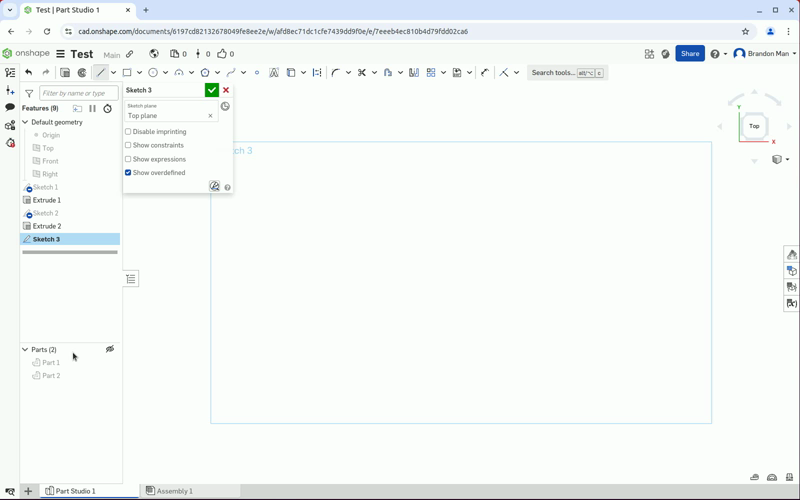
key_down(shift)
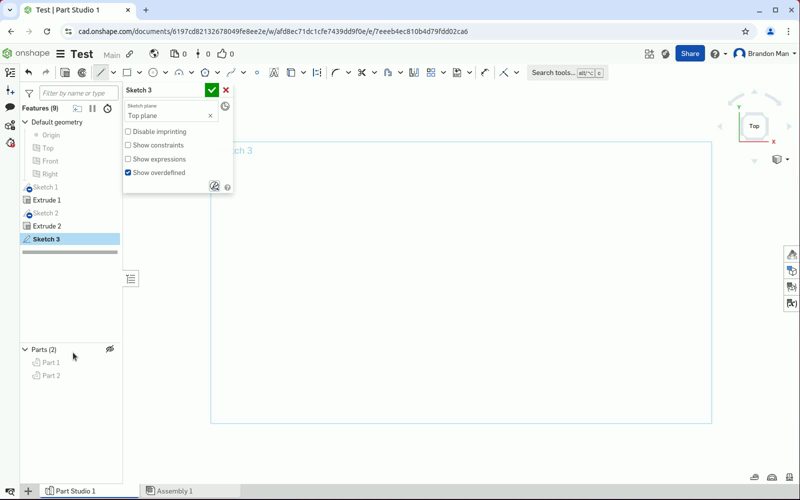
mouse_move(379, 326)
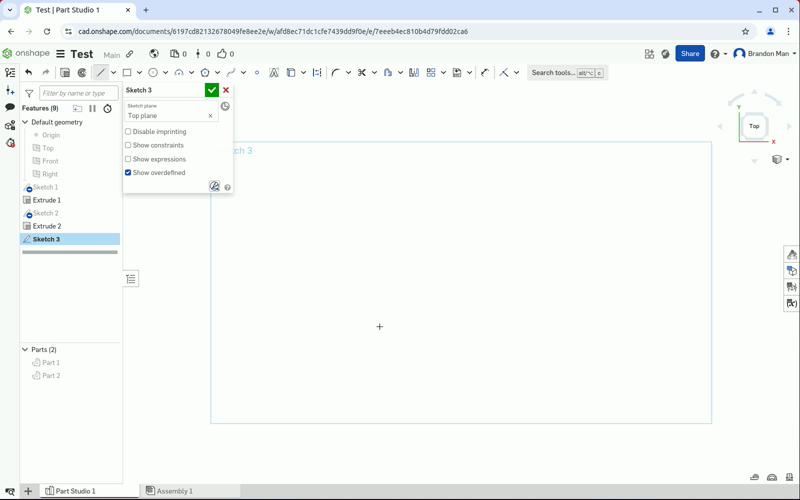
click(379, 326)
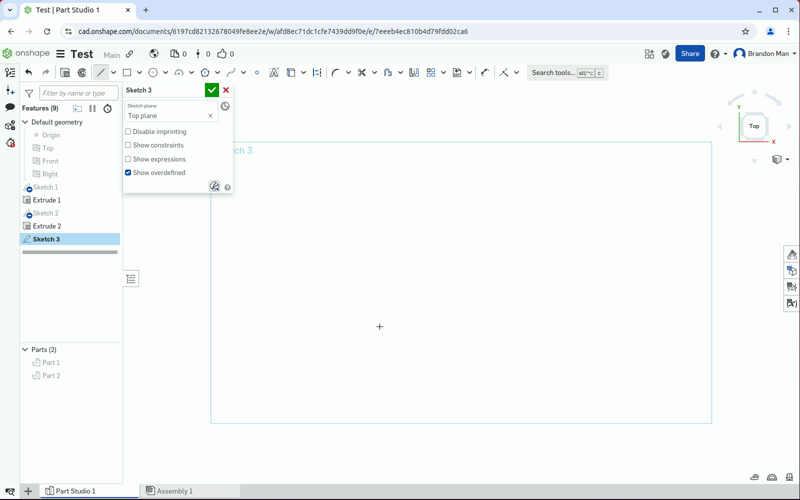
key_up(shift)
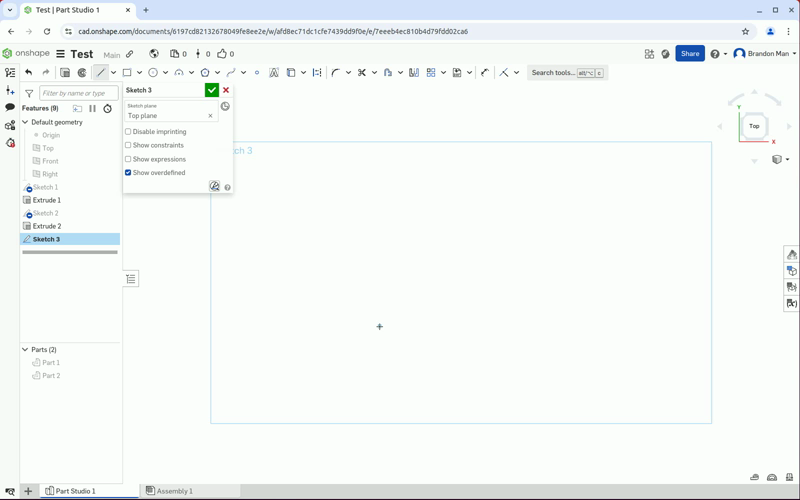
key_down(shift)
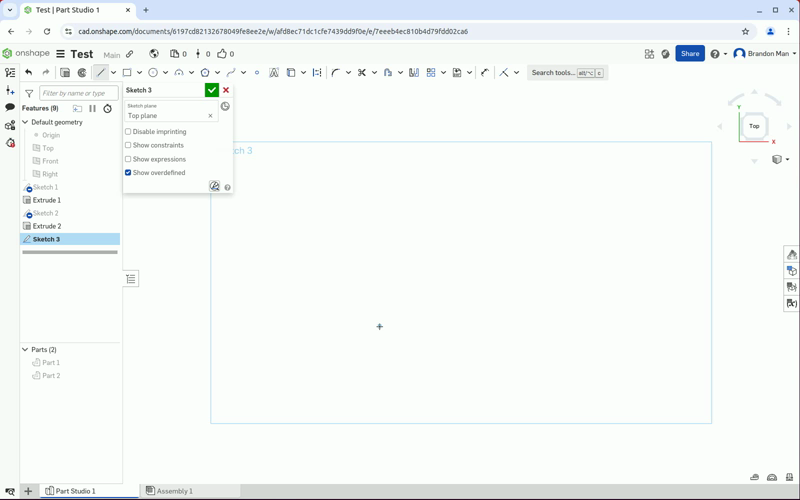
mouse_move(409, 326)
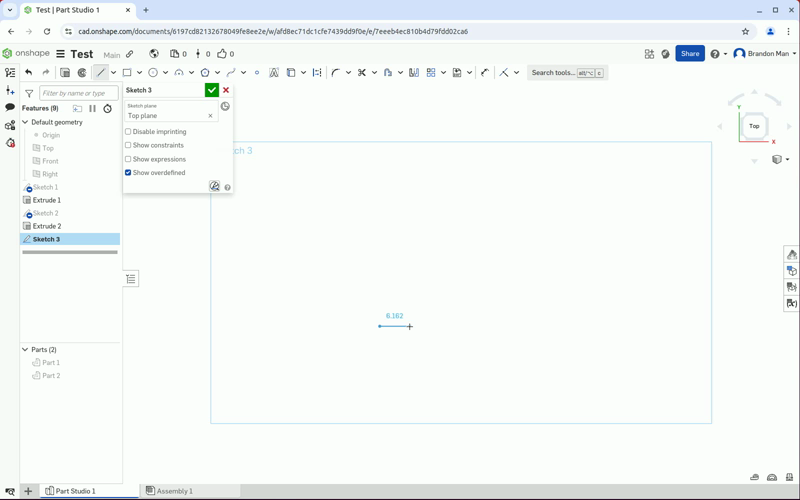
mouse_move(383, 326)
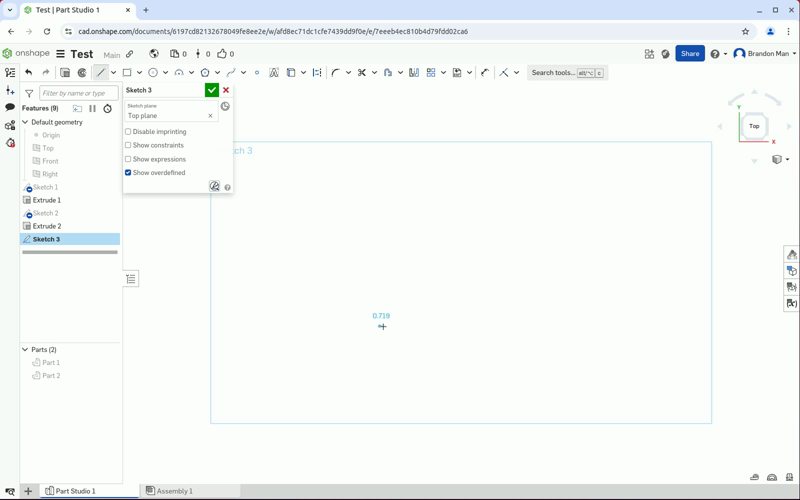
scroll(6)
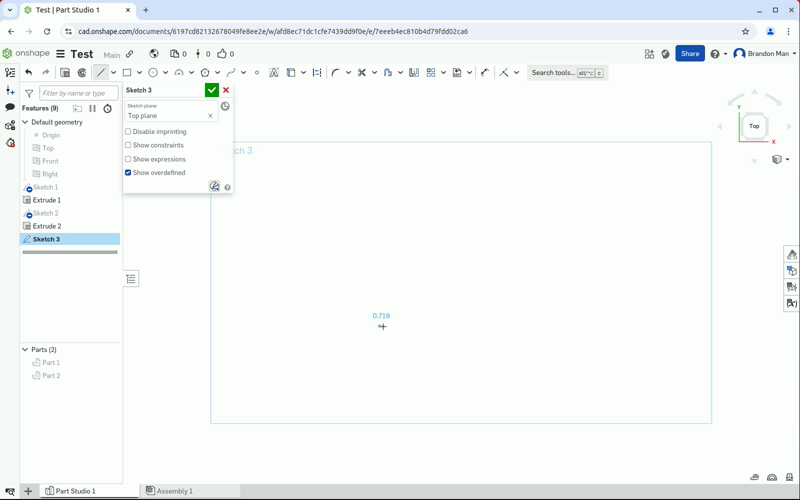
scroll(6)
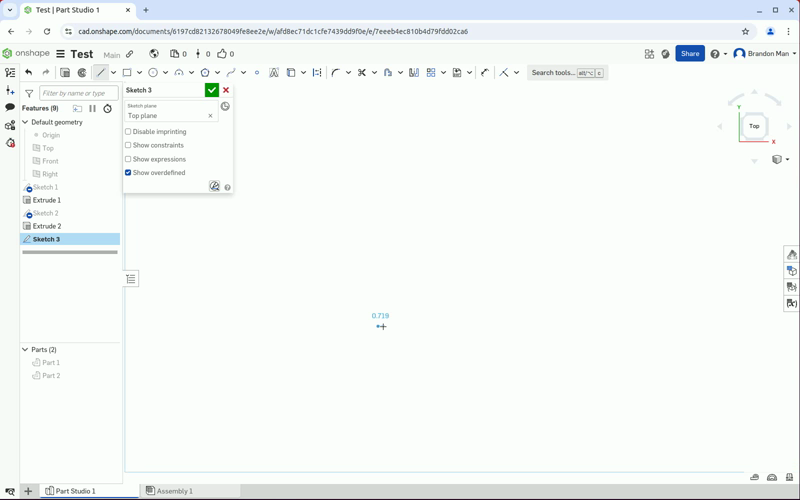
scroll(6)
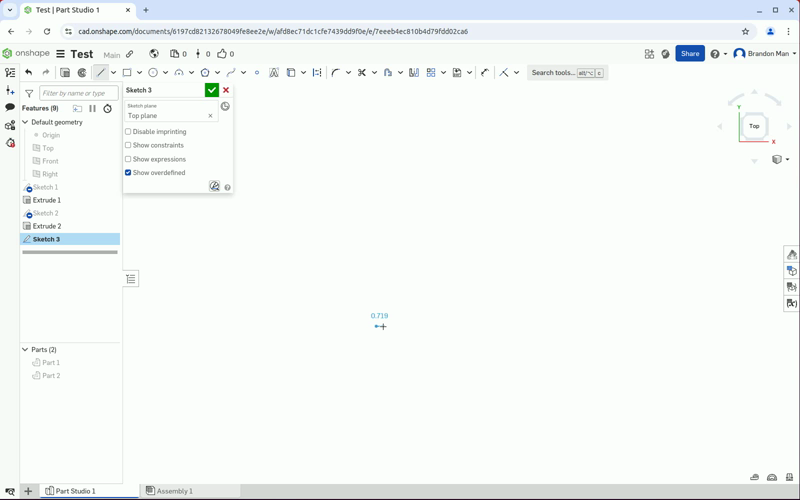
scroll(6)
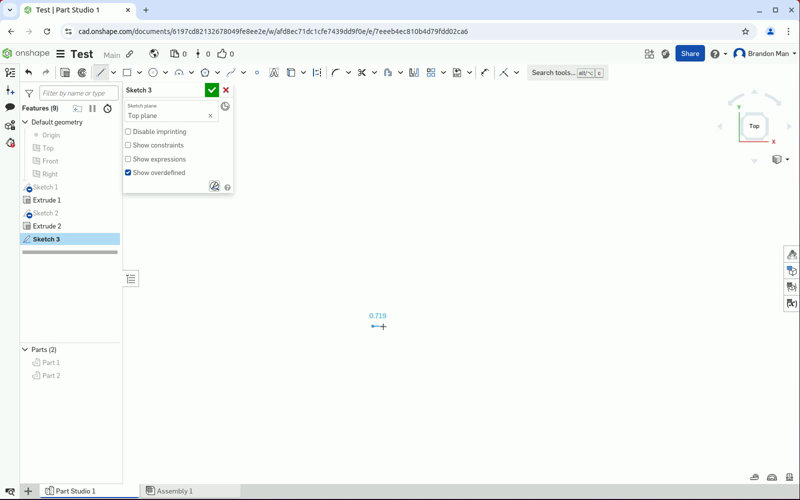
scroll(6)
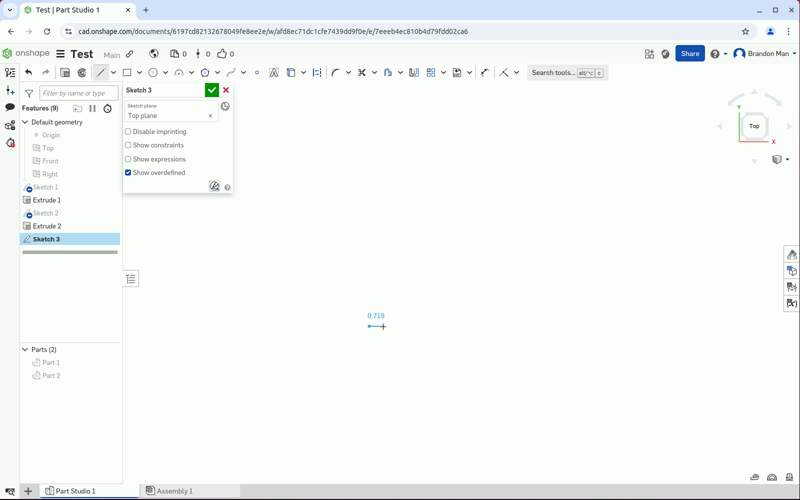
scroll(6)
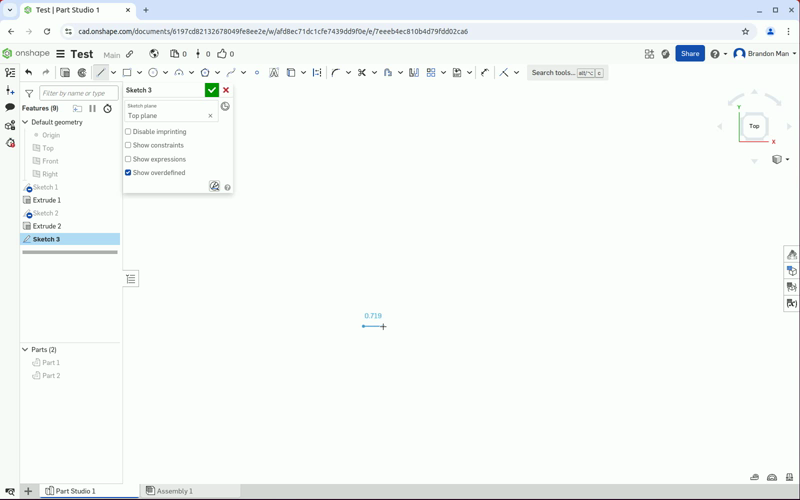
scroll(6)
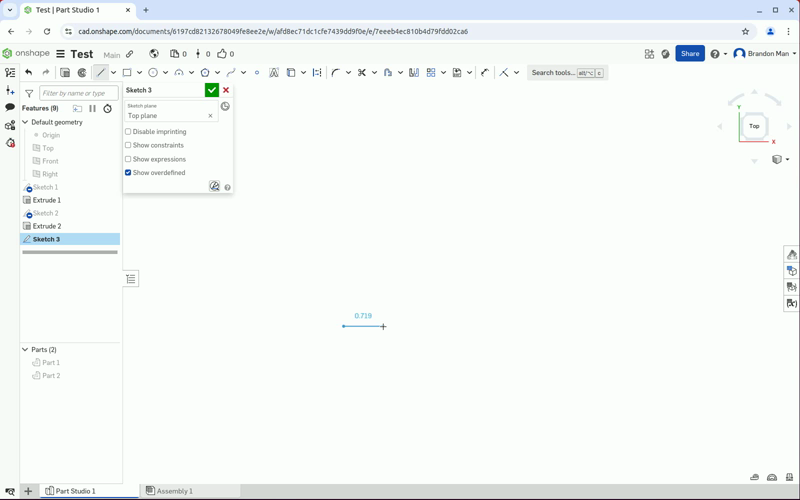
click(383, 326)
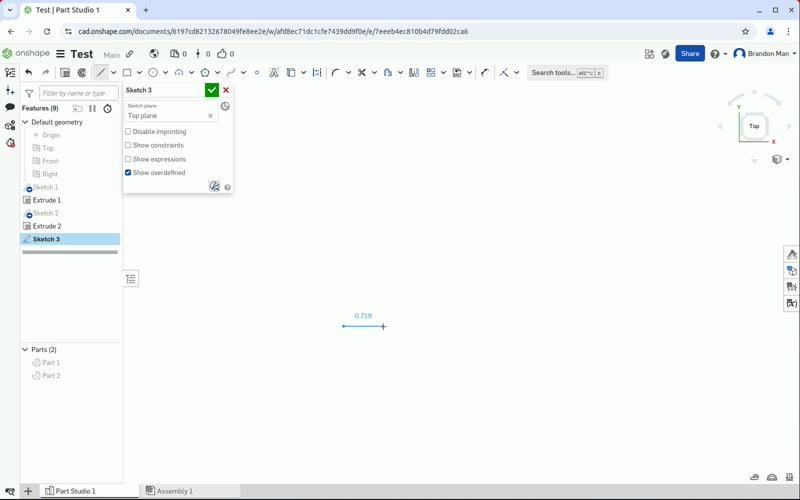
scroll(-6)
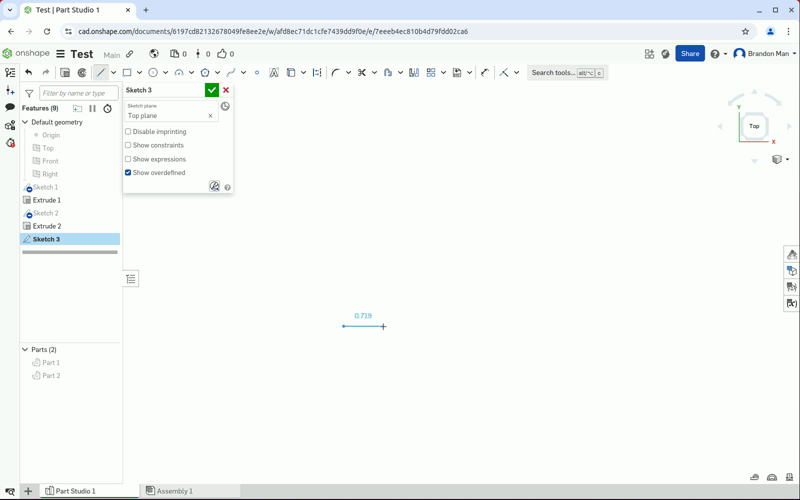
scroll(-6)
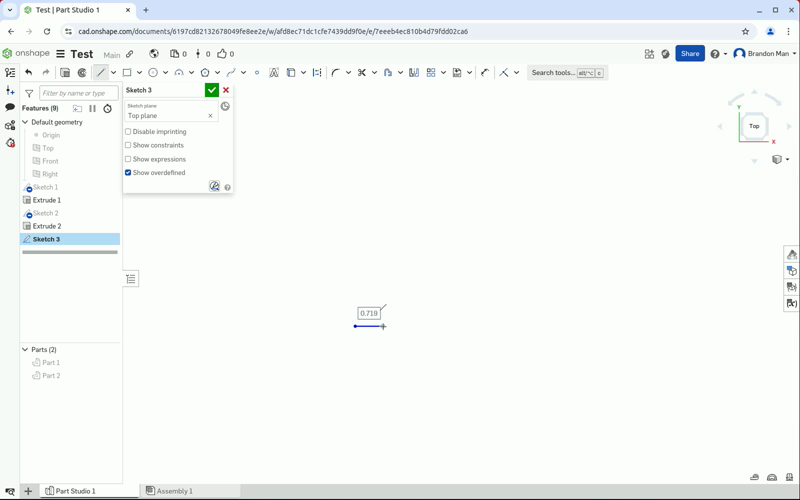
scroll(-6)
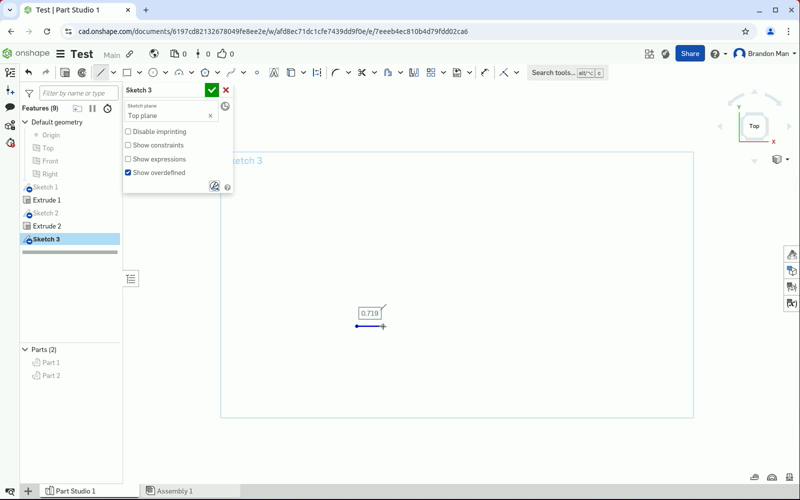
scroll(-6)
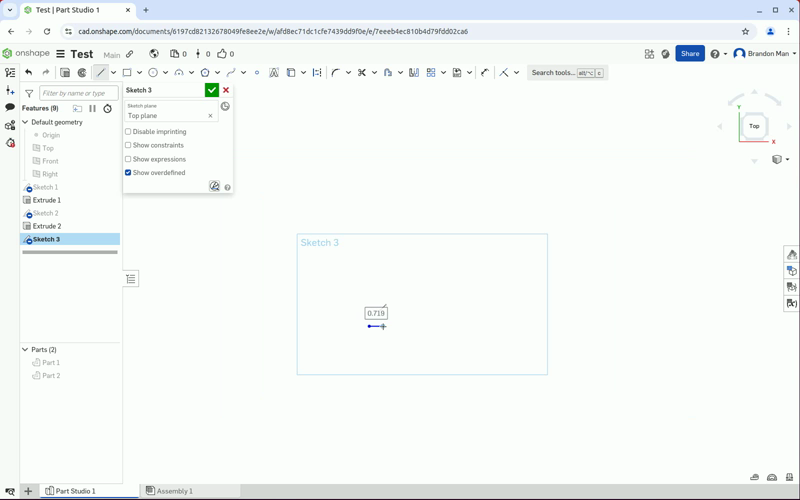
scroll(-6)
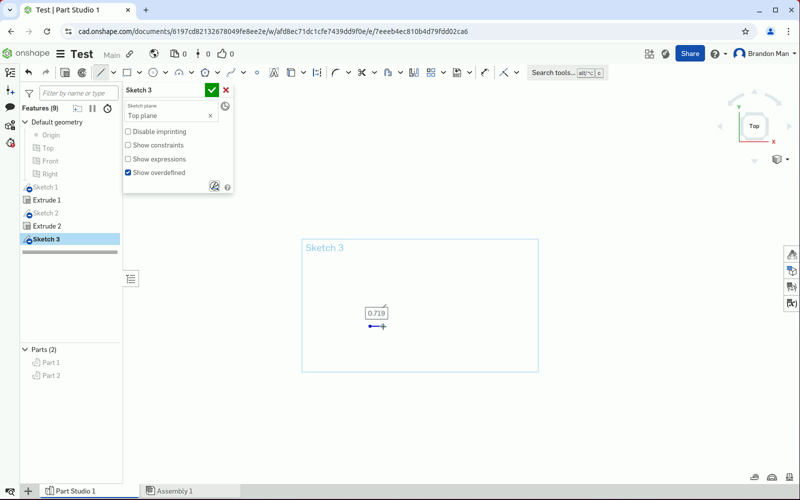
scroll(-6)
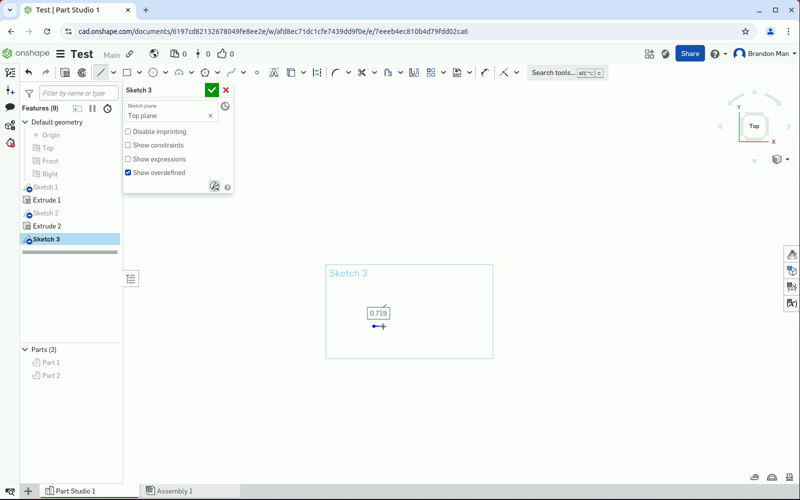
scroll(-6)
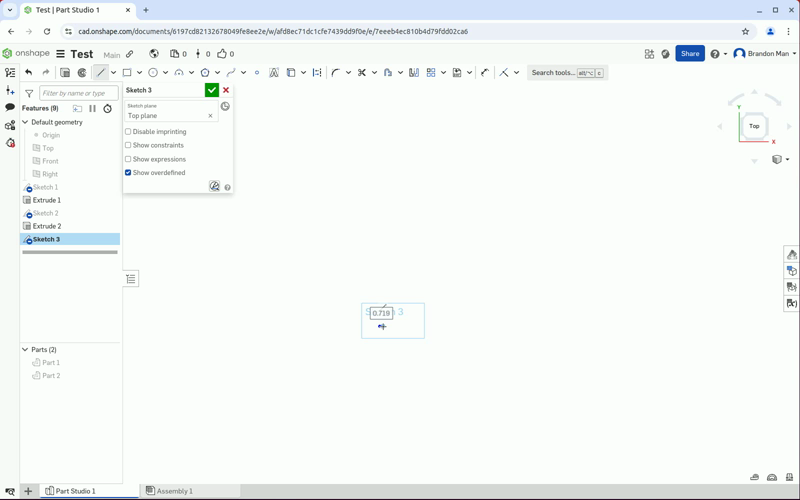
key_up(shift)
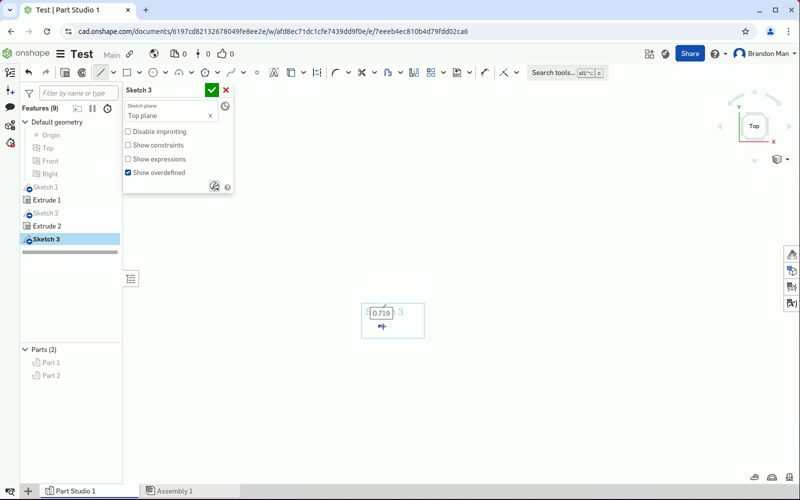
key_down(shift)
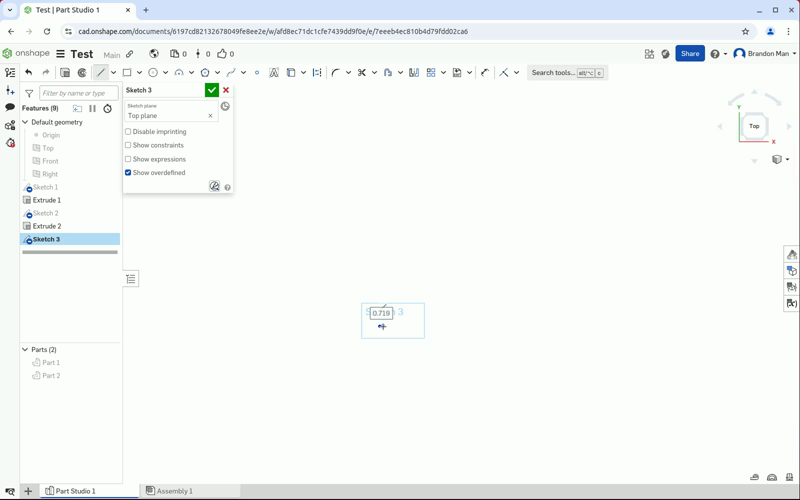
mouse_move(413, 326)
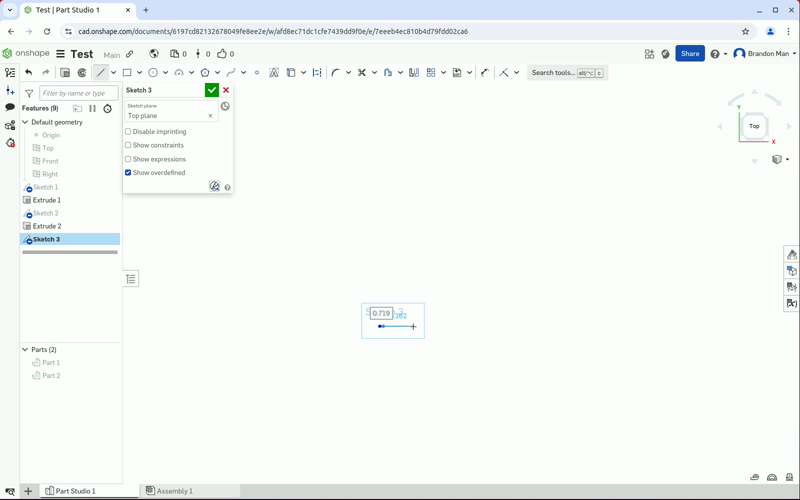
mouse_move(429, 326)
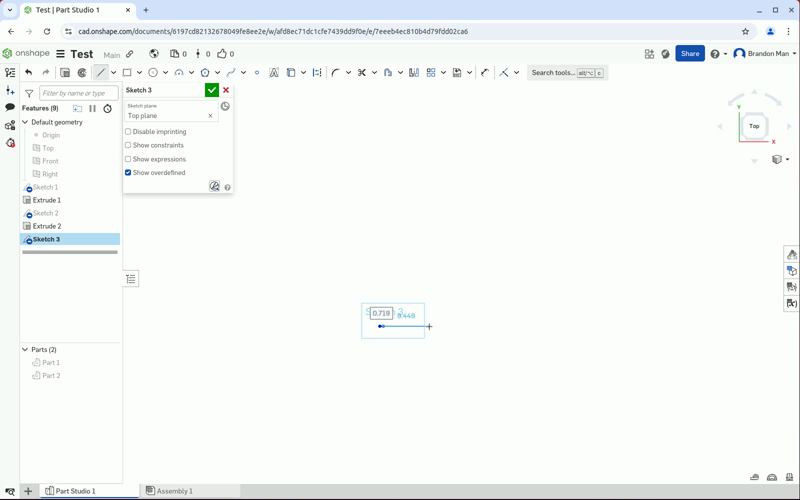
click(429, 326)
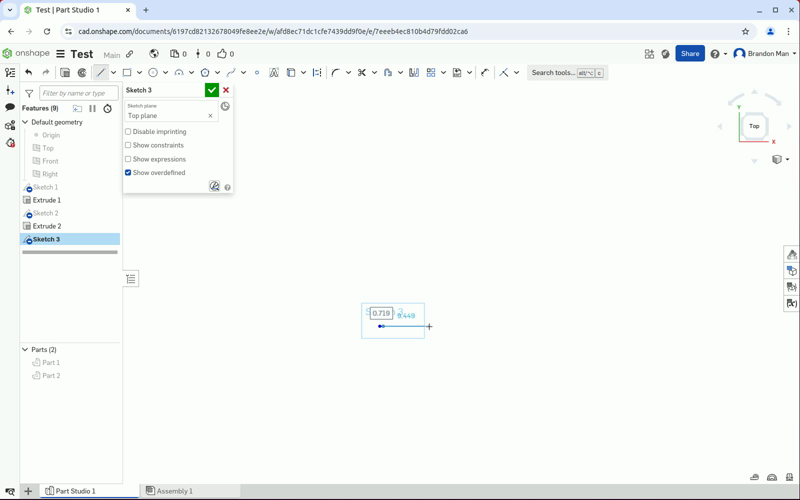
key_up(shift)
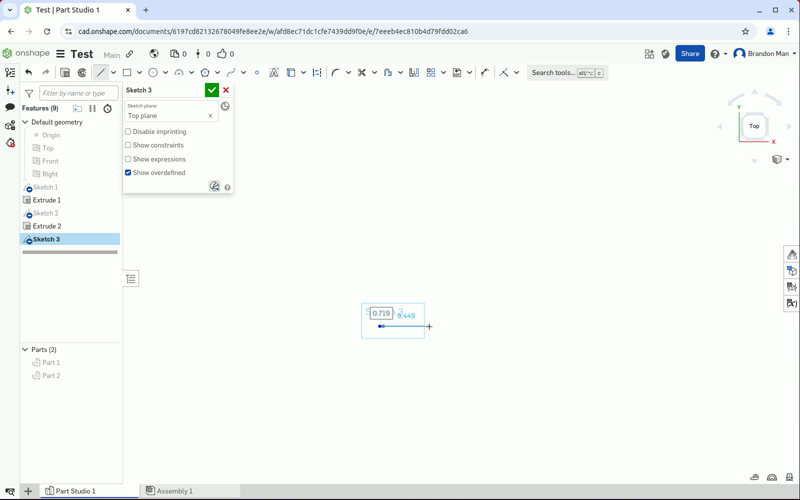
key_down(shift)
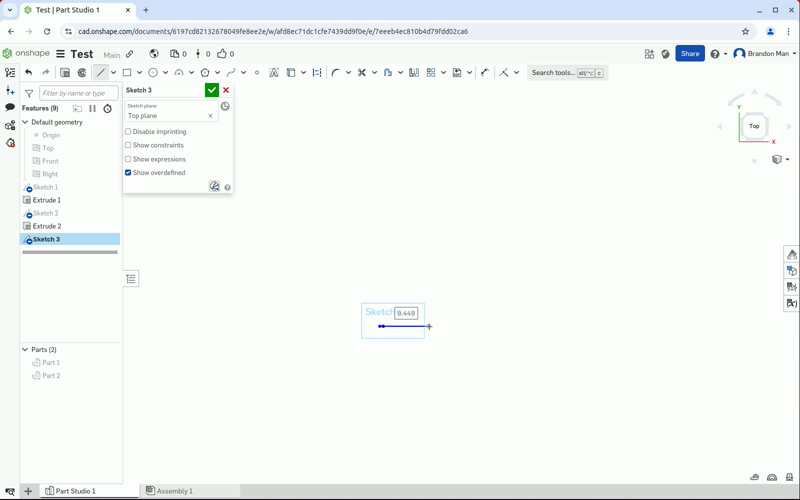
mouse_move(429, 170)
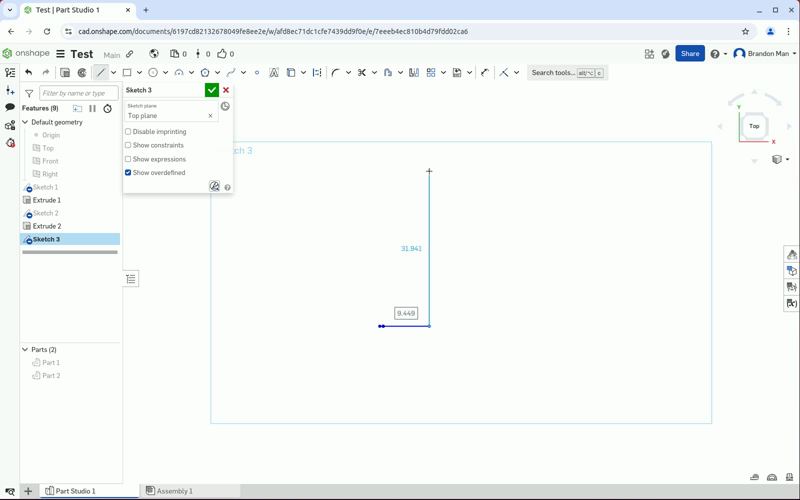
click(429, 170)
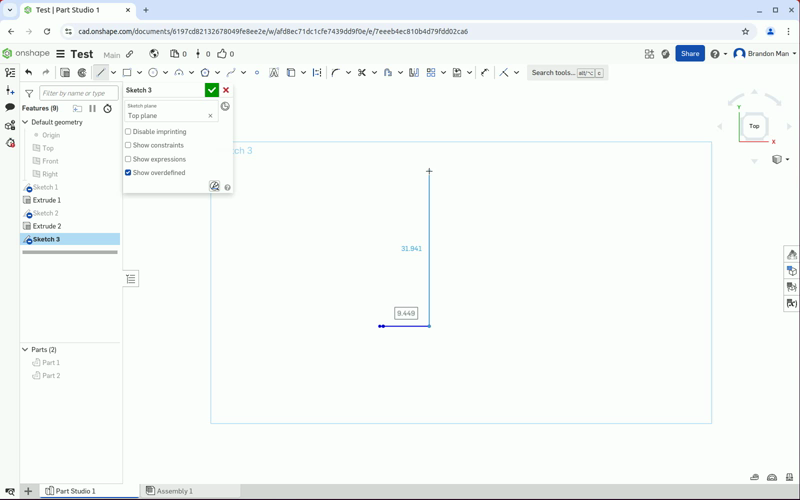
key_up(shift)
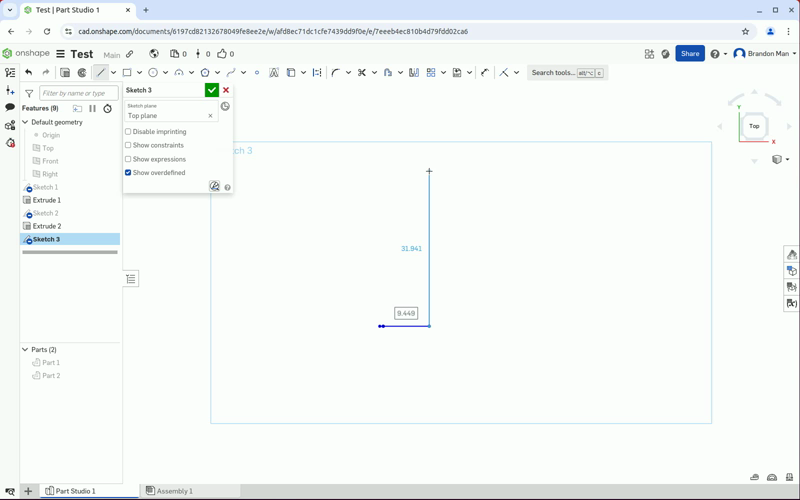
key_down(shift)
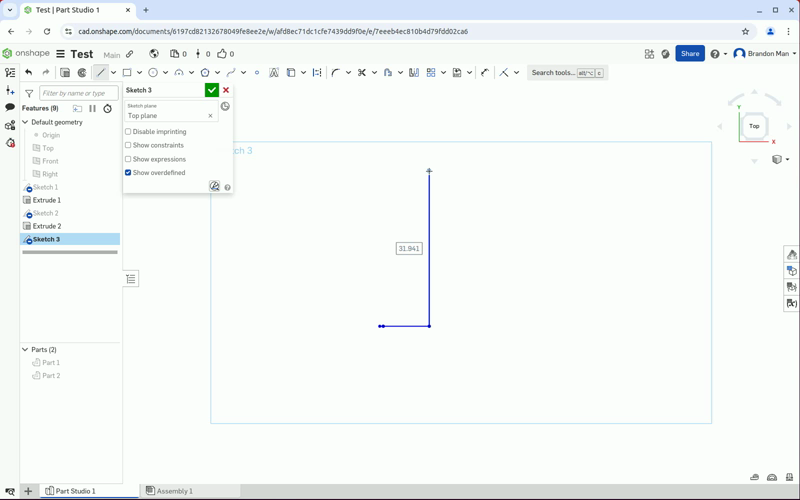
mouse_move(459, 170)
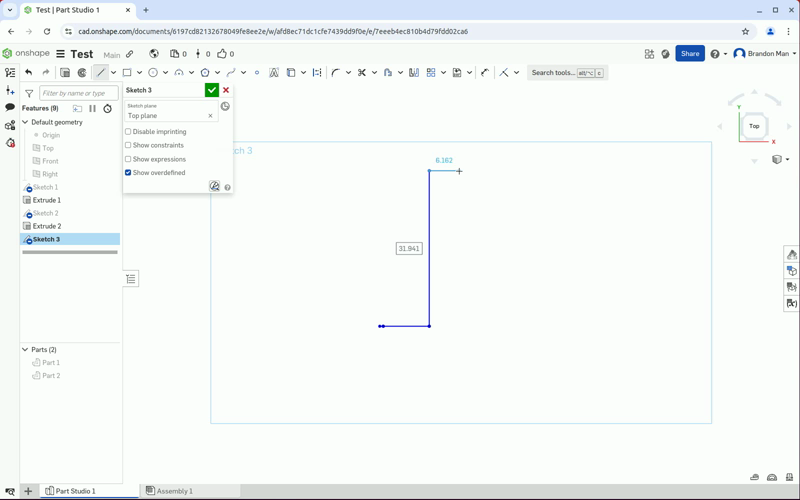
mouse_move(379, 170)
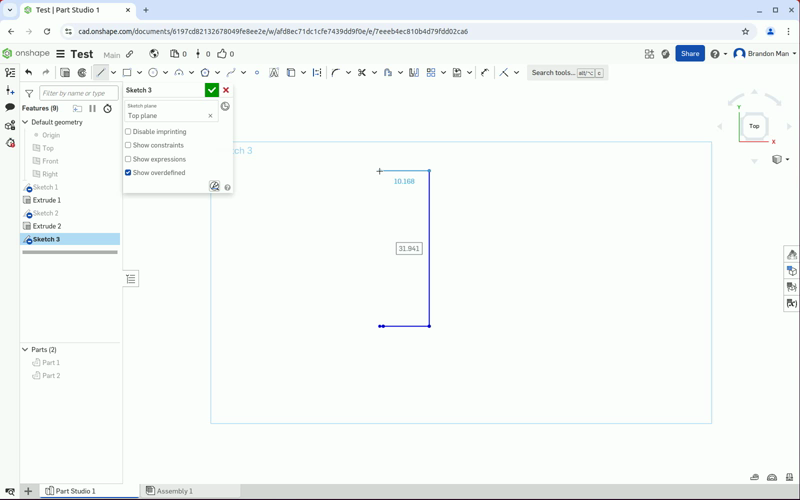
click(379, 170)
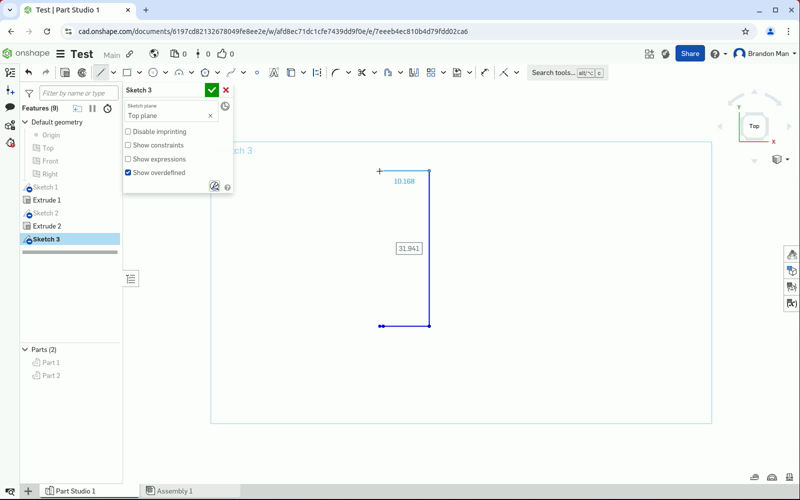
key_up(shift)
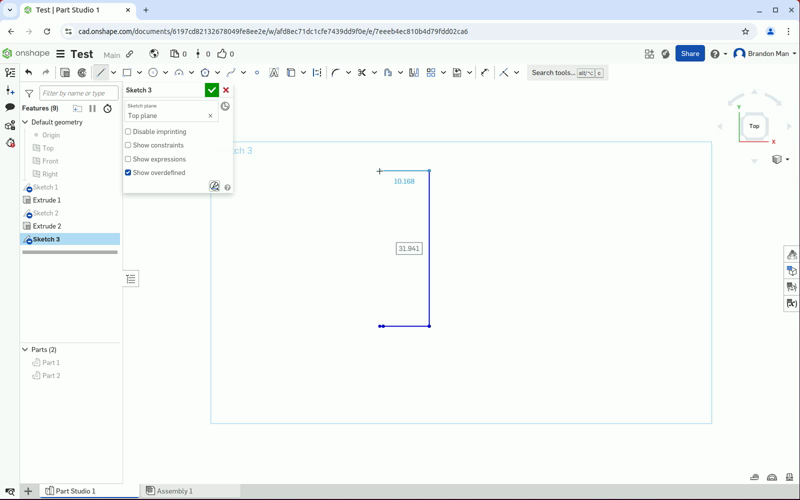
key_down(shift)
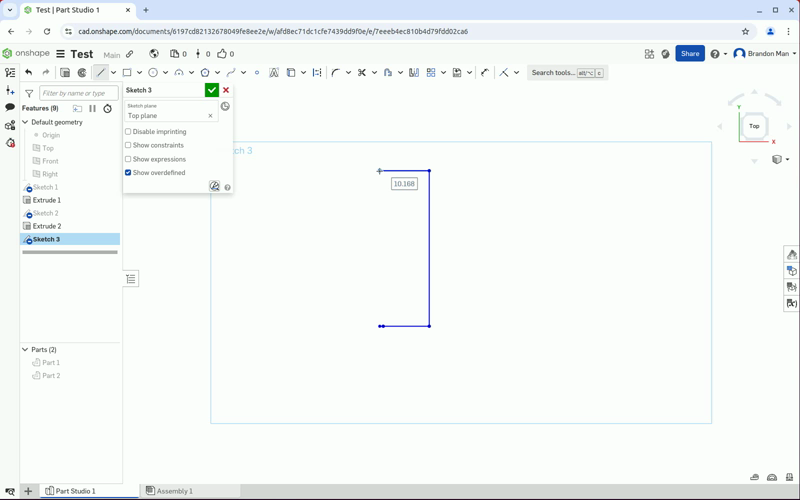
mouse_move(379, 326)
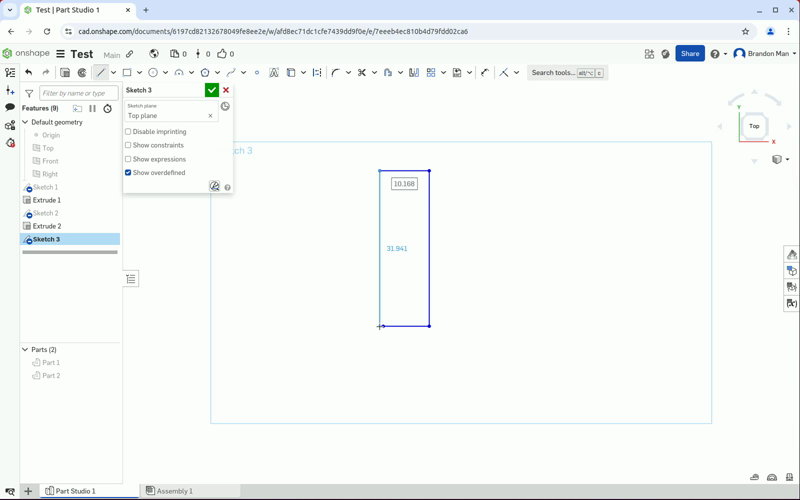
scroll(6)
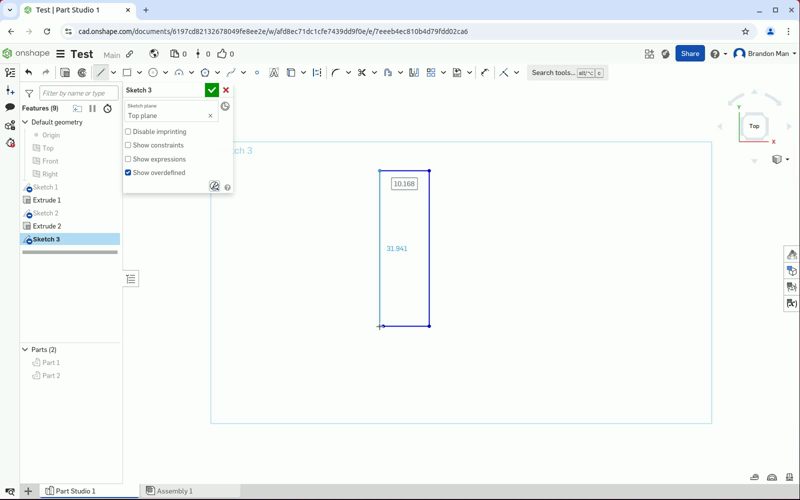
scroll(6)
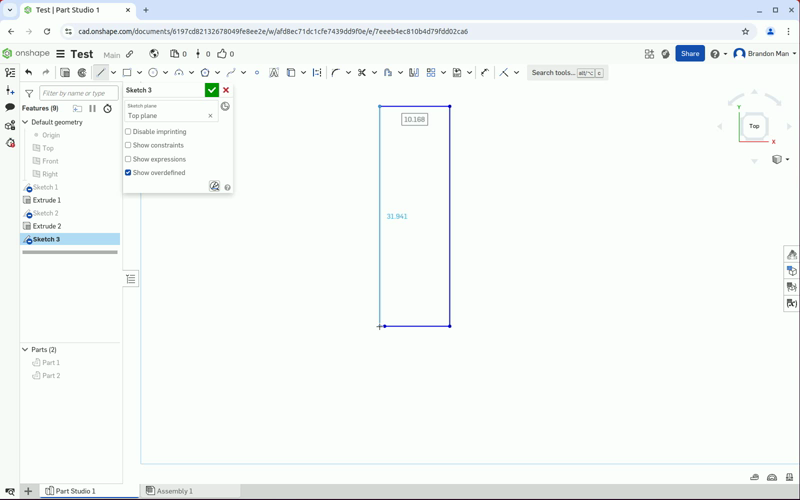
scroll(6)
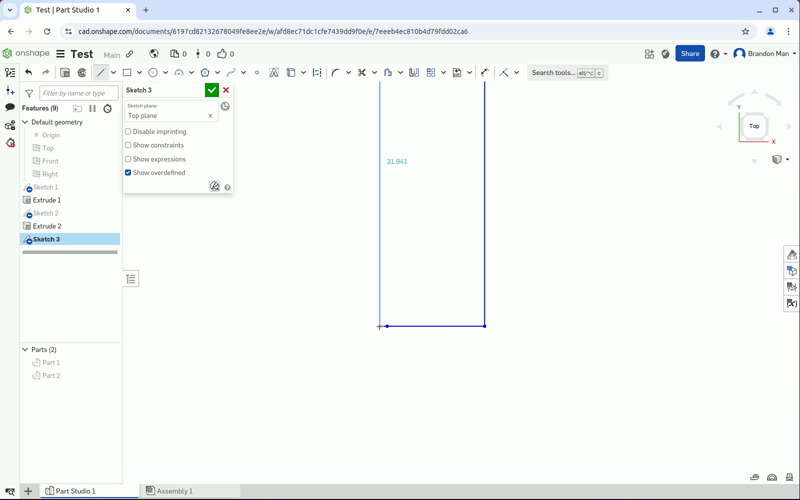
scroll(6)
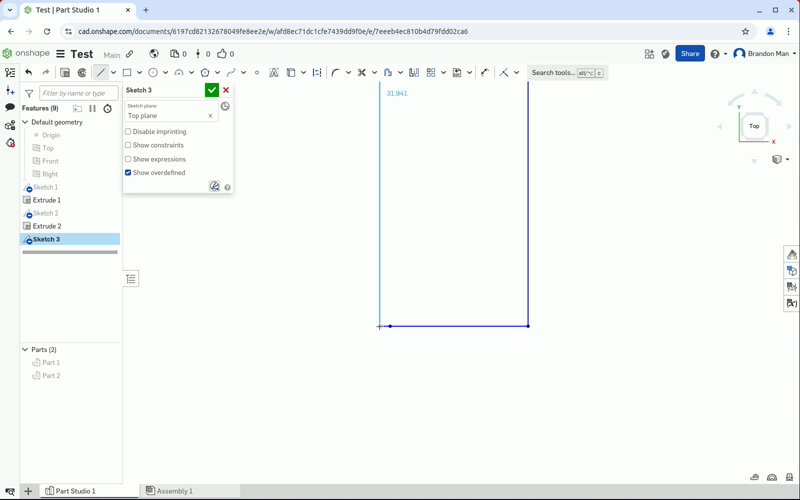
scroll(6)
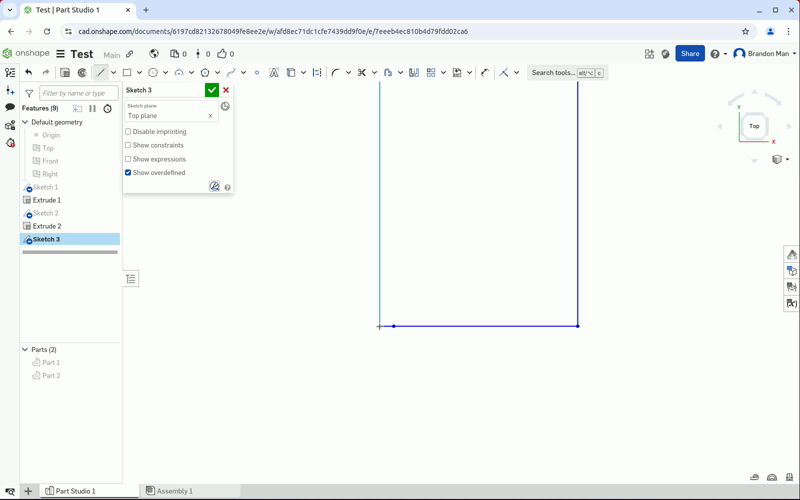
scroll(6)
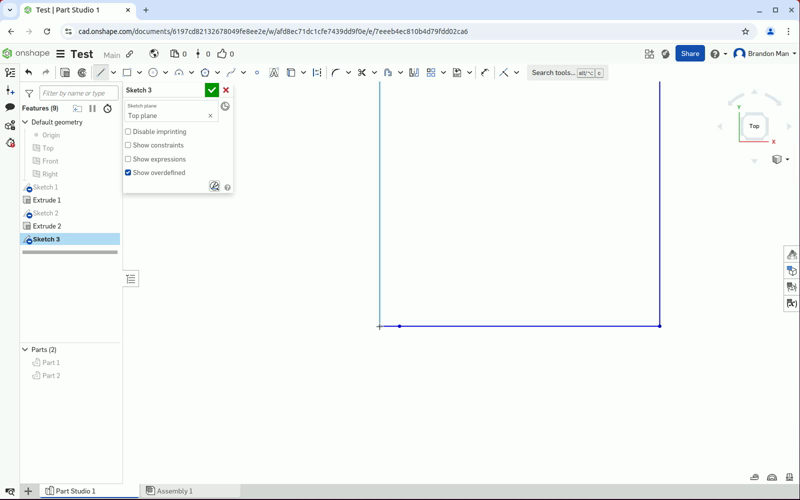
scroll(6)
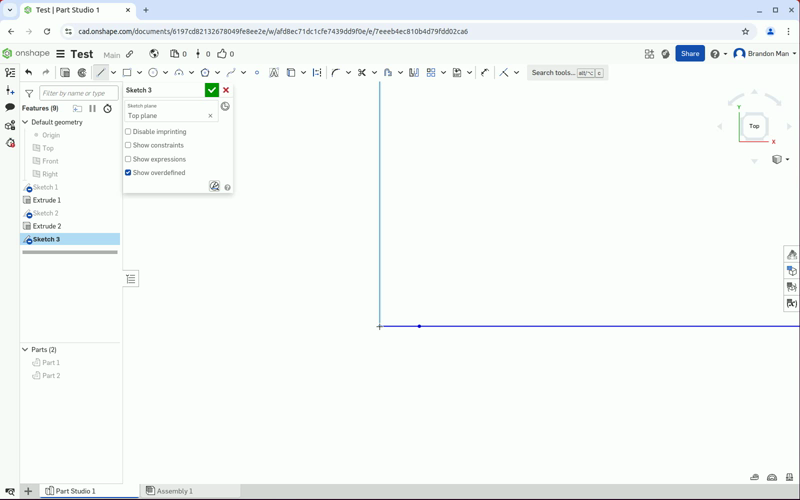
key_up(shift)
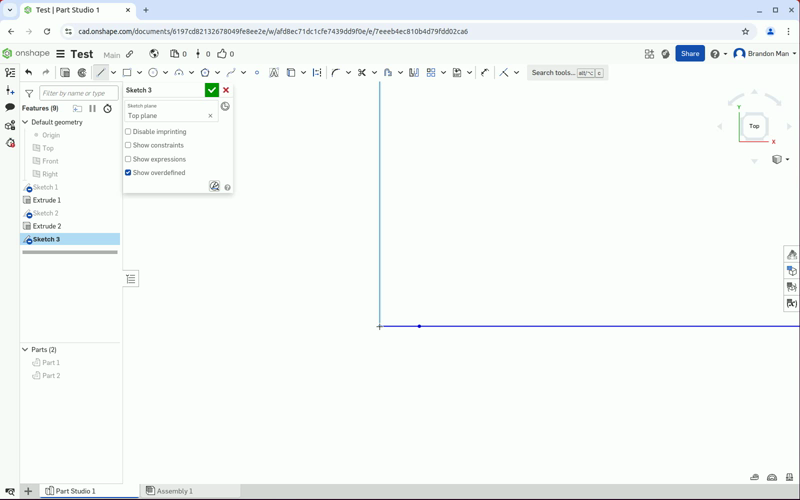
click(379, 326)
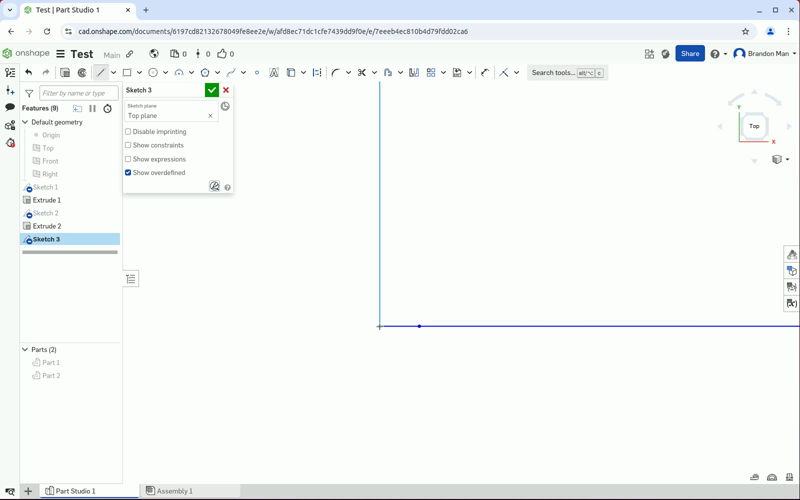
scroll(-6)
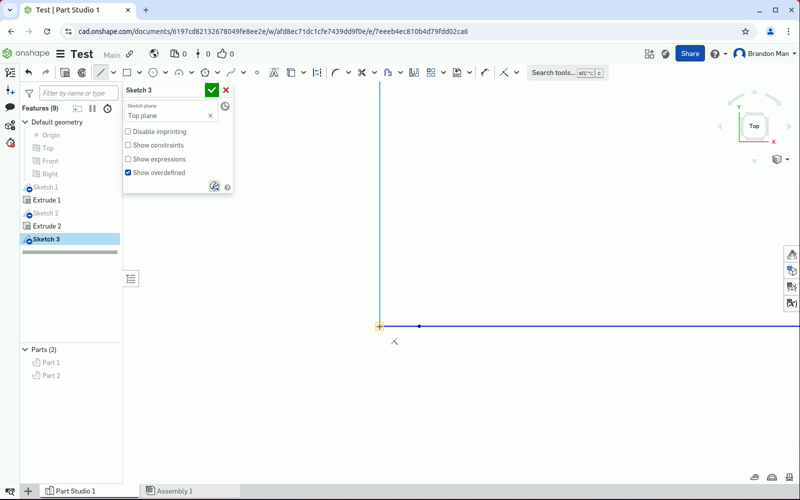
scroll(-6)
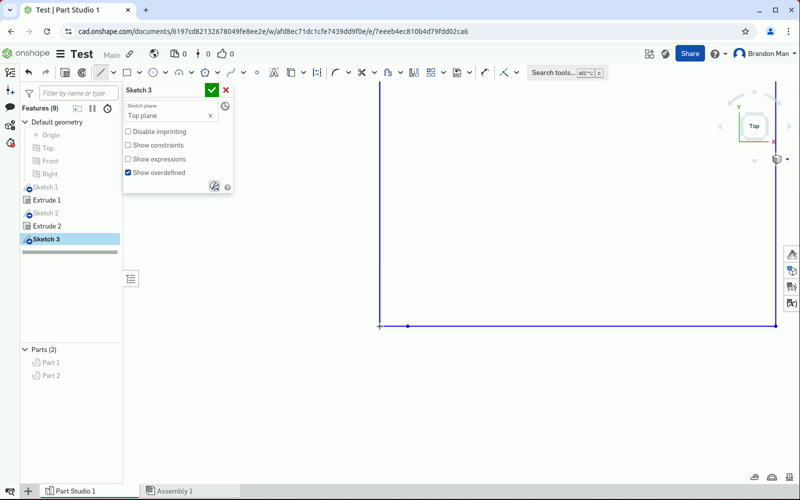
scroll(-6)
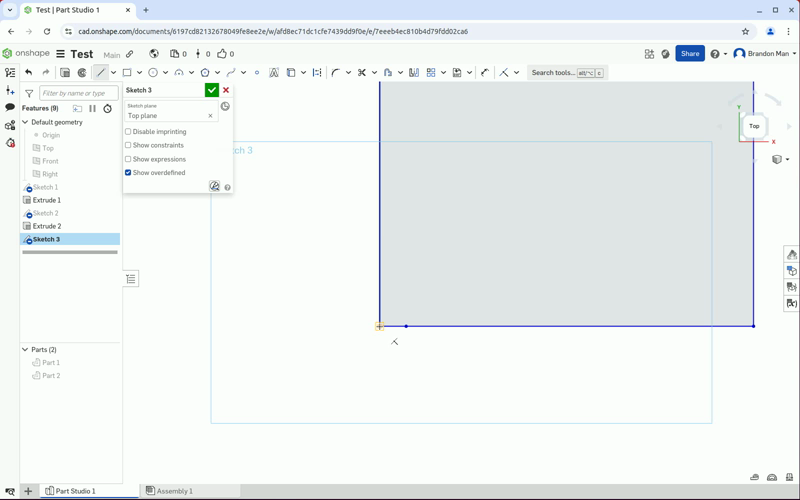
scroll(-6)
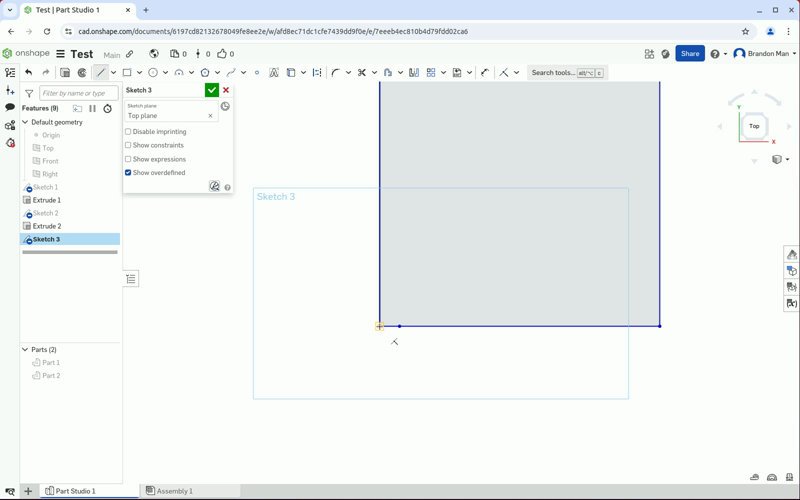
scroll(-6)
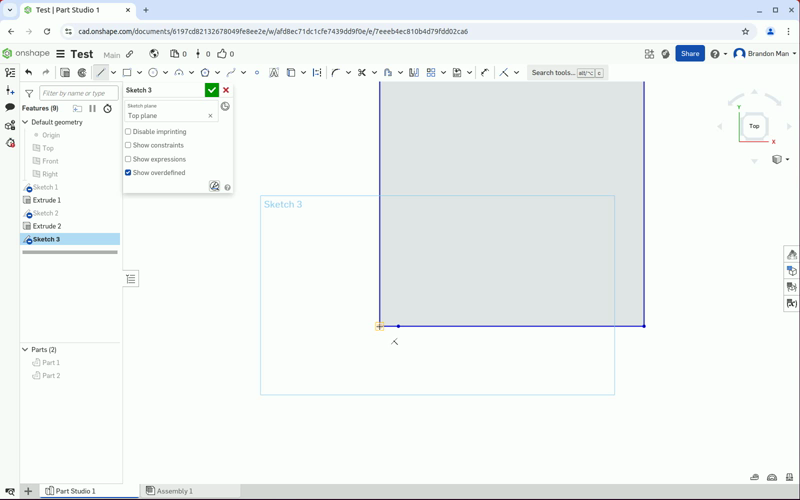
scroll(-6)
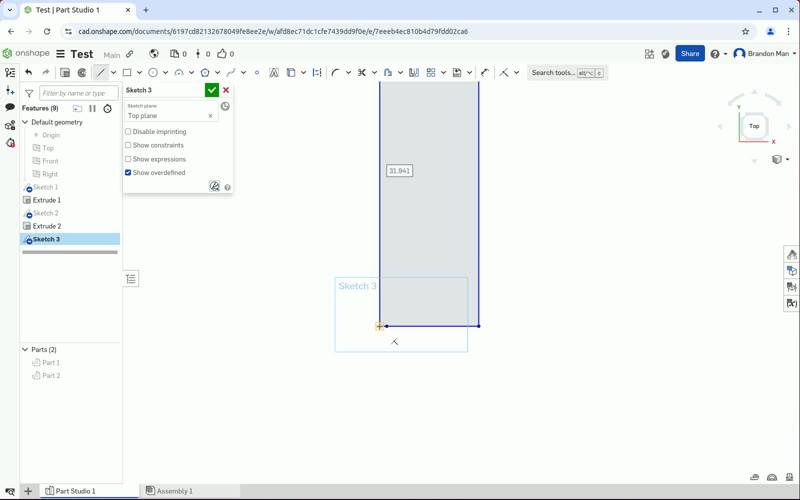
scroll(-6)
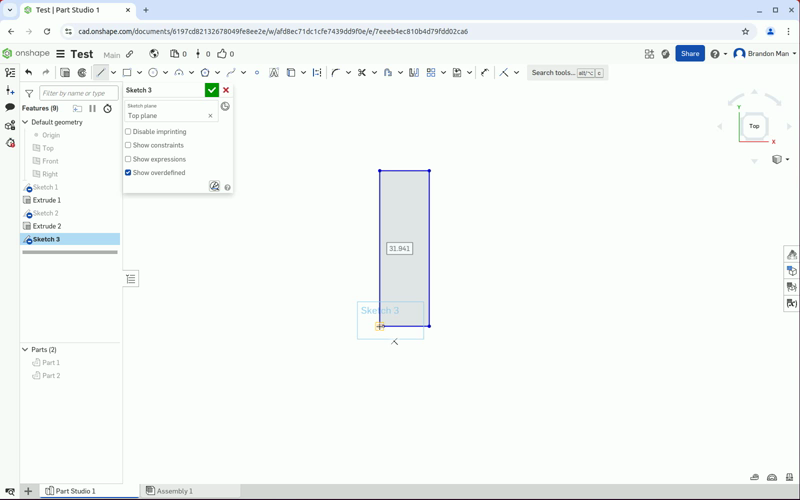
key(esc)
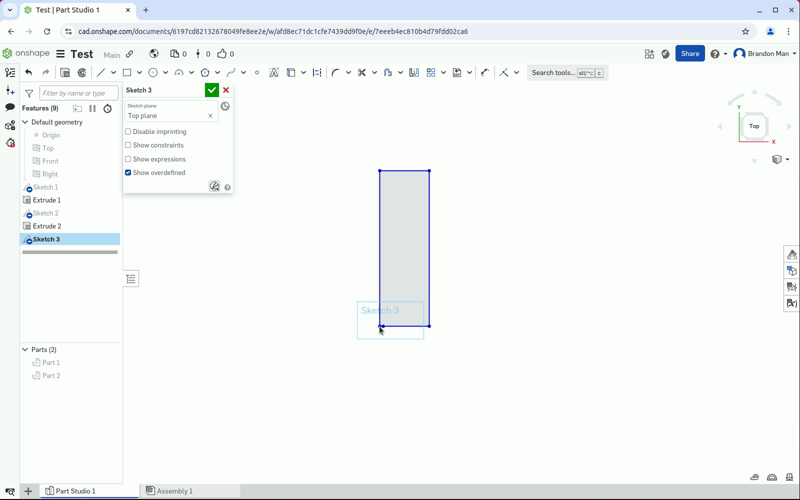
mouse_move(386, 213)
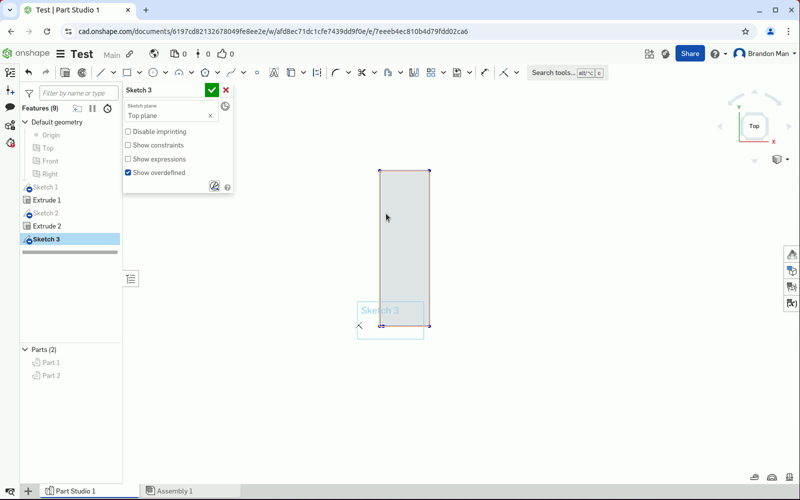
click(386, 213)
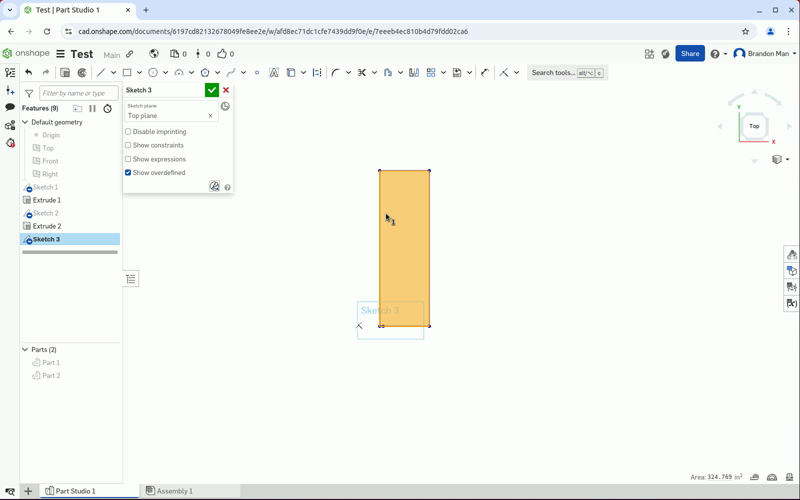
mouse_move(73, 352)
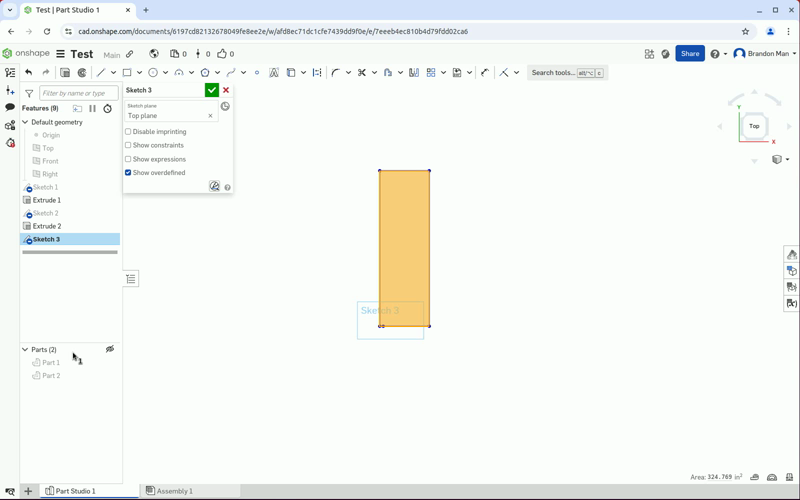
key(shift+y)
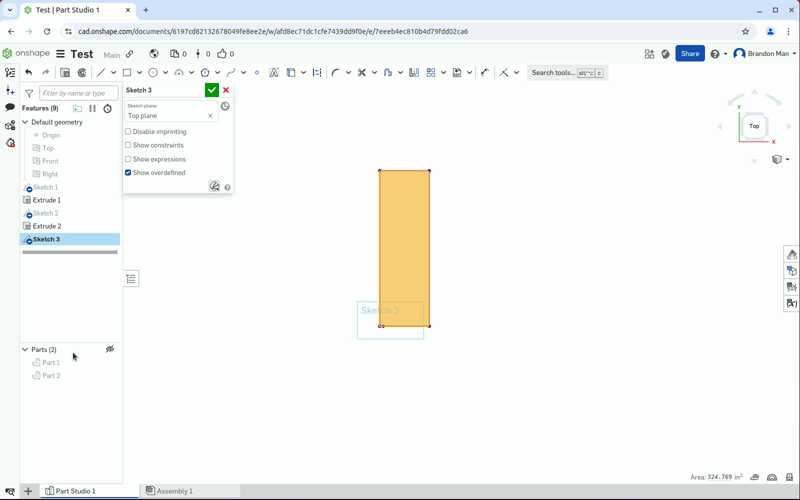
key(shift+e)
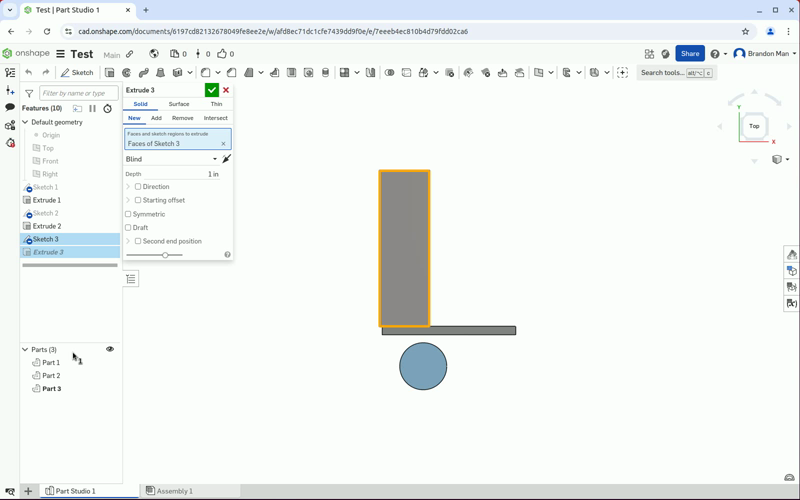
mouse_move(143, 106)
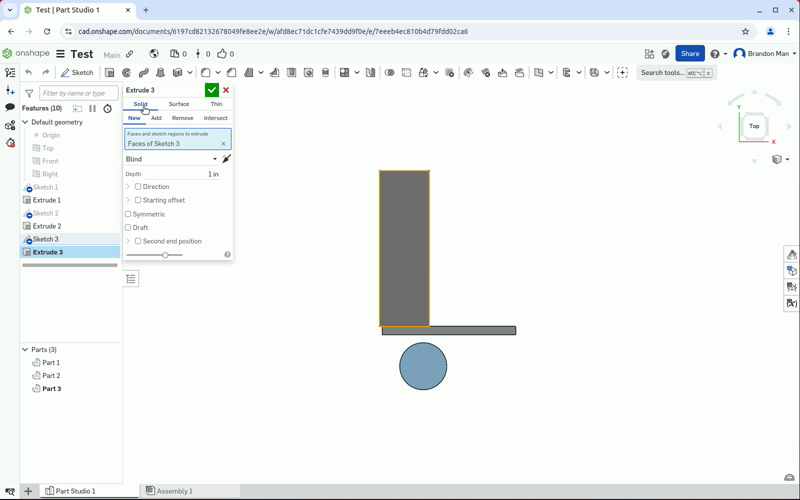
click(143, 106)
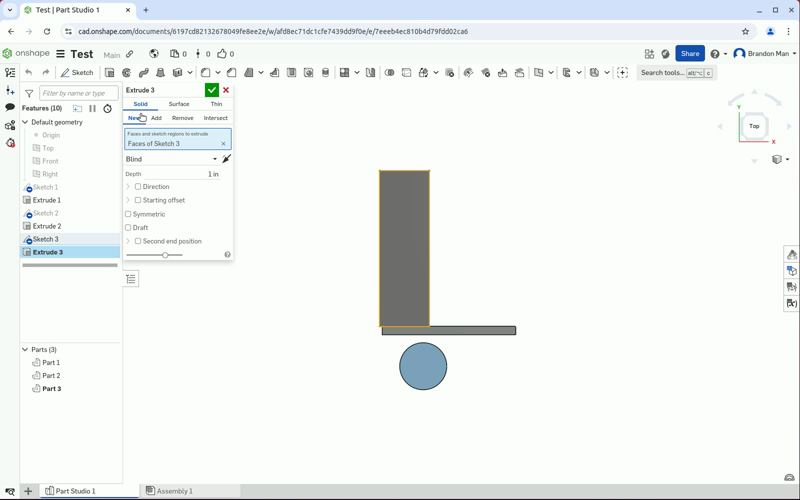
mouse_move(137, 120)
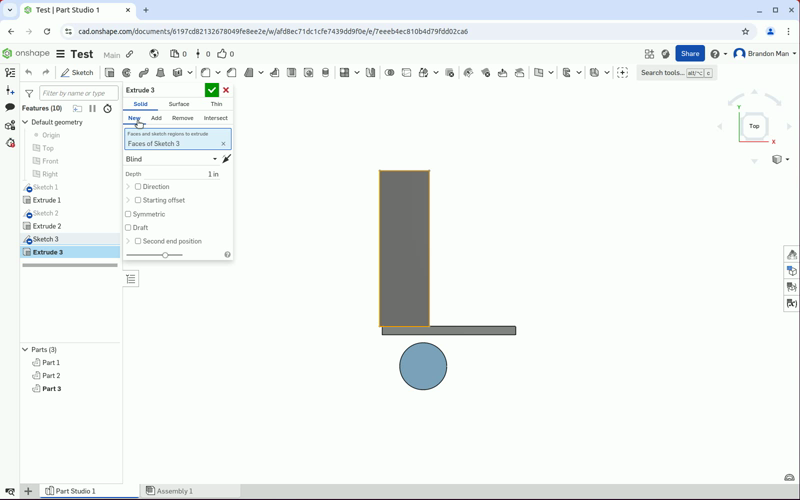
click(137, 120)
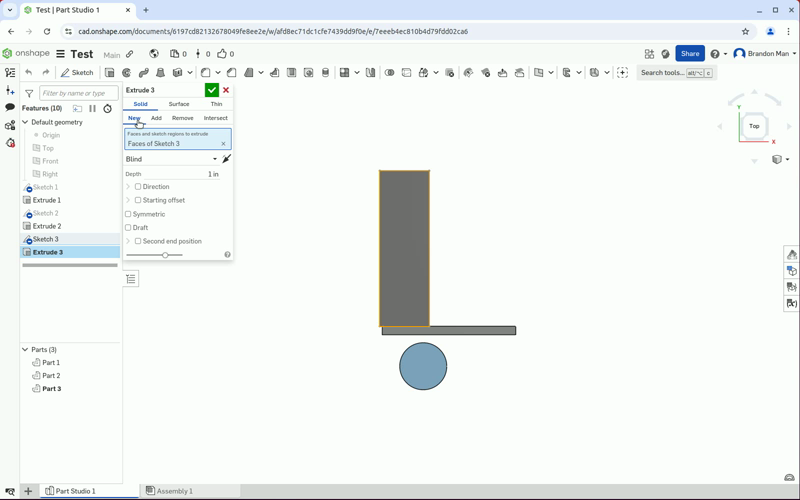
key(tab, 4)
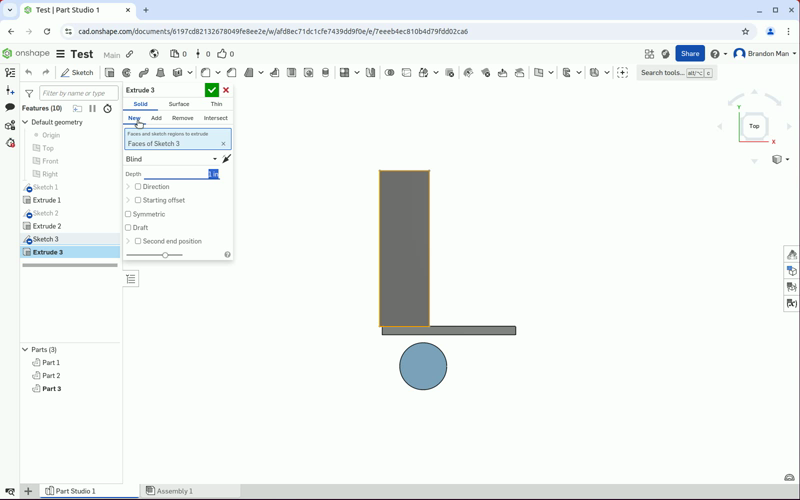
text(-6.74)
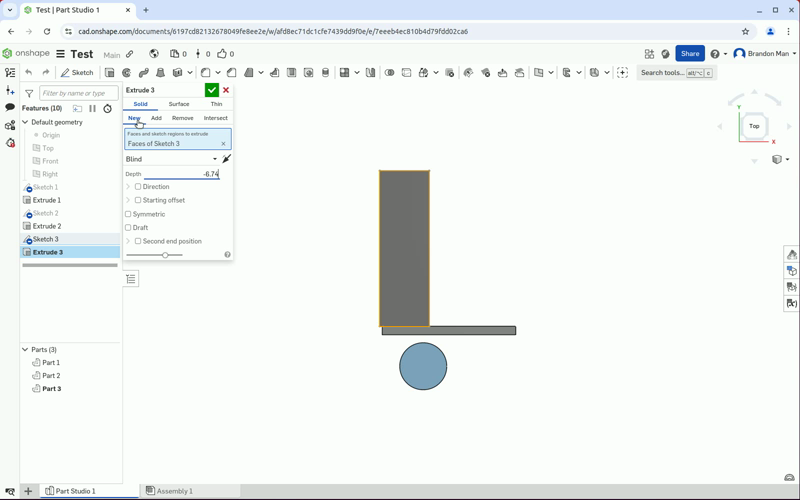
key(enter)
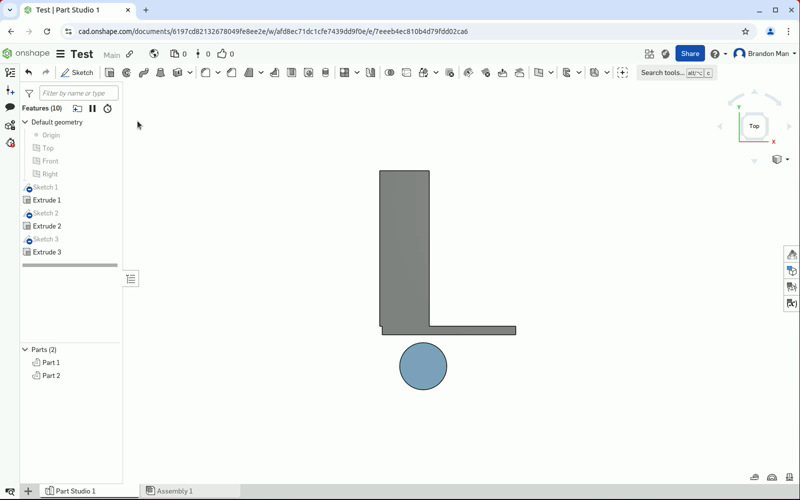
key(shift+h)
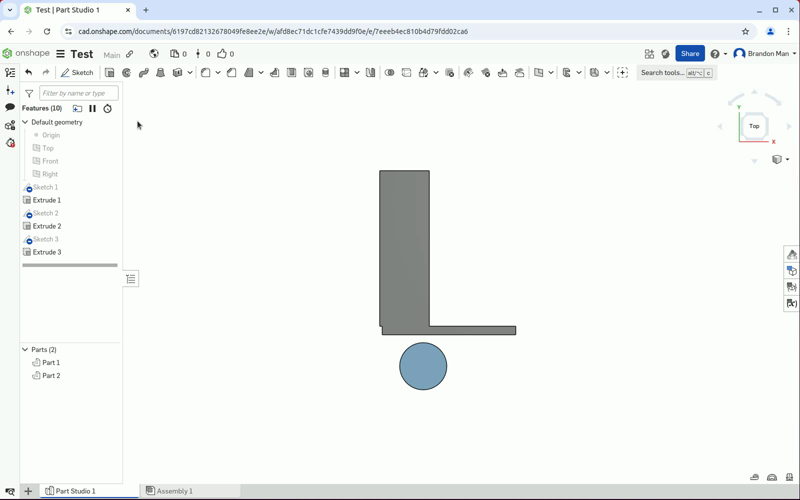
key(shift+h)
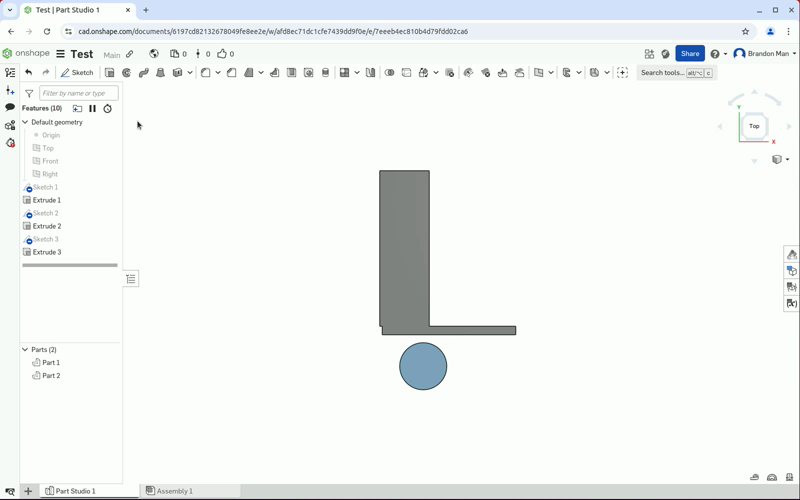
mouse_move(73, 189)
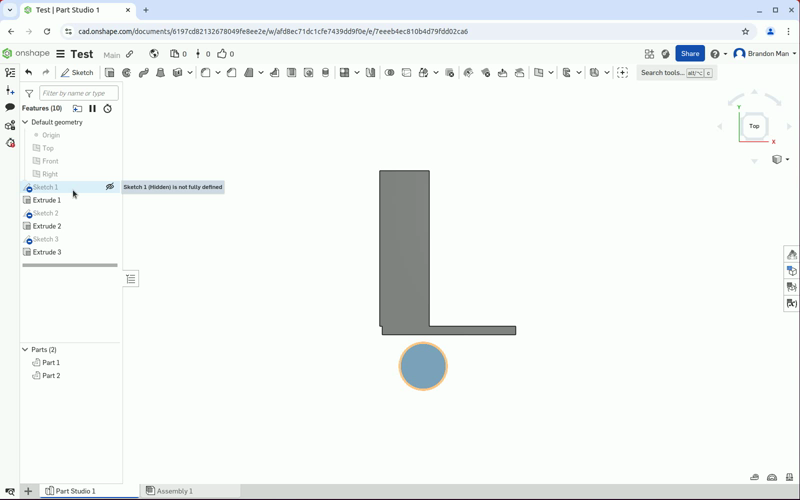
click(73, 189)
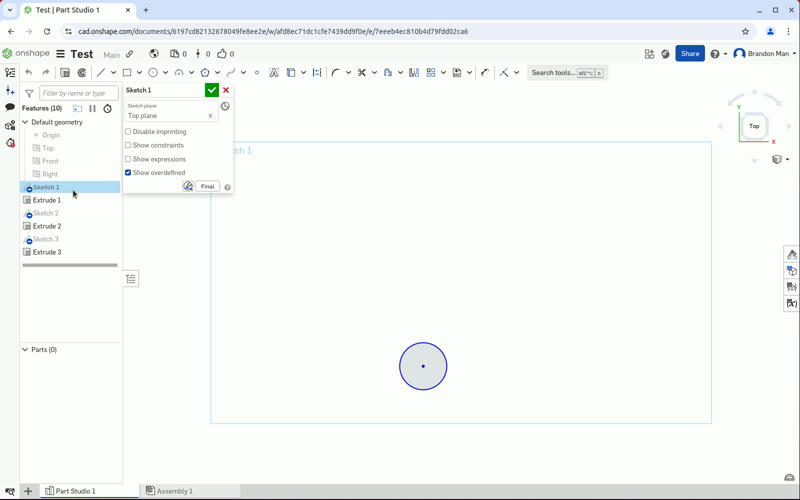
mouse_move(229, 92)
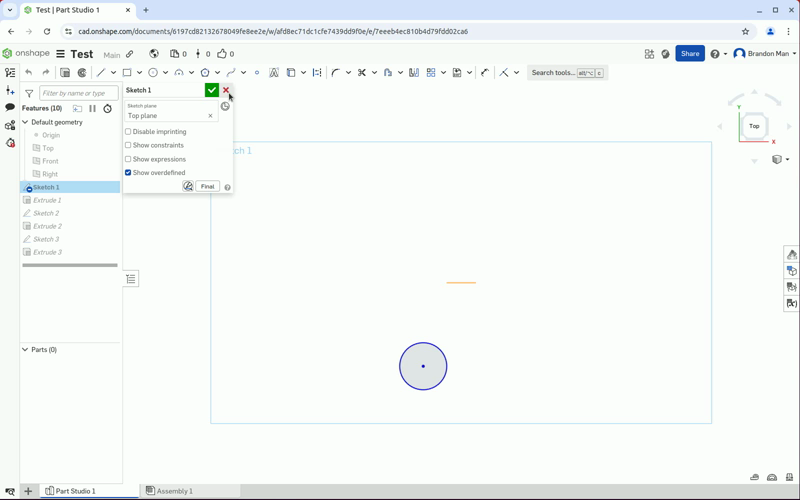
click(229, 92)
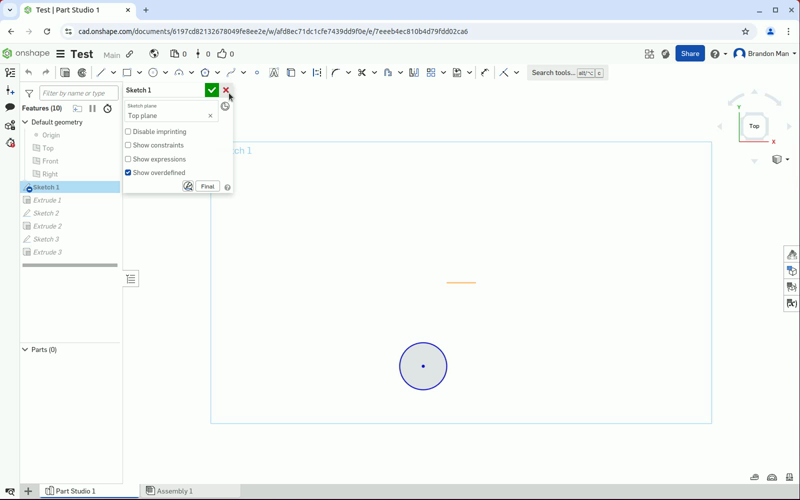
key(shift+s)
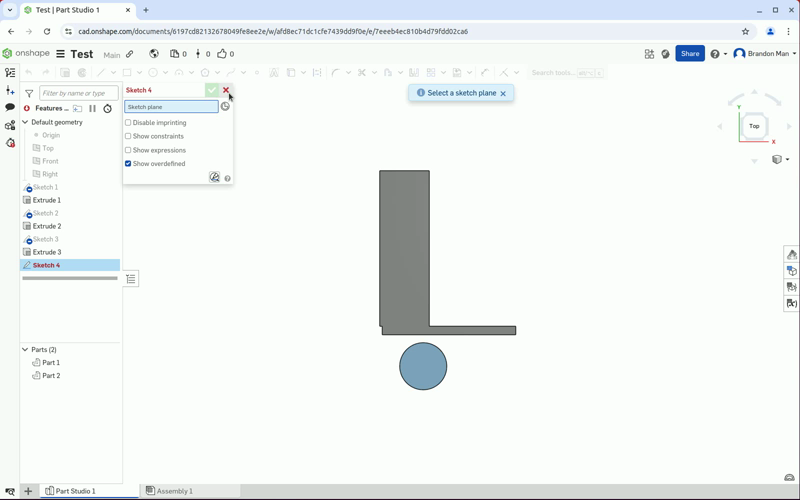
mouse_move(73, 150)
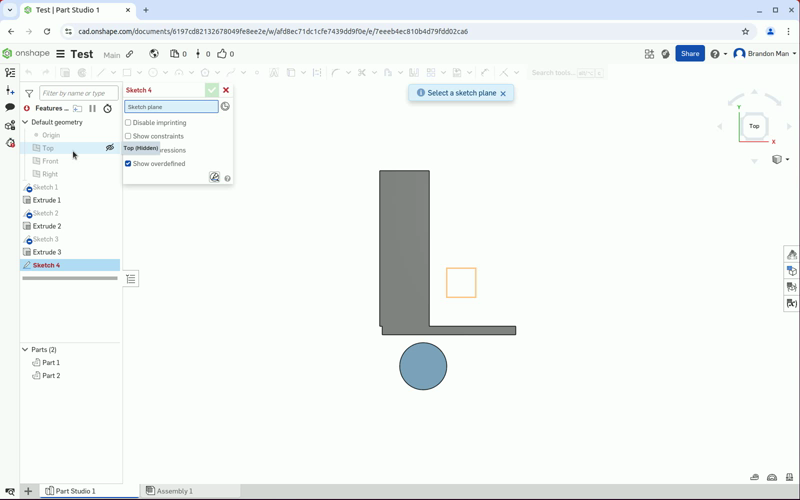
click(73, 150)
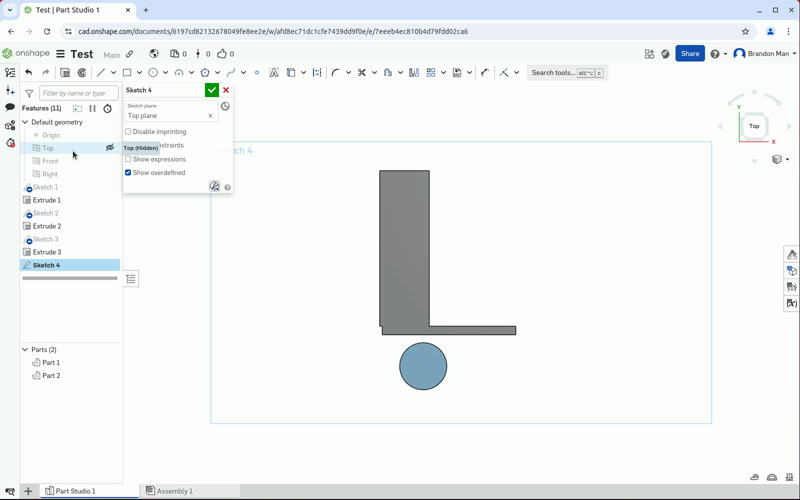
mouse_move(73, 352)
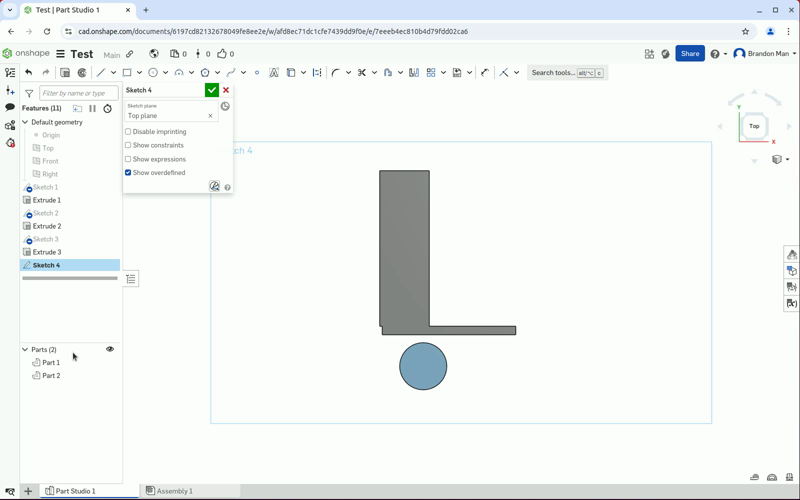
key(y)
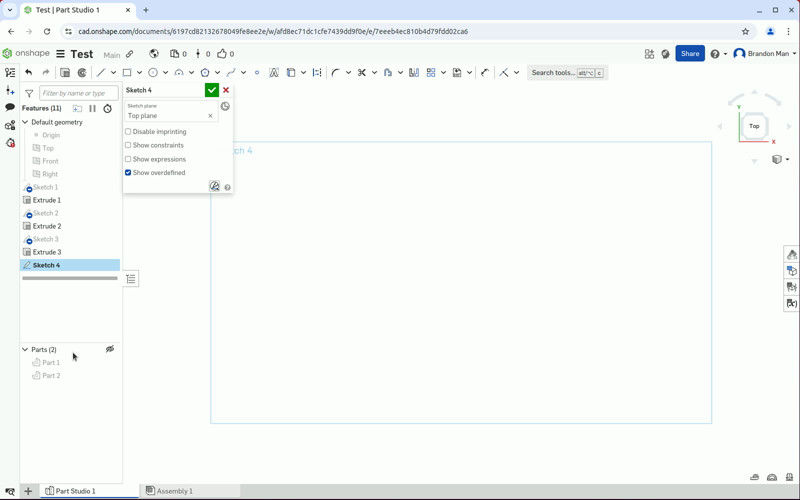
key(c)
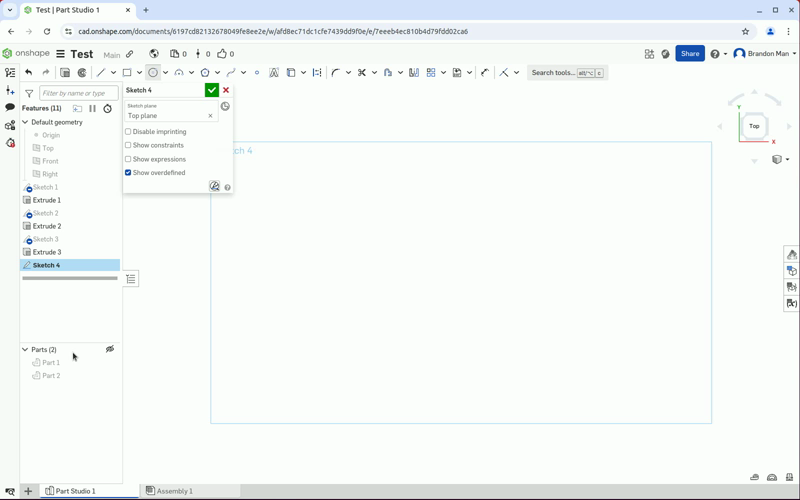
key_down(shift)
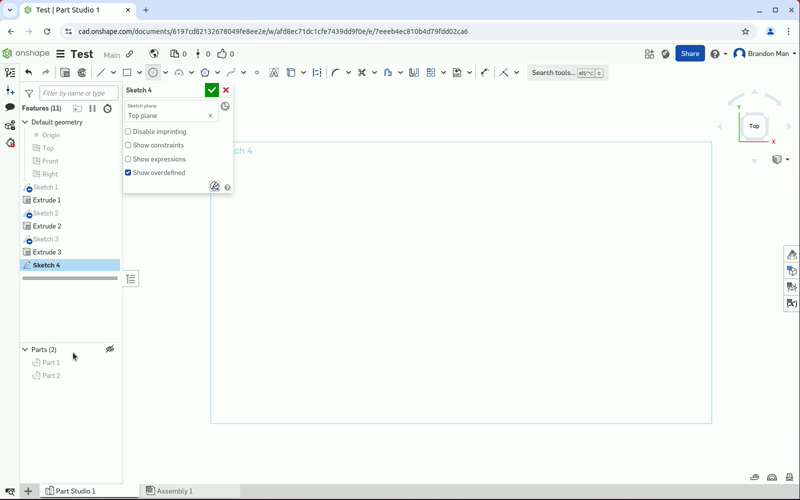
mouse_move(423, 366)
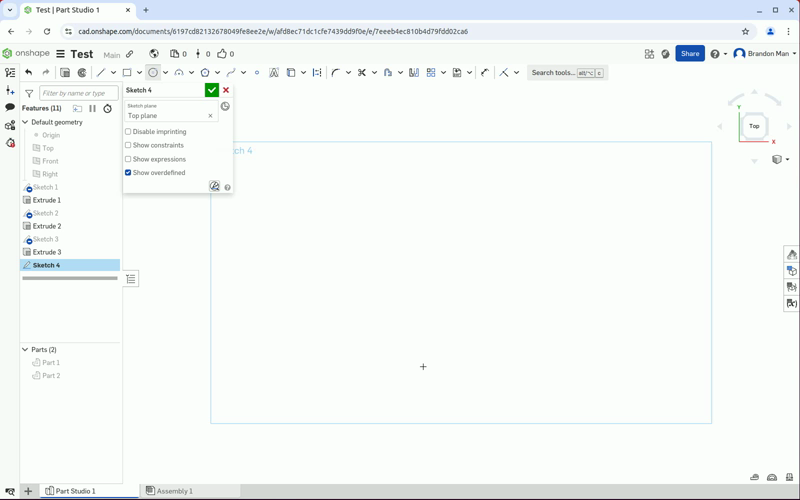
click(423, 366)
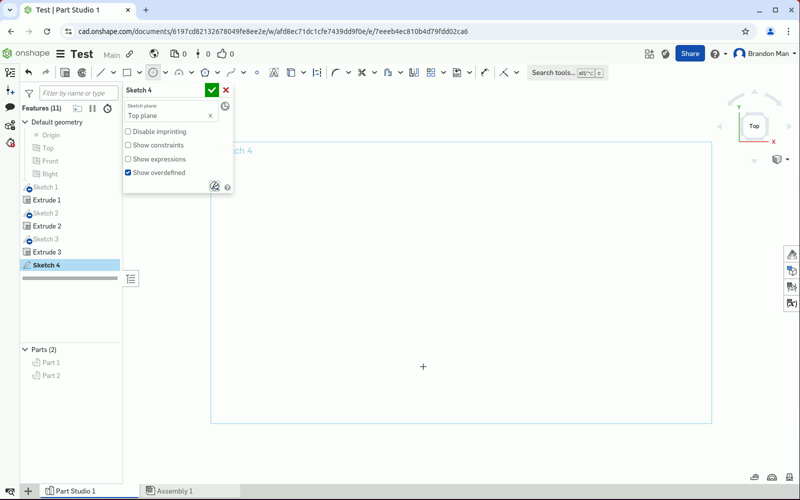
key_up(shift)
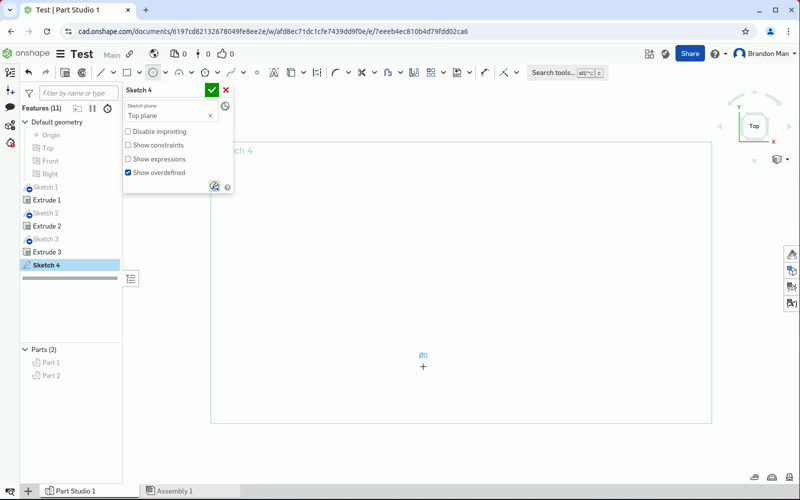
mouse_move(446, 366)
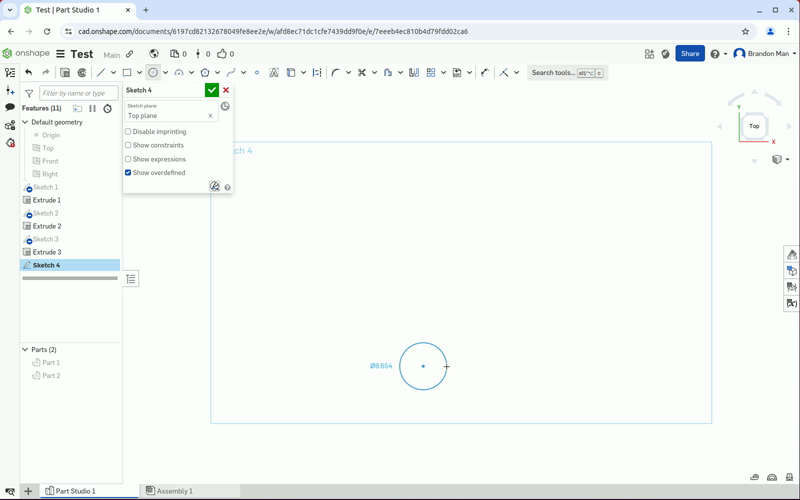
click(446, 366)
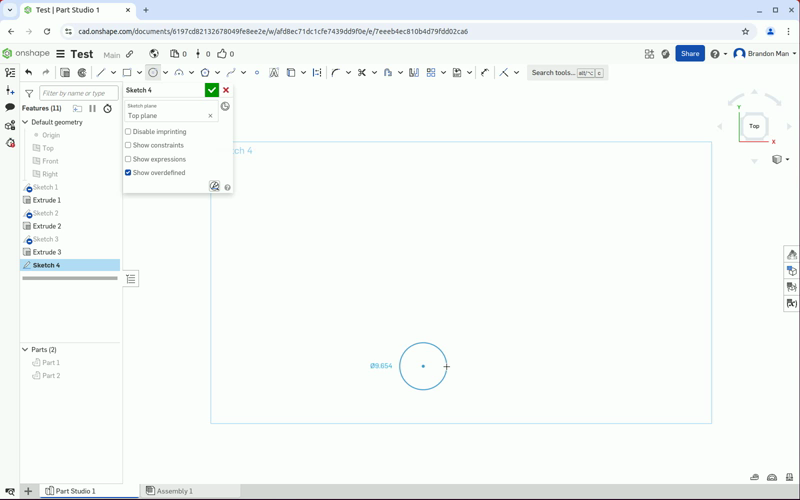
key(esc)
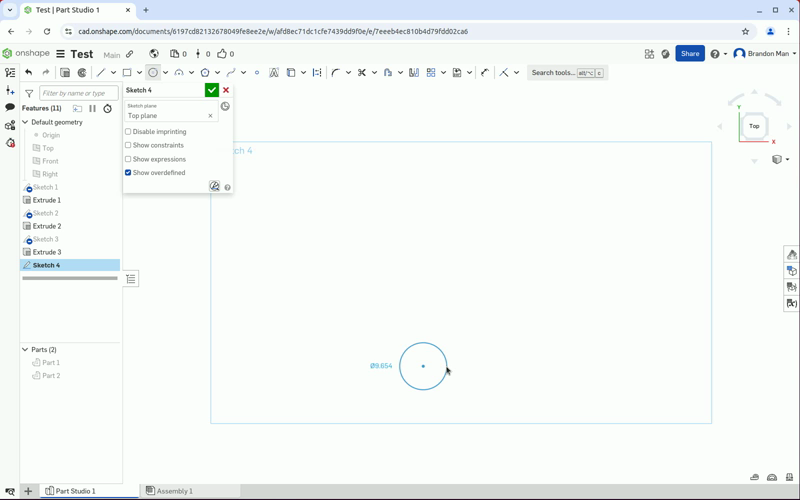
mouse_move(417, 374)
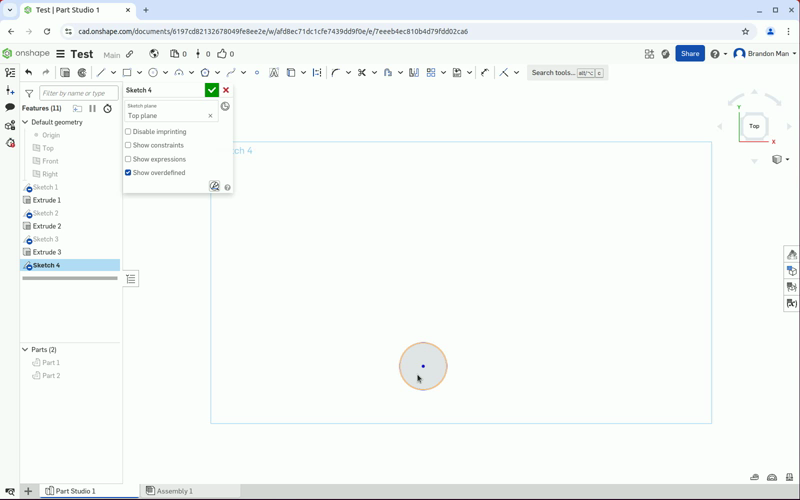
scroll(6)
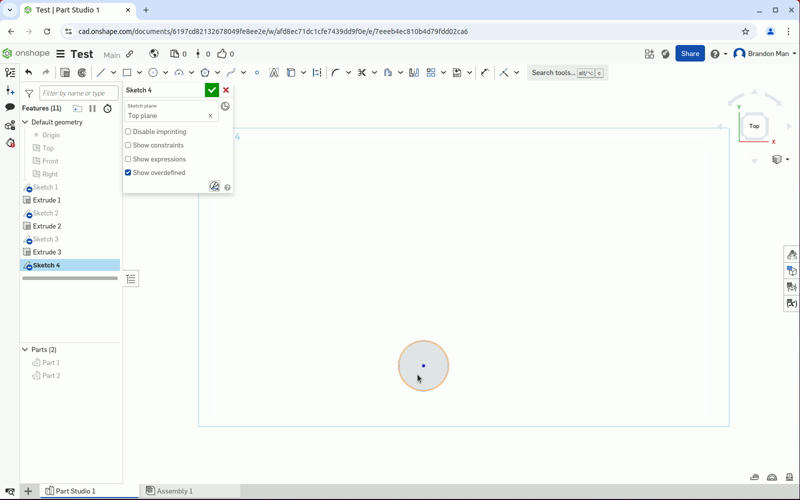
scroll(6)
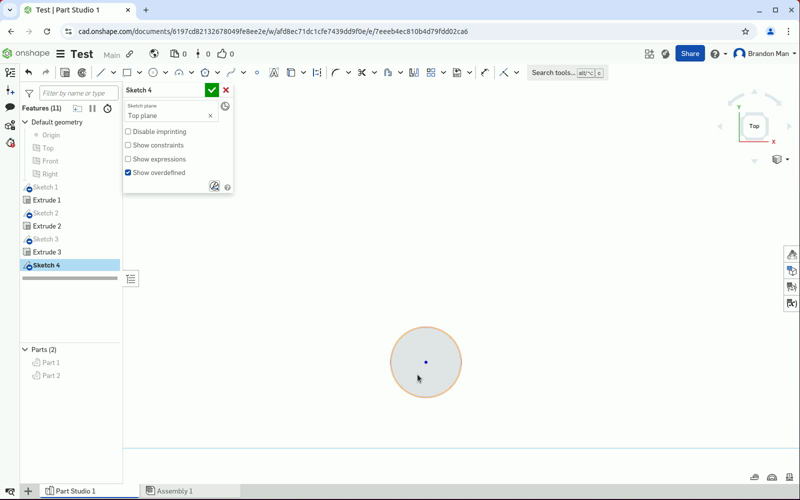
scroll(6)
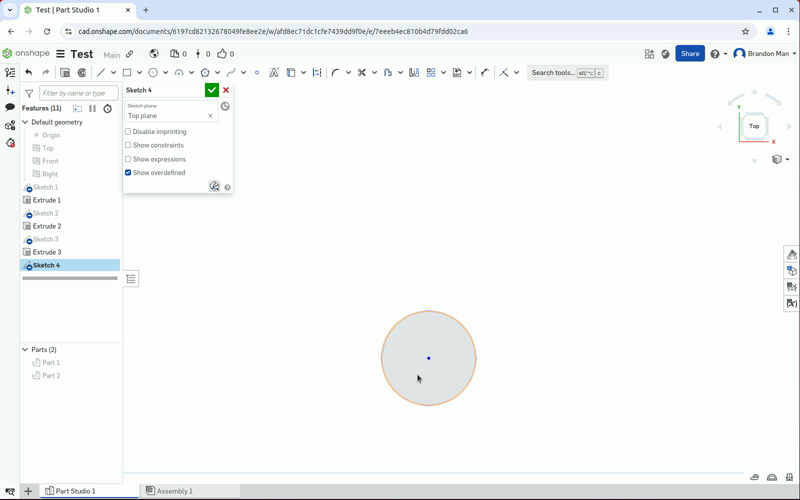
scroll(6)
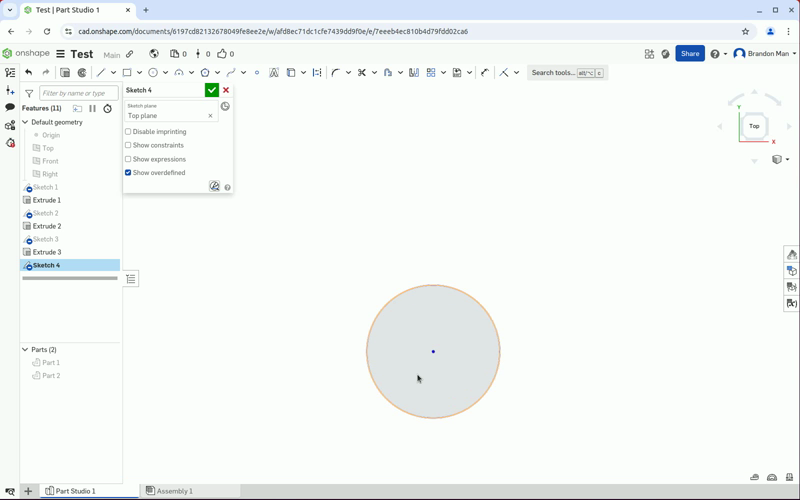
scroll(6)
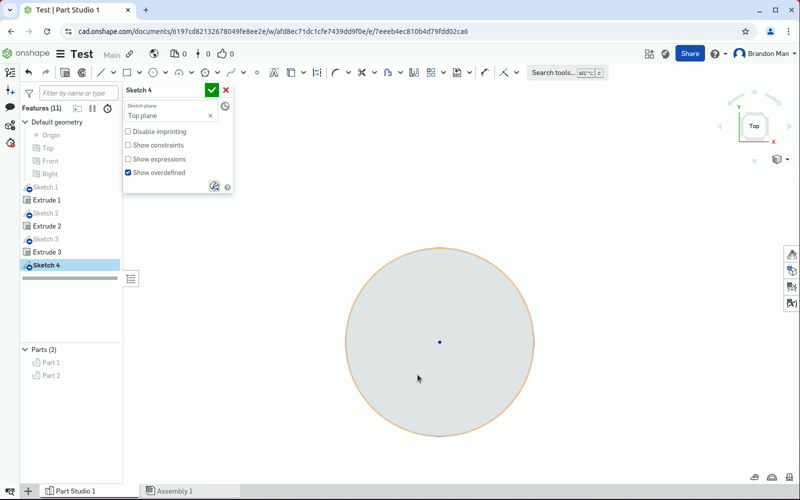
scroll(6)
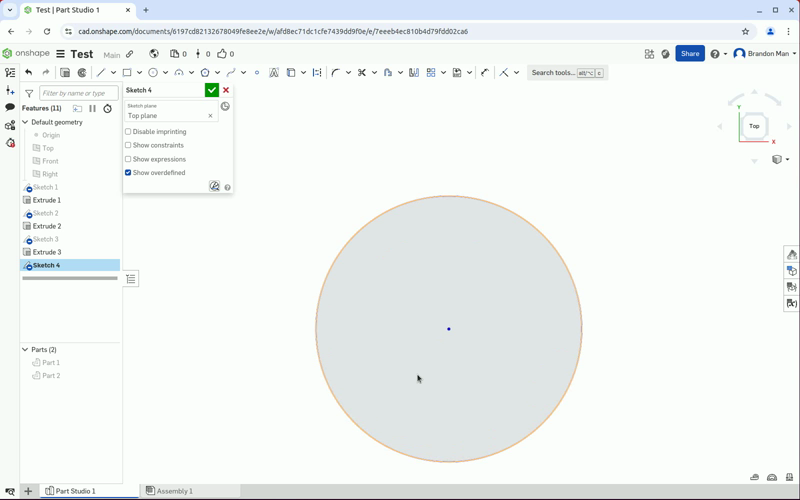
scroll(6)
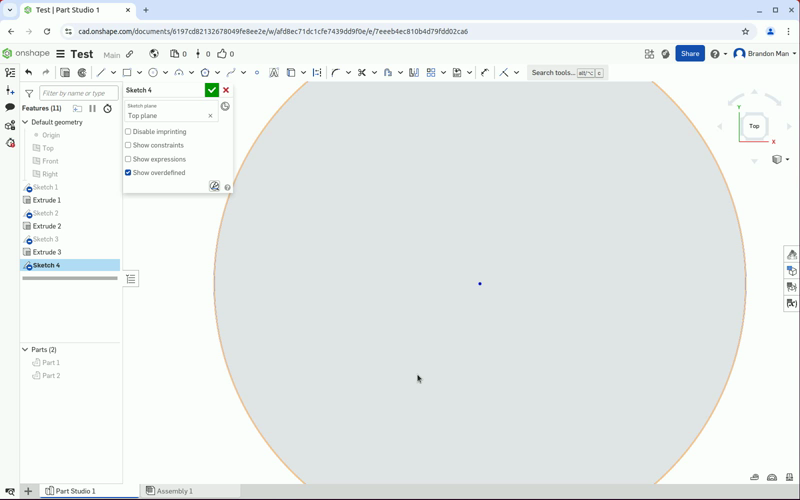
click(417, 374)
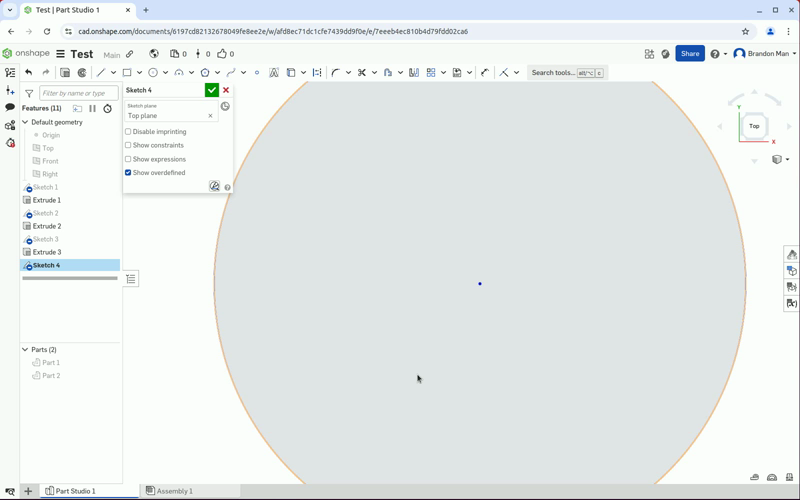
scroll(-6)
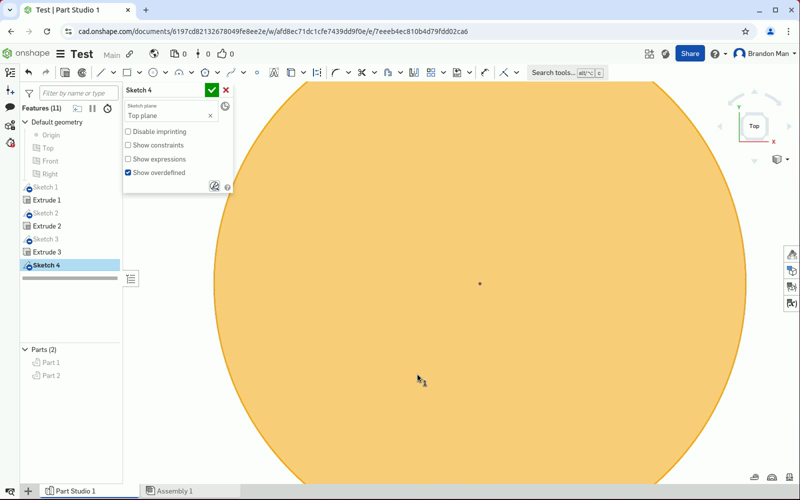
scroll(-6)
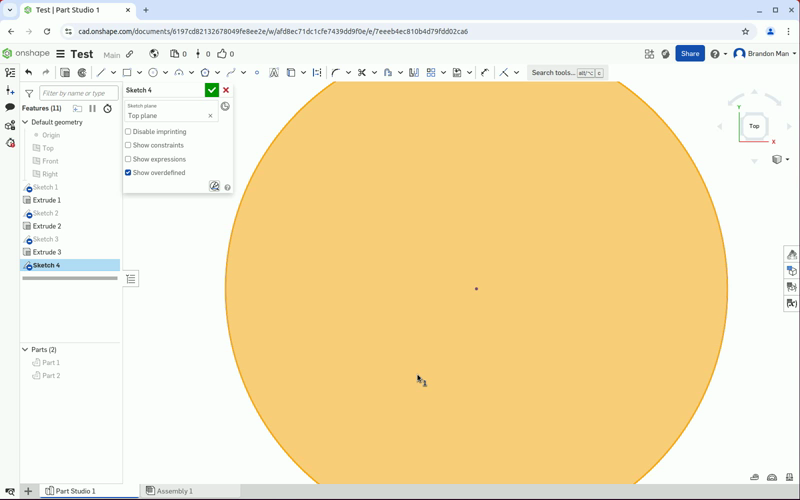
scroll(-6)
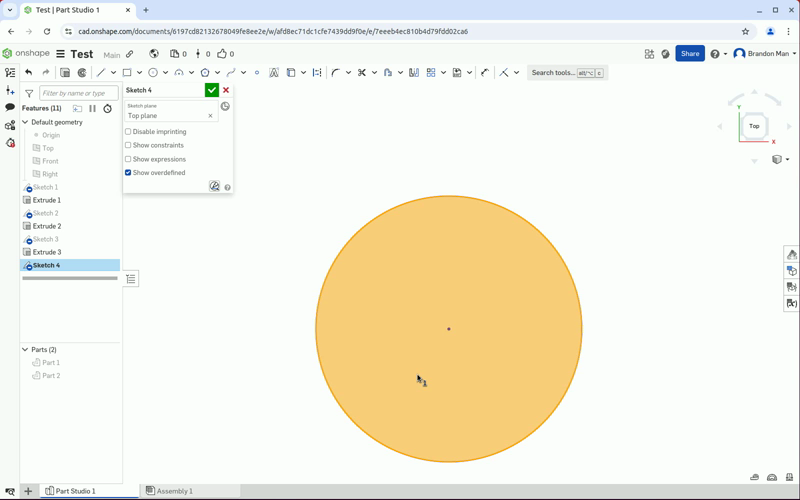
scroll(-6)
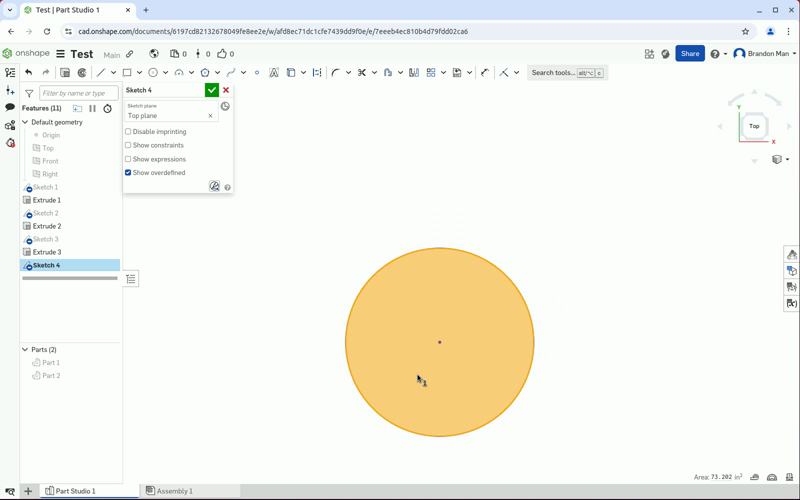
scroll(-6)
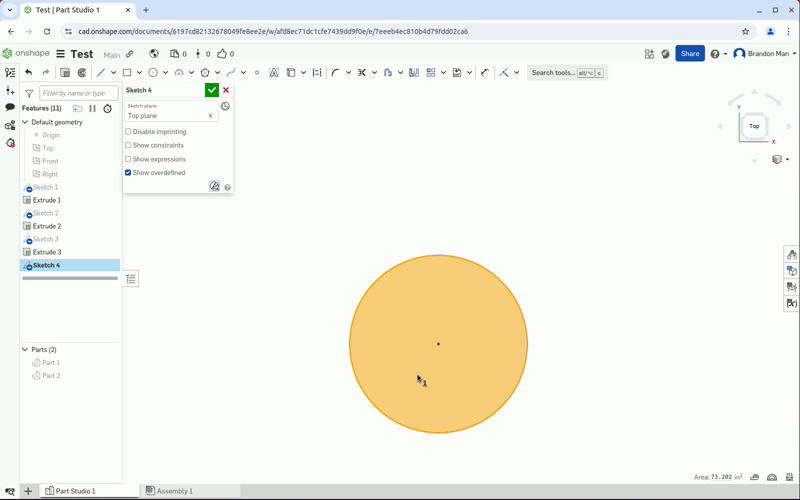
scroll(-6)
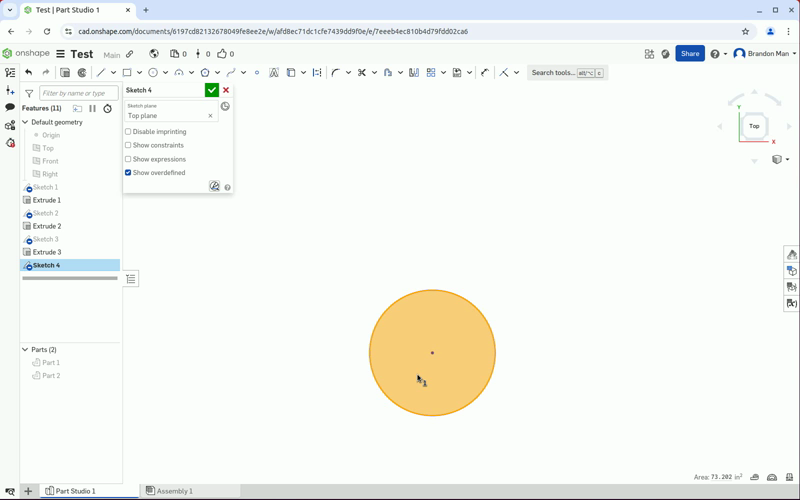
scroll(-6)
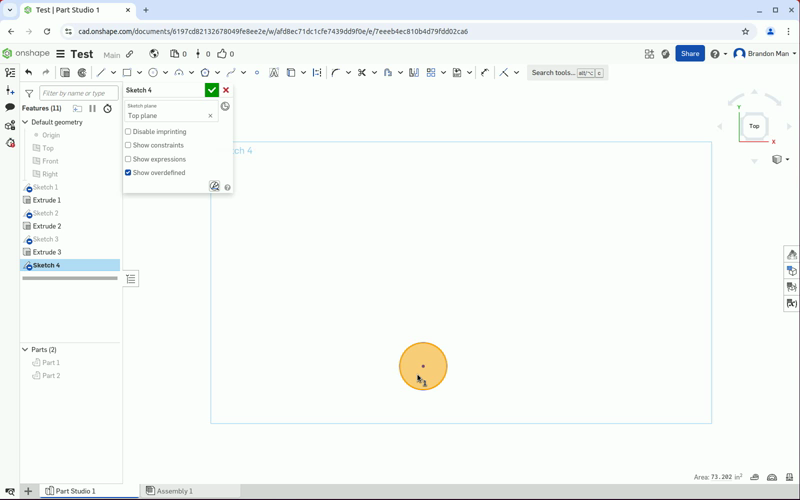
mouse_move(73, 352)
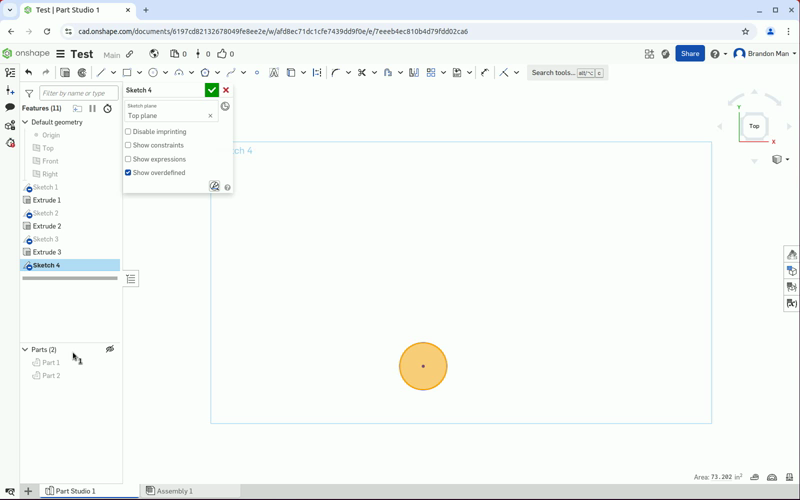
key(shift+y)
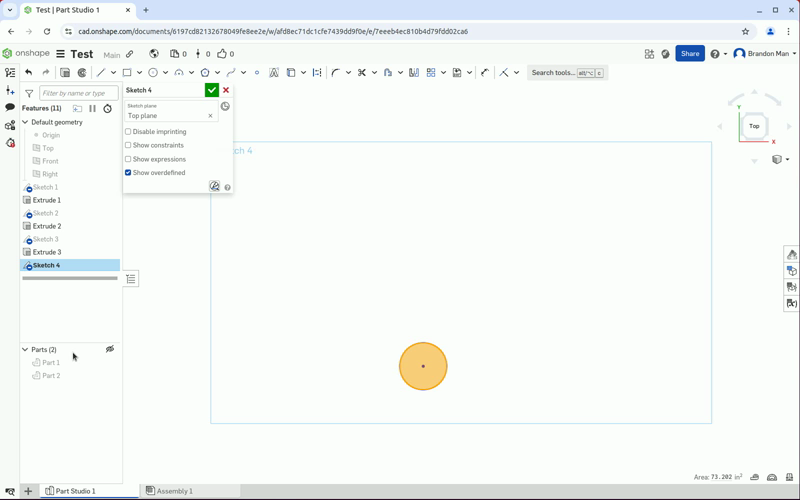
key(shift+e)
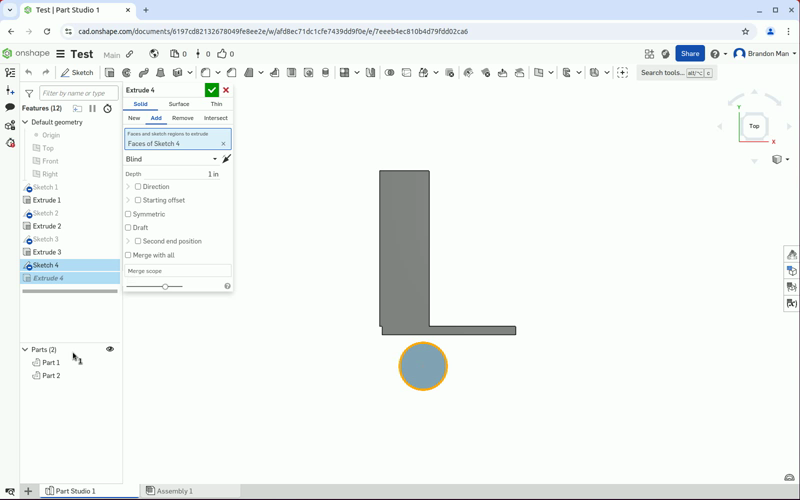
mouse_move(143, 106)
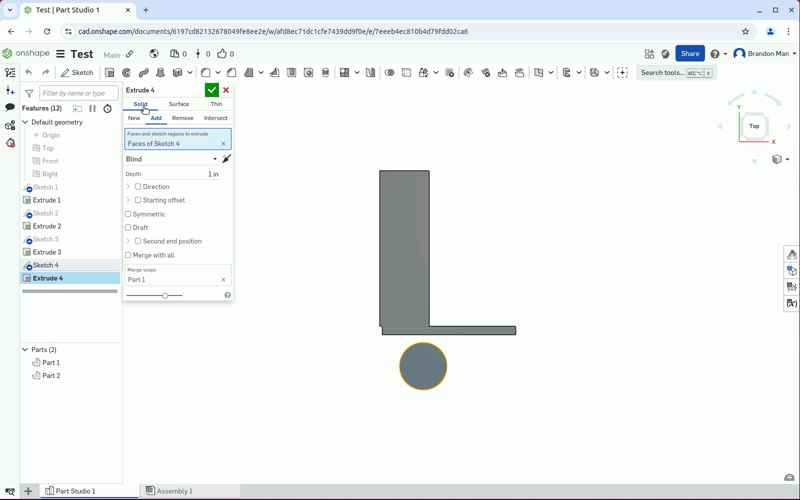
click(143, 106)
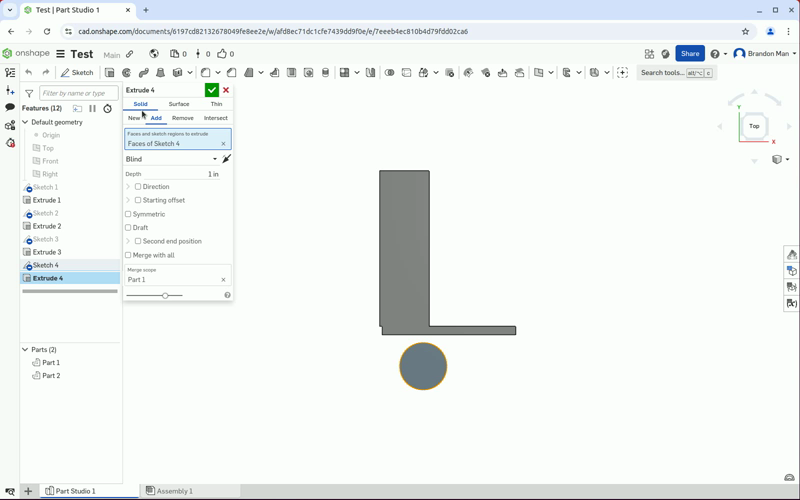
mouse_move(137, 120)
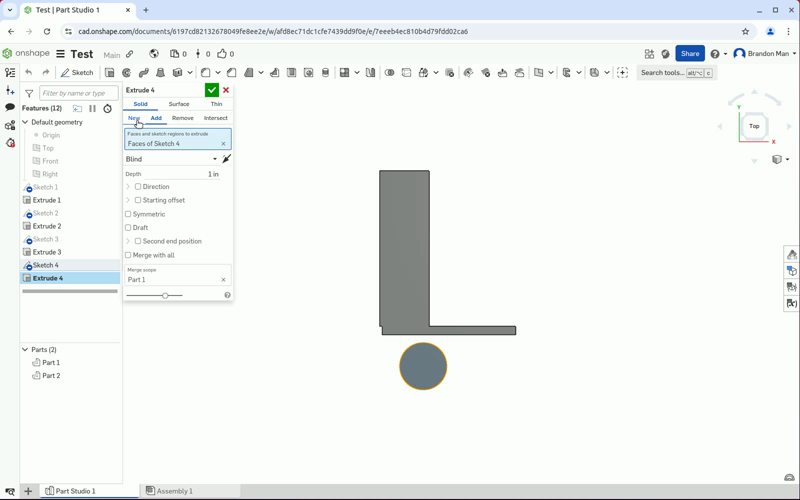
click(137, 120)
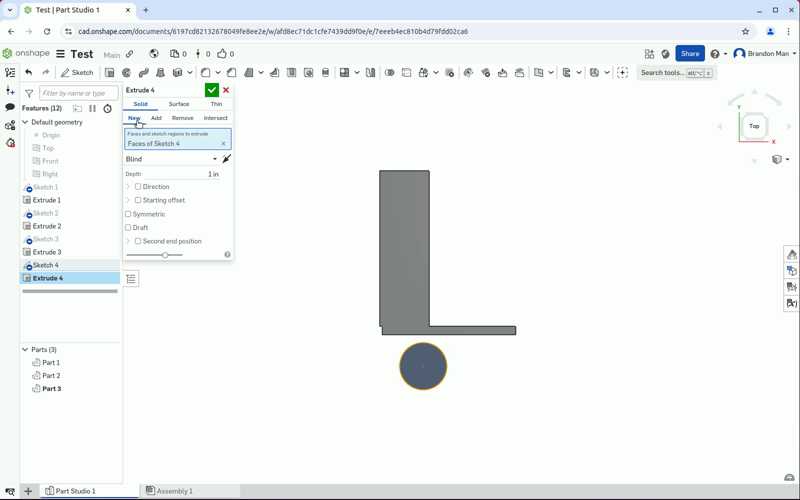
key(tab, 4)
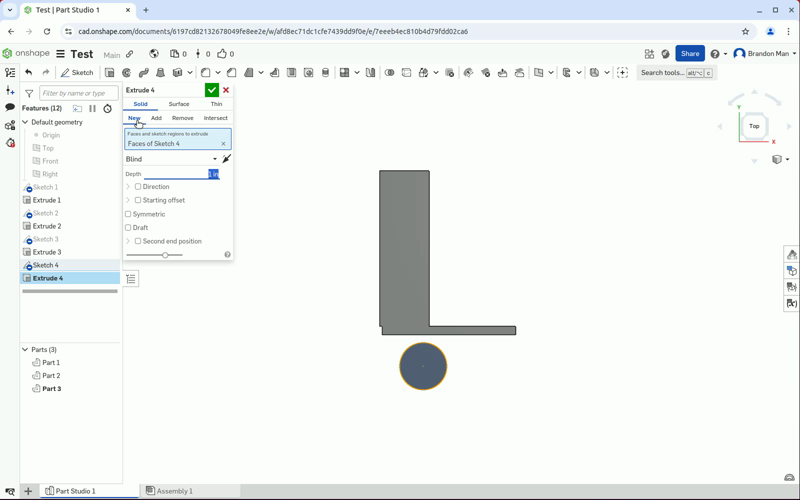
text(6.74)
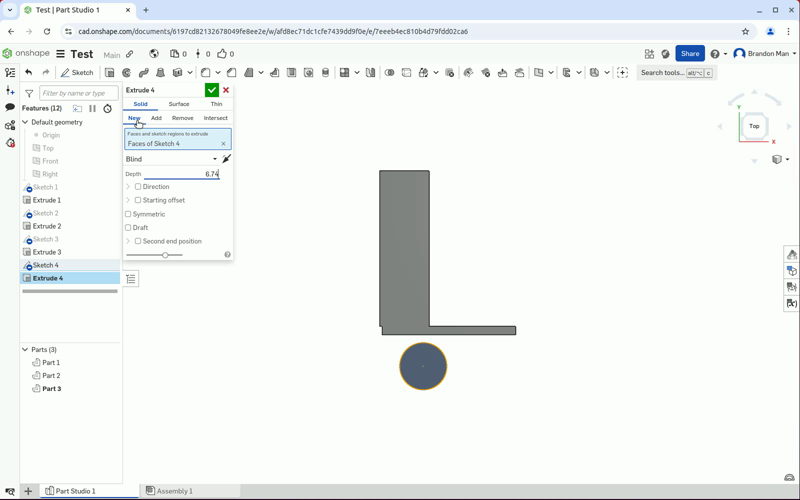
key(enter)
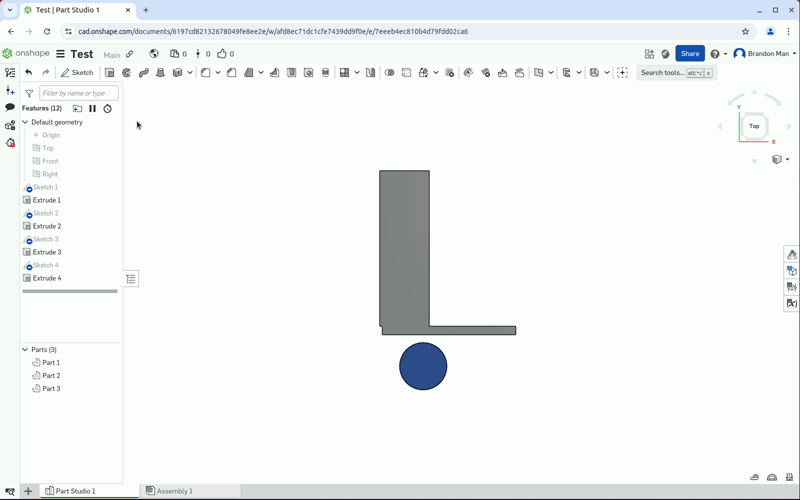
key(shift+h)
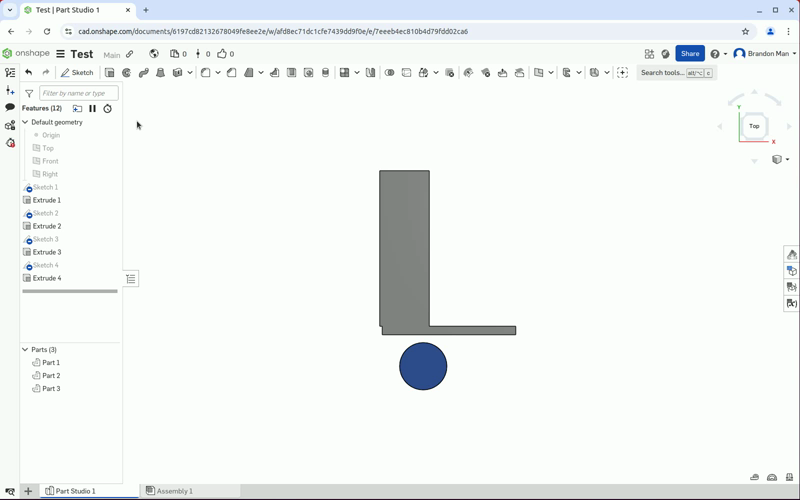
key(shift+h)
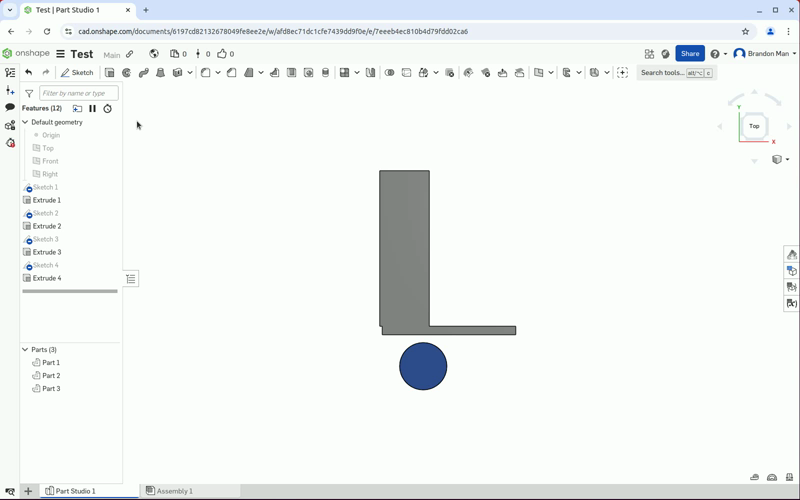
mouse_move(73, 189)
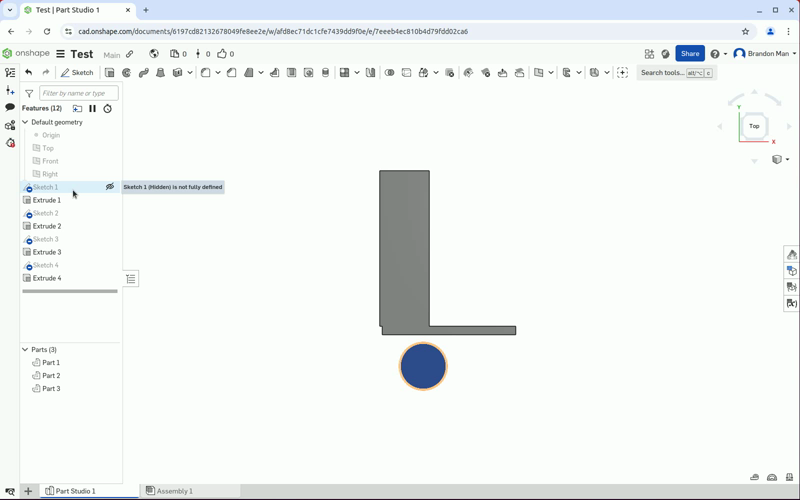
click(73, 189)
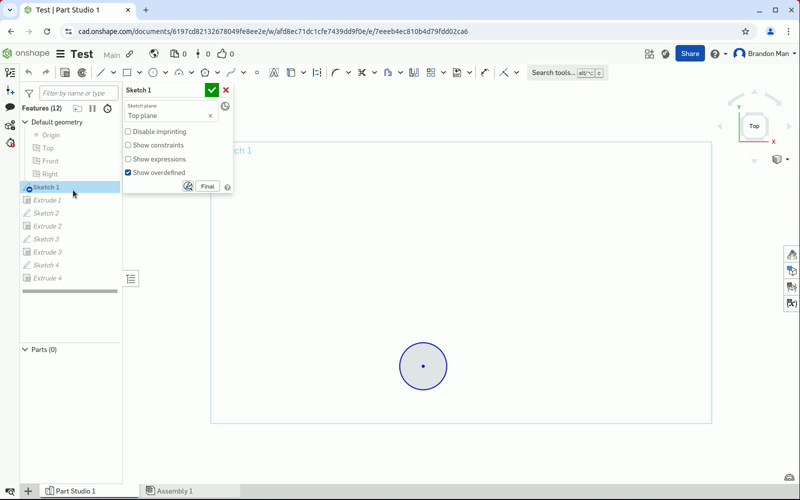
mouse_move(229, 92)
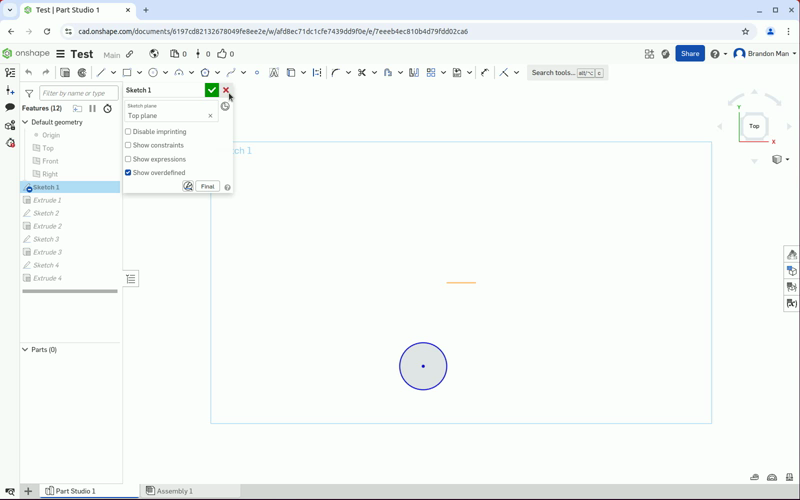
click(229, 92)
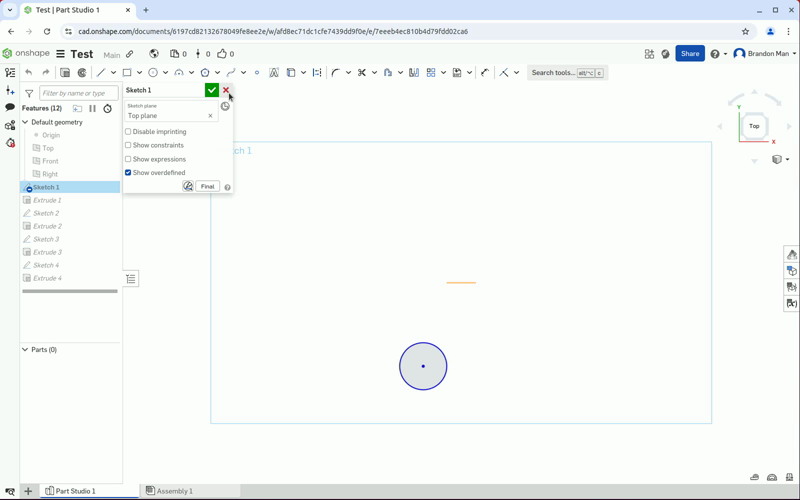
key(shift+s)
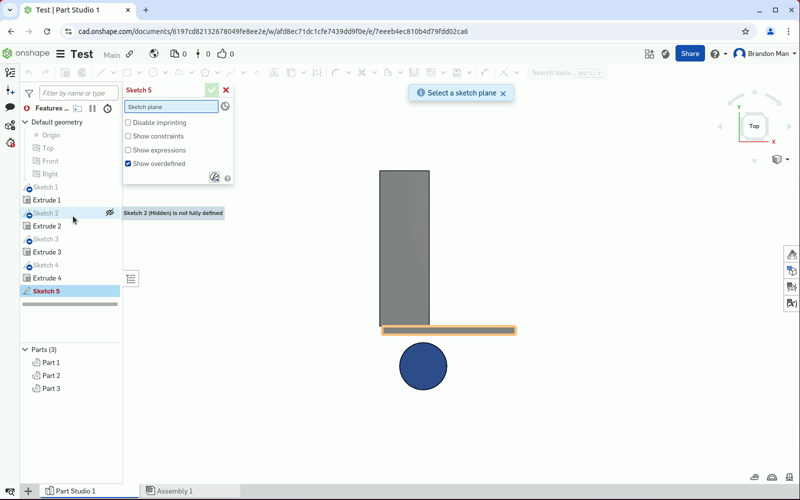
scroll(3)
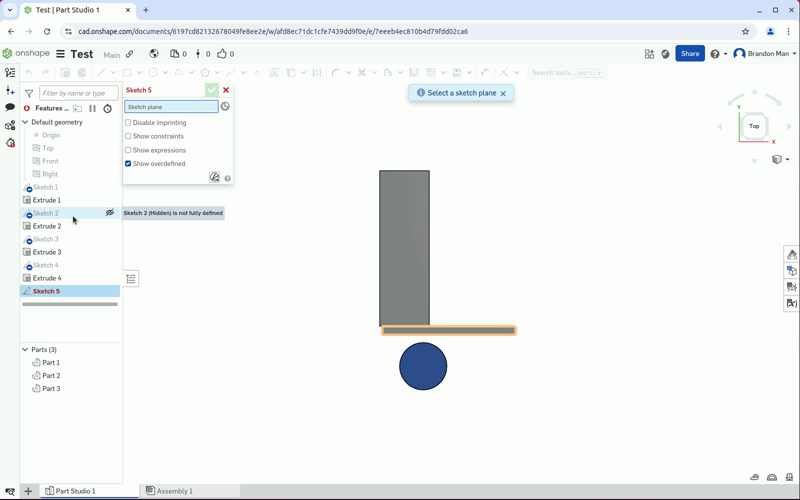
mouse_move(73, 150)
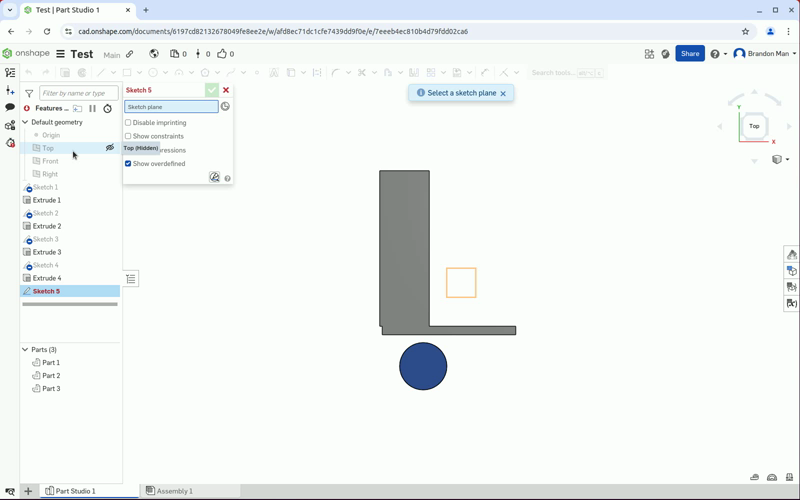
click(73, 150)
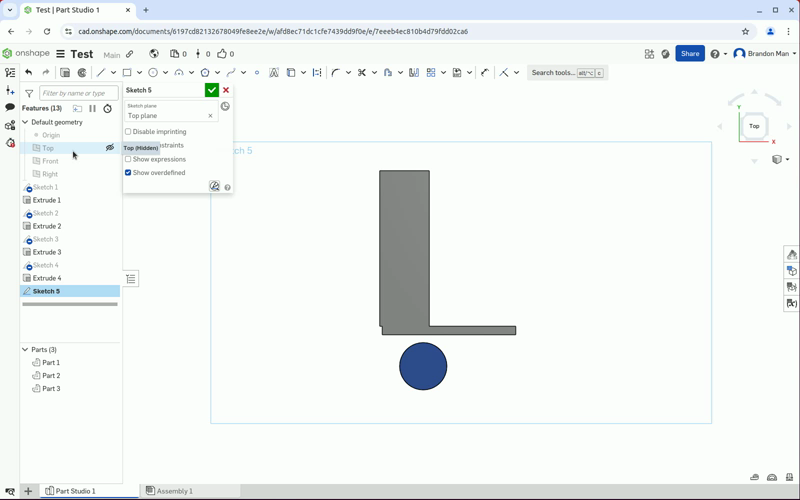
mouse_move(73, 352)
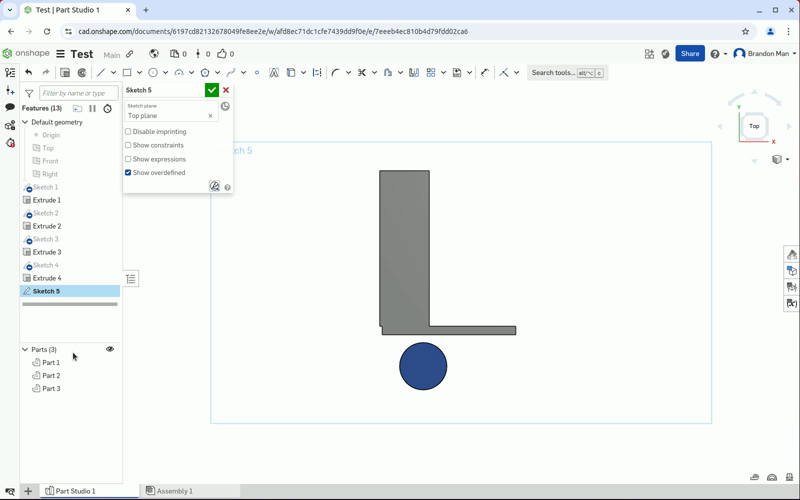
key(y)
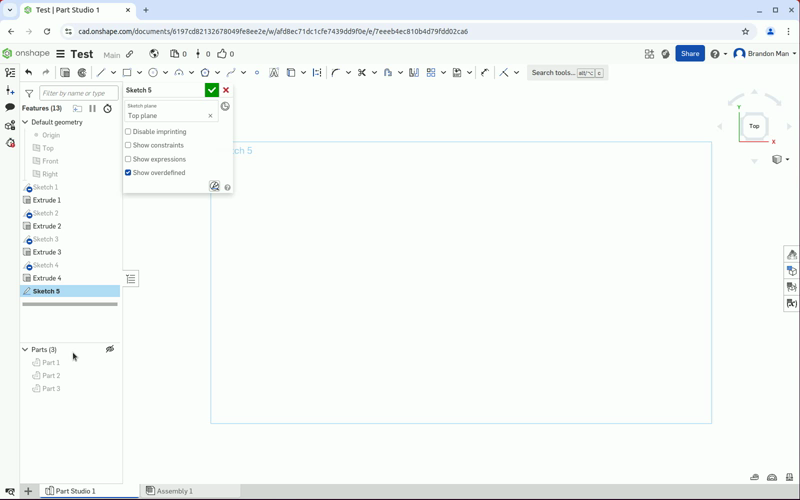
key(l)
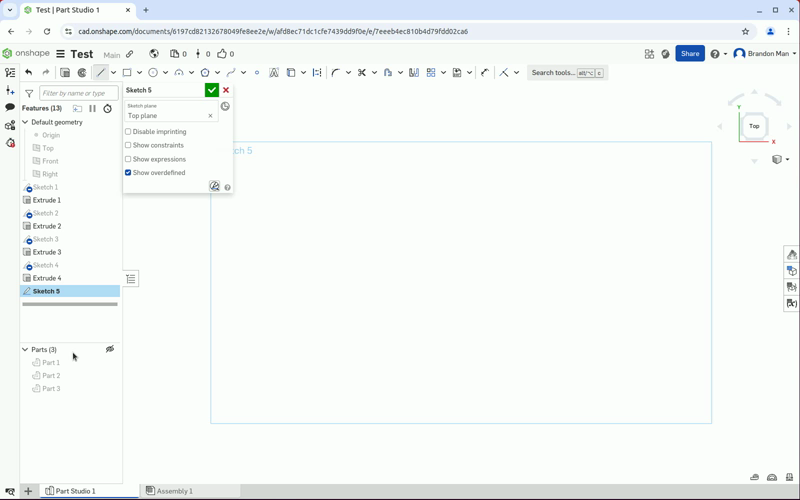
key_down(shift)
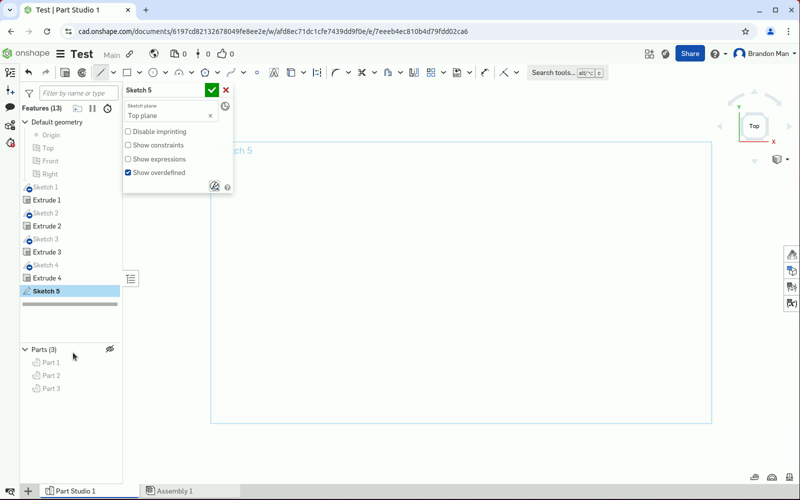
mouse_move(382, 334)
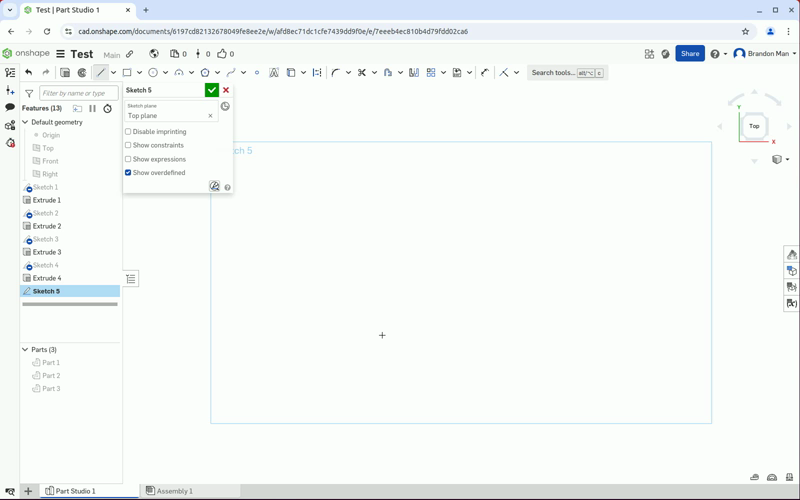
click(382, 334)
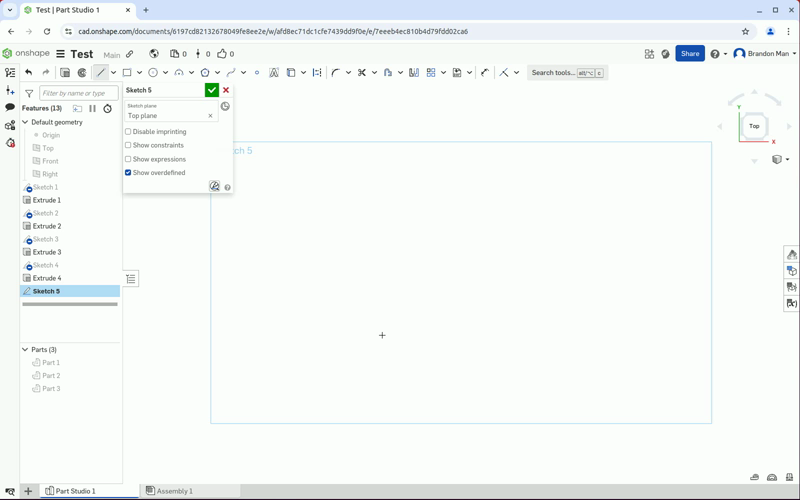
key_up(shift)
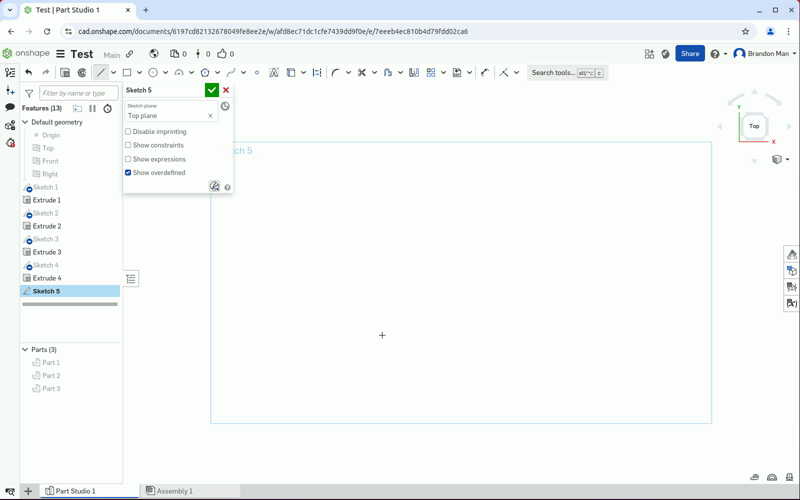
key_down(shift)
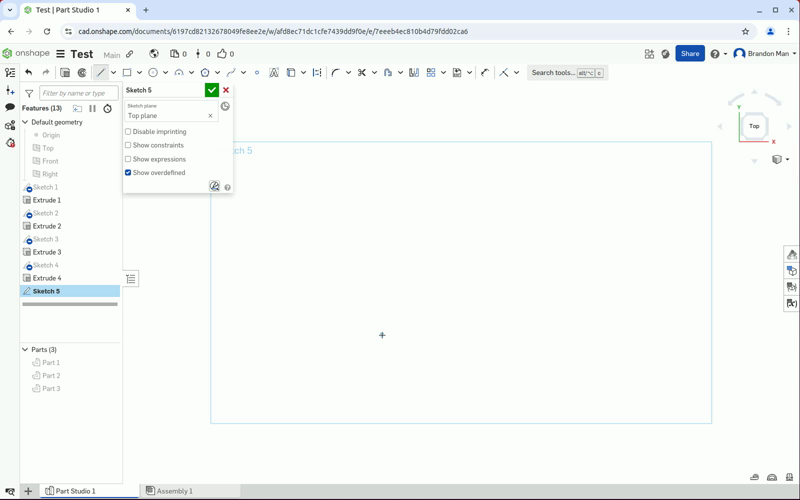
mouse_move(515, 334)
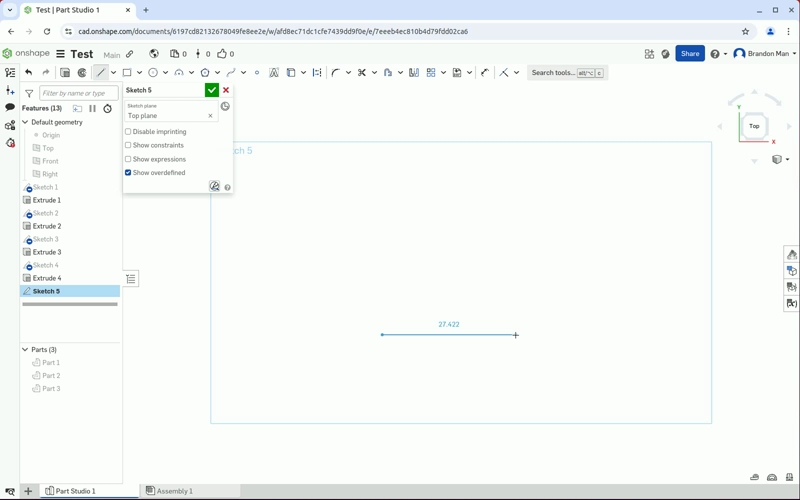
click(515, 334)
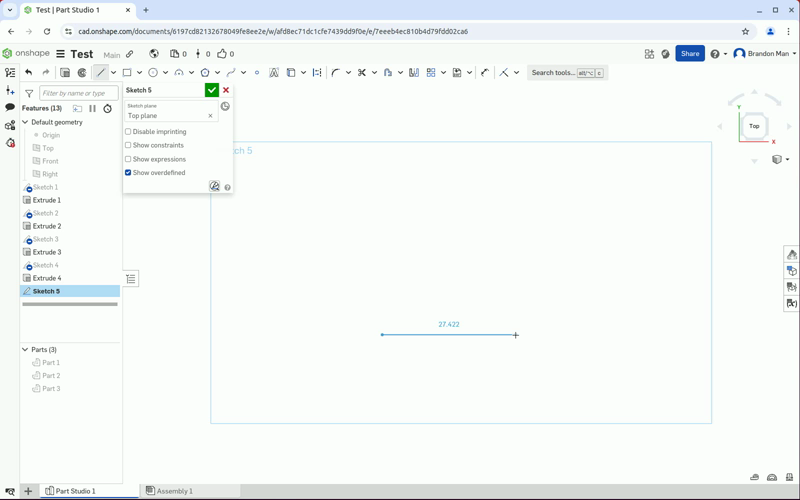
key_up(shift)
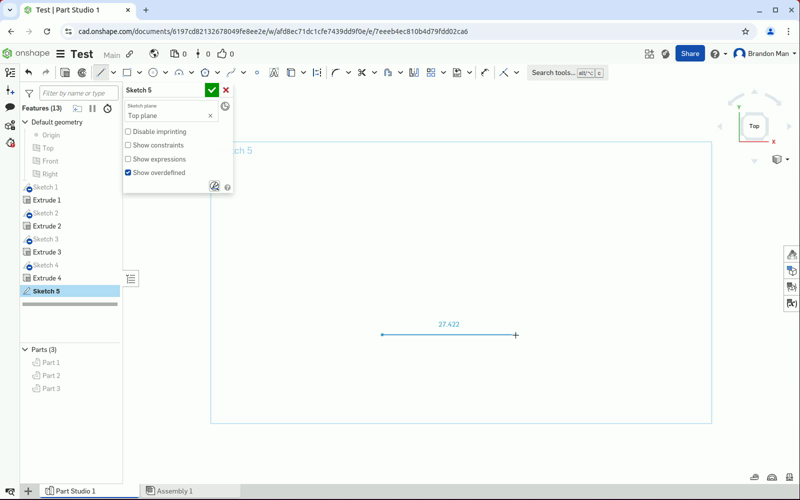
key_down(shift)
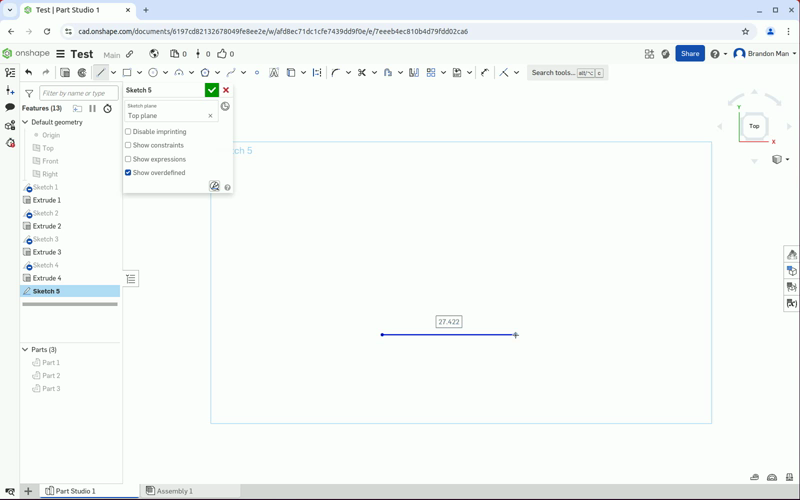
mouse_move(545, 334)
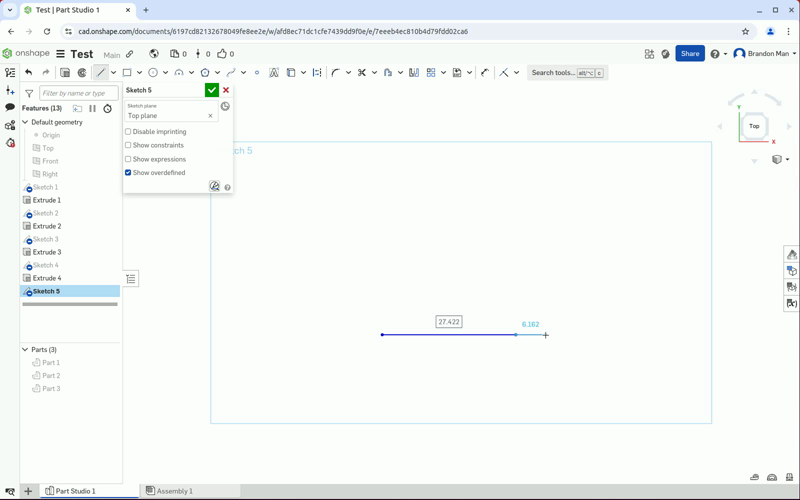
mouse_move(515, 326)
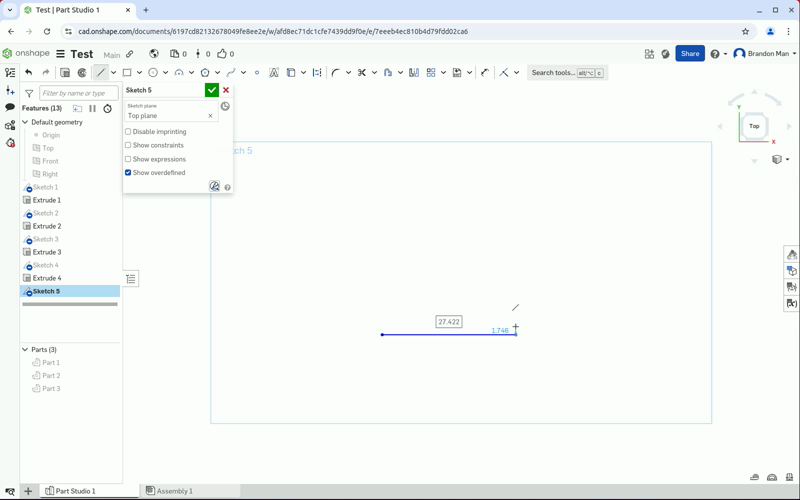
click(515, 326)
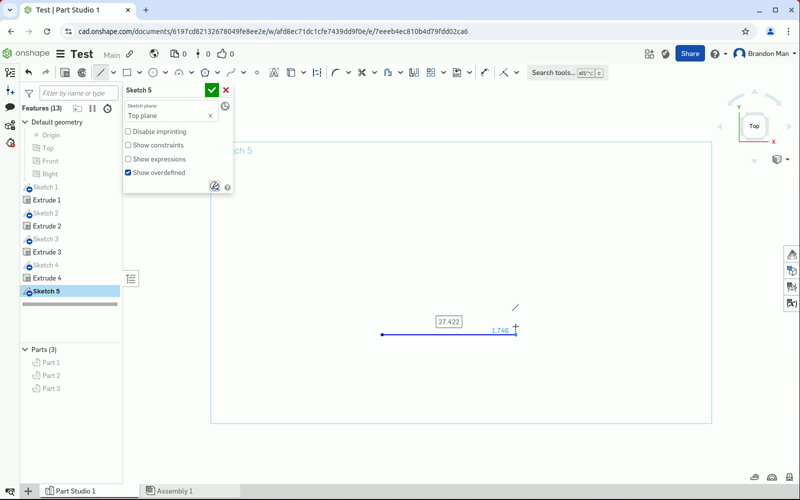
key_up(shift)
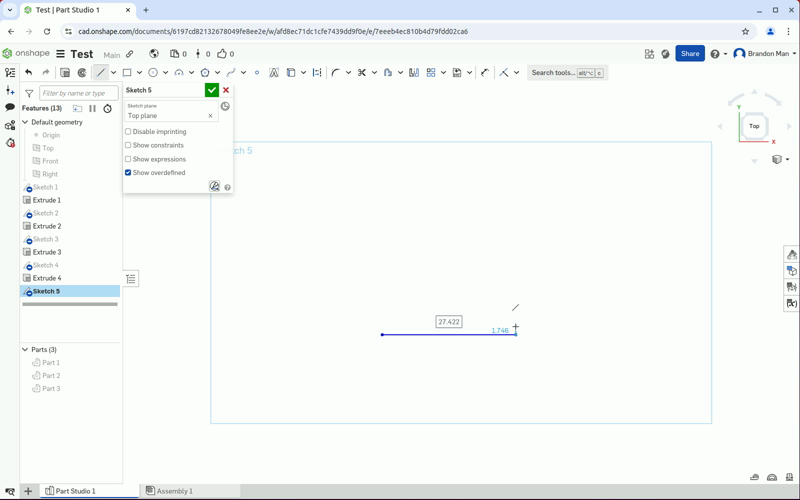
key_down(shift)
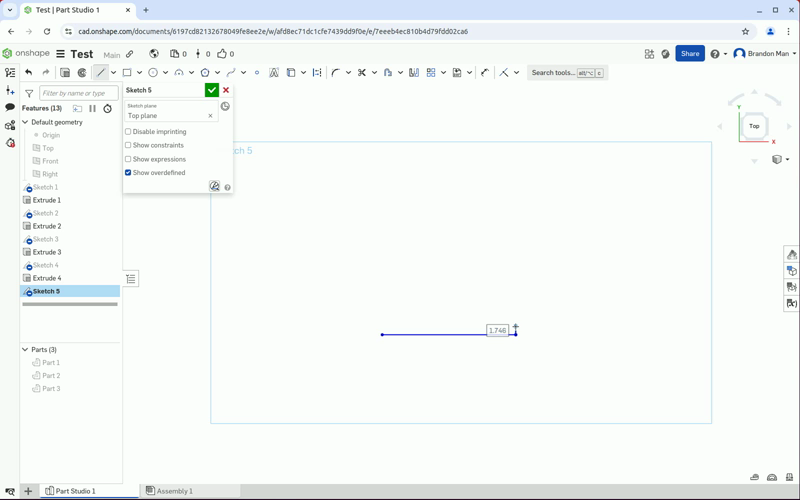
mouse_move(428, 326)
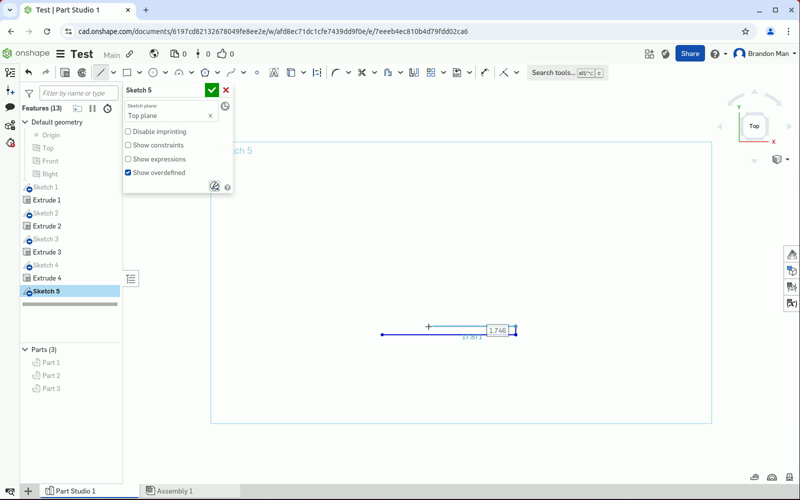
click(428, 326)
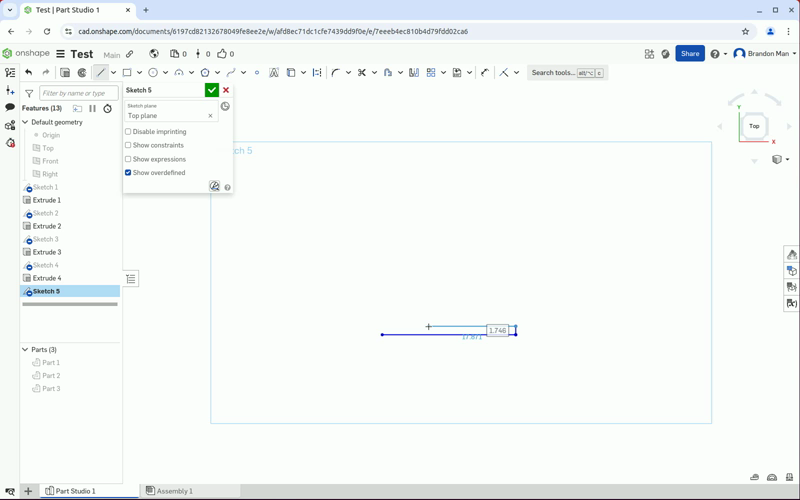
key_up(shift)
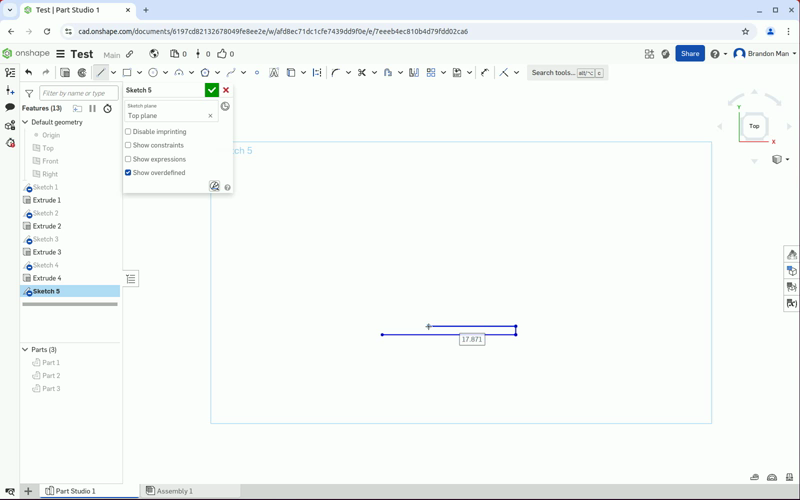
key_down(shift)
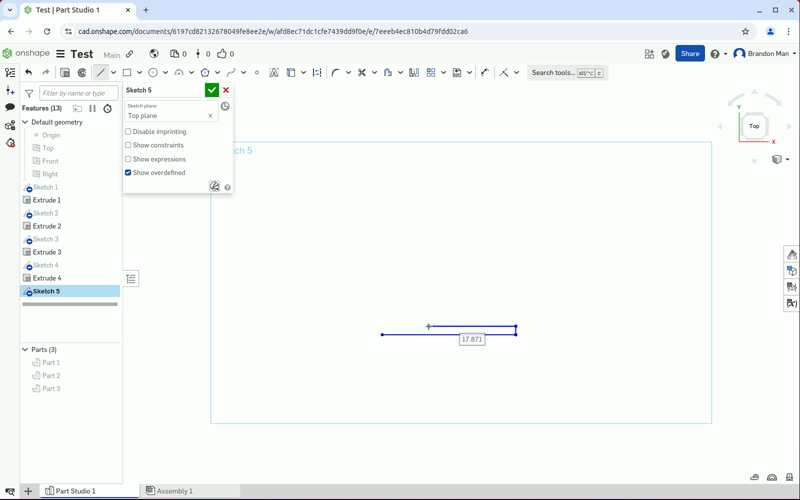
mouse_move(458, 326)
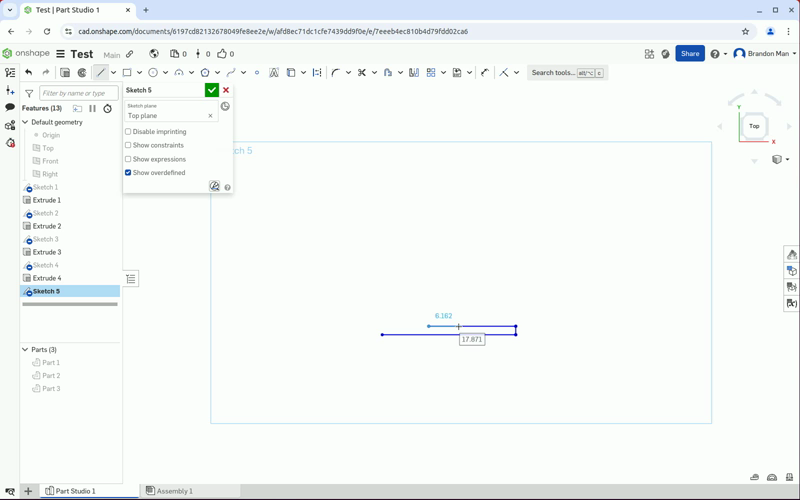
mouse_move(382, 326)
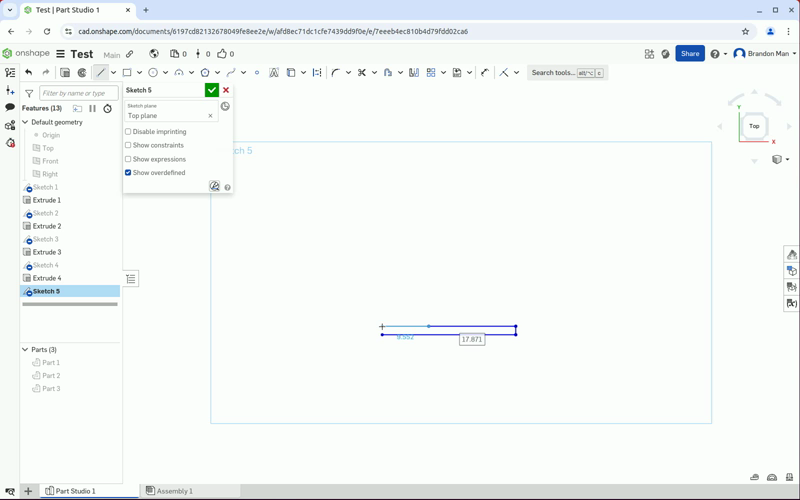
click(382, 326)
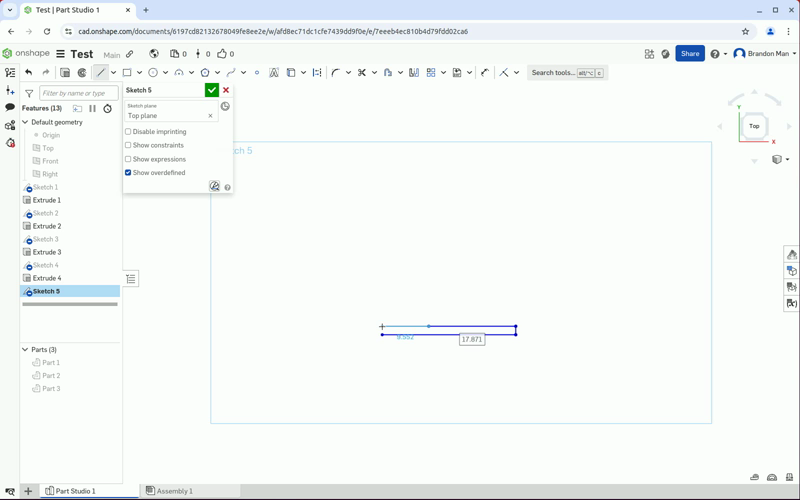
key_up(shift)
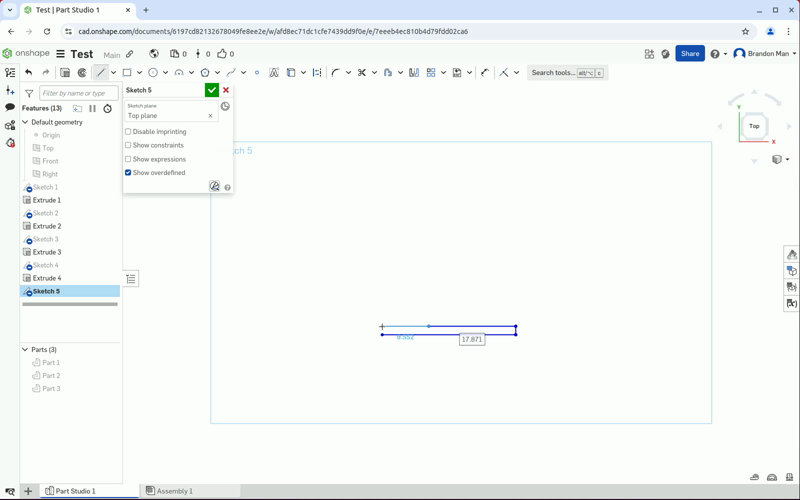
mouse_move(412, 326)
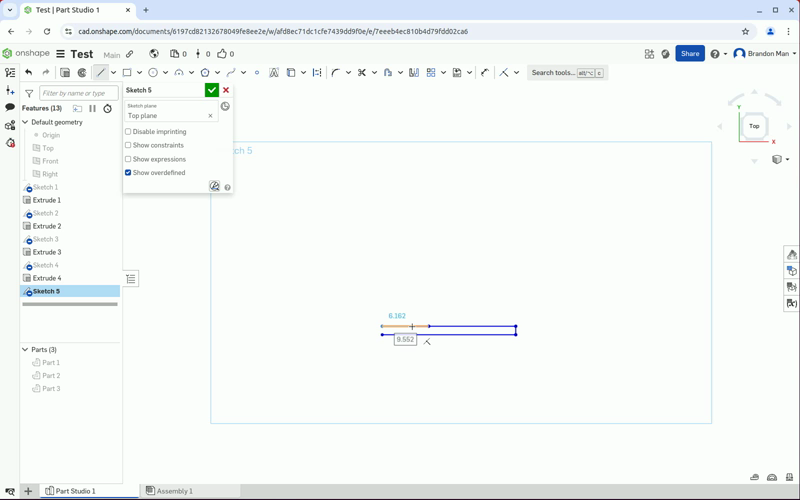
key_down(shift)
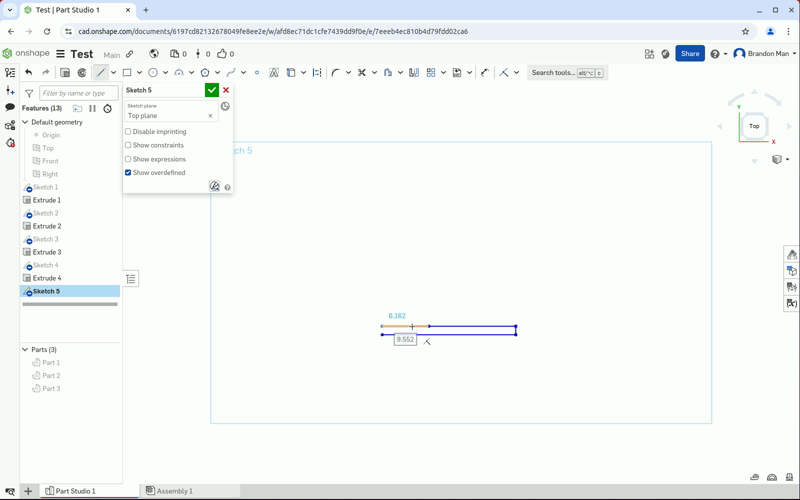
mouse_move(382, 334)
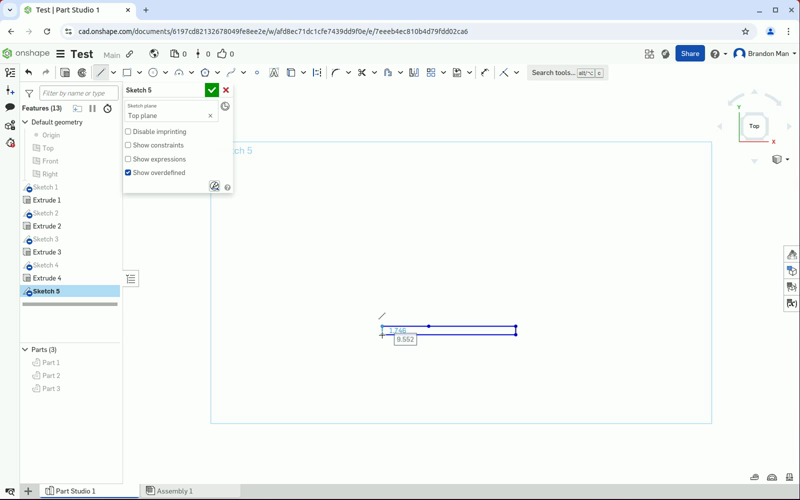
key_up(shift)
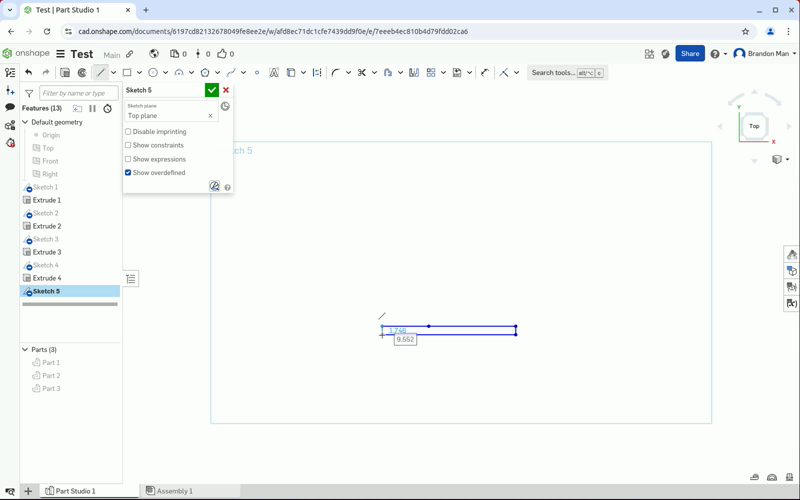
click(382, 334)
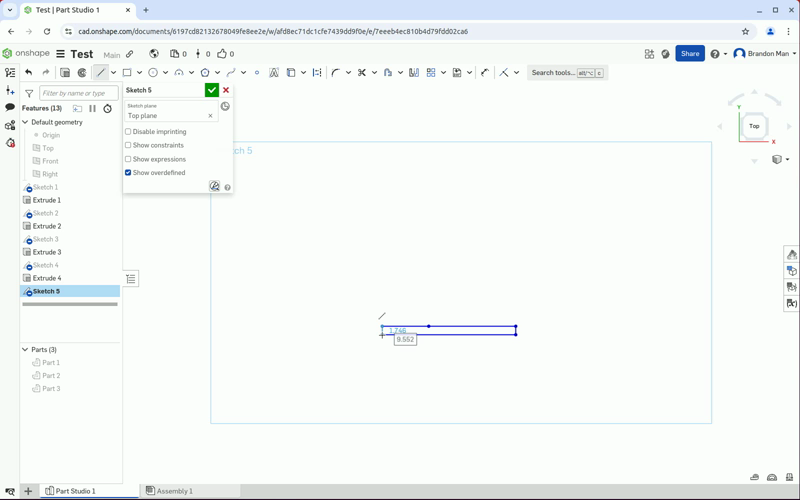
key(esc)
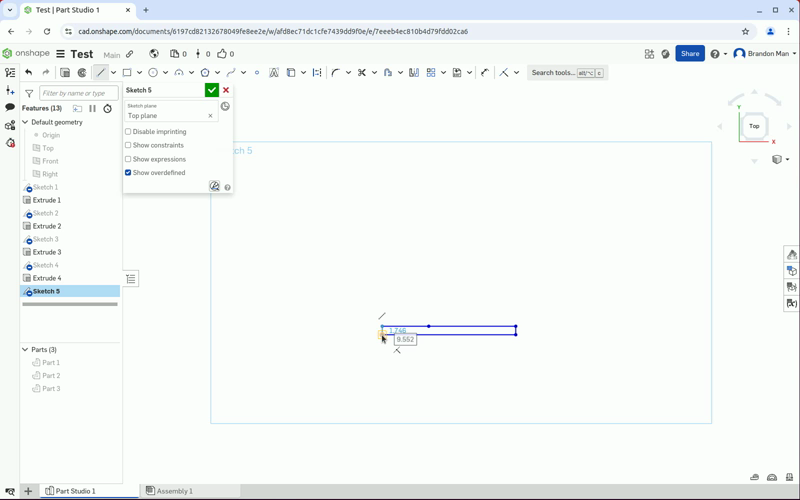
mouse_move(447, 327)
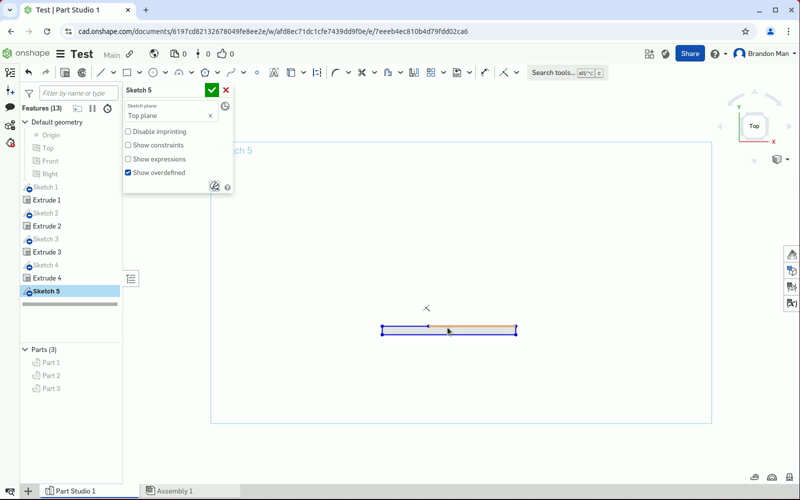
scroll(6)
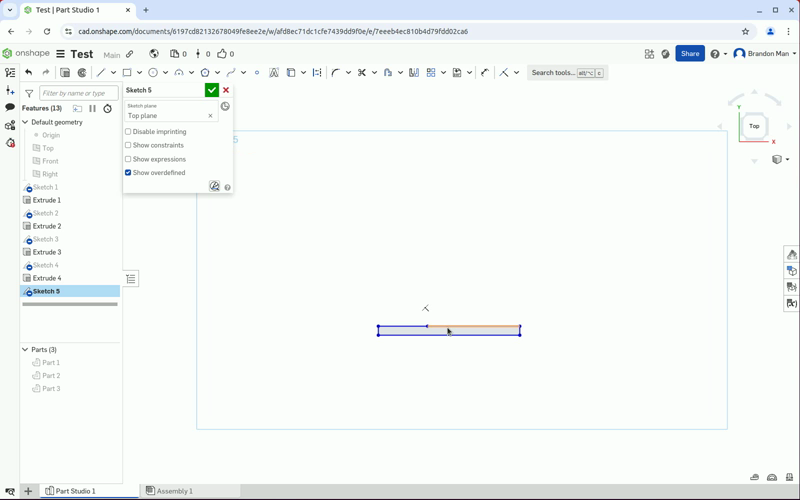
scroll(6)
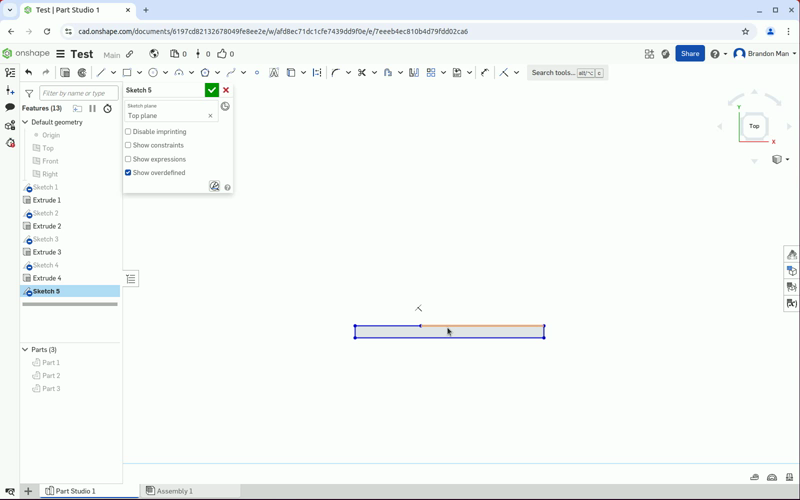
scroll(6)
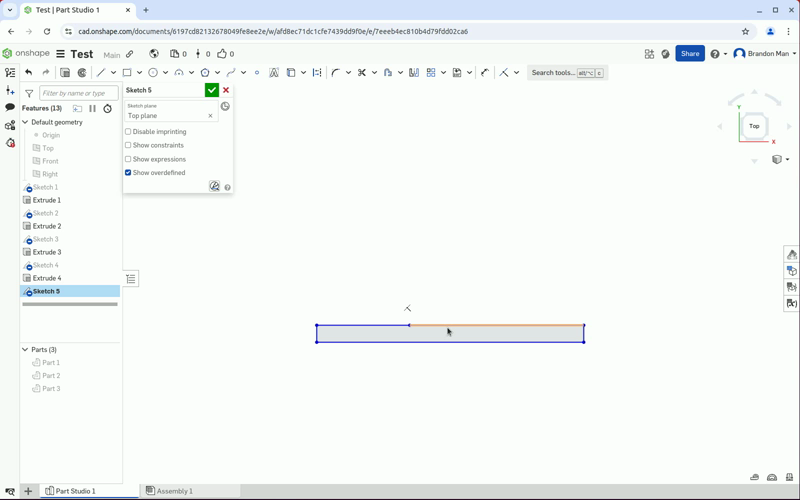
scroll(6)
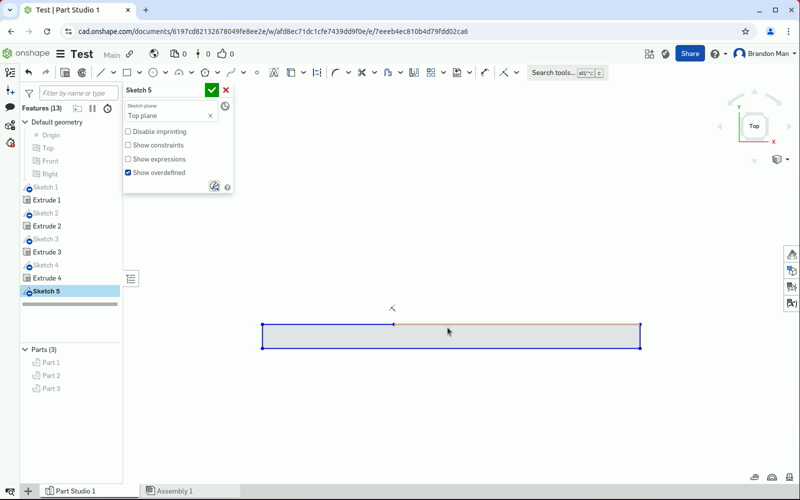
scroll(6)
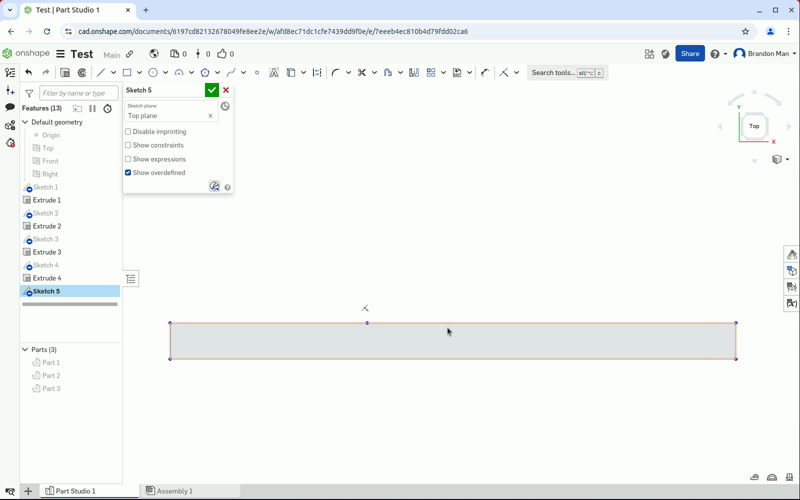
scroll(6)
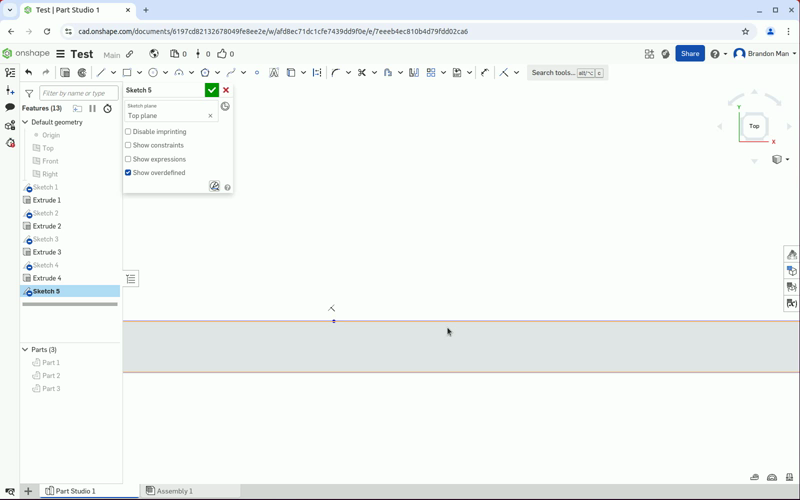
scroll(6)
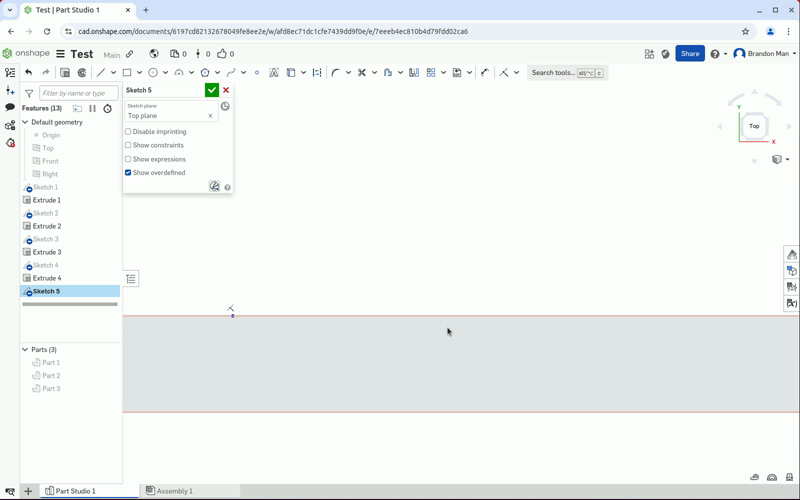
click(447, 327)
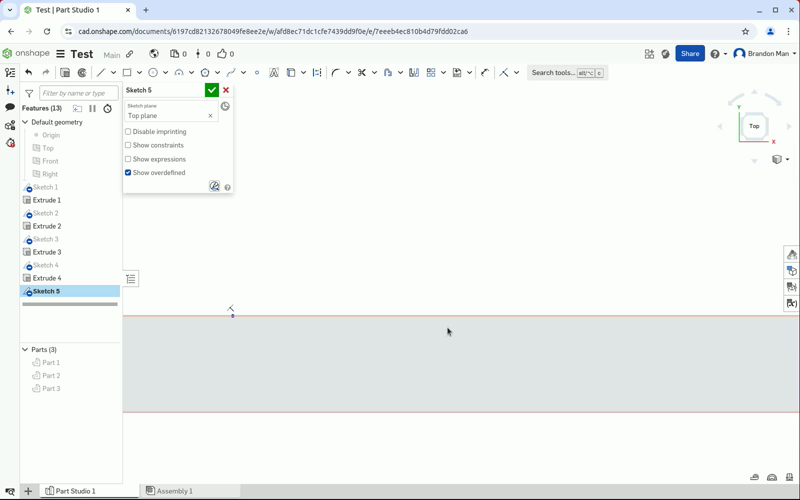
scroll(-6)
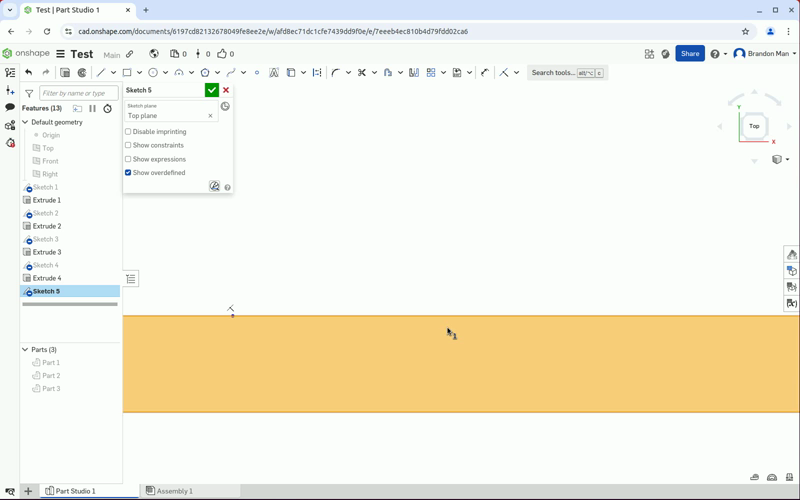
scroll(-6)
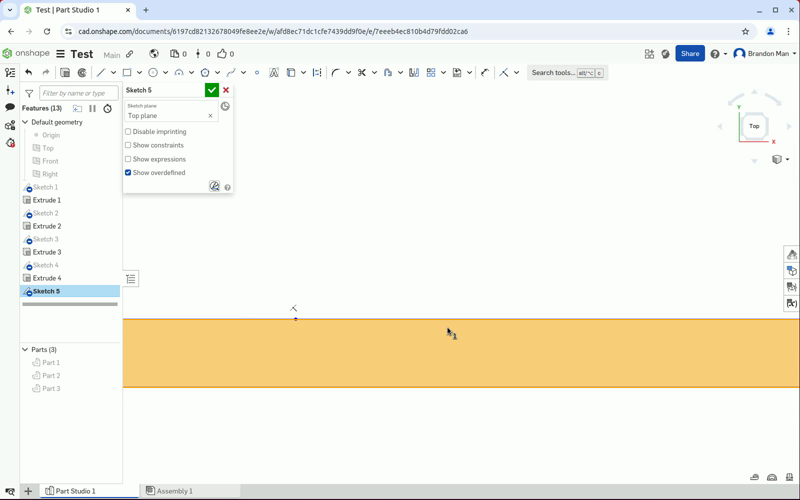
scroll(-6)
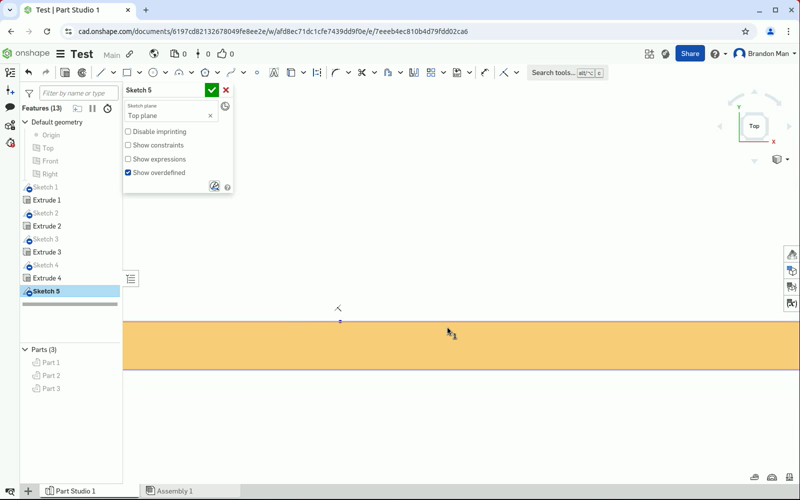
scroll(-6)
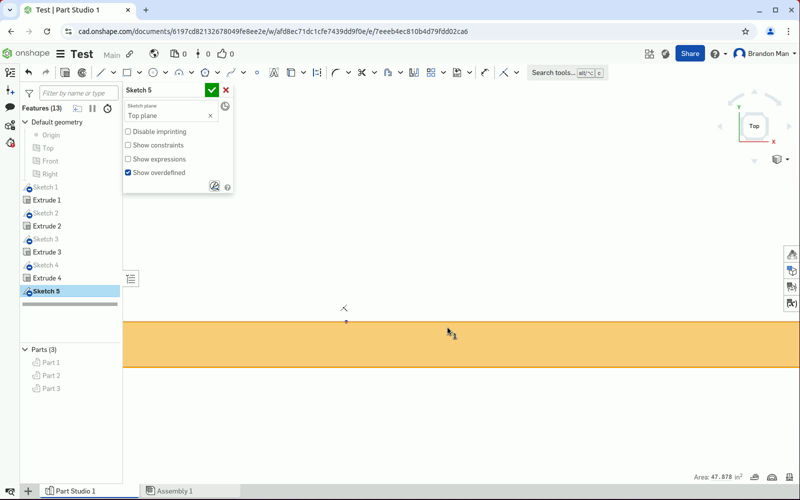
scroll(-6)
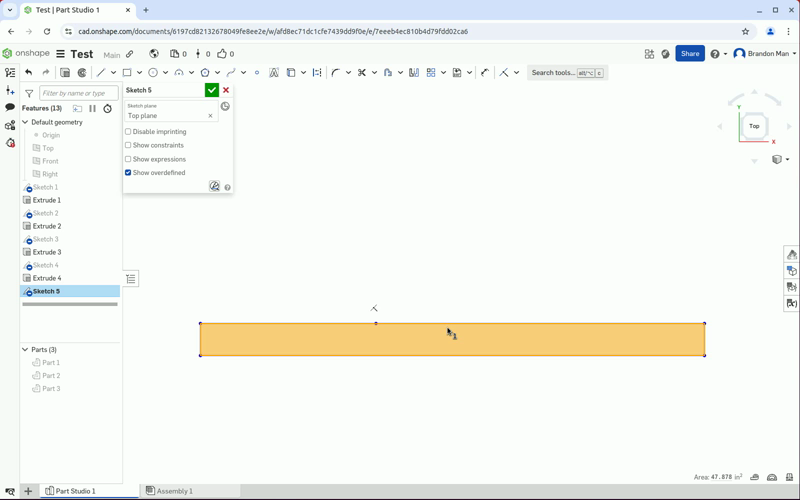
scroll(-6)
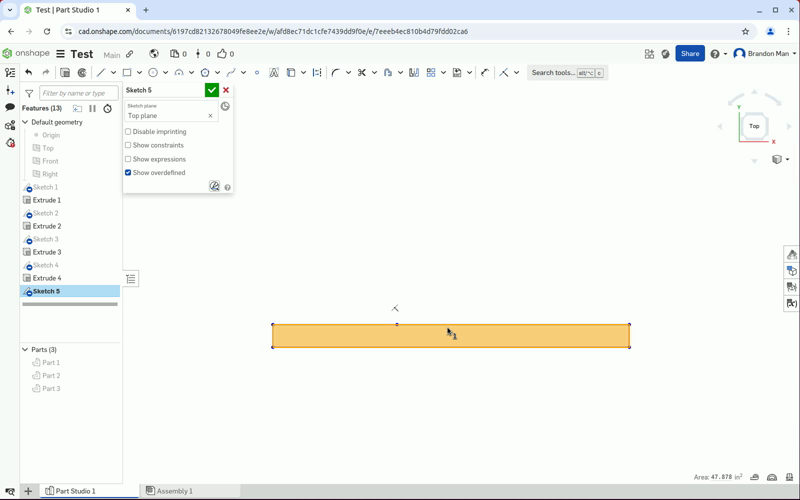
scroll(-6)
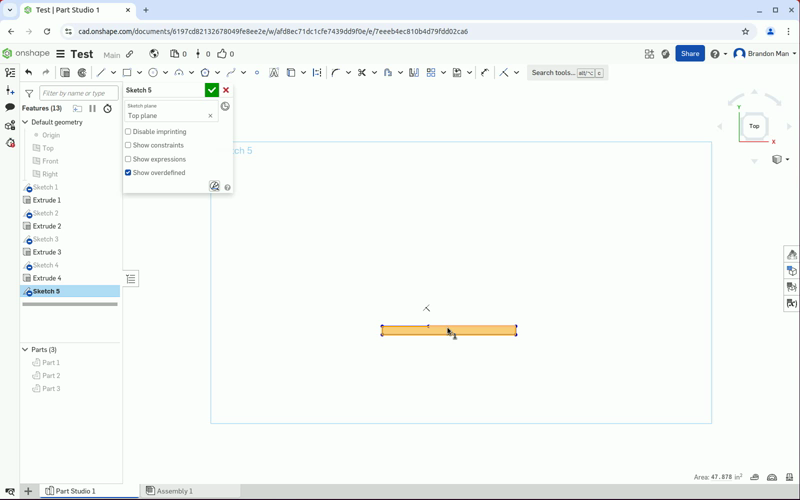
mouse_move(73, 352)
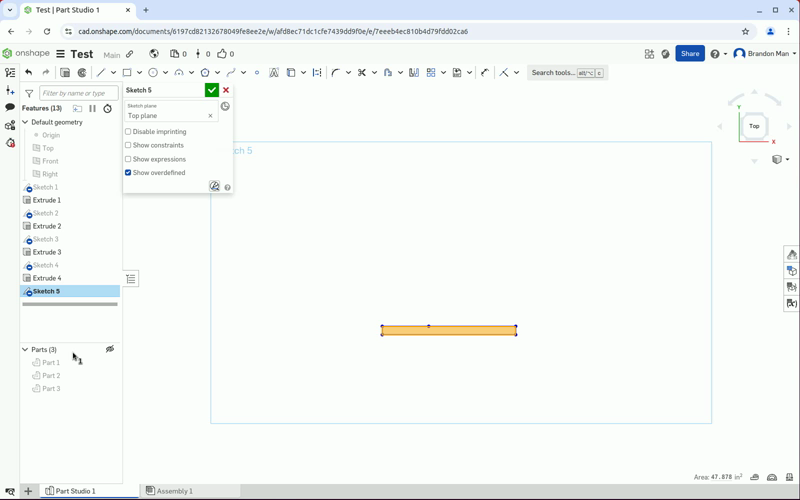
key(shift+y)
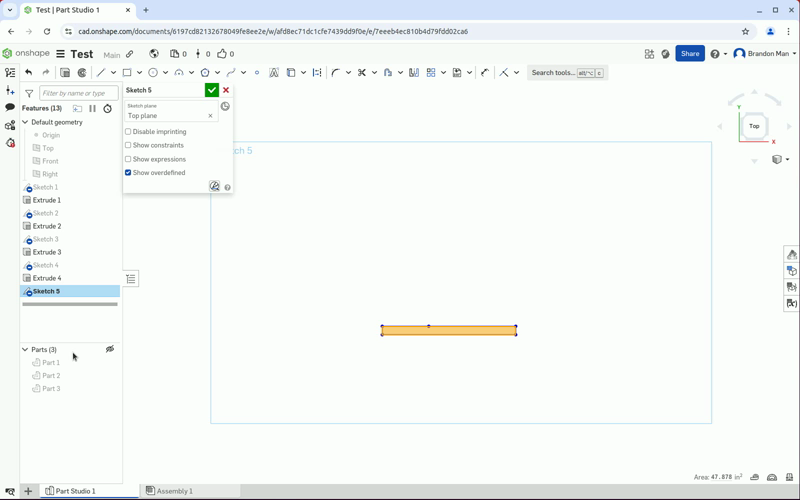
key(shift+e)
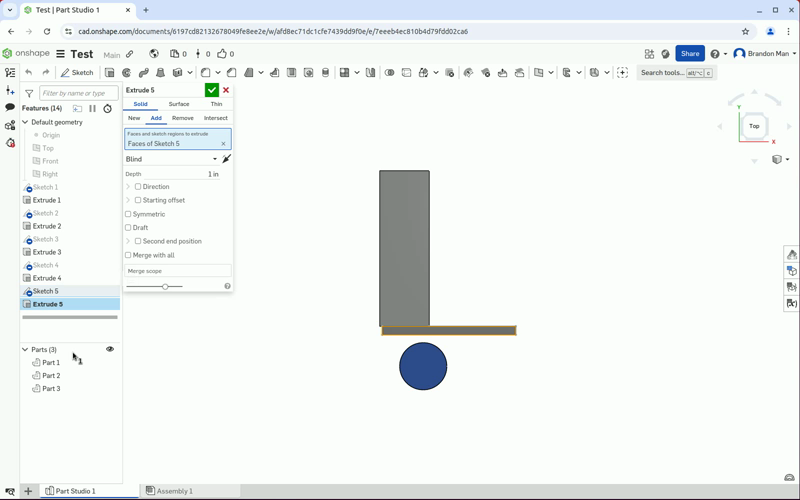
mouse_move(143, 106)
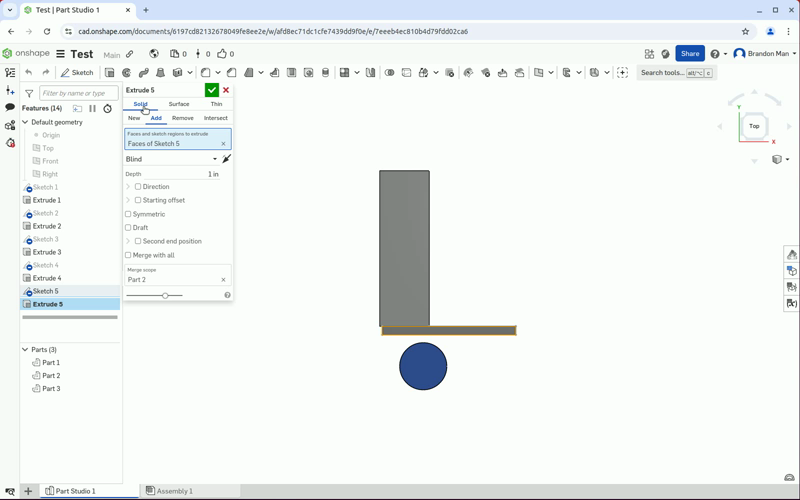
click(143, 106)
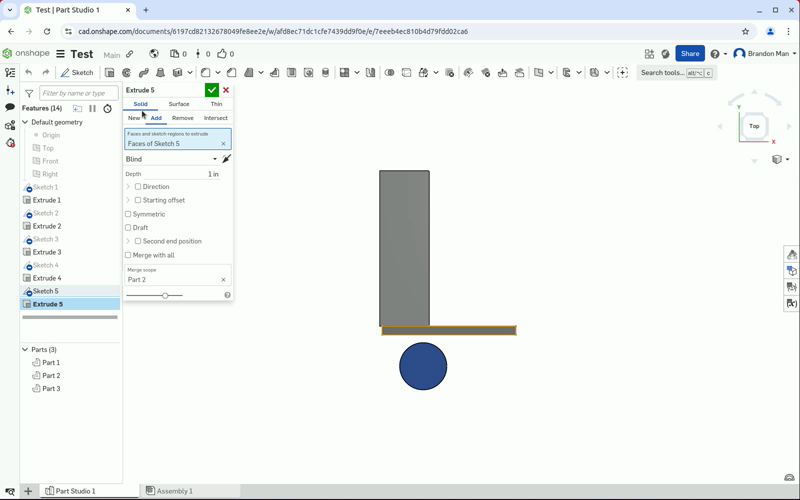
mouse_move(137, 120)
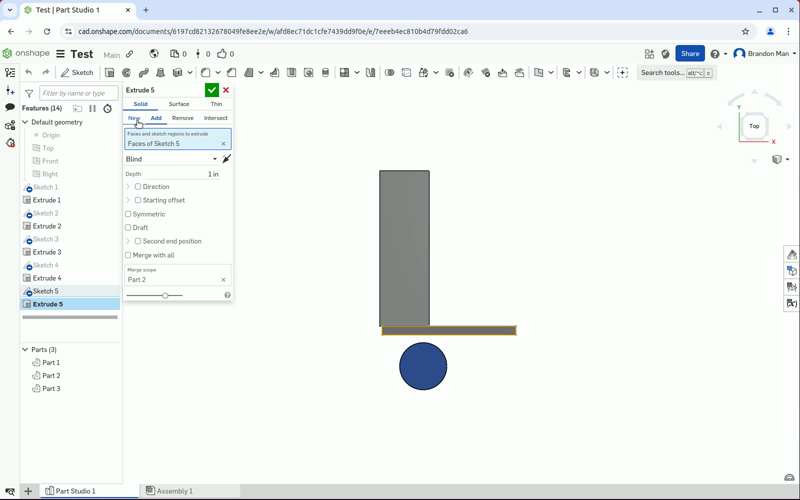
click(137, 120)
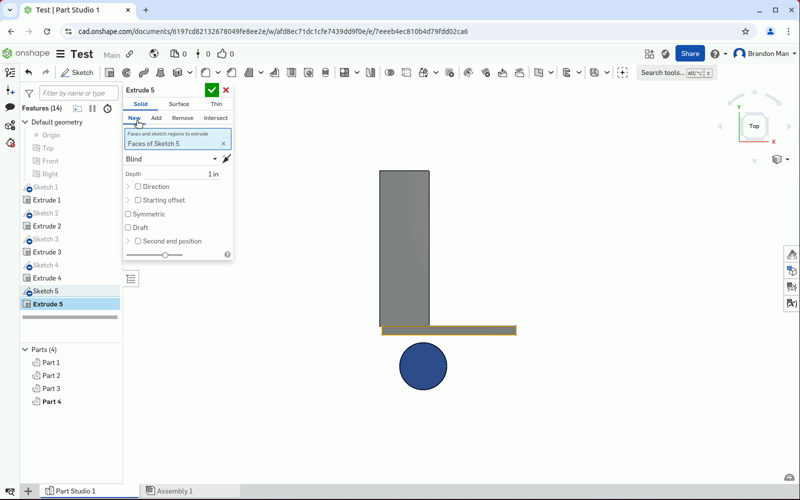
key(tab, 4)
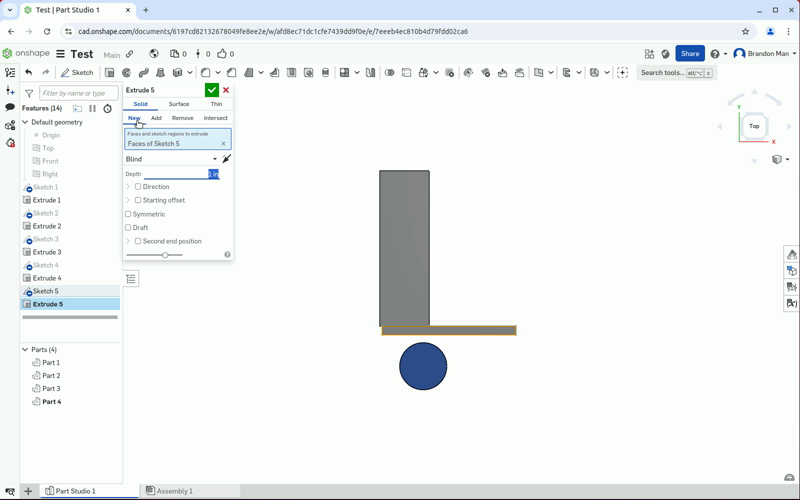
text(6.74)
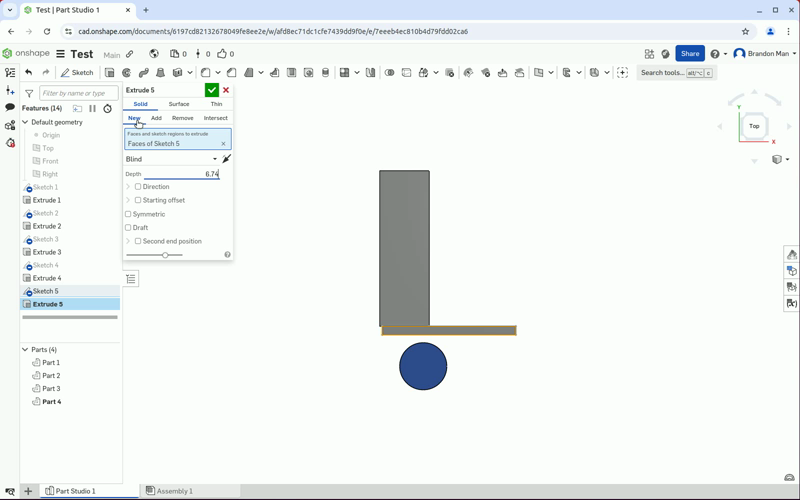
key(enter)
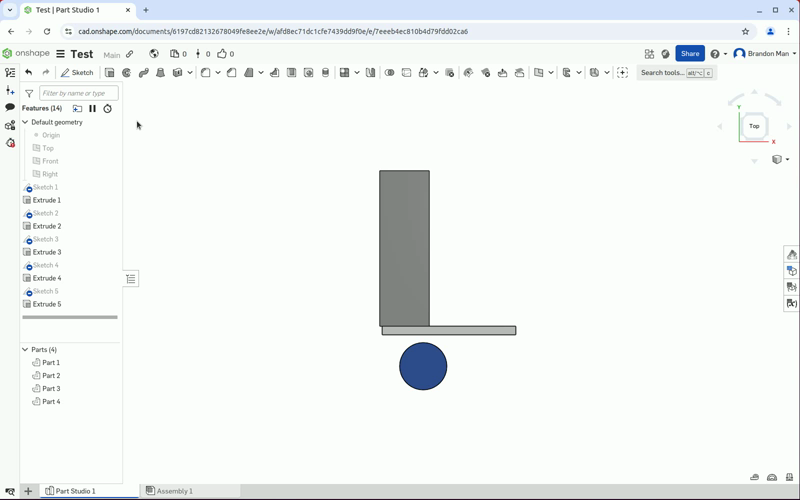
key(shift+h)
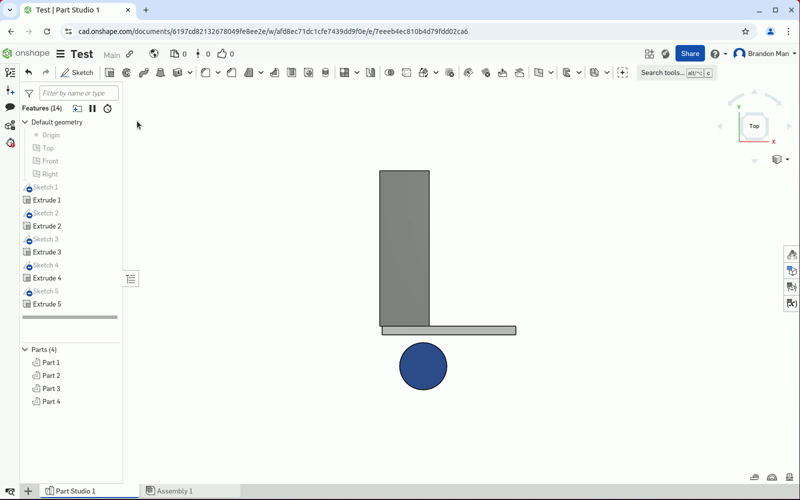
key(shift+h)
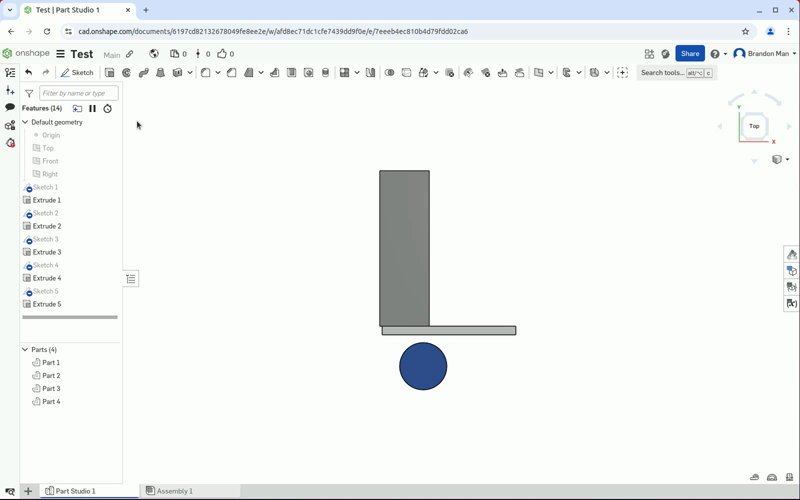
mouse_move(73, 189)
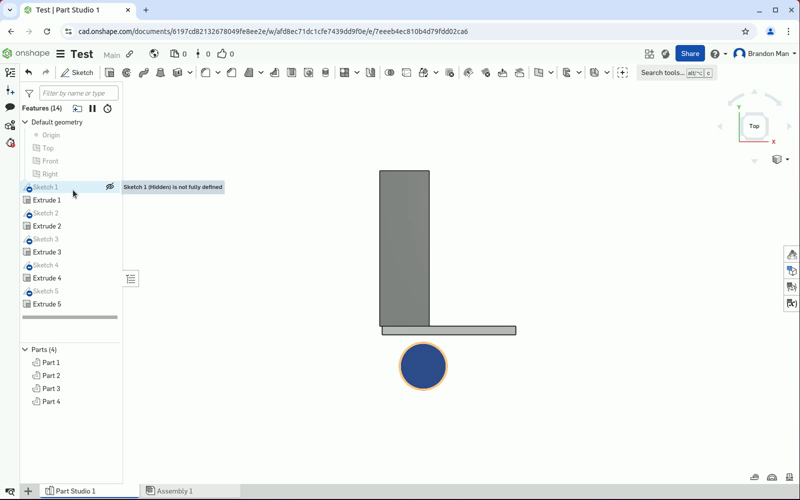
click(73, 189)
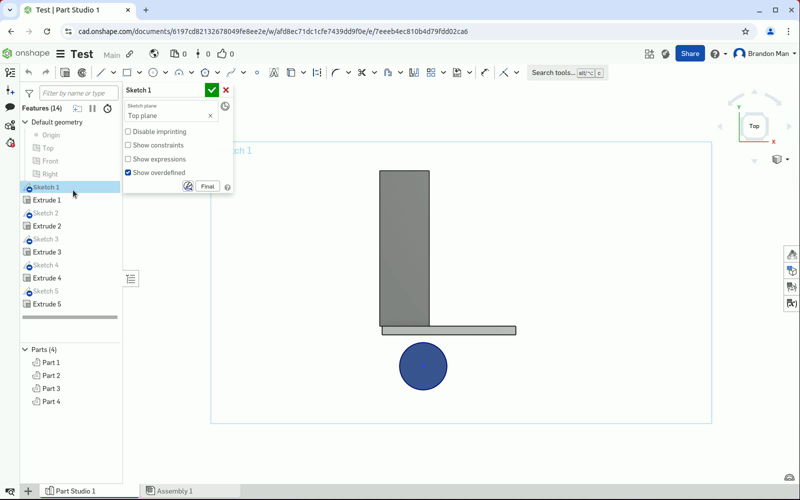
mouse_move(229, 92)
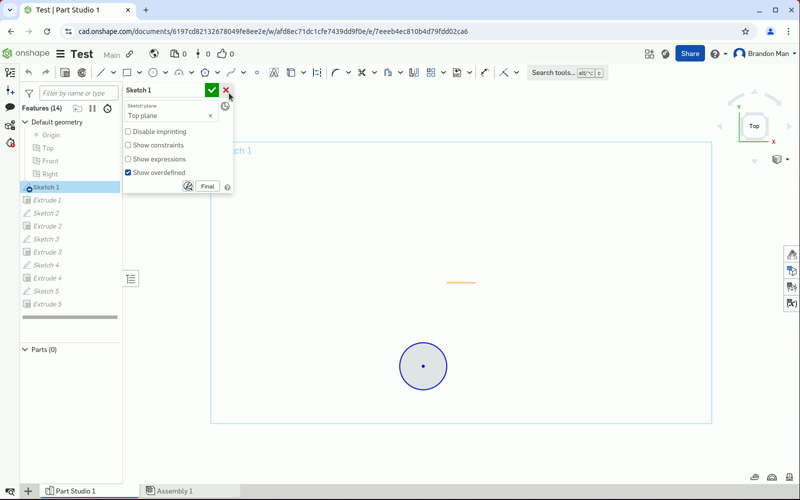
click(229, 92)
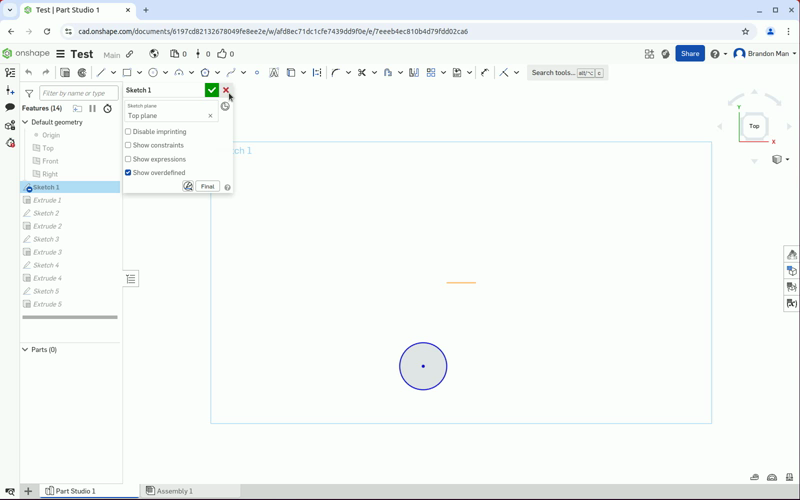
key(shift+s)
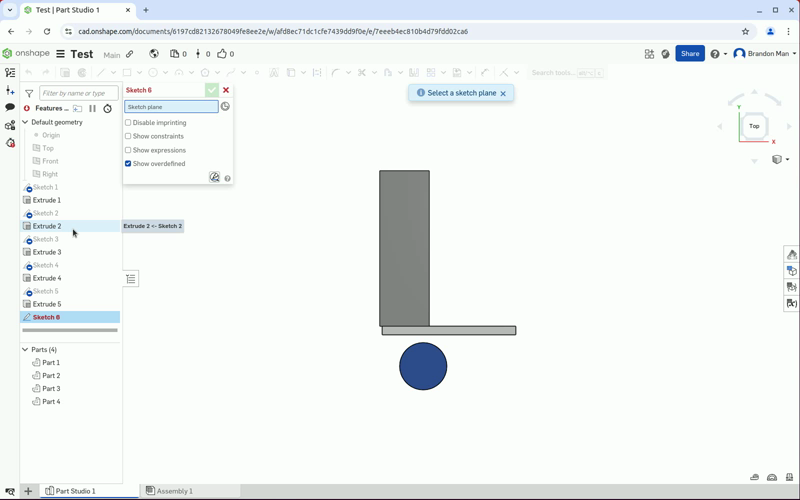
scroll(3)
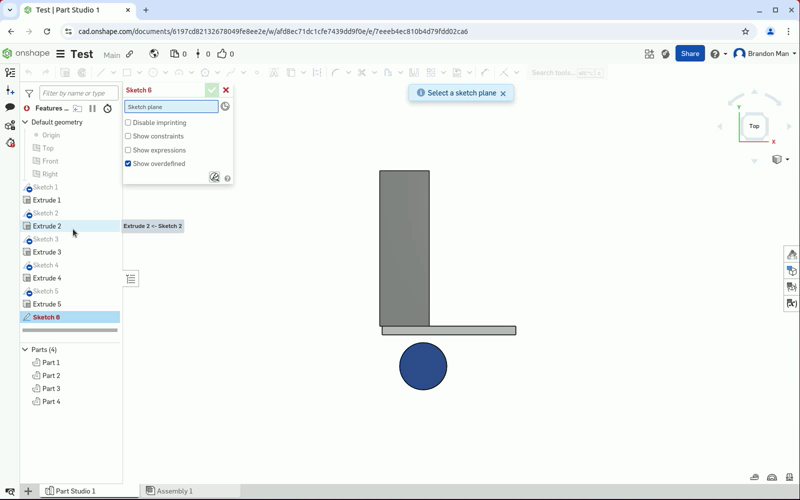
mouse_move(73, 150)
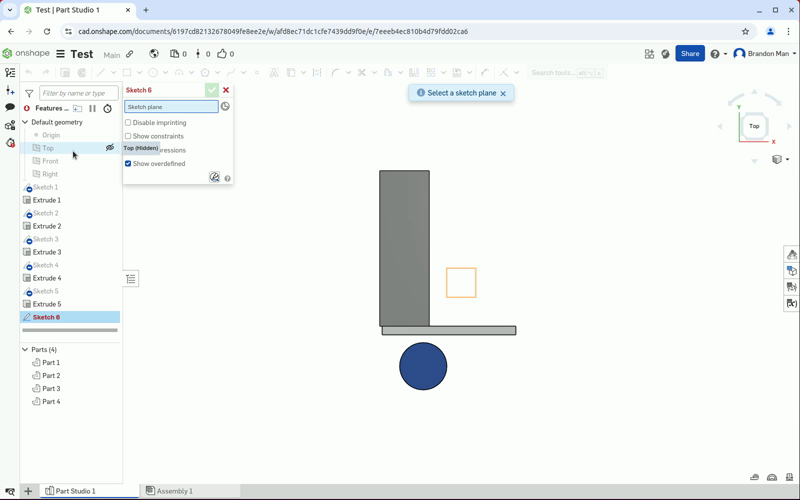
click(73, 150)
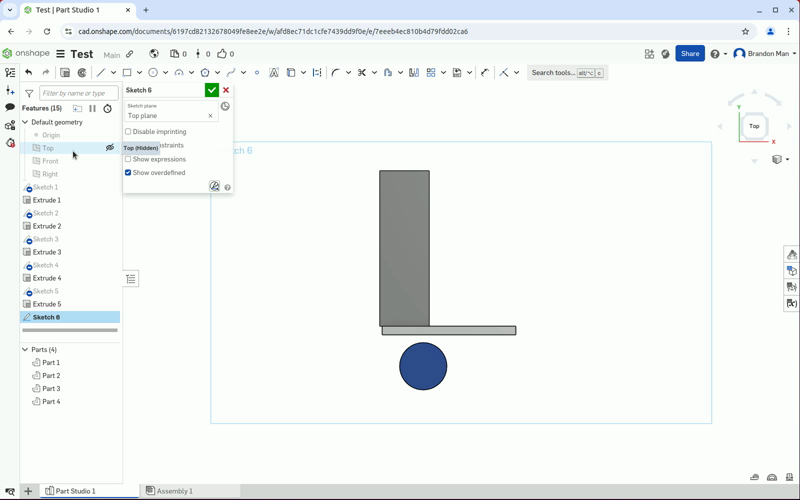
mouse_move(73, 352)
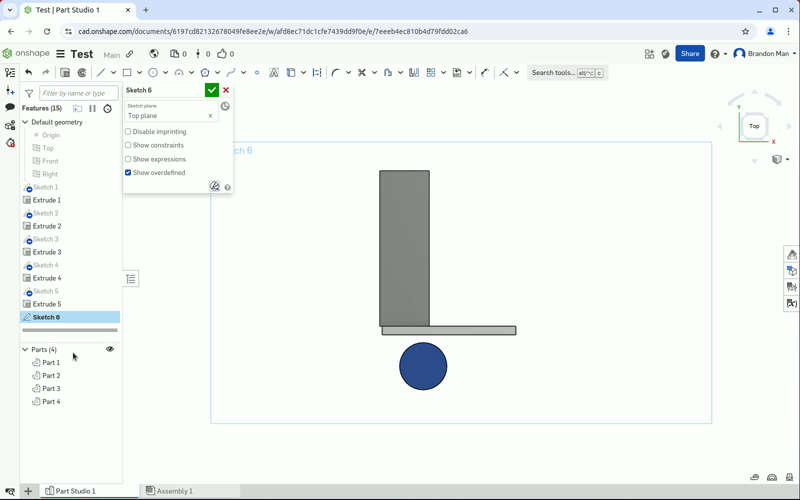
key(y)
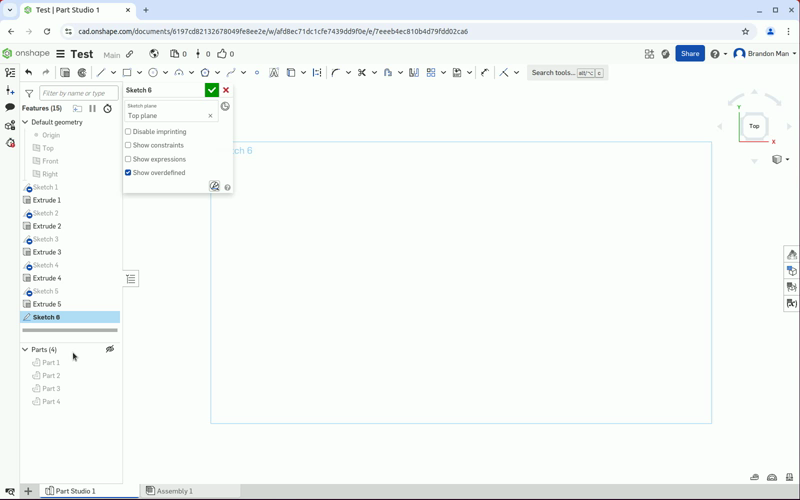
key(l)
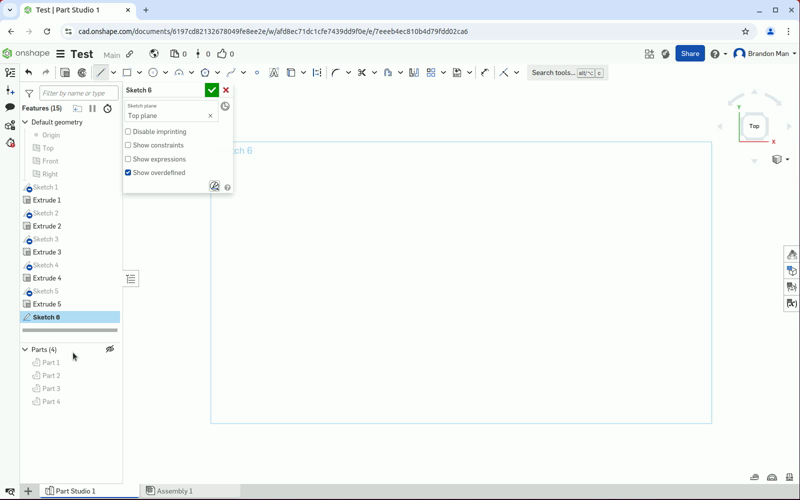
key_down(shift)
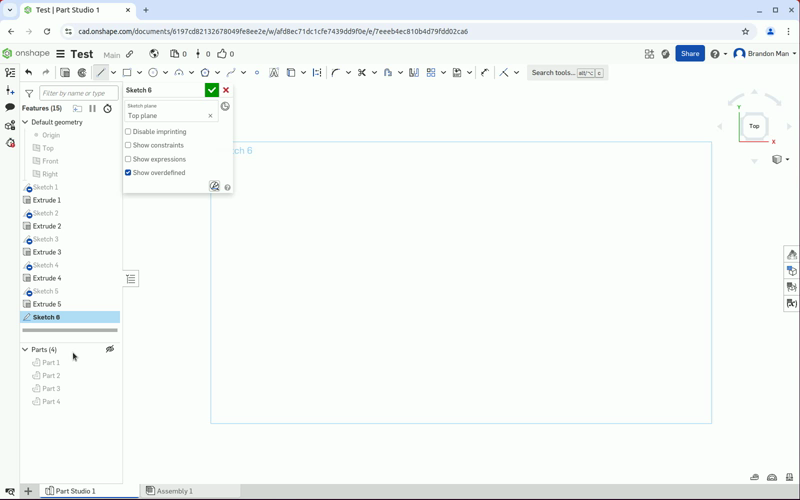
mouse_move(379, 326)
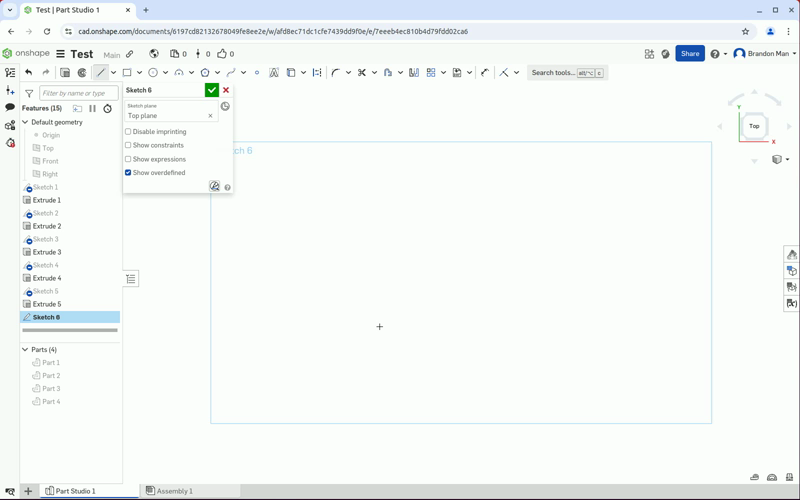
click(379, 326)
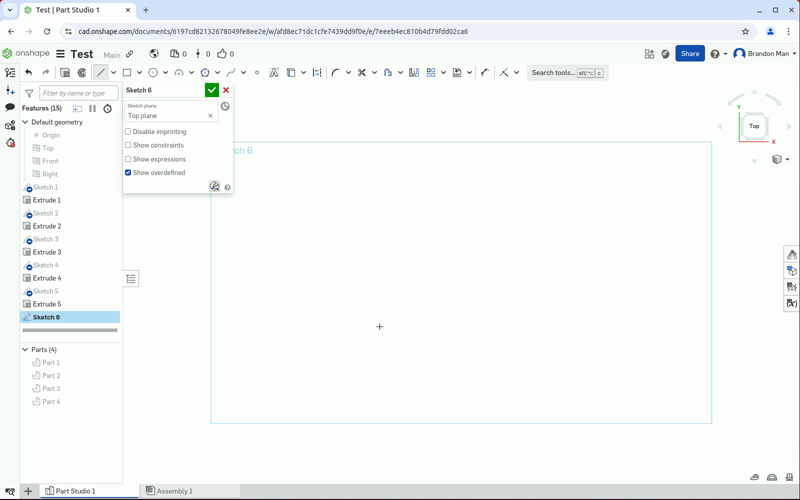
key_up(shift)
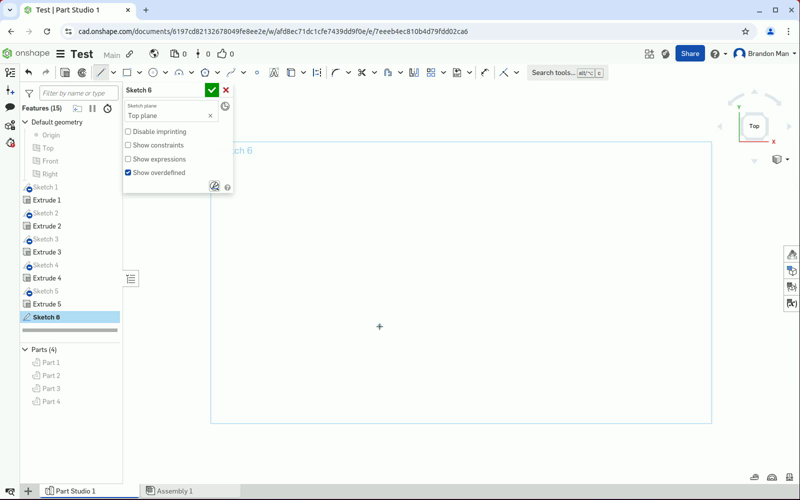
key_down(shift)
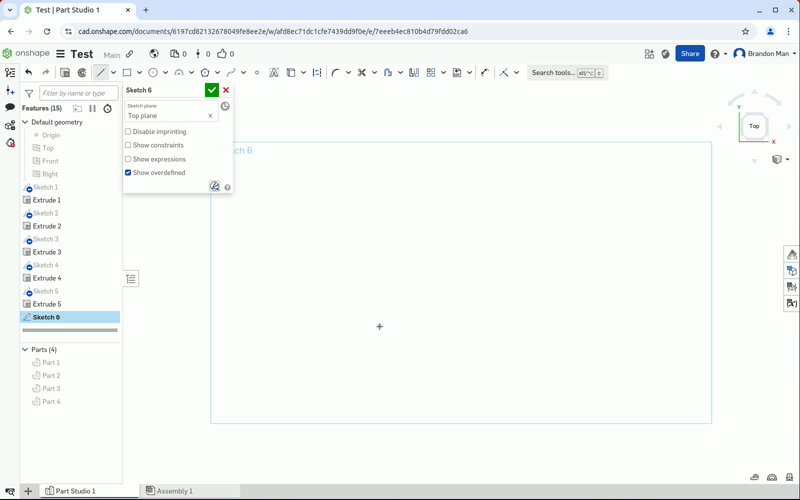
mouse_move(409, 326)
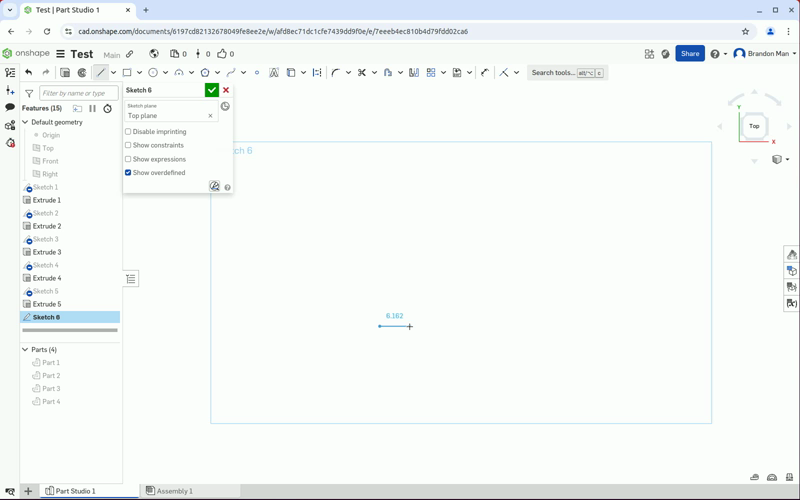
mouse_move(383, 326)
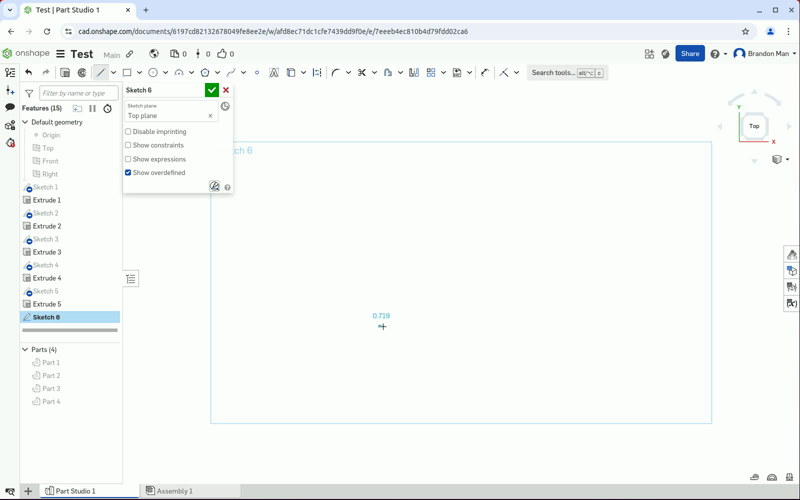
scroll(6)
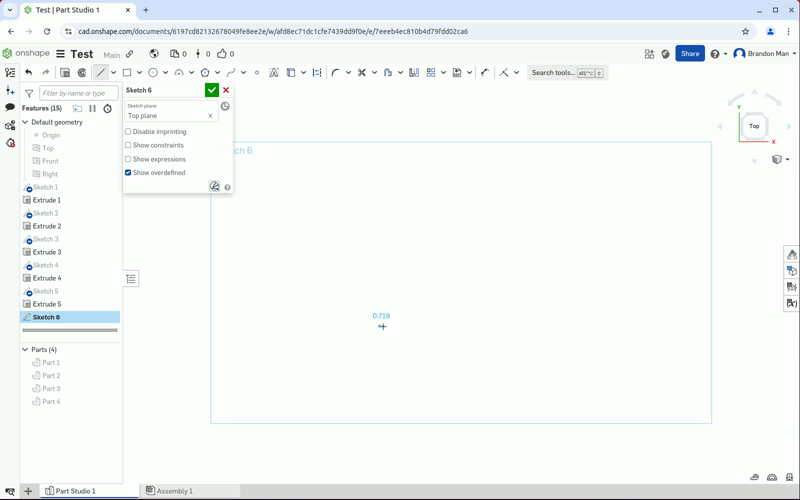
scroll(6)
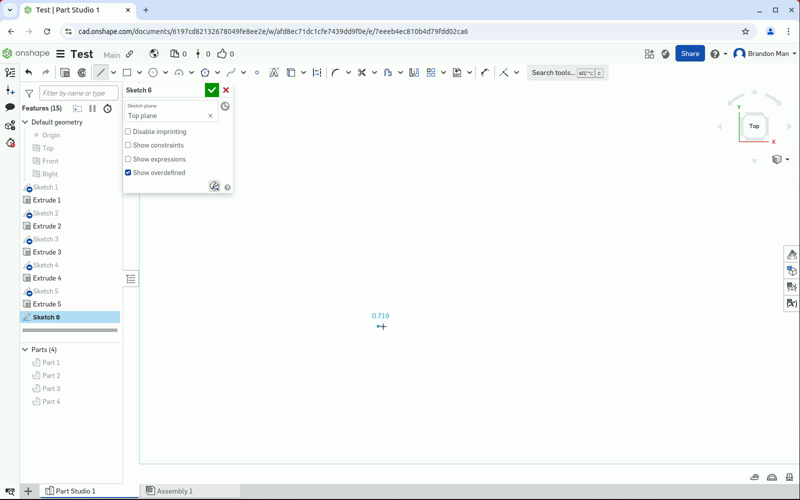
scroll(6)
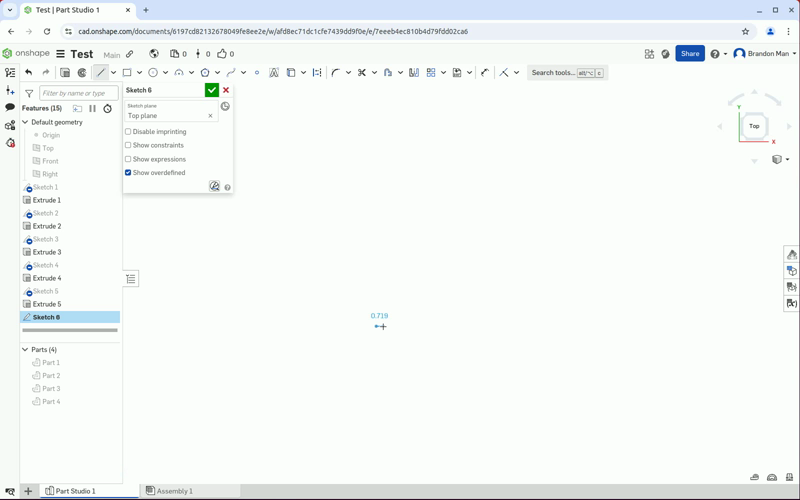
scroll(6)
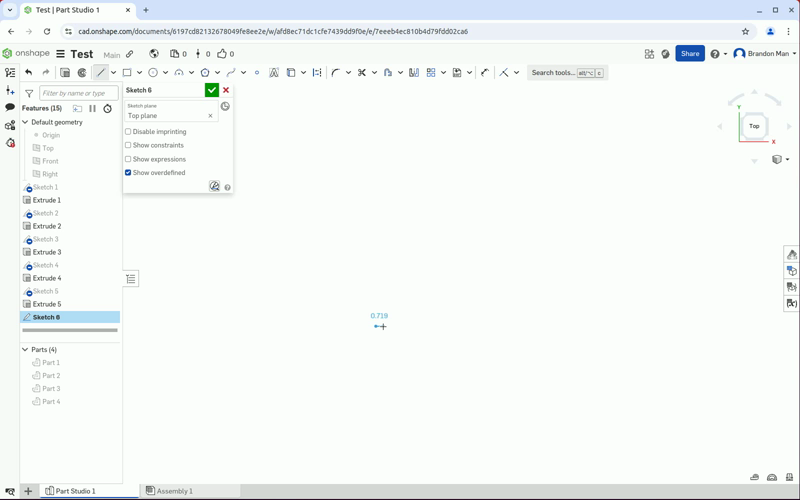
scroll(6)
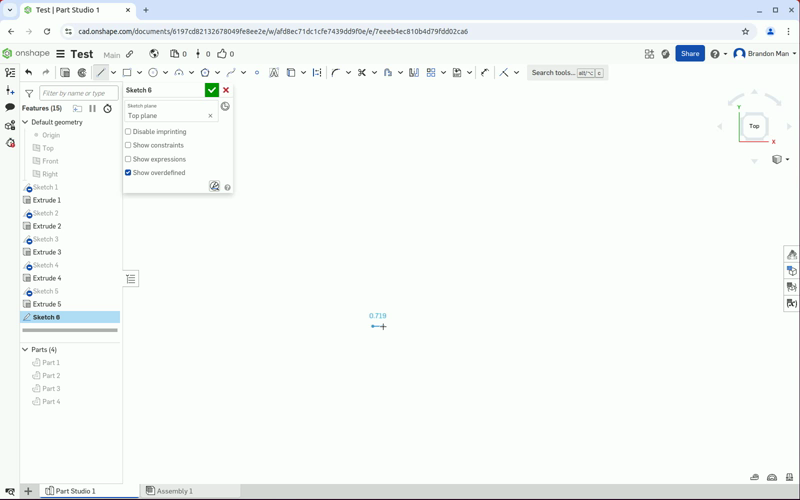
scroll(6)
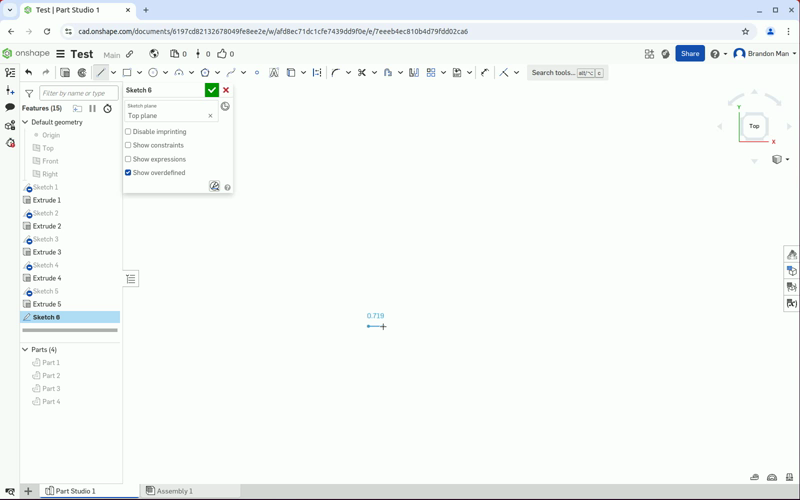
scroll(6)
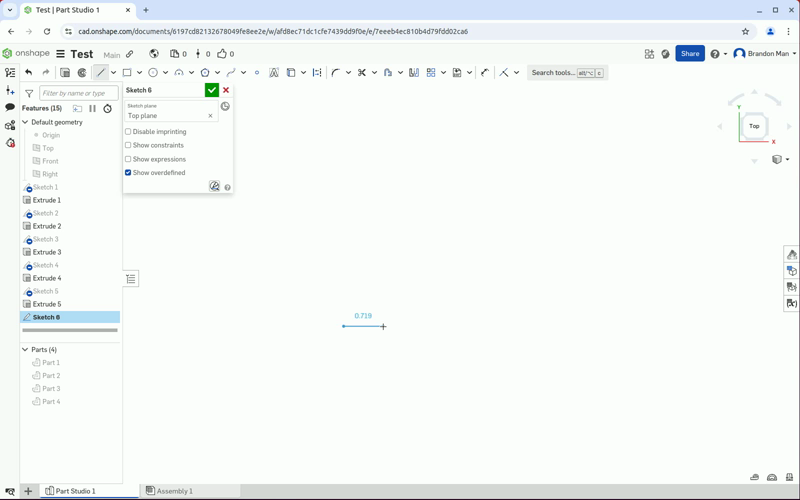
click(383, 326)
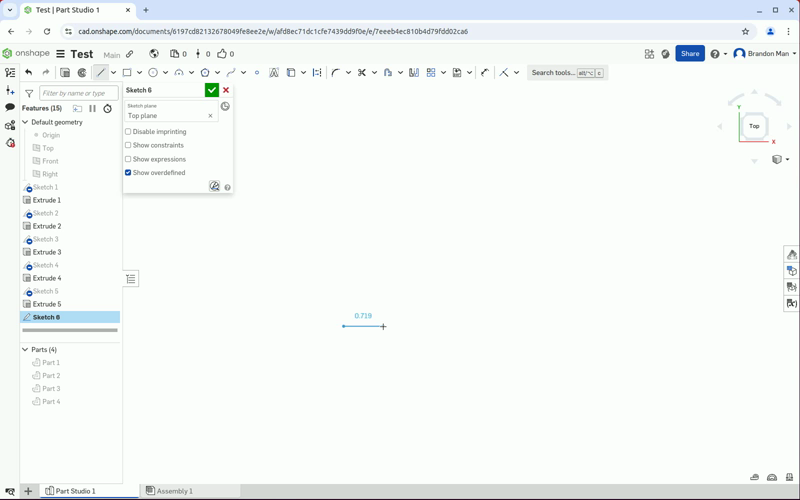
scroll(-6)
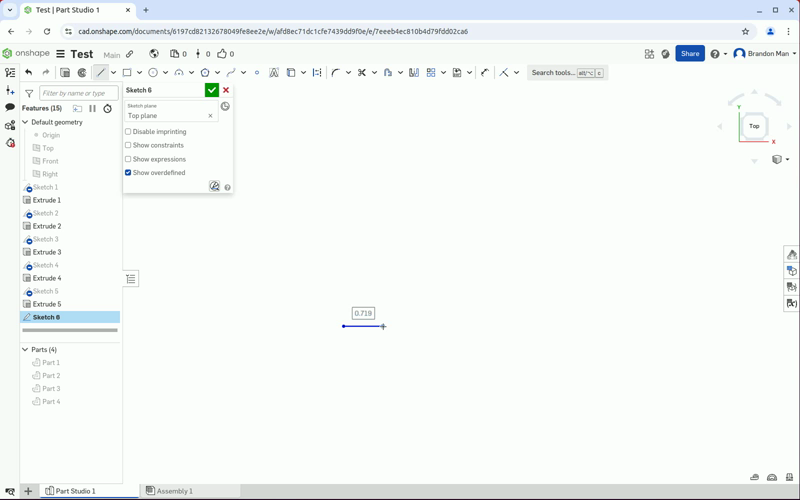
scroll(-6)
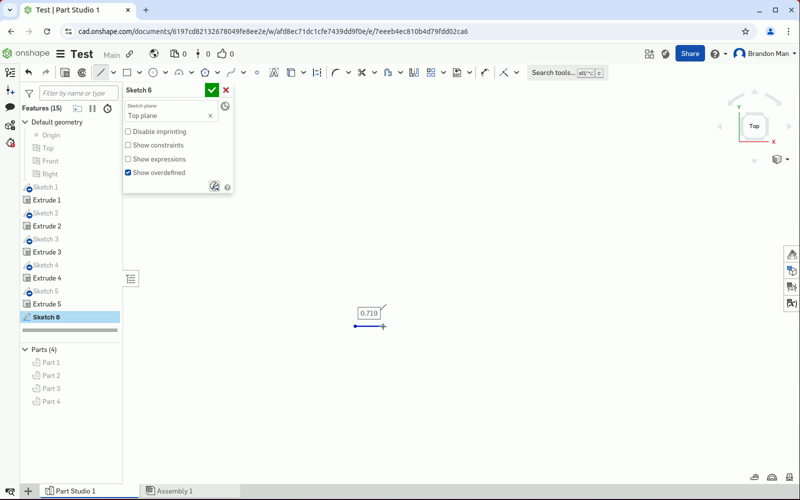
scroll(-6)
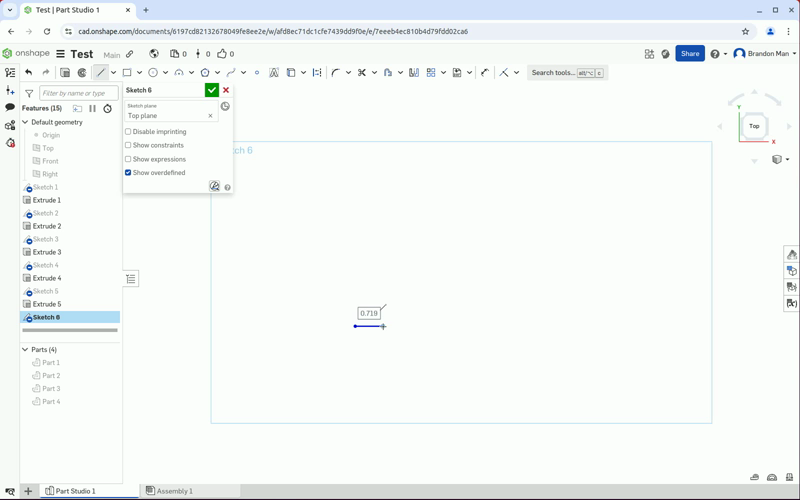
scroll(-6)
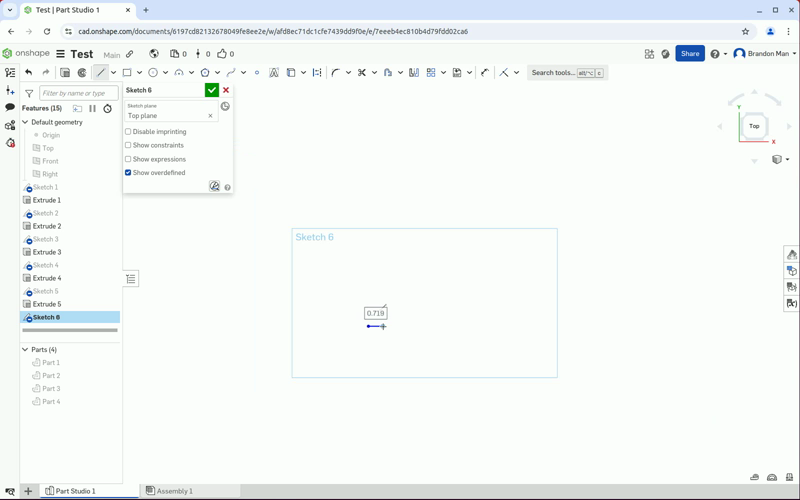
scroll(-6)
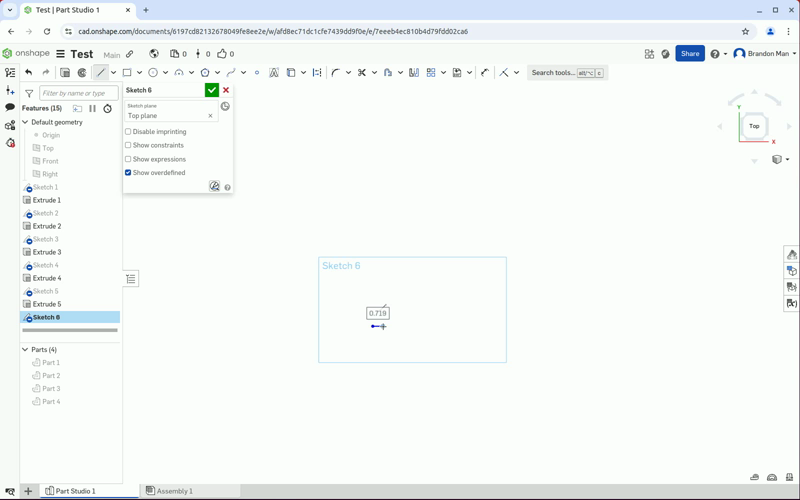
scroll(-6)
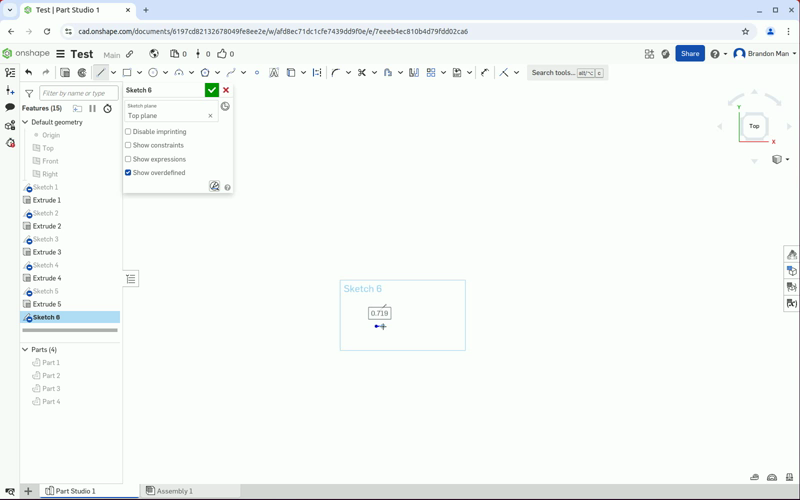
scroll(-6)
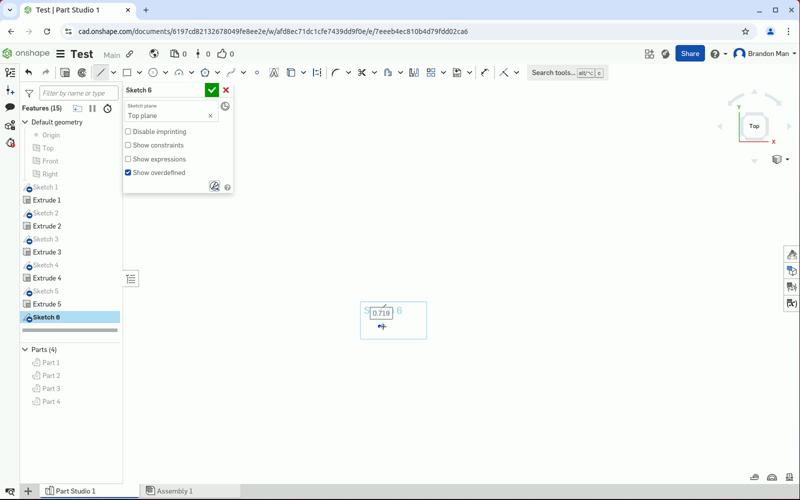
key_up(shift)
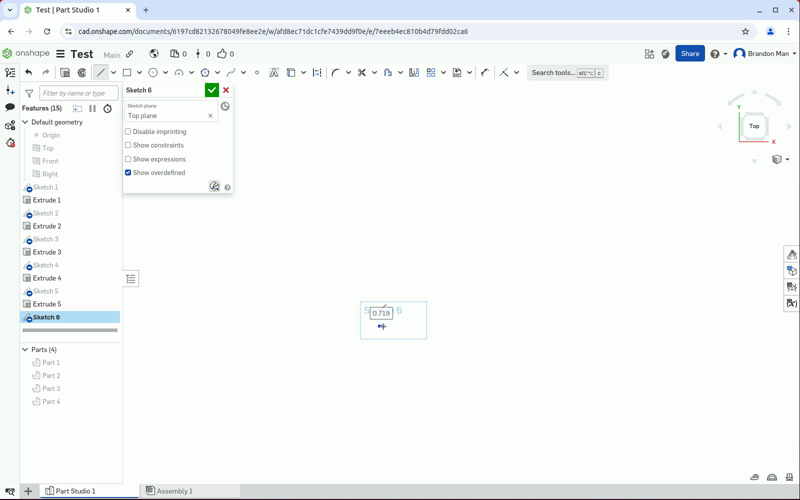
key_down(shift)
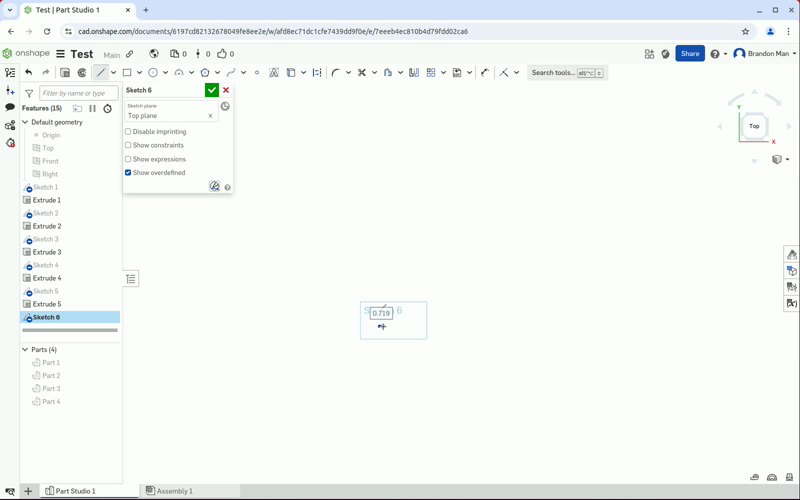
mouse_move(413, 326)
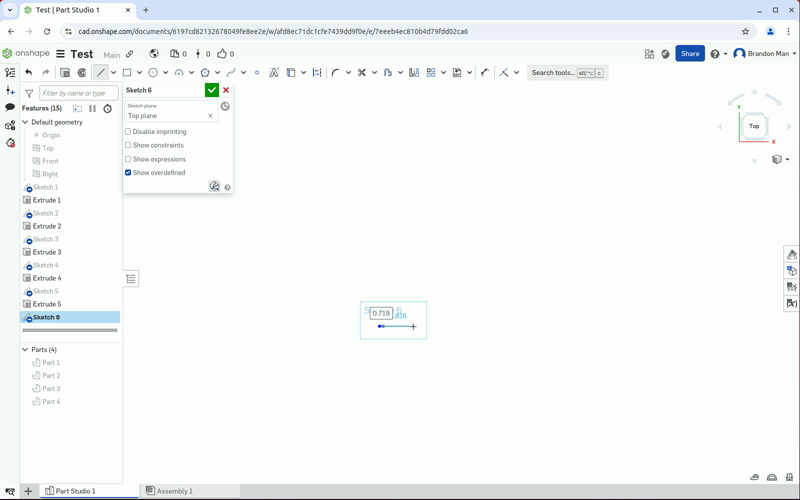
mouse_move(429, 326)
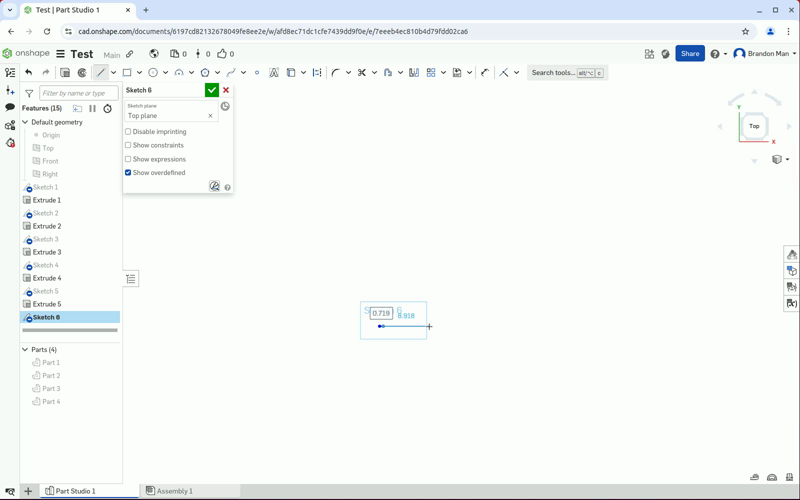
click(429, 326)
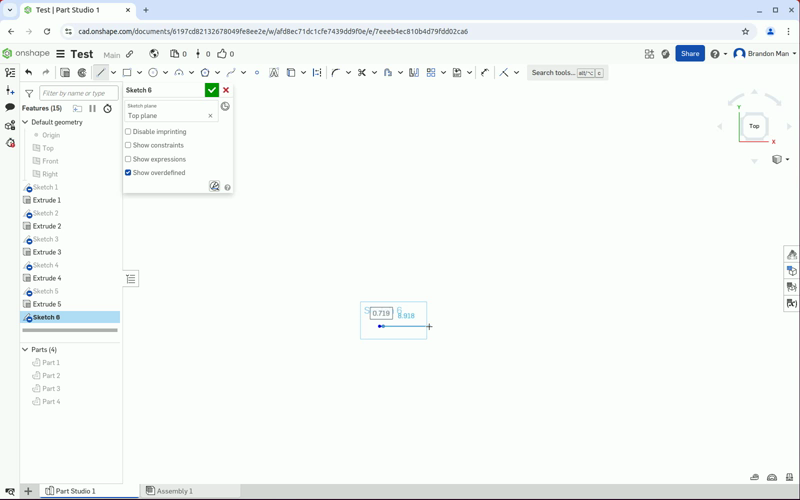
key_up(shift)
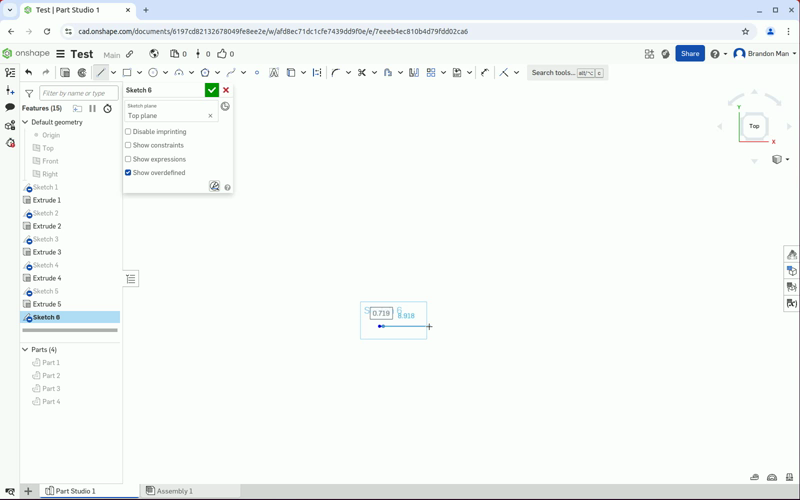
key_down(shift)
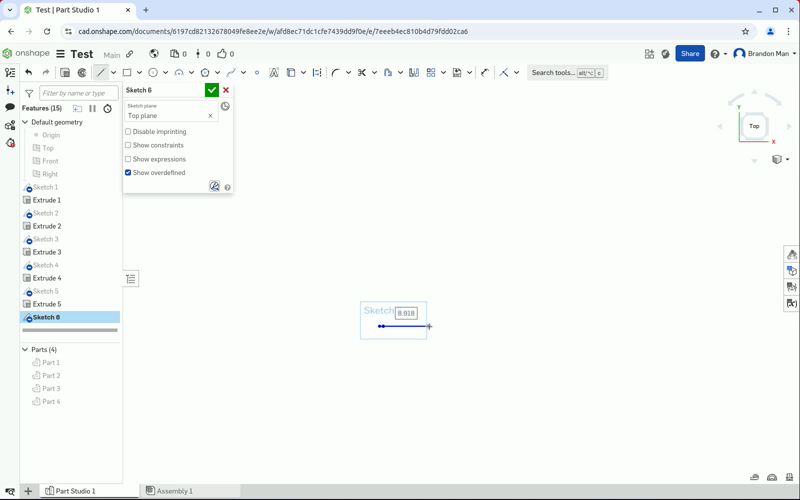
mouse_move(429, 170)
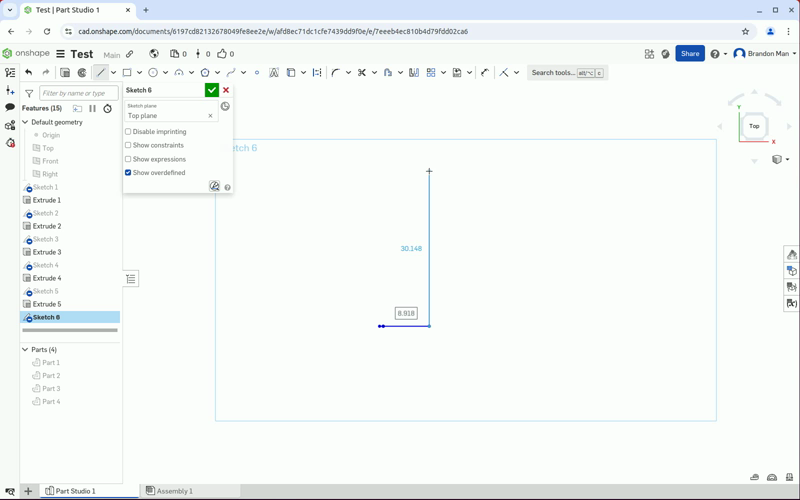
click(429, 170)
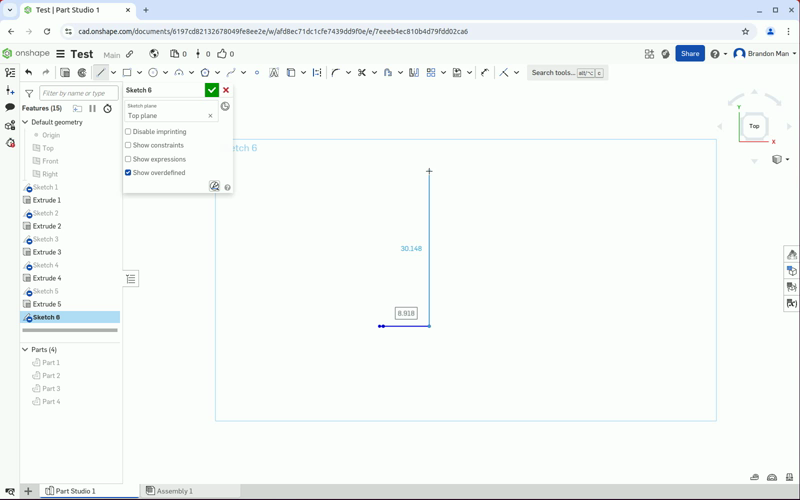
key_up(shift)
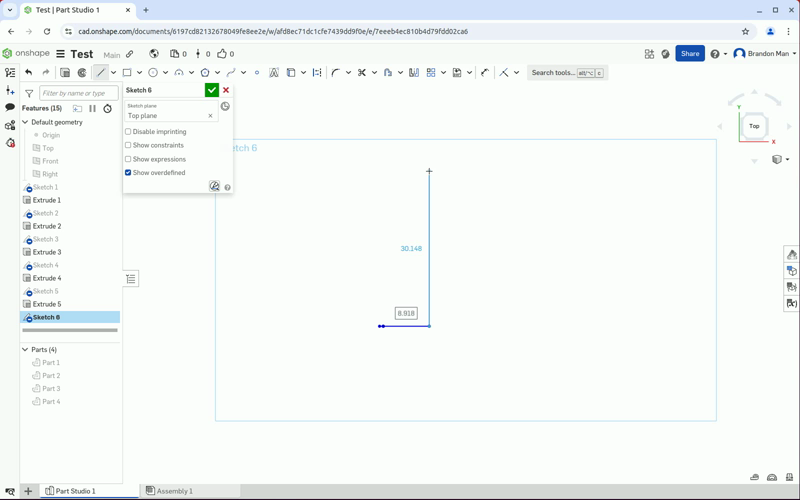
key_down(shift)
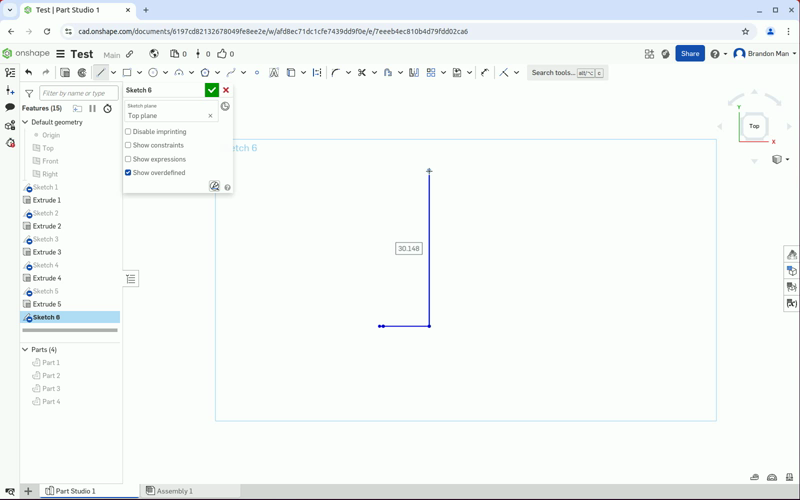
mouse_move(459, 170)
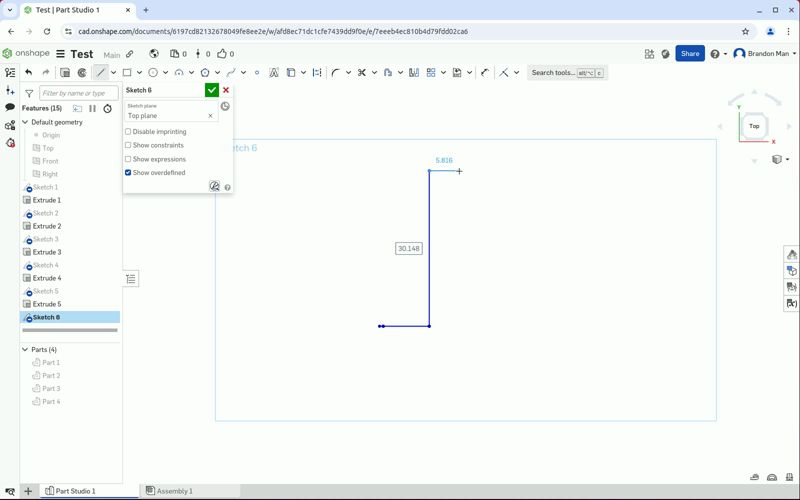
mouse_move(379, 170)
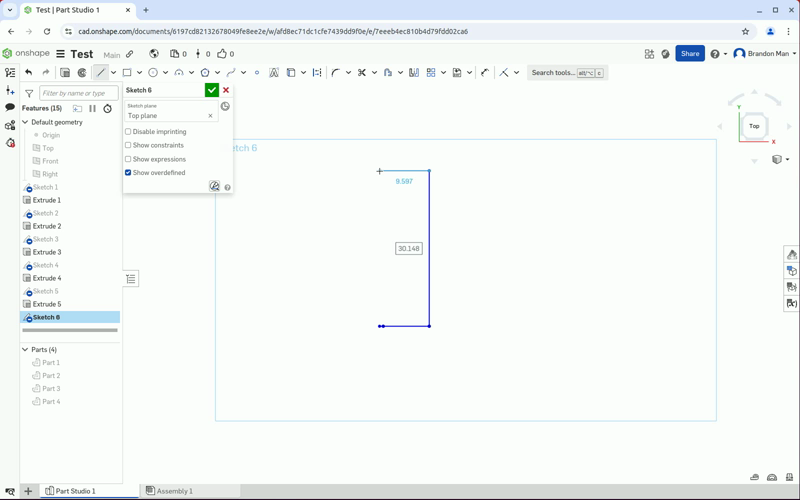
click(379, 170)
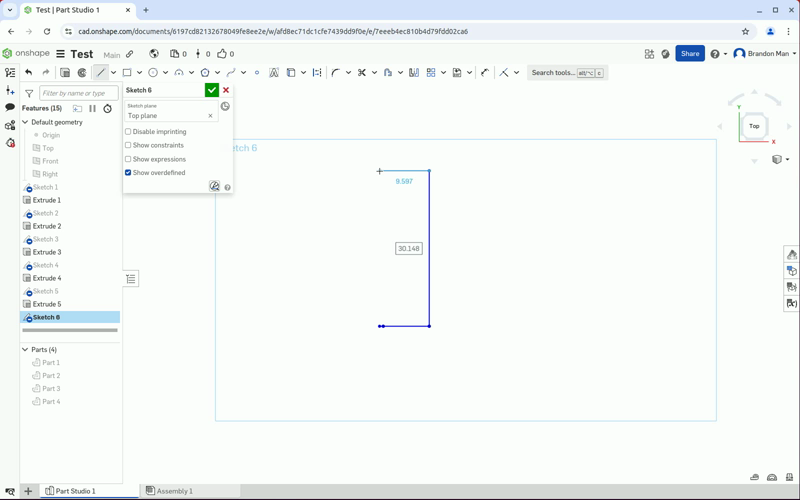
key_up(shift)
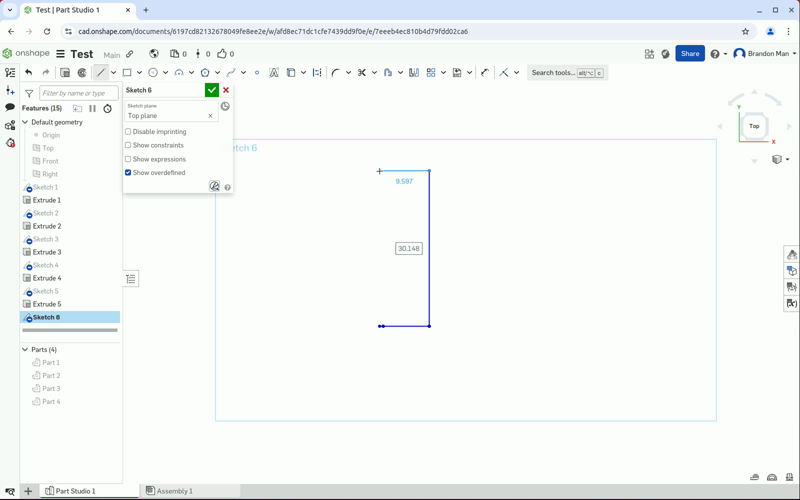
key_down(shift)
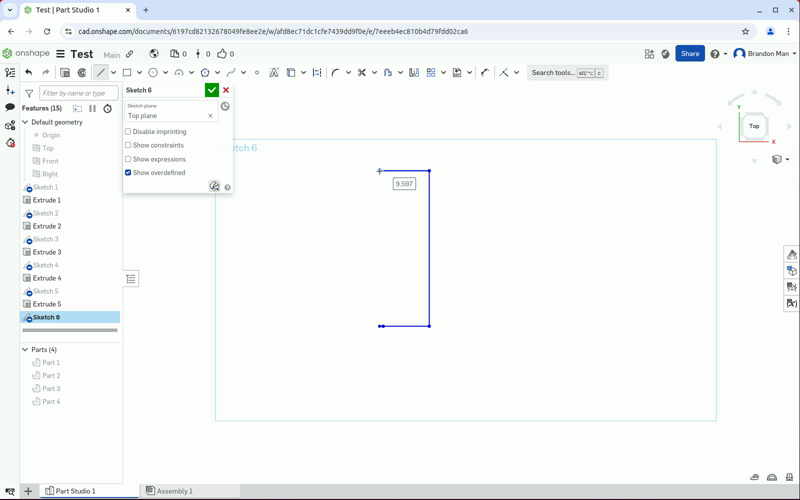
mouse_move(379, 326)
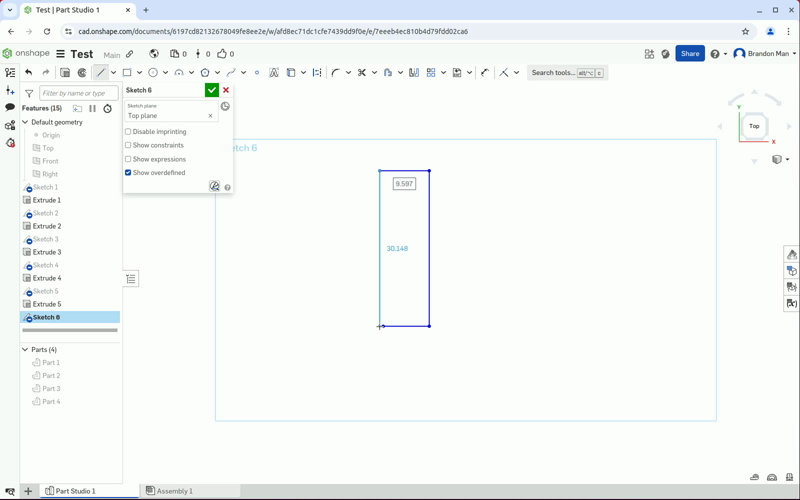
scroll(6)
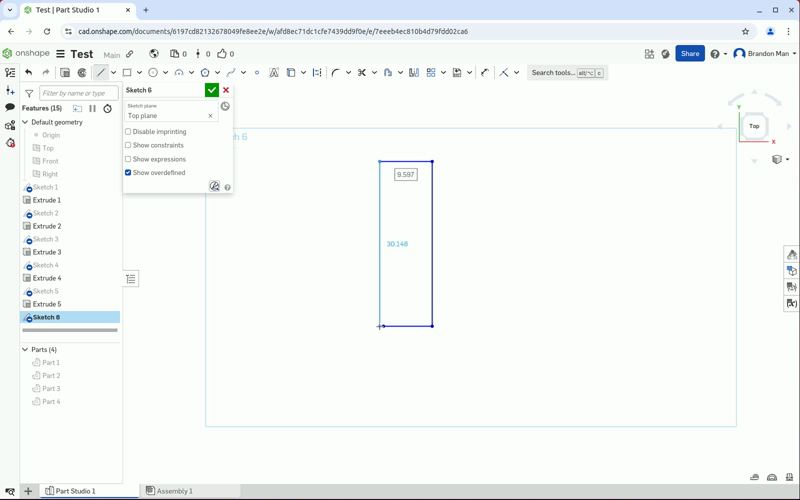
scroll(6)
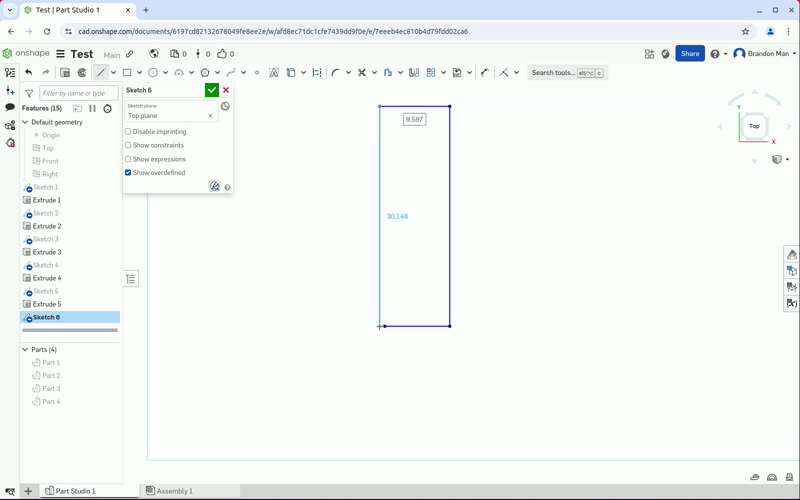
scroll(6)
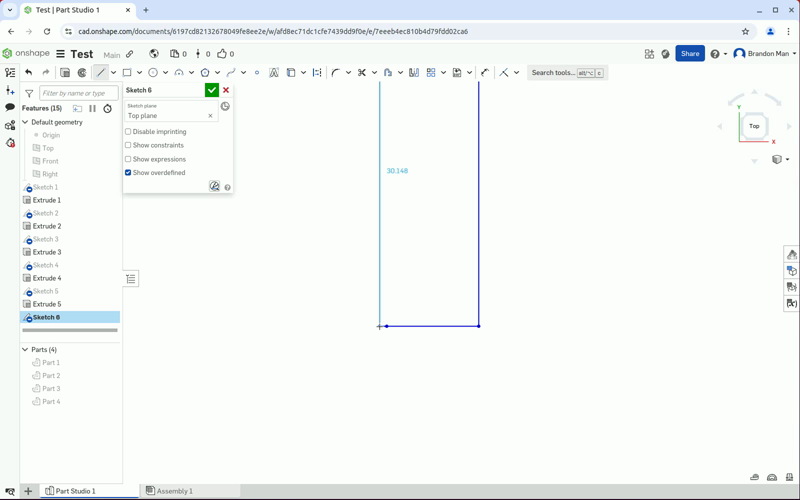
scroll(6)
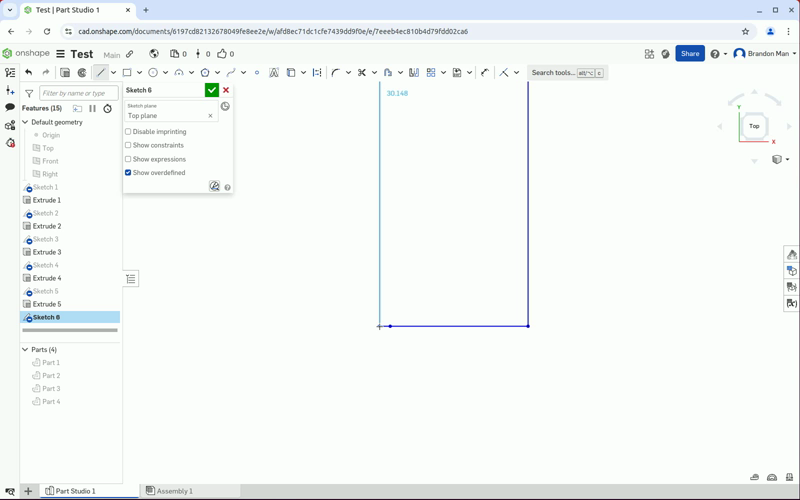
scroll(6)
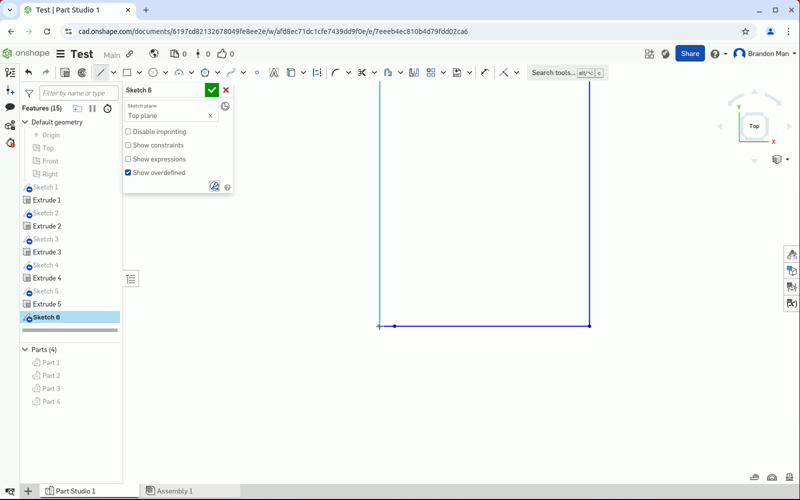
scroll(6)
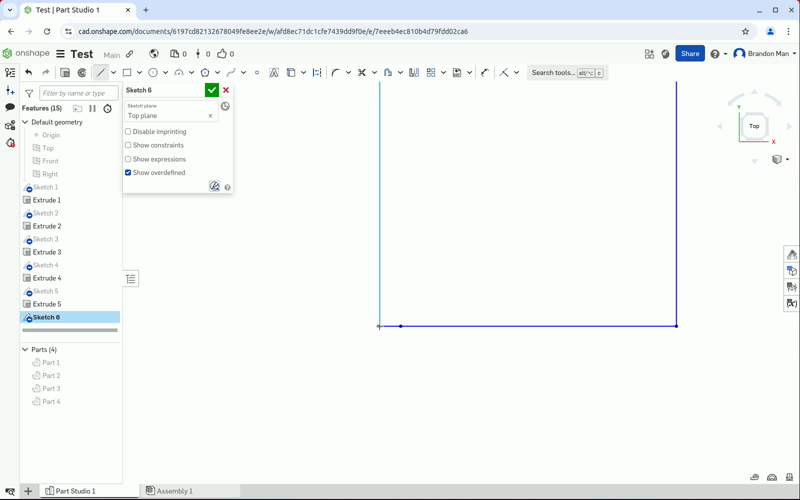
scroll(6)
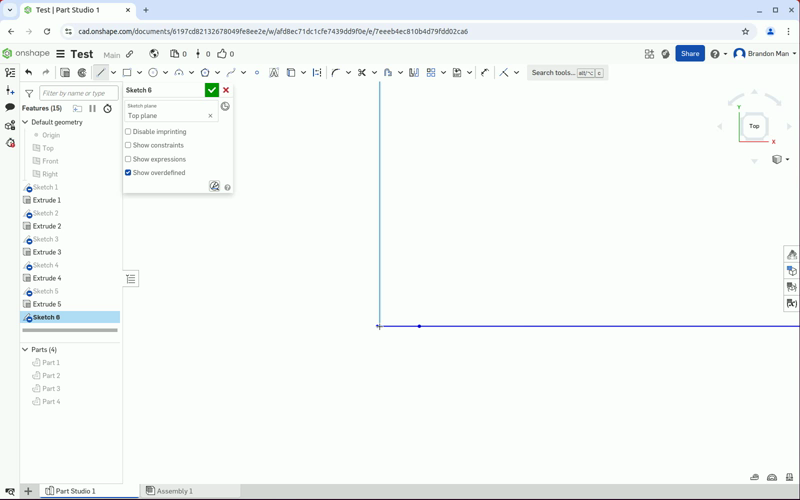
key_up(shift)
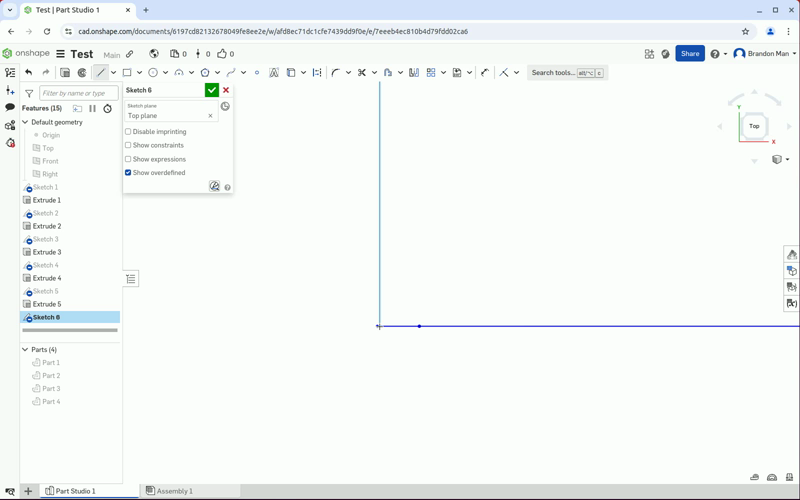
click(379, 326)
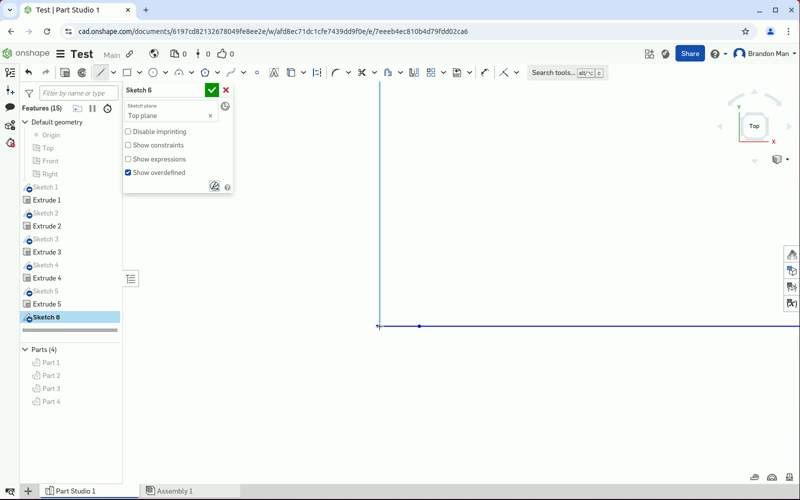
scroll(-6)
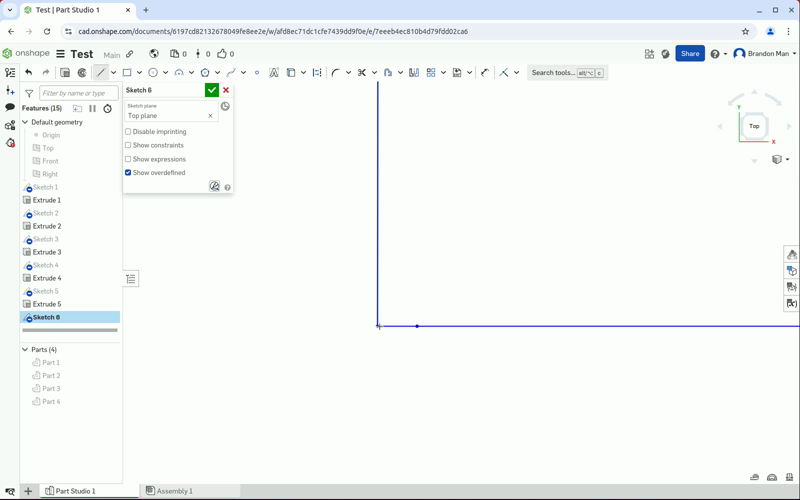
scroll(-6)
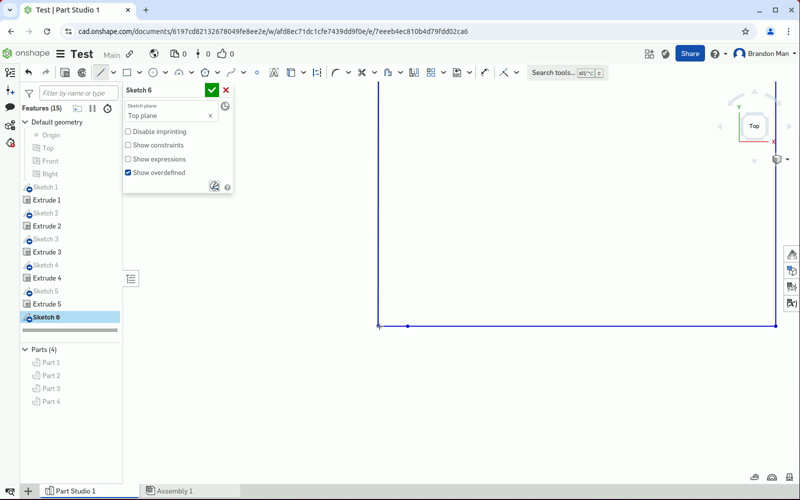
scroll(-6)
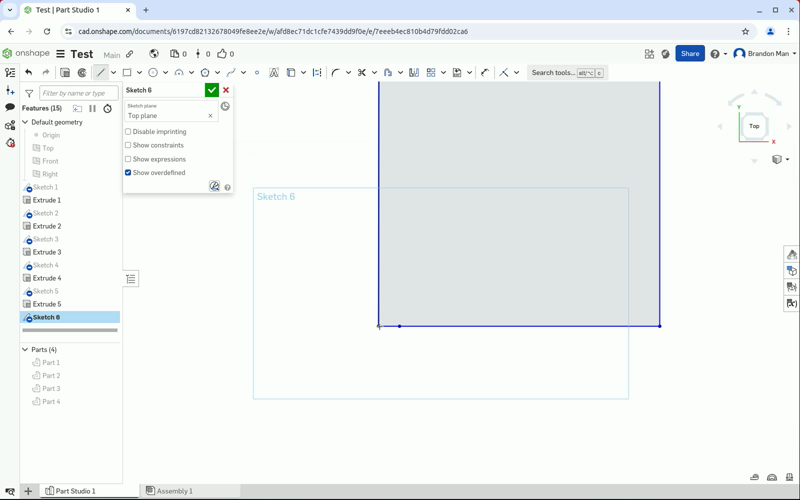
scroll(-6)
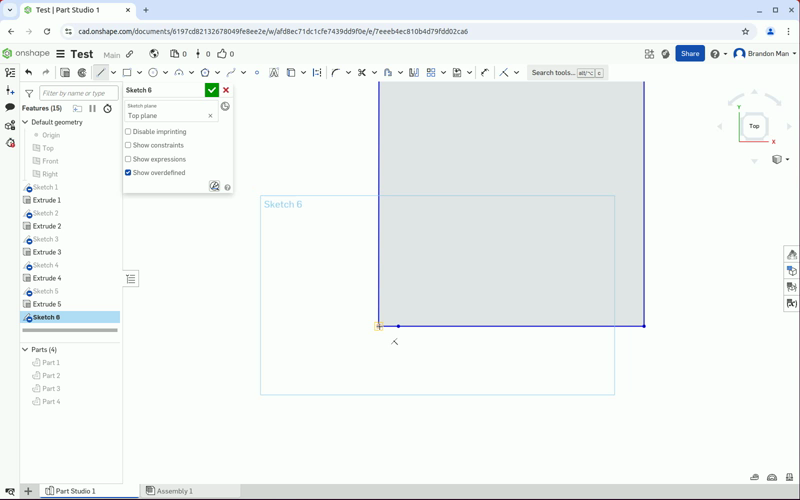
scroll(-6)
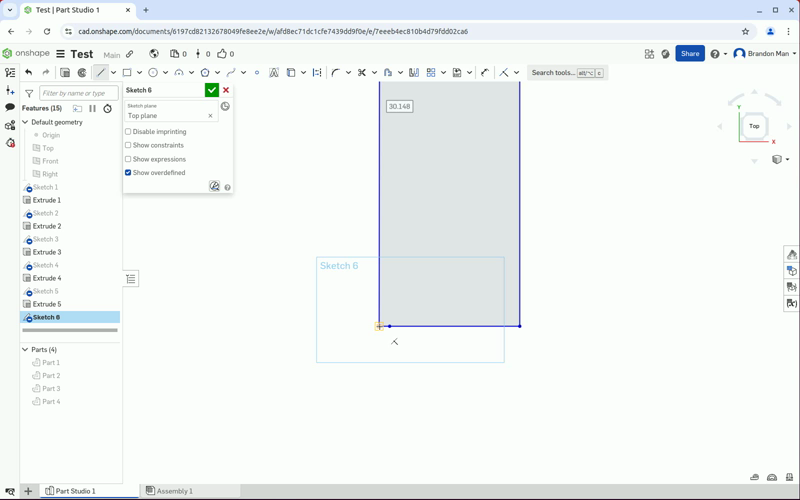
scroll(-6)
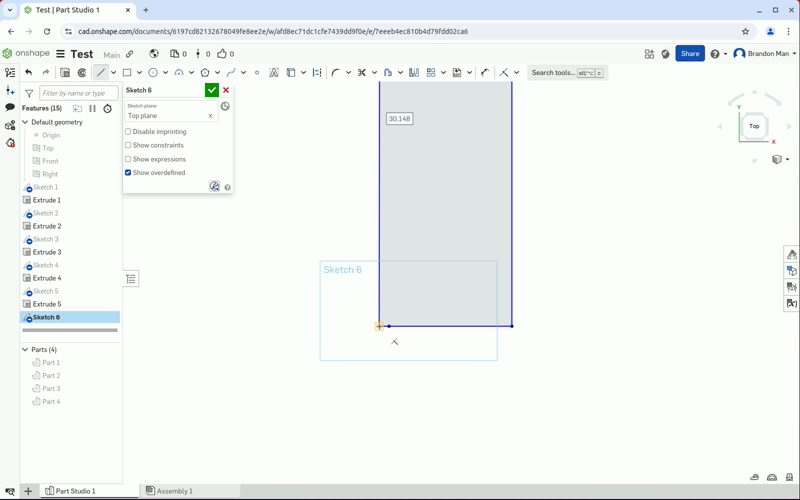
scroll(-6)
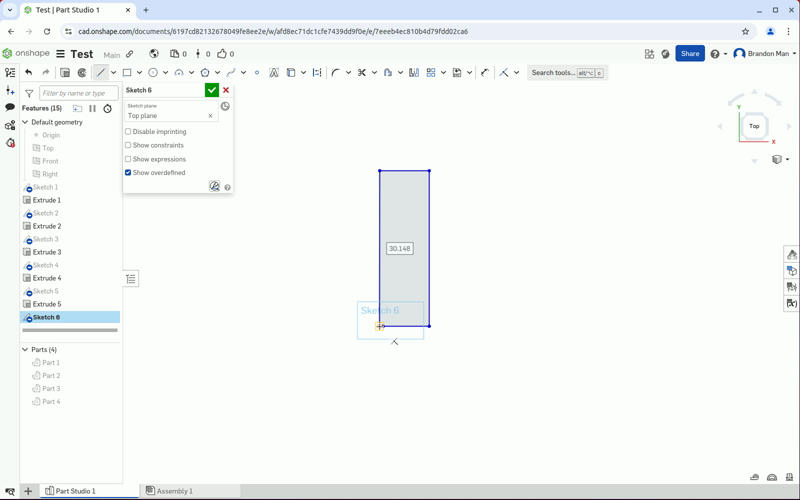
key(esc)
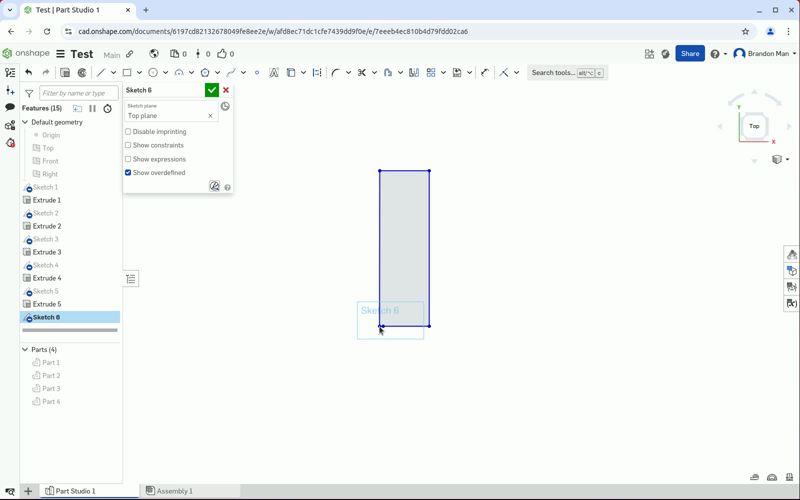
mouse_move(393, 264)
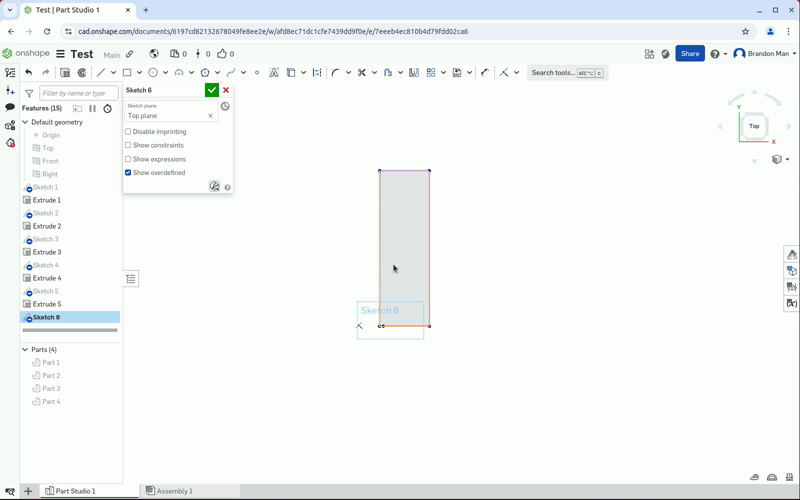
click(393, 264)
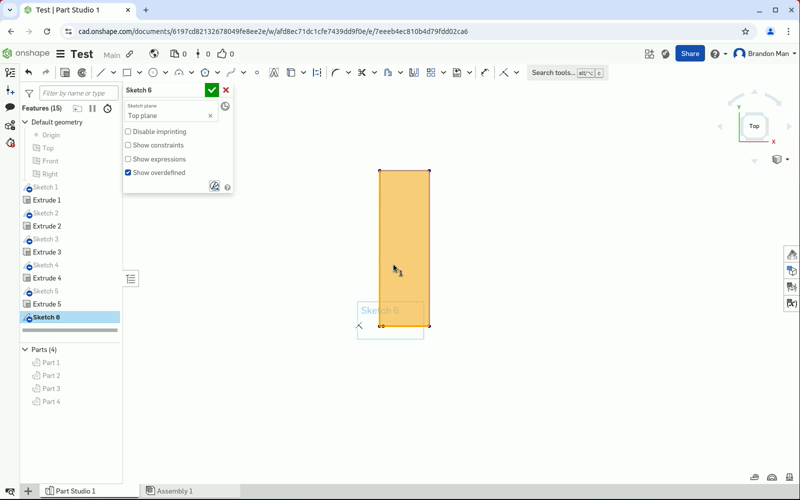
mouse_move(73, 352)
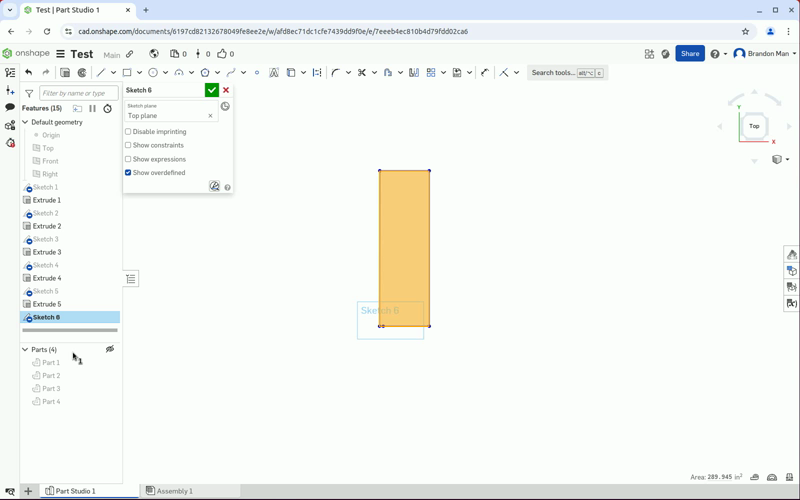
key(shift+y)
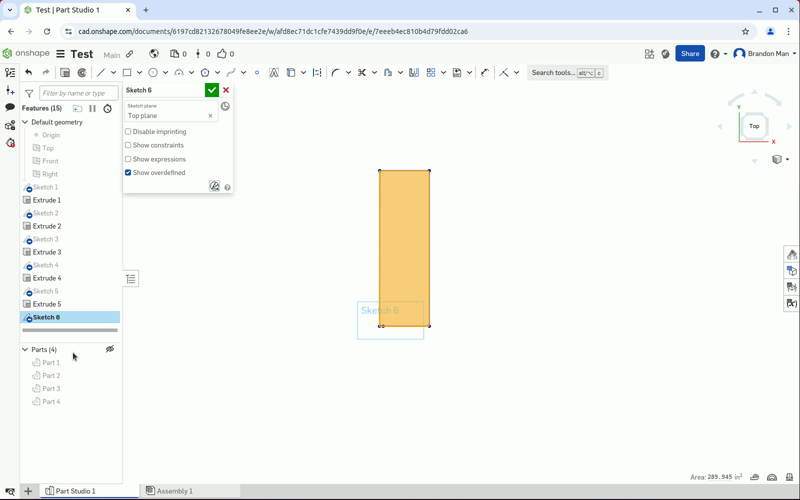
key(shift+e)
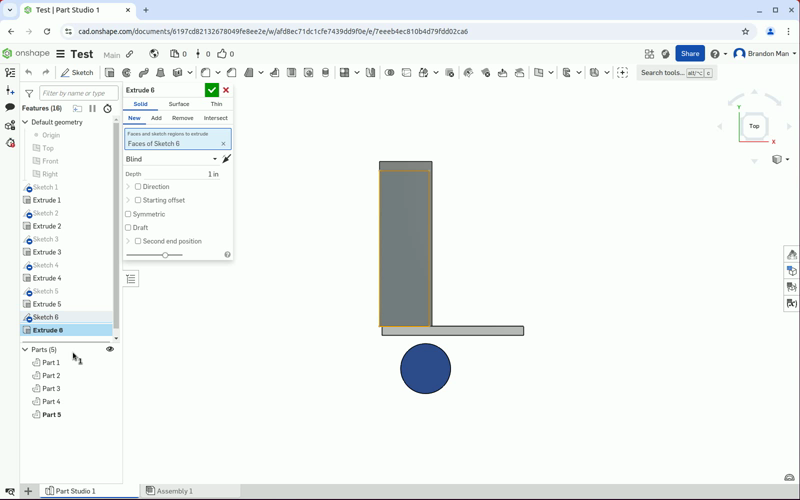
mouse_move(143, 106)
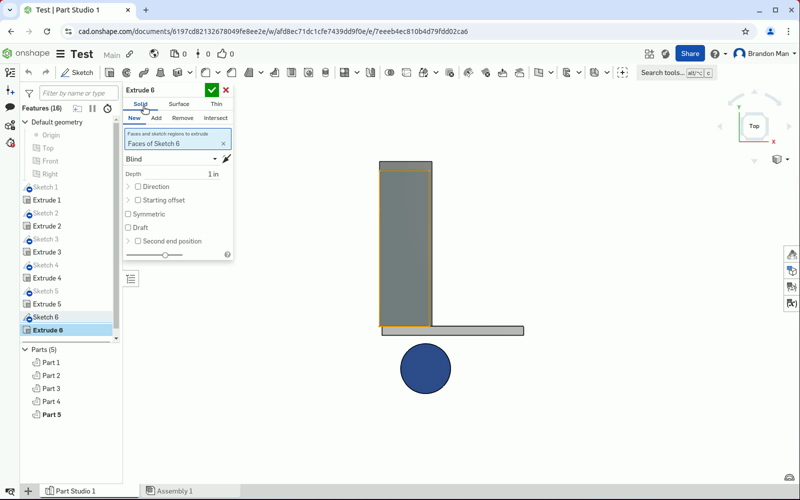
click(143, 106)
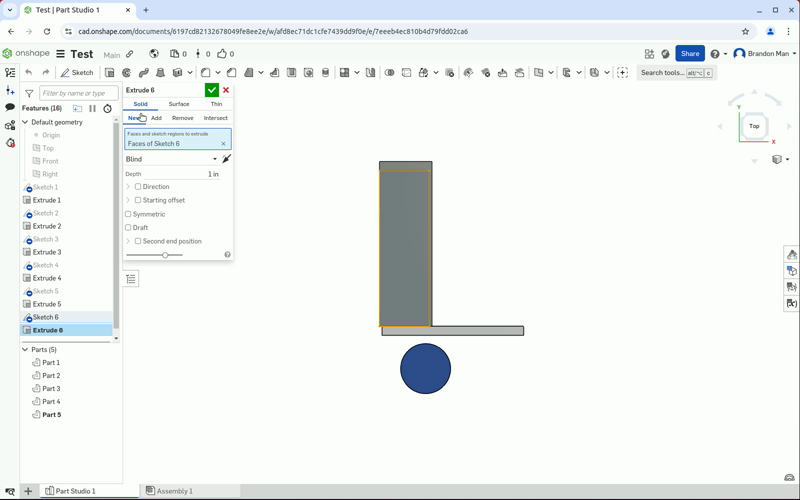
mouse_move(137, 120)
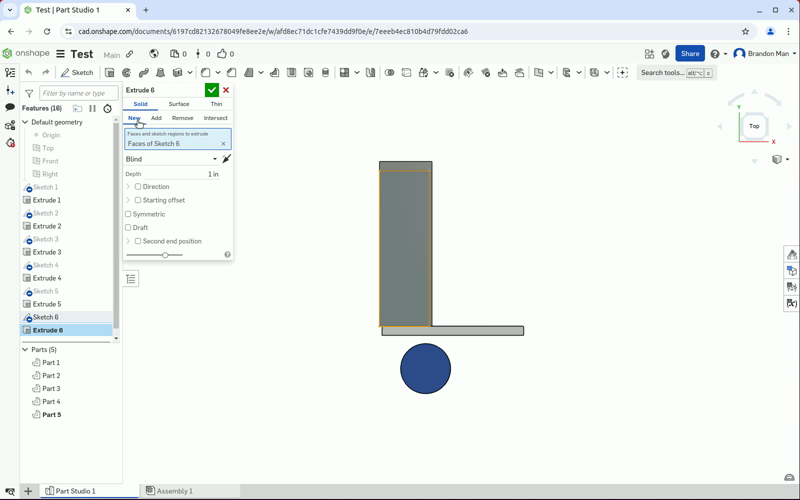
click(137, 120)
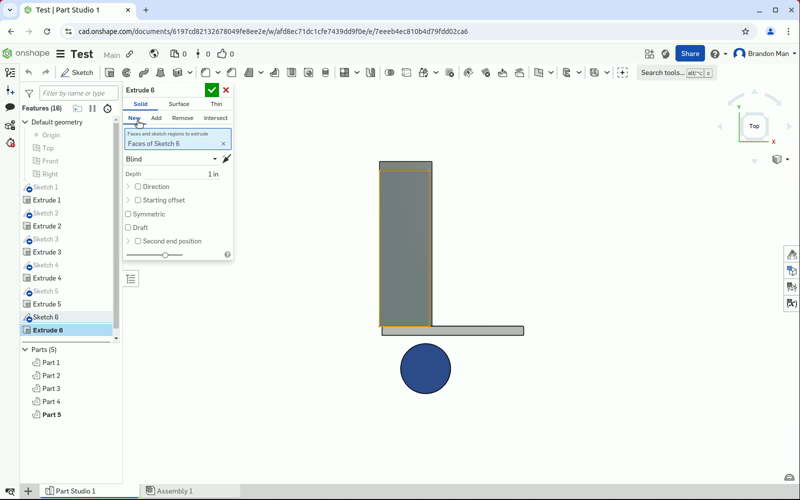
key(tab, 4)
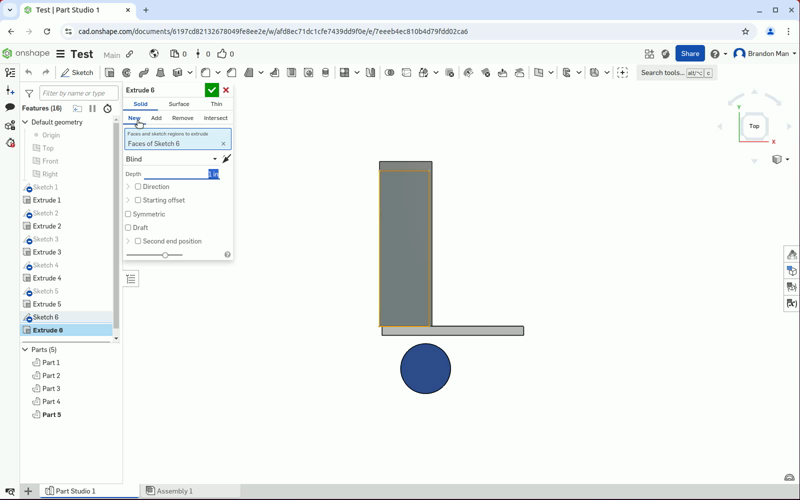
text(6.74)
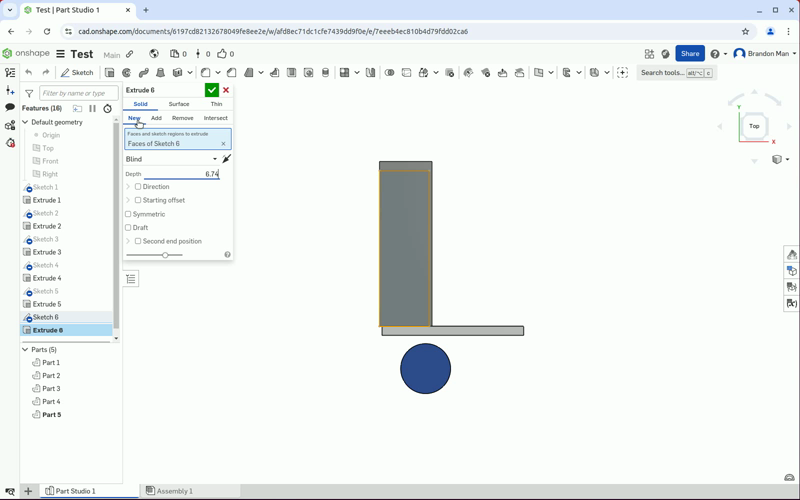
key(enter)
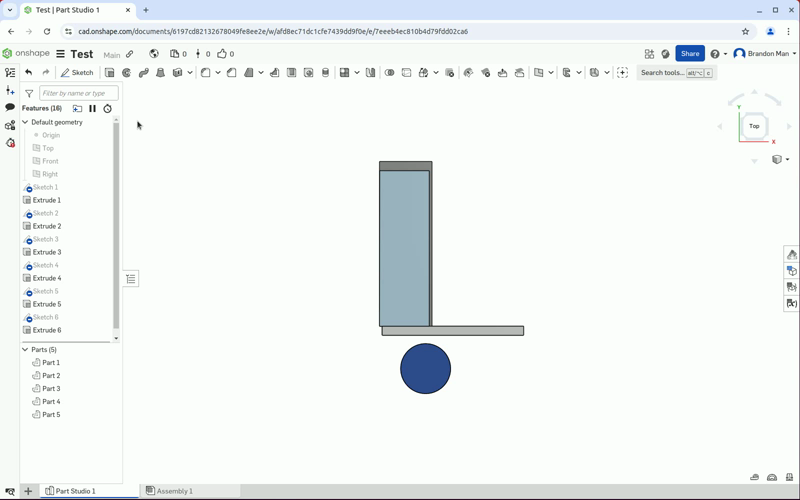
key(shift+h)
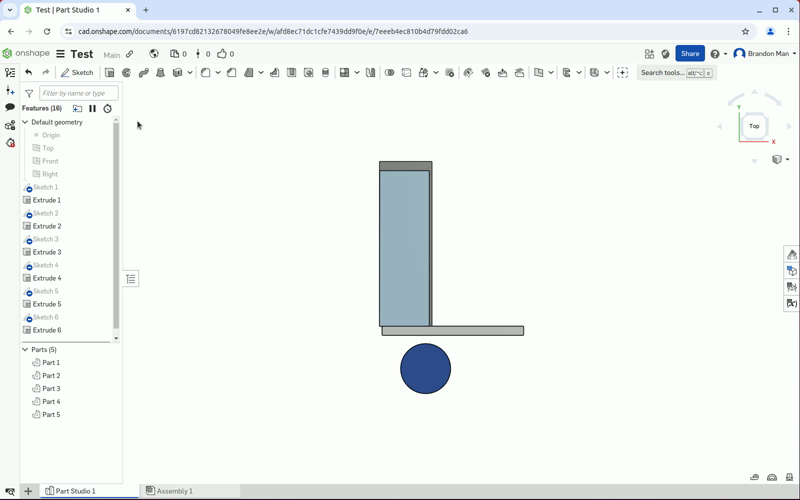
key(shift+h)
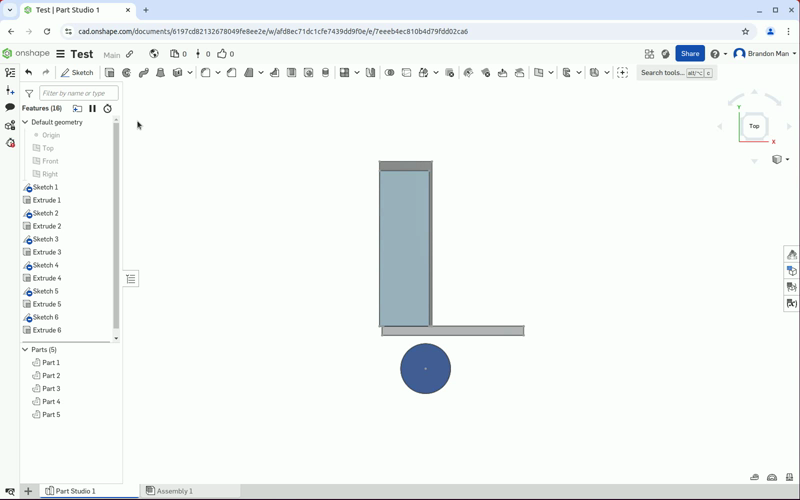
key(shift+7)
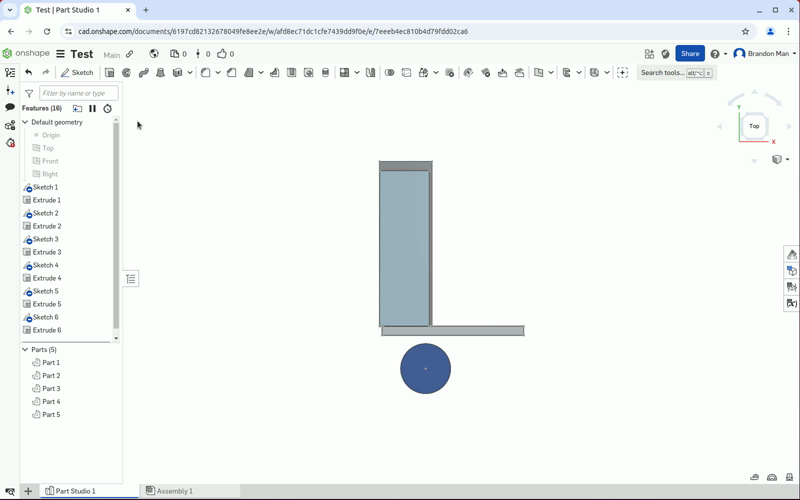
key(up, 3)
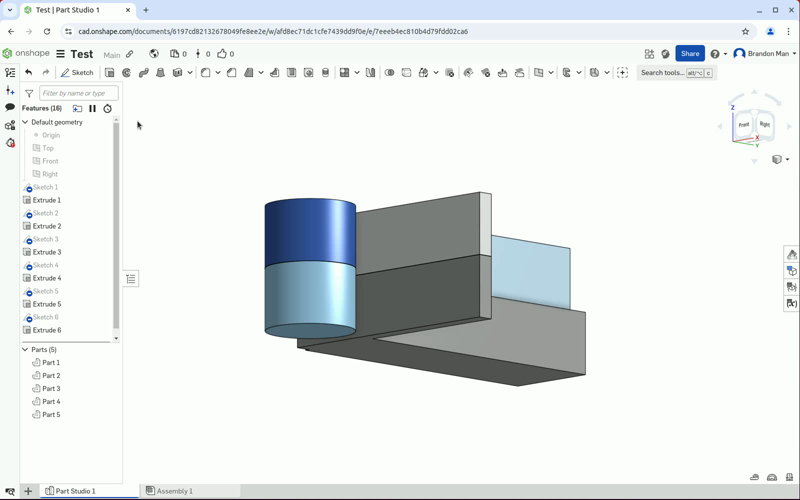
key(left, 3)
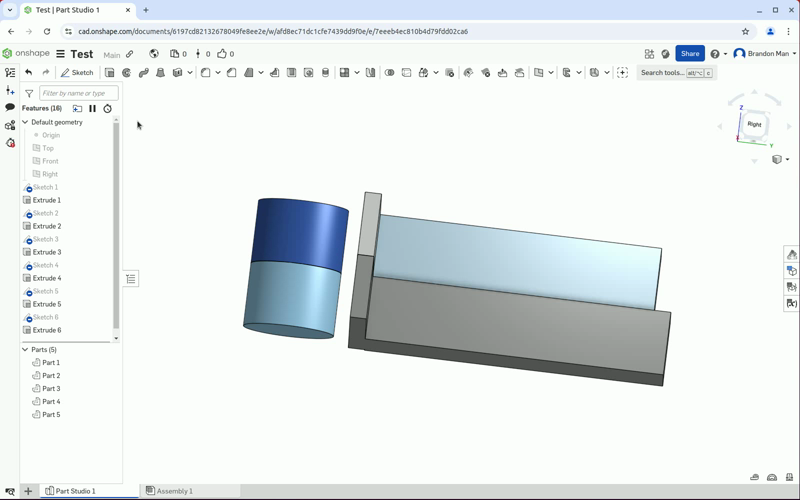
key(right, 3)
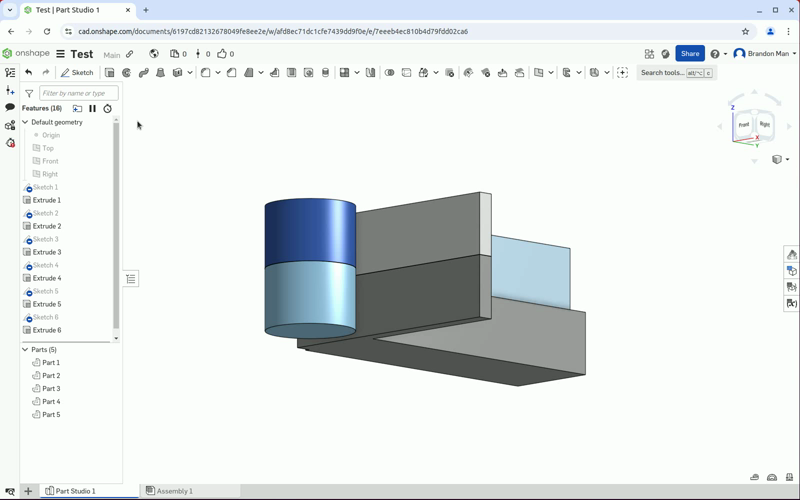
key(down, 3)
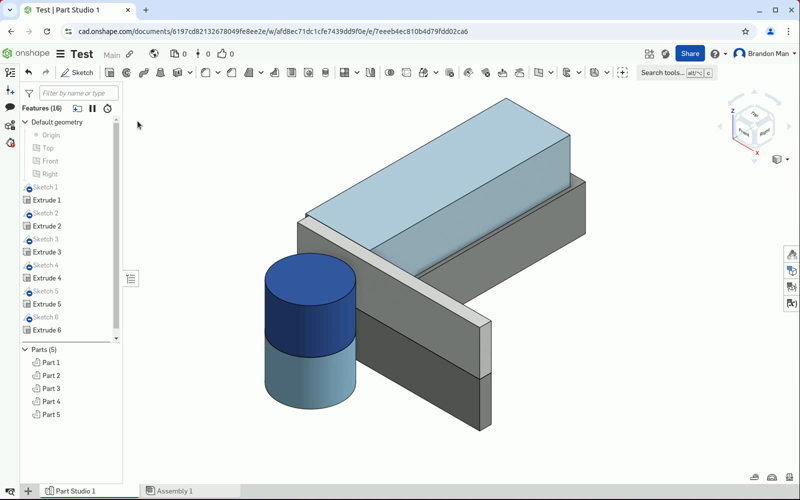
mouse_move(69, 189)
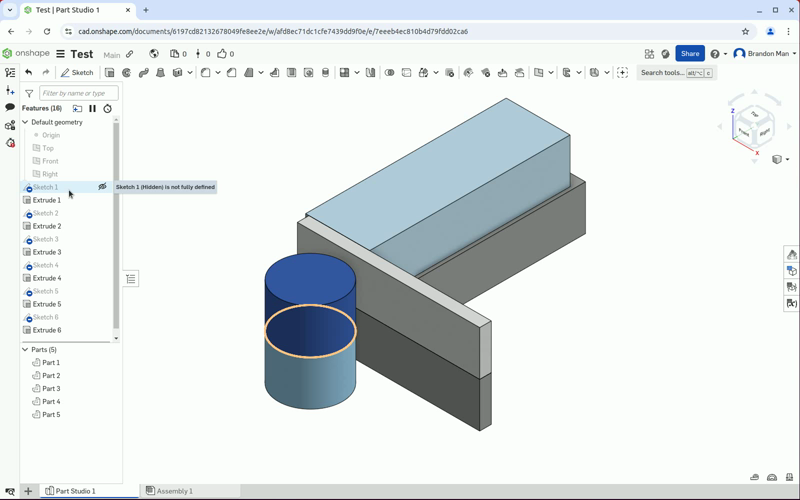
click(69, 189)